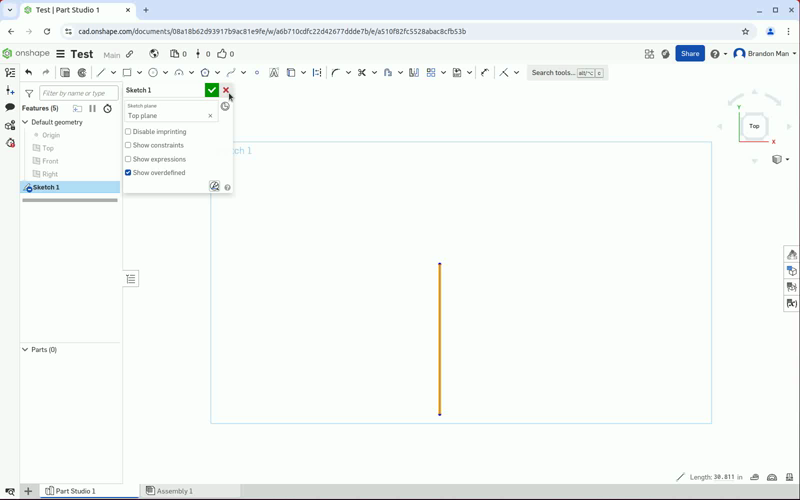
key(shift+h)
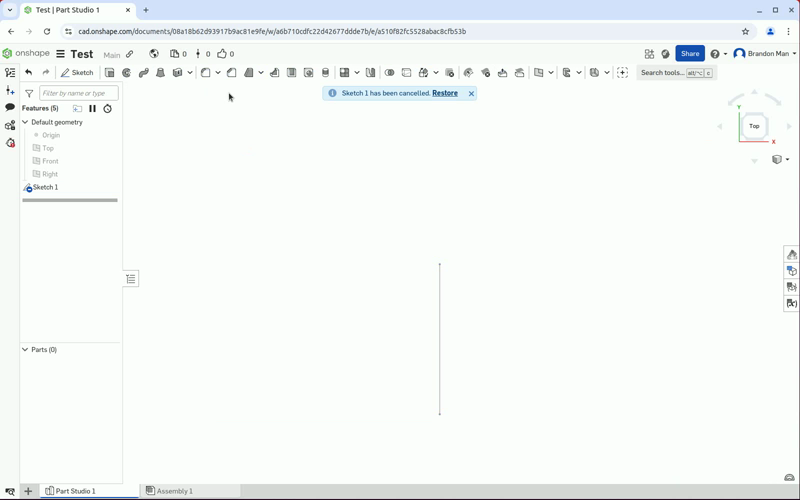
key(shift+s)
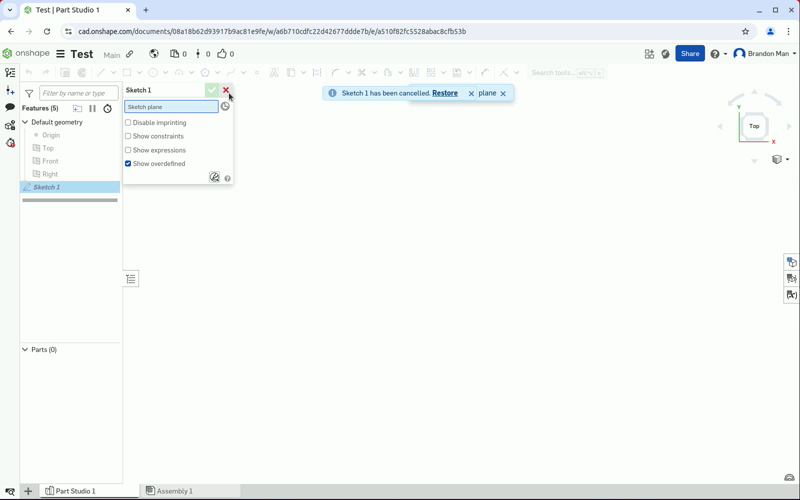
mouse_move(73, 150)
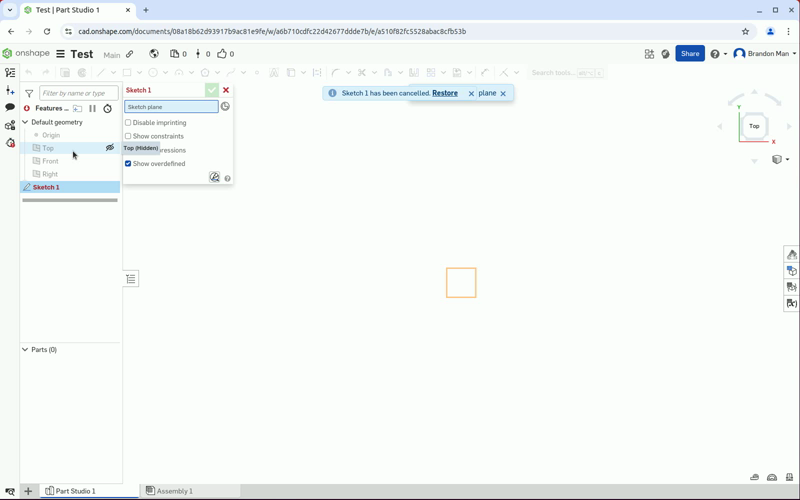
click(73, 150)
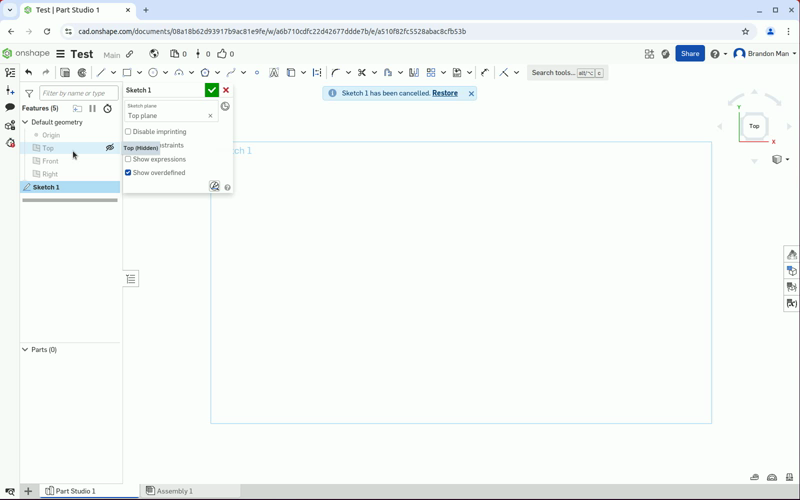
mouse_move(73, 352)
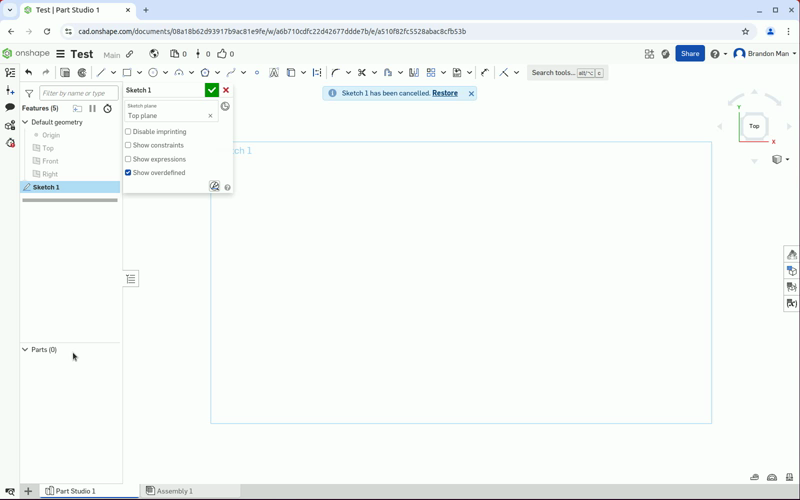
key(y)
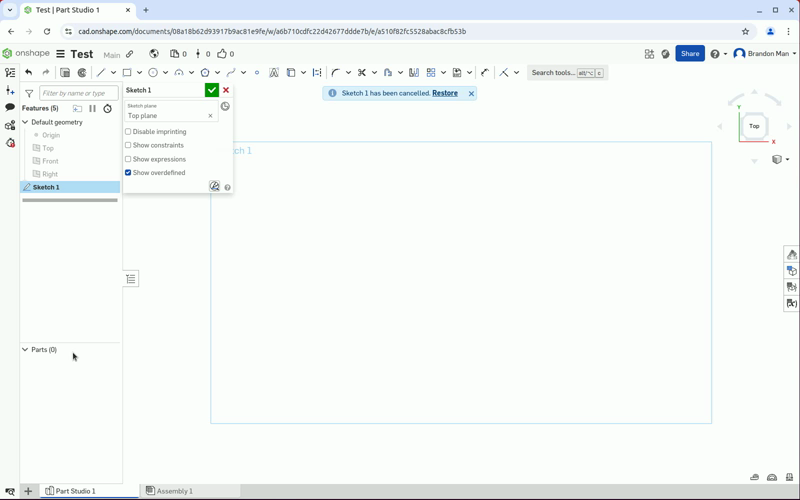
key(l)
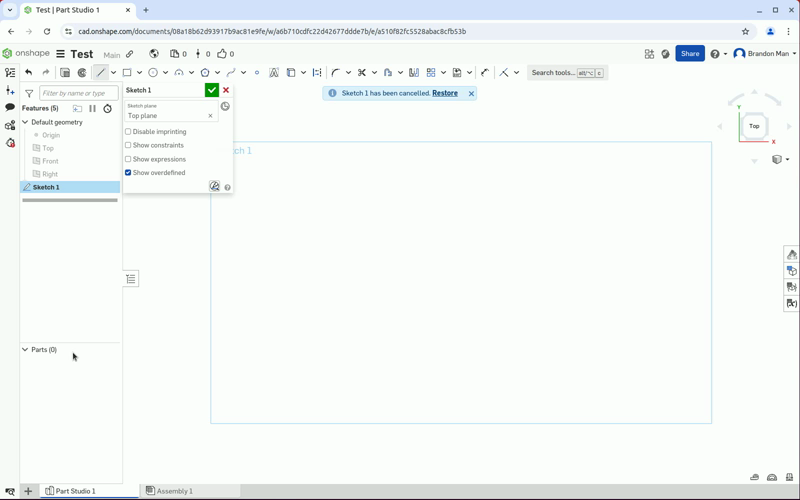
key_down(shift)
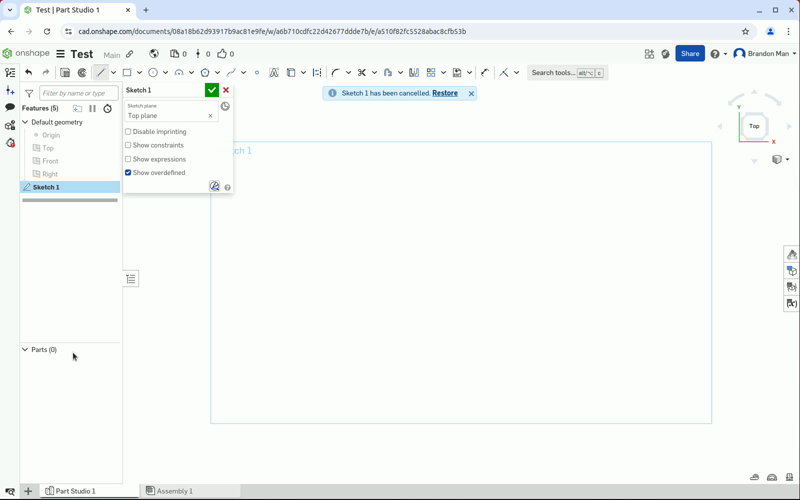
mouse_move(358, 354)
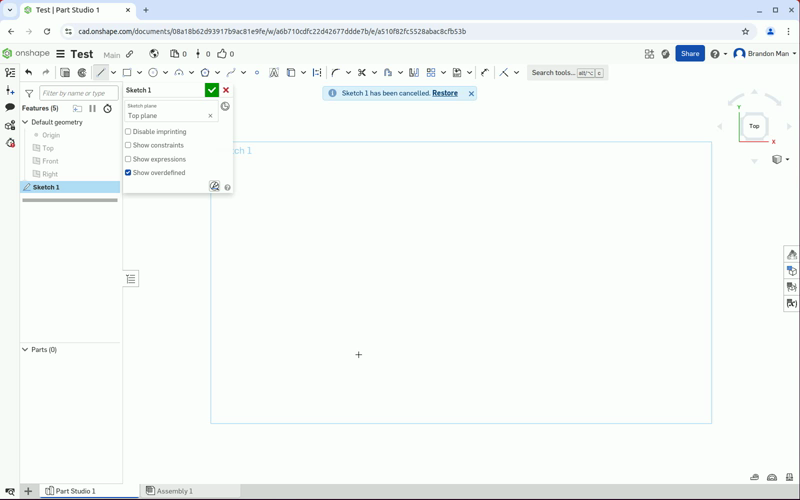
click(358, 354)
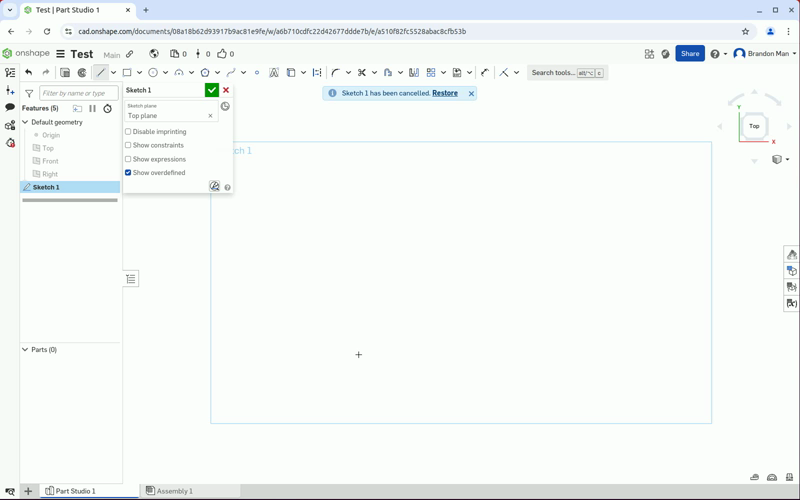
key_up(shift)
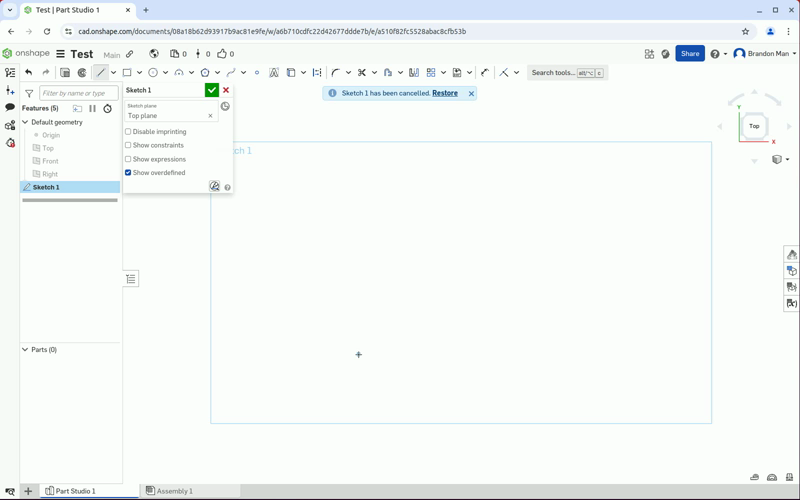
key_down(shift)
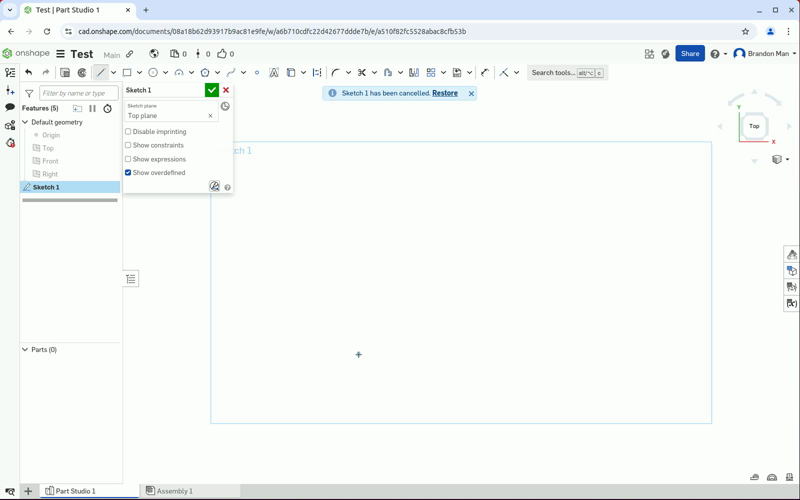
mouse_move(562, 354)
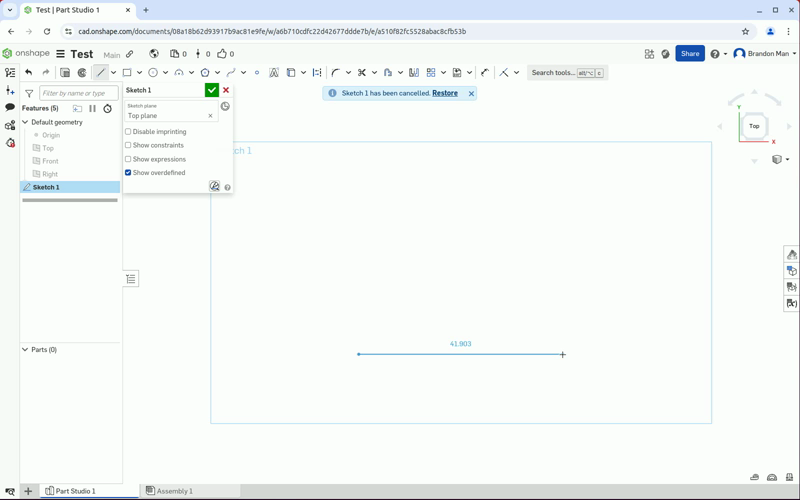
click(562, 354)
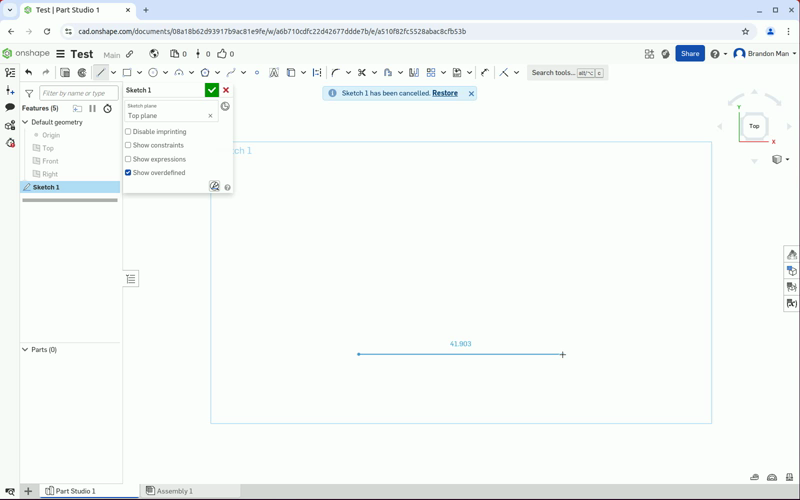
key_up(shift)
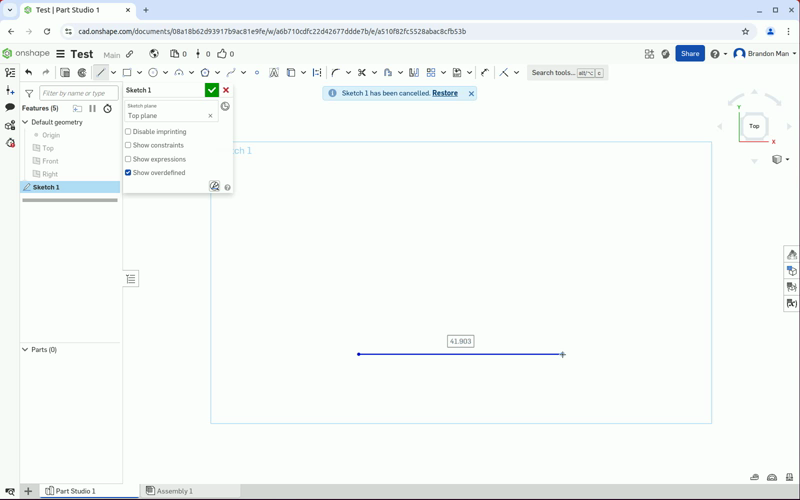
key_down(shift)
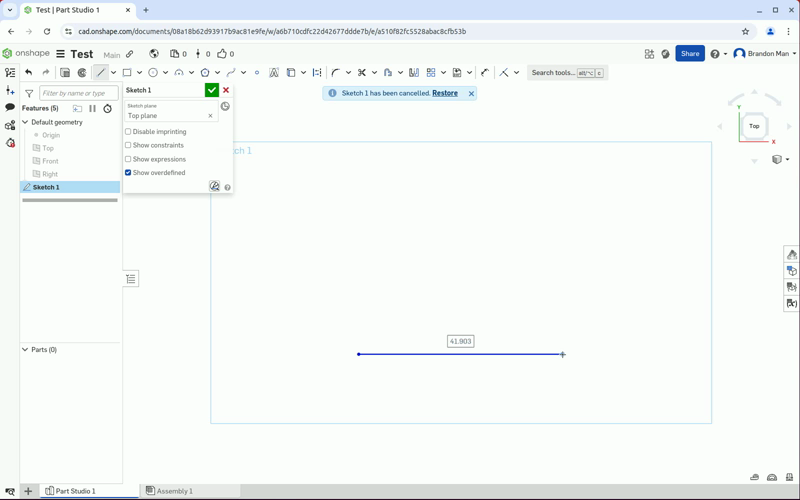
mouse_move(562, 212)
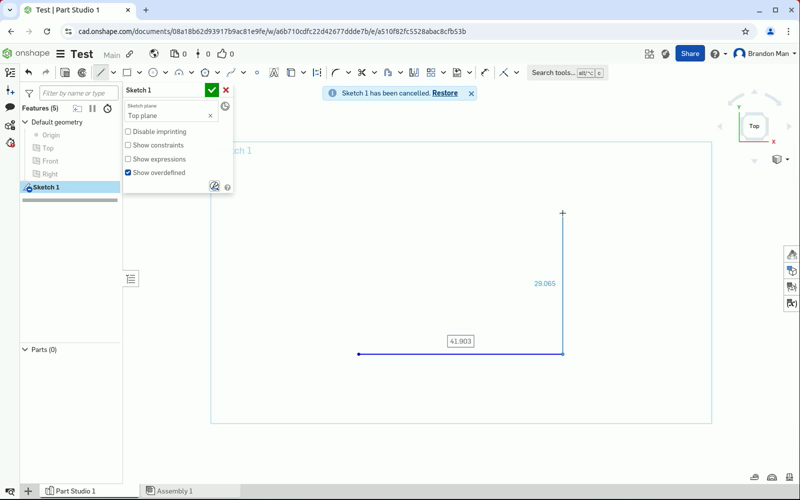
click(562, 212)
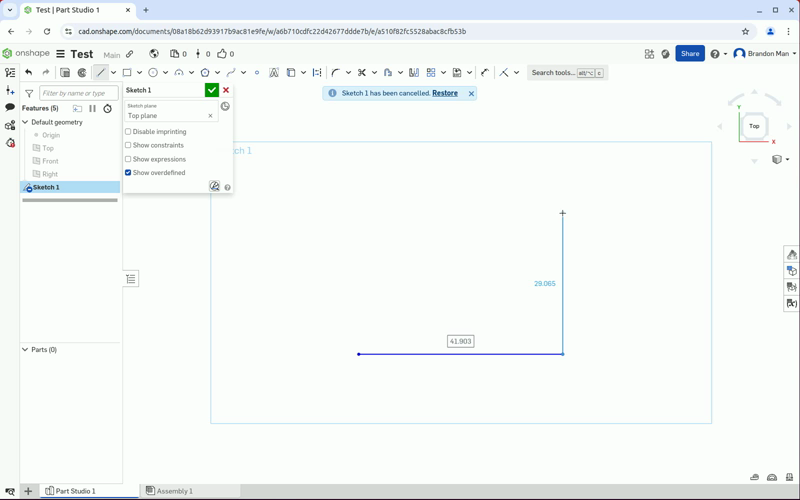
key_up(shift)
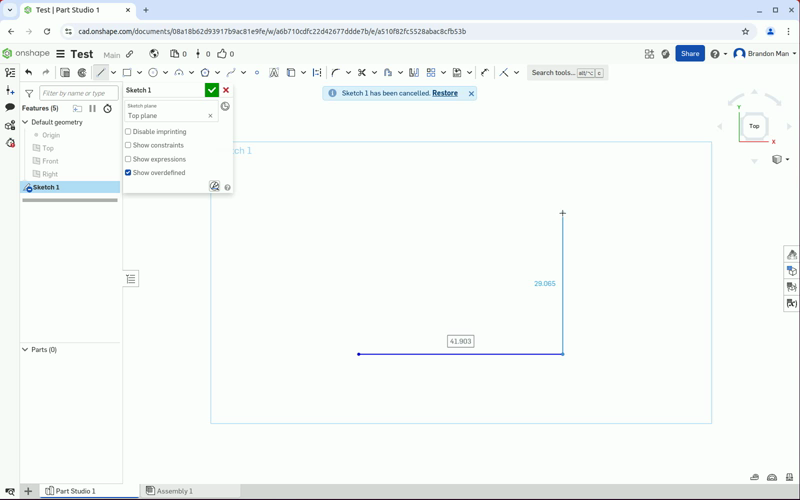
key_down(shift)
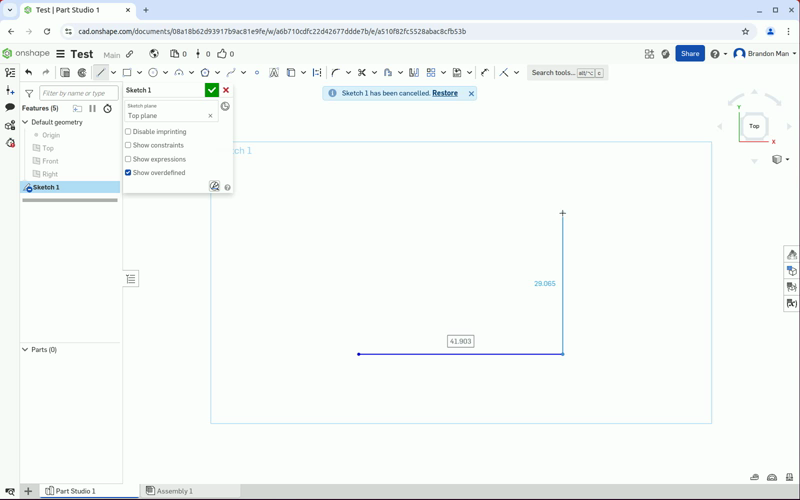
mouse_move(358, 212)
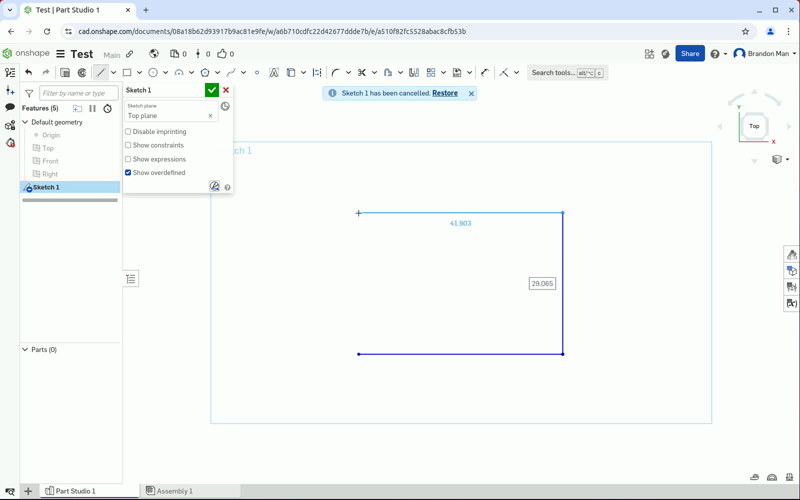
click(358, 212)
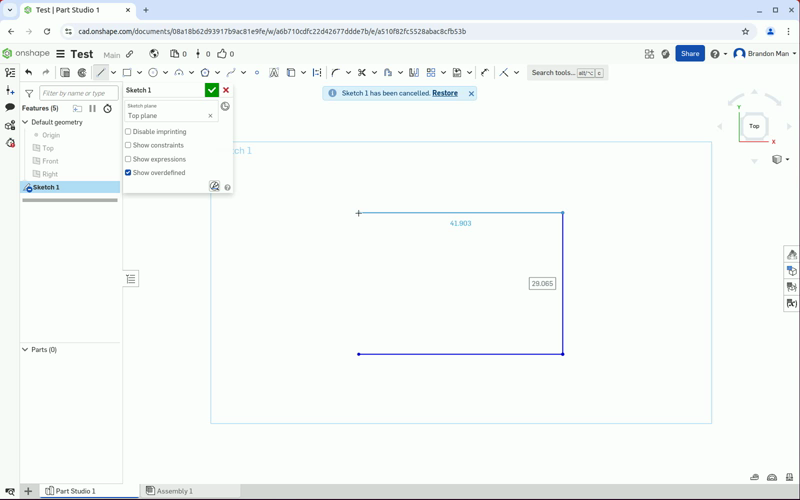
key_up(shift)
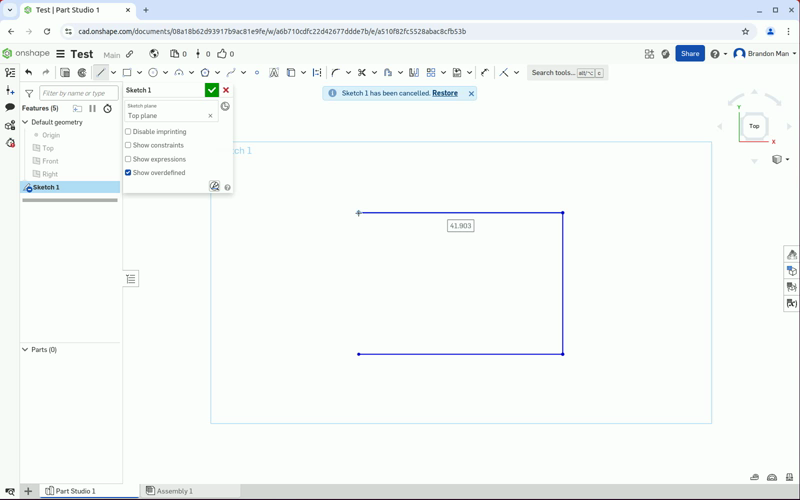
key_down(shift)
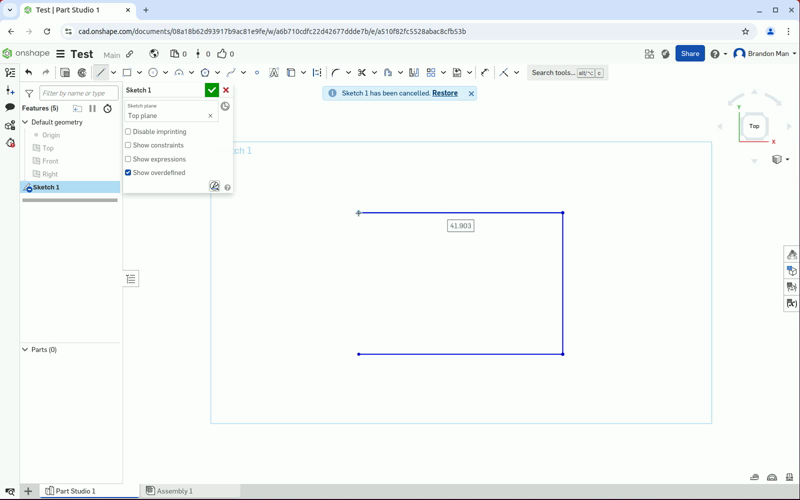
mouse_move(358, 354)
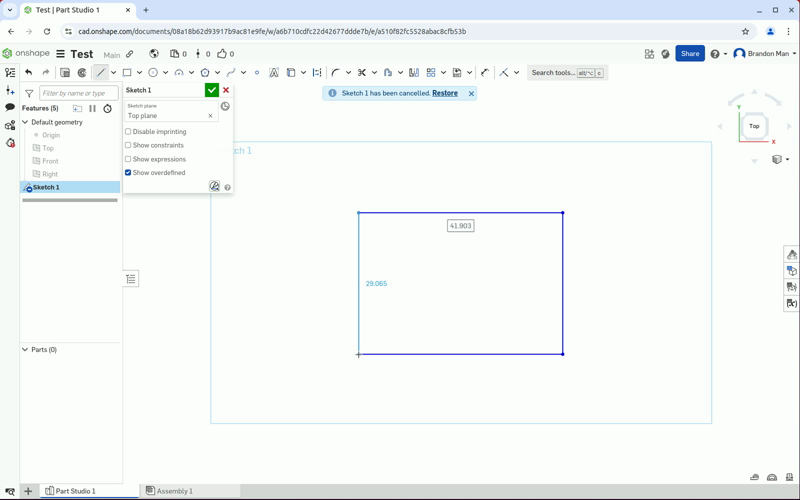
key_up(shift)
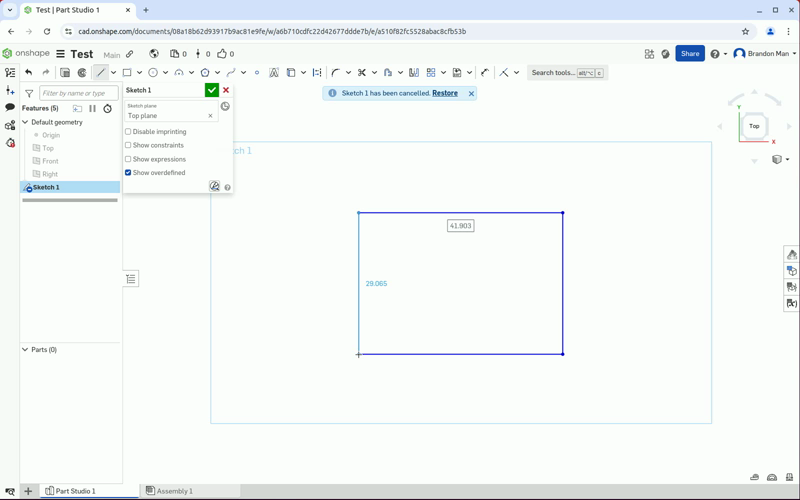
click(358, 354)
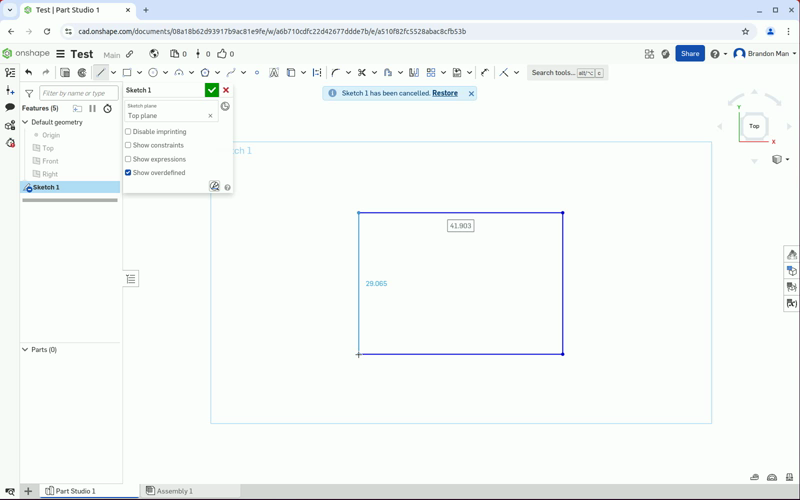
key(esc)
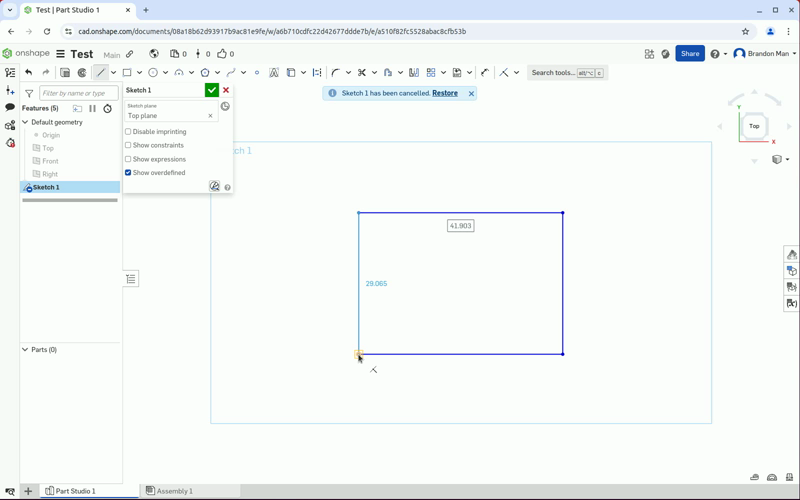
key(c)
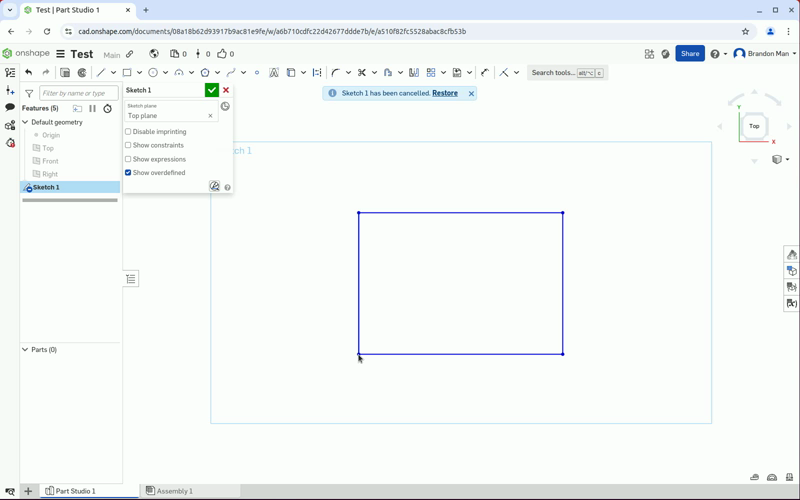
key_down(shift)
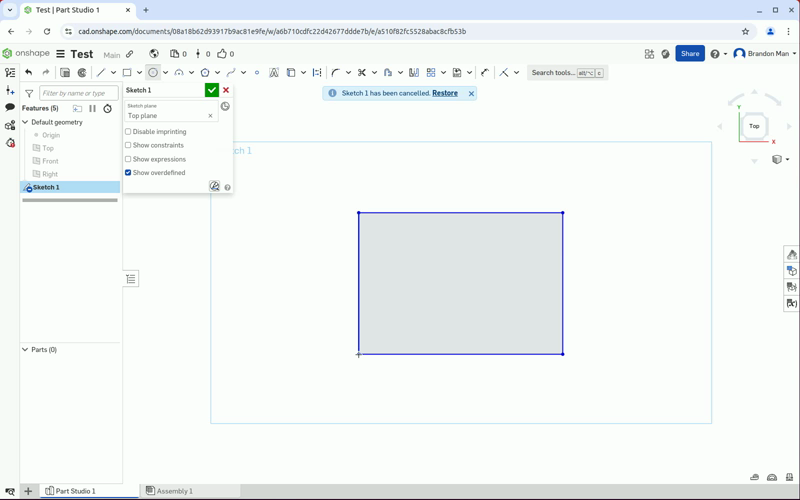
mouse_move(371, 341)
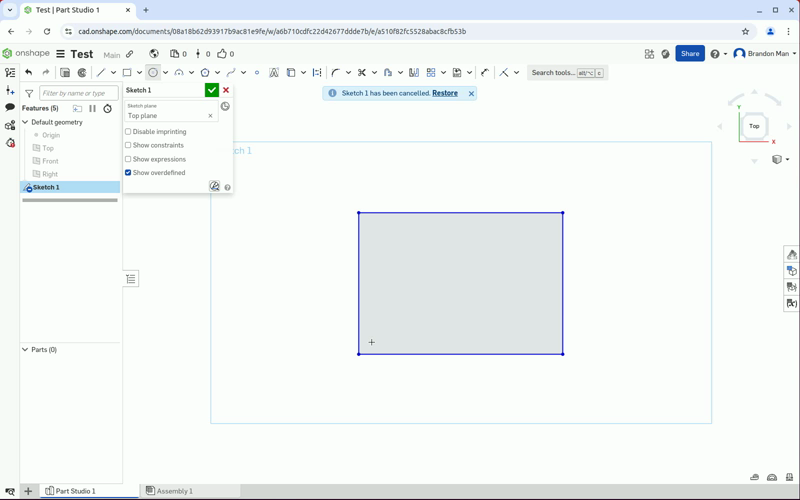
click(371, 341)
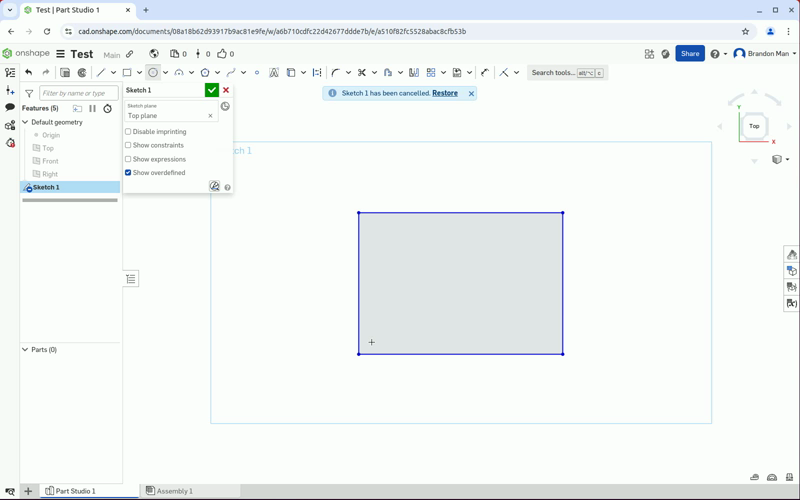
key_up(shift)
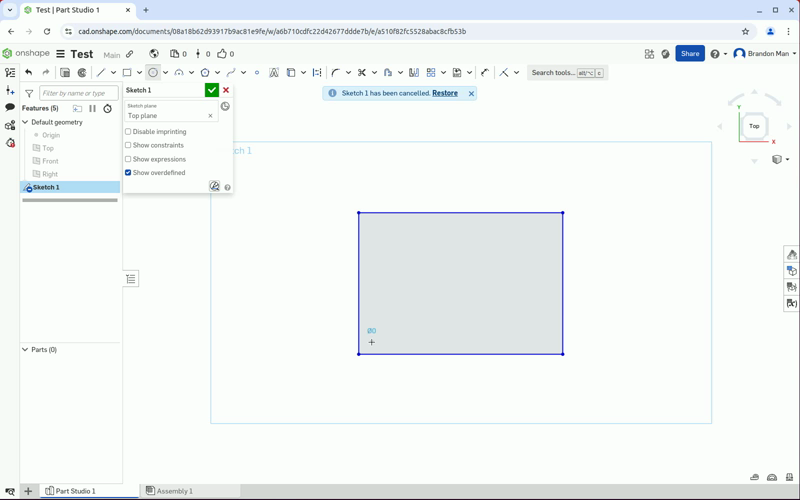
mouse_move(378, 341)
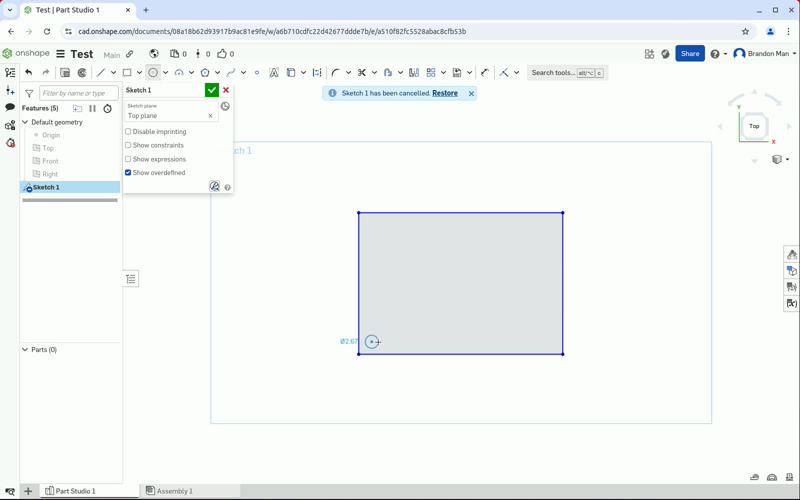
click(378, 341)
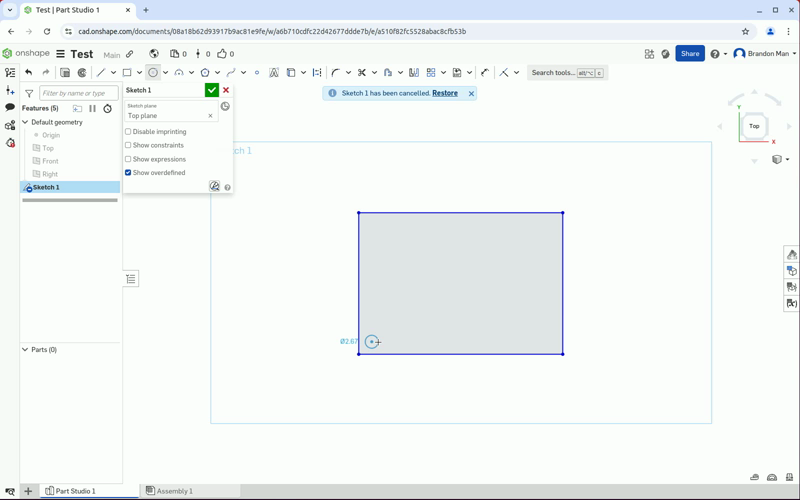
key(esc)
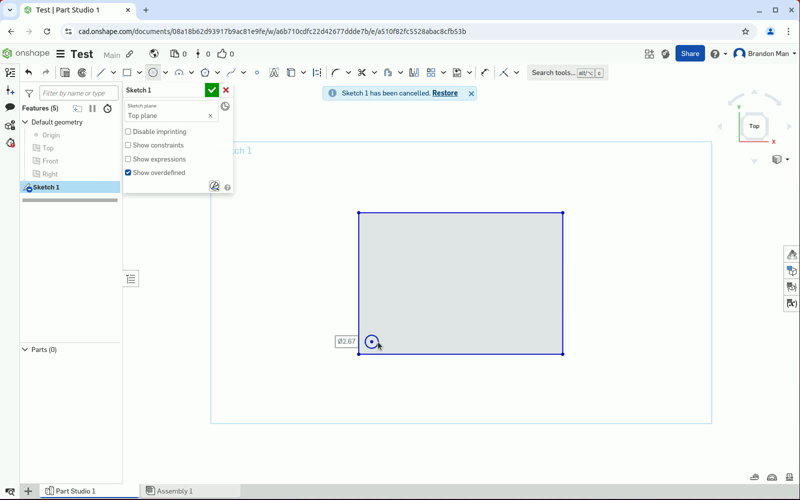
key(c)
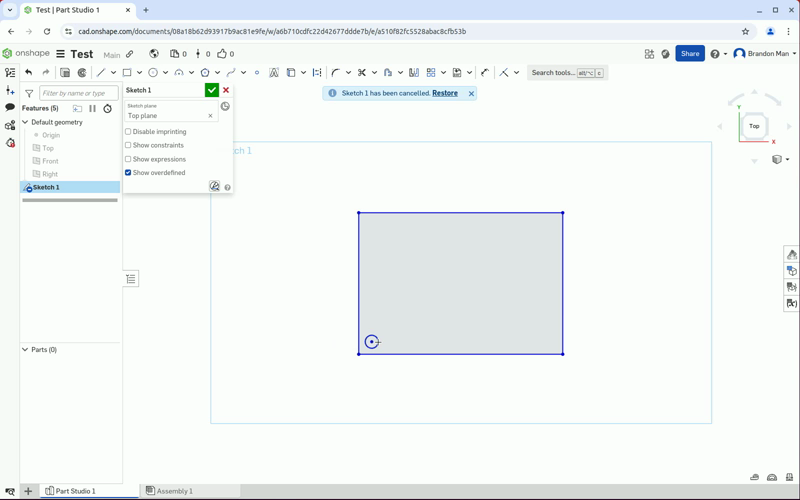
key_down(shift)
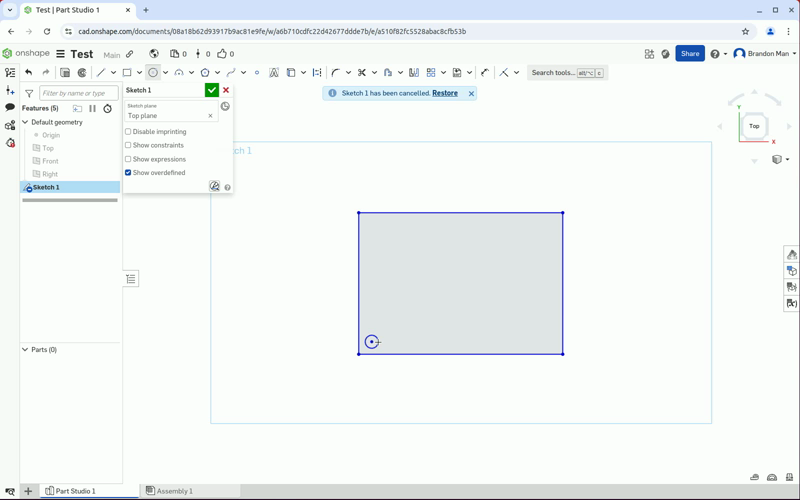
mouse_move(371, 225)
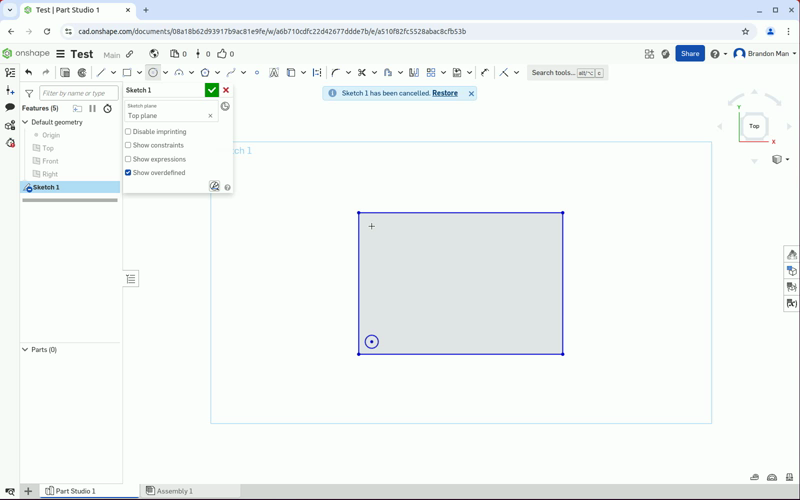
click(371, 225)
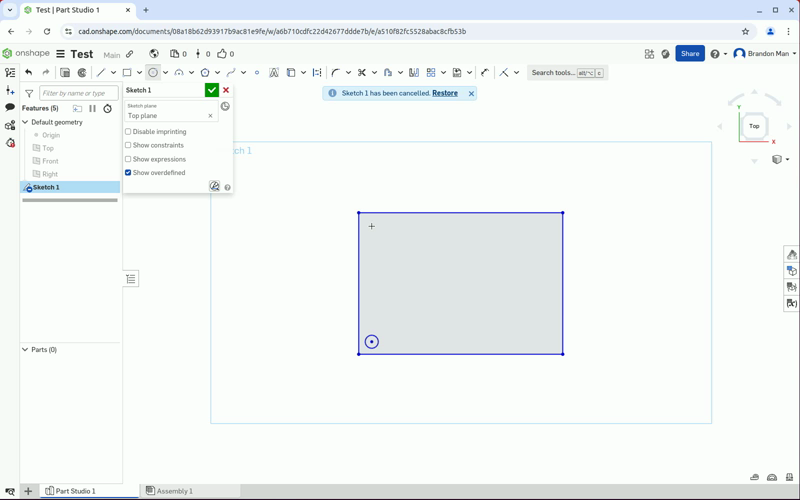
key_up(shift)
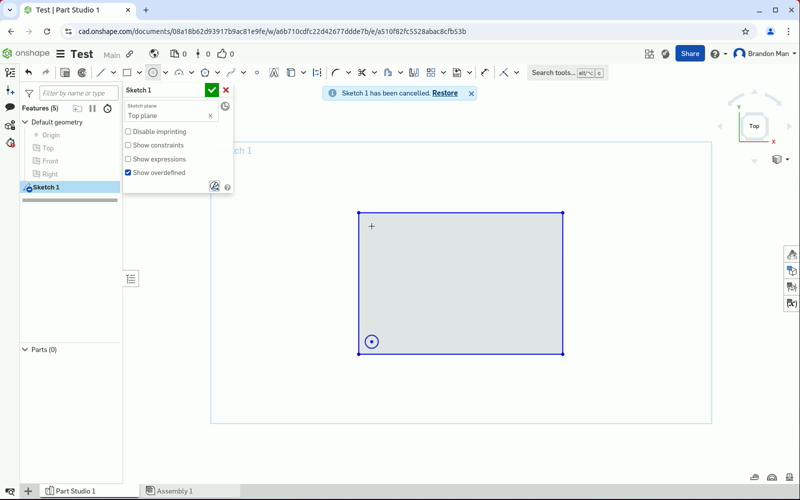
mouse_move(378, 225)
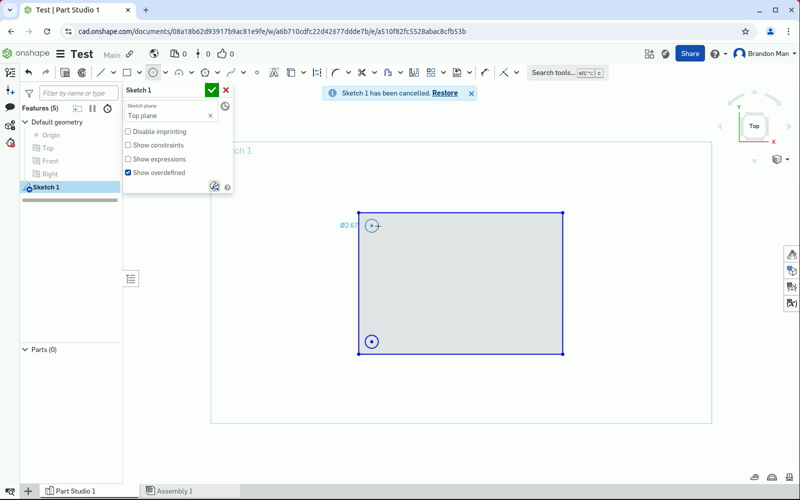
click(378, 225)
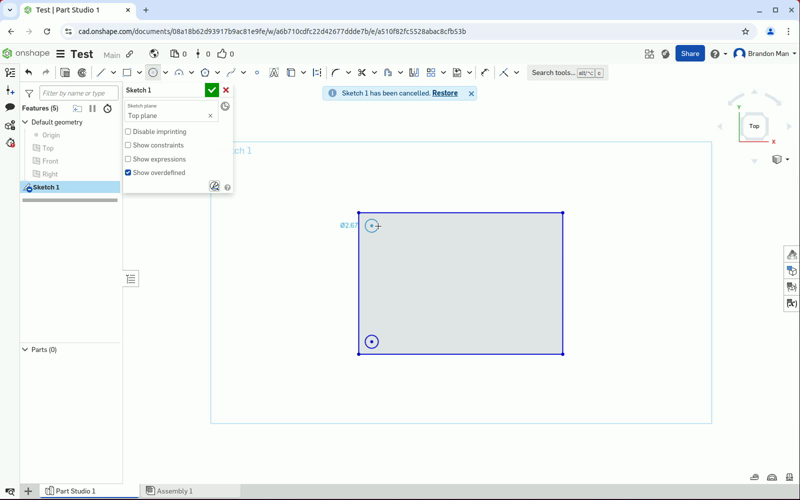
key(esc)
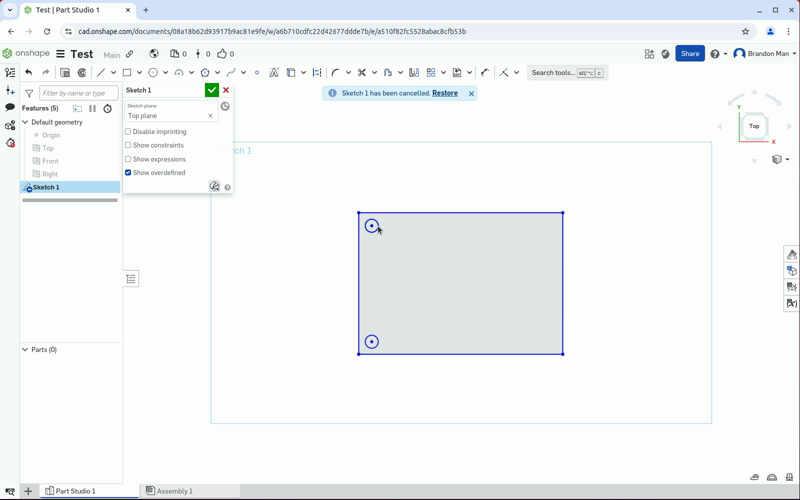
key(c)
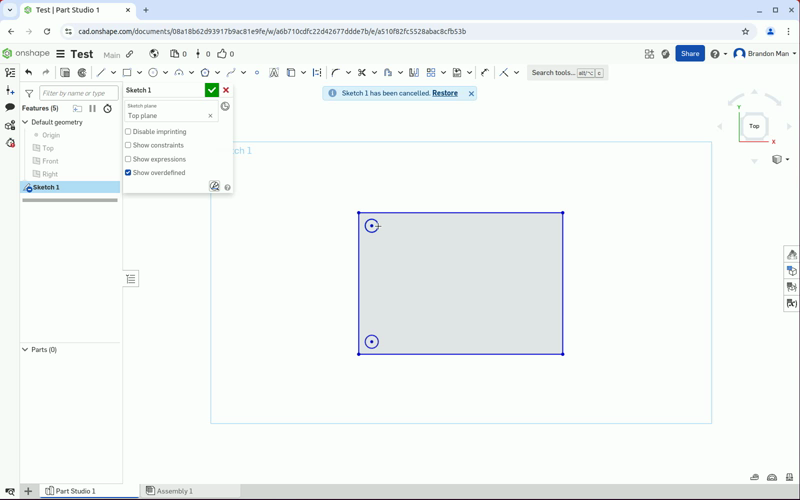
key_down(shift)
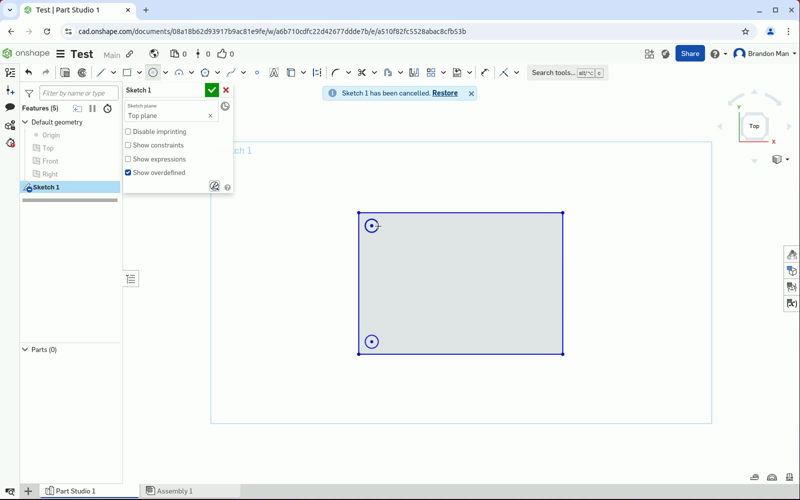
mouse_move(549, 341)
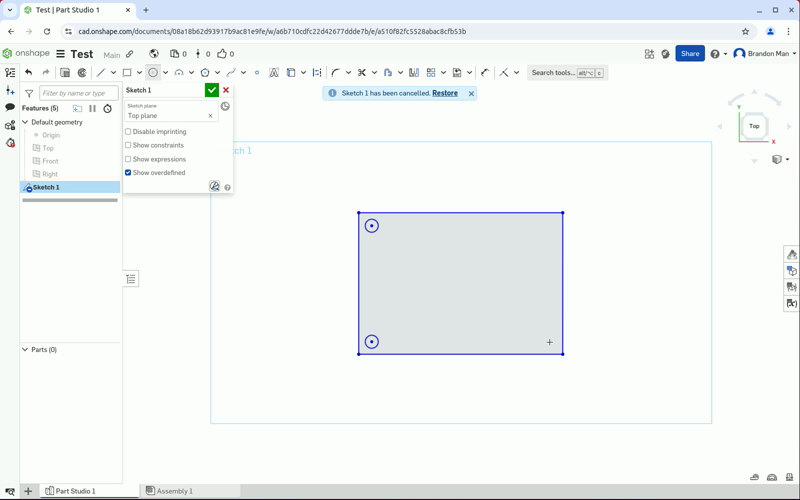
click(549, 341)
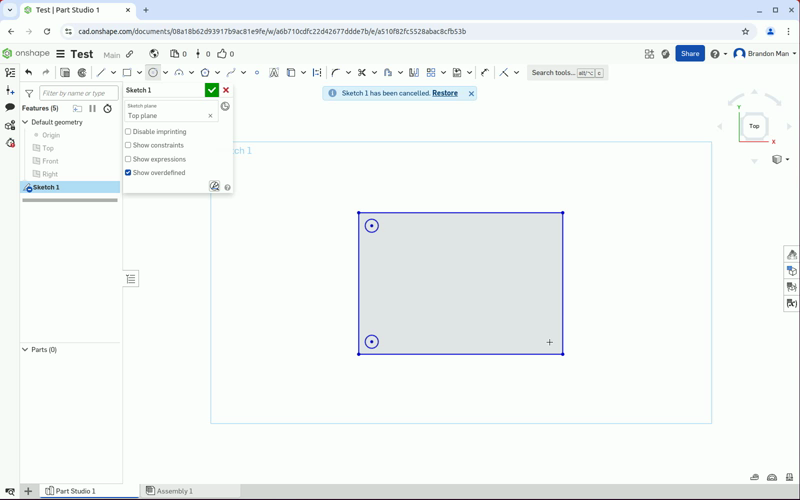
key_up(shift)
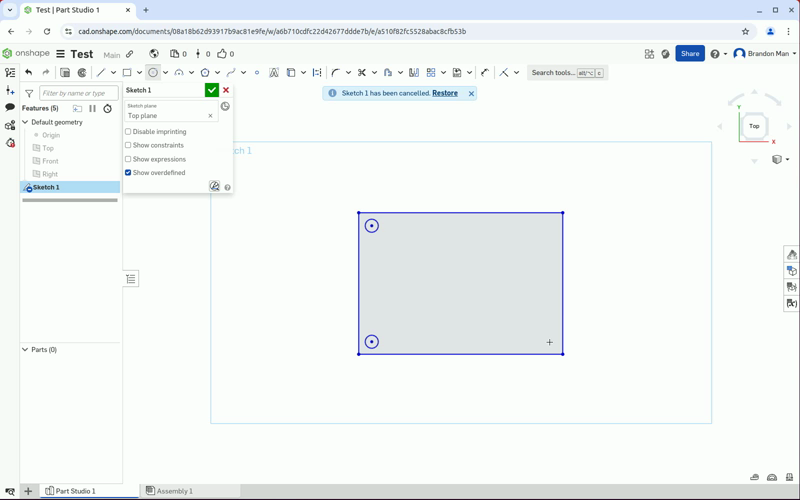
mouse_move(556, 341)
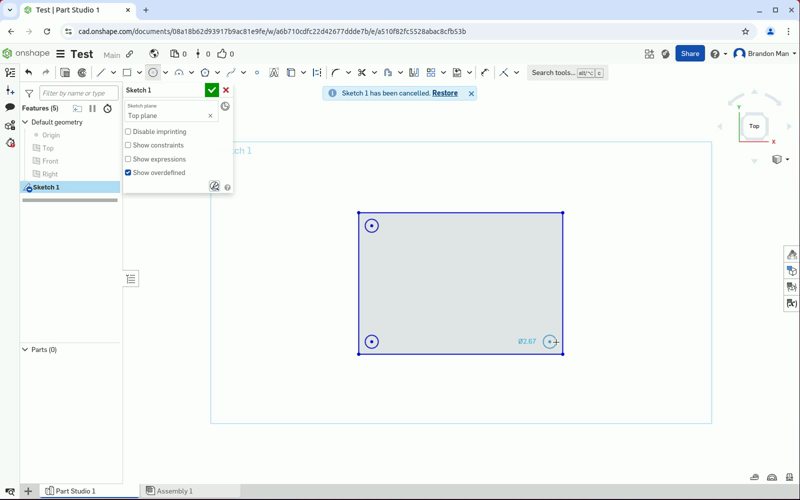
click(556, 341)
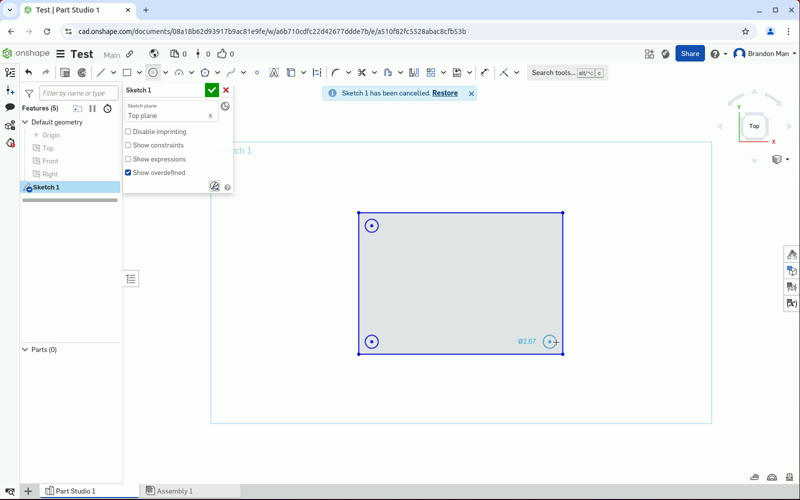
key(esc)
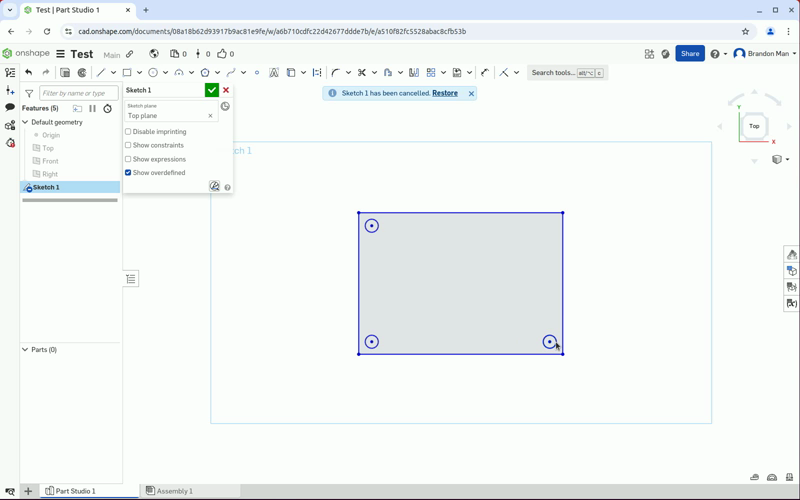
key(c)
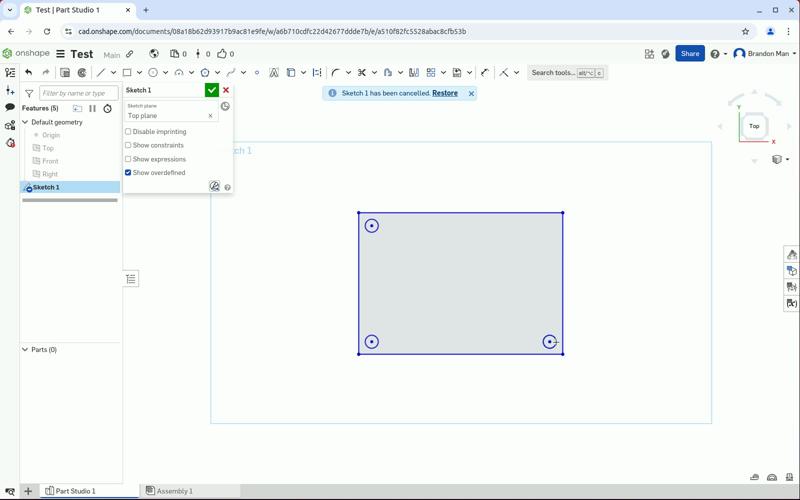
key_down(shift)
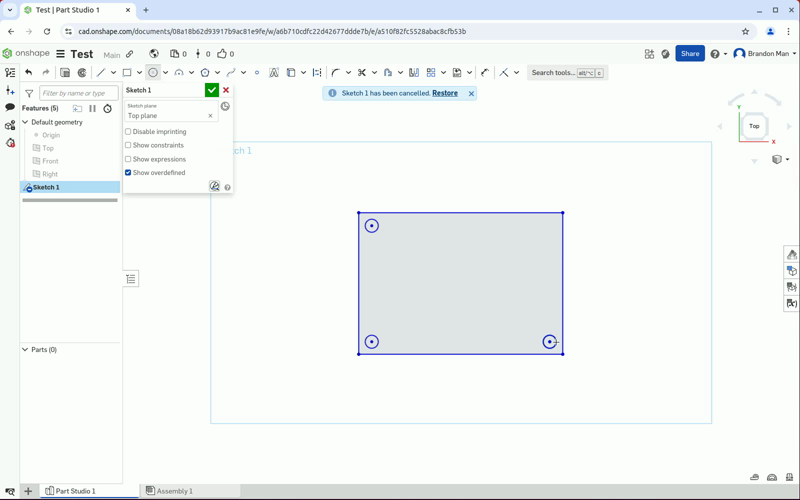
mouse_move(549, 225)
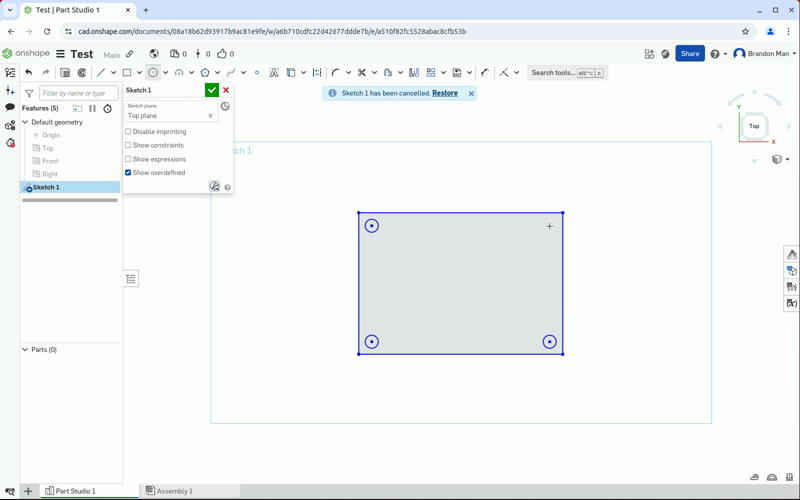
click(549, 225)
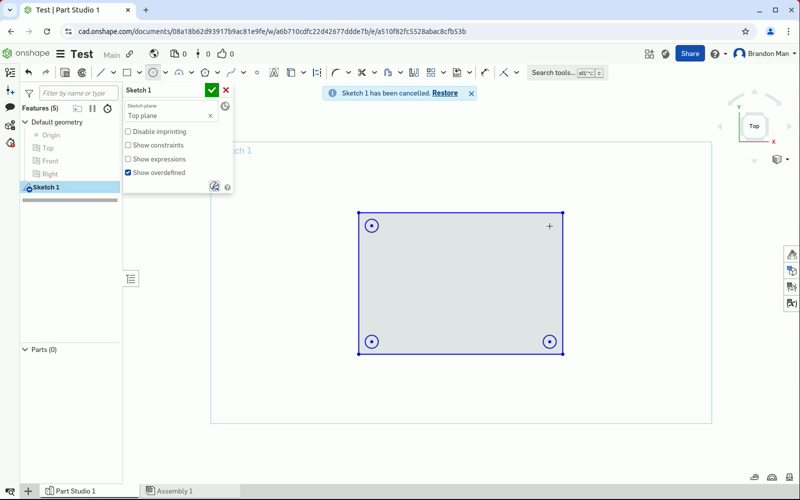
key_up(shift)
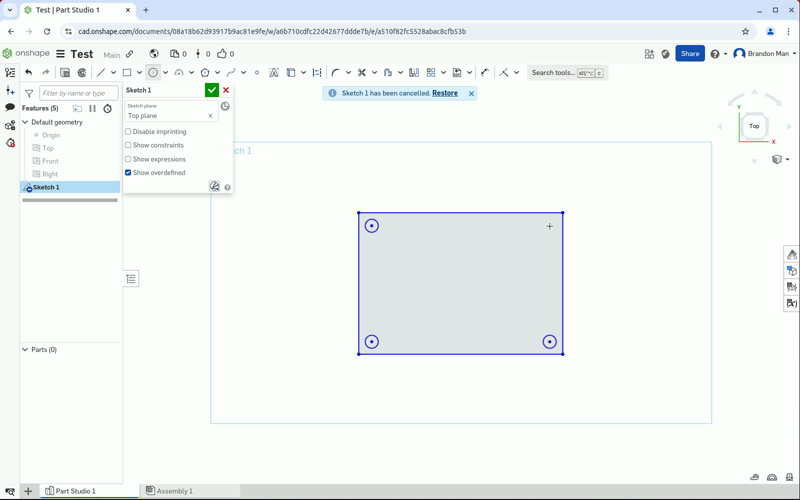
mouse_move(556, 225)
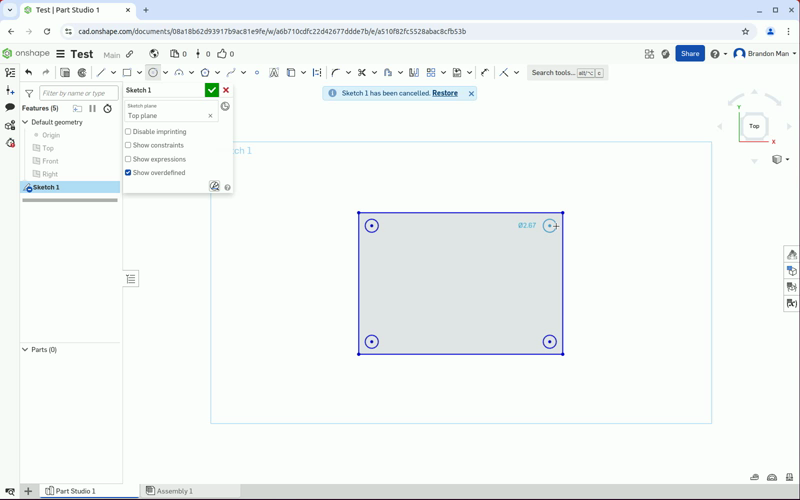
click(556, 225)
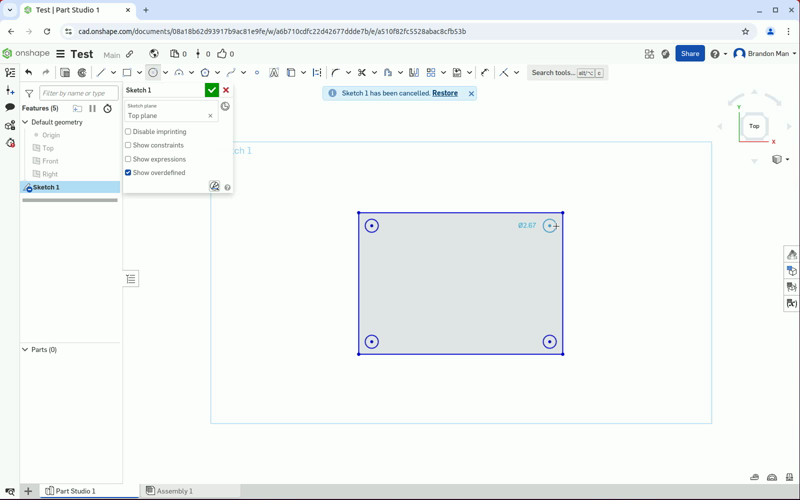
key(esc)
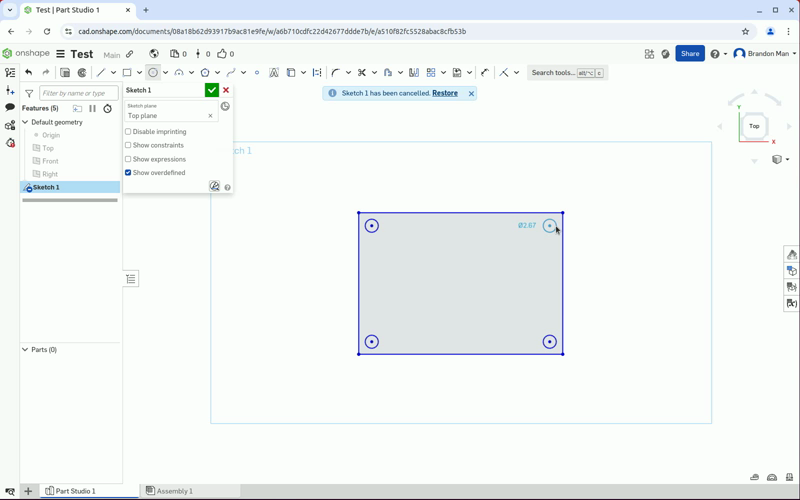
mouse_move(438, 241)
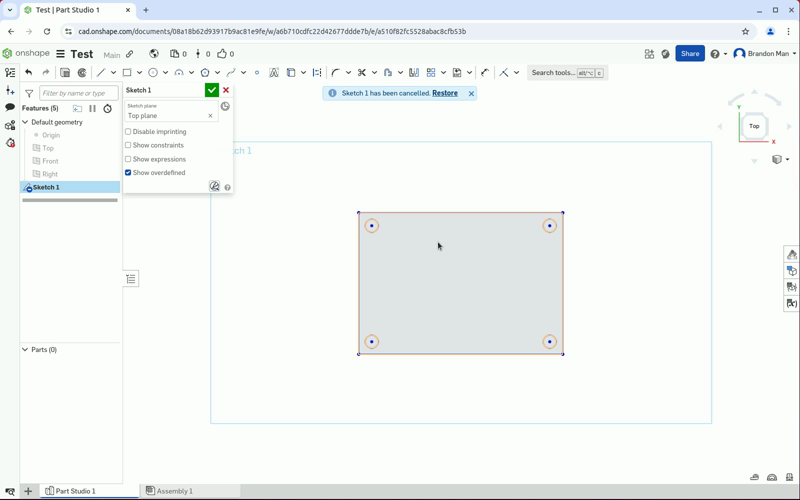
click(438, 241)
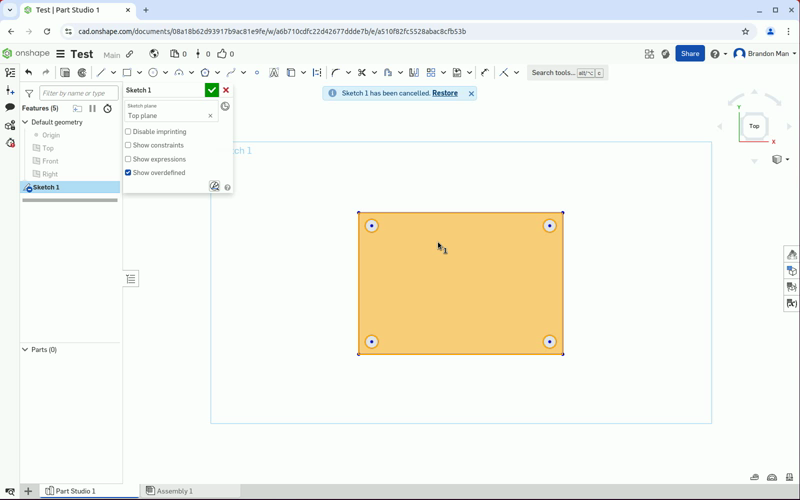
mouse_move(73, 352)
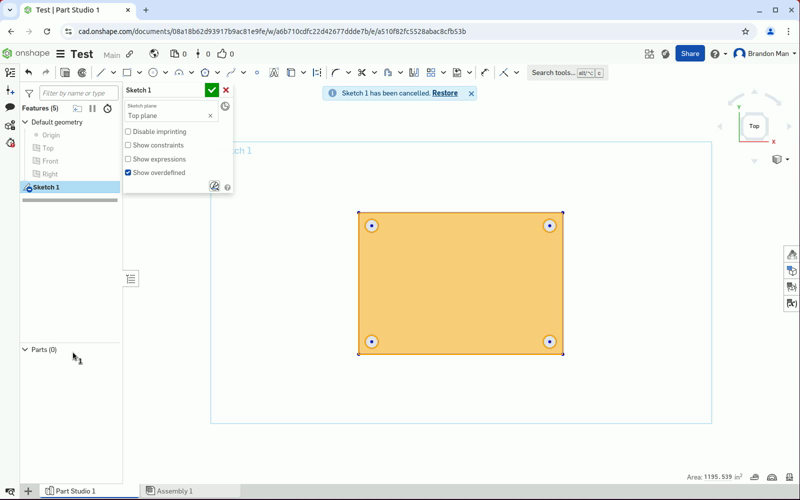
key(shift+y)
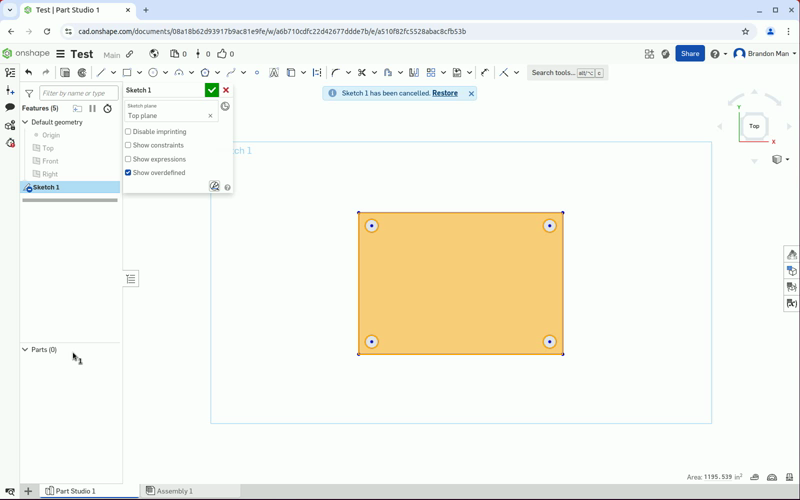
key(shift+e)
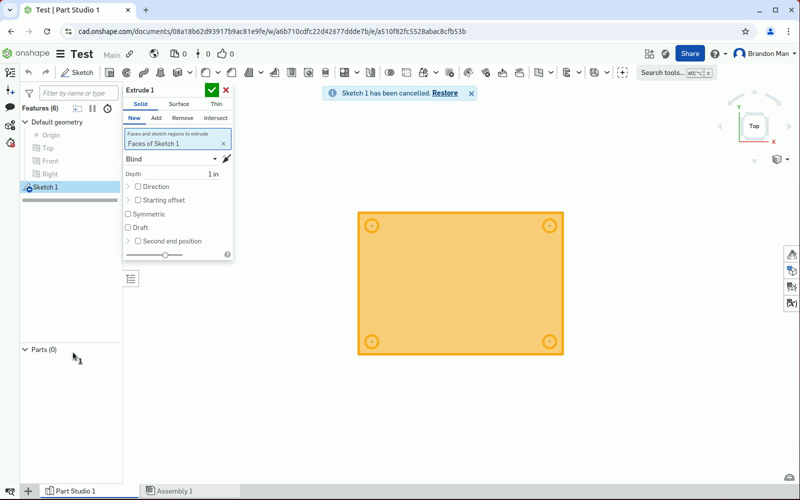
mouse_move(143, 106)
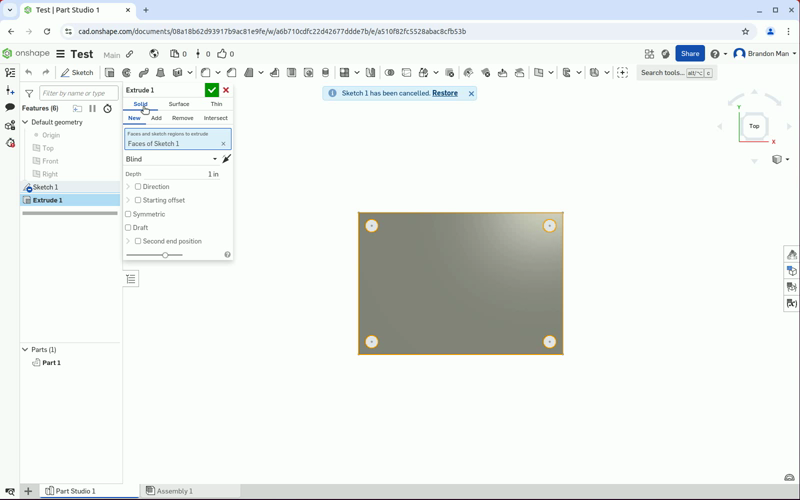
click(143, 106)
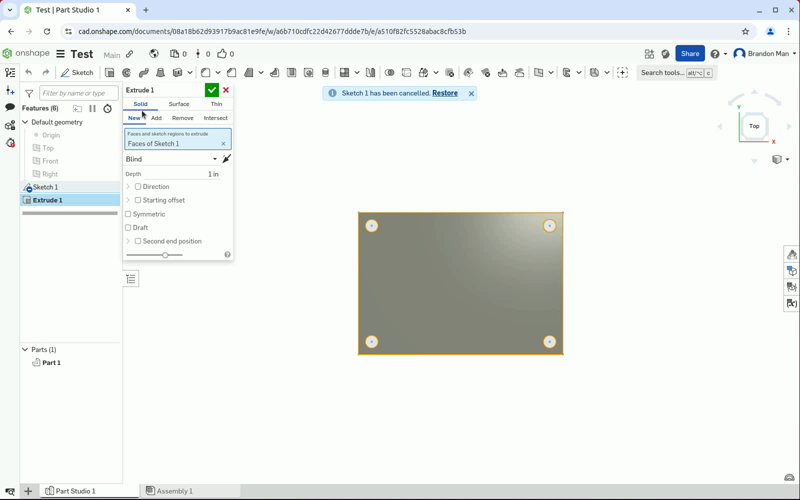
mouse_move(137, 120)
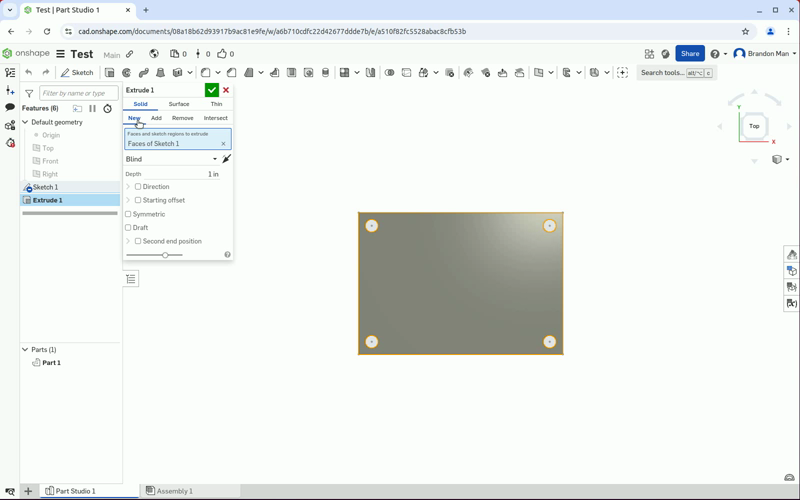
click(137, 120)
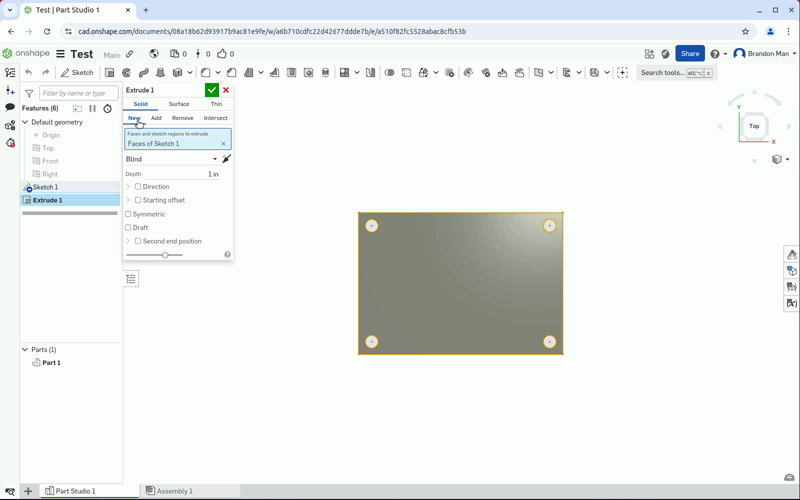
key(tab, 4)
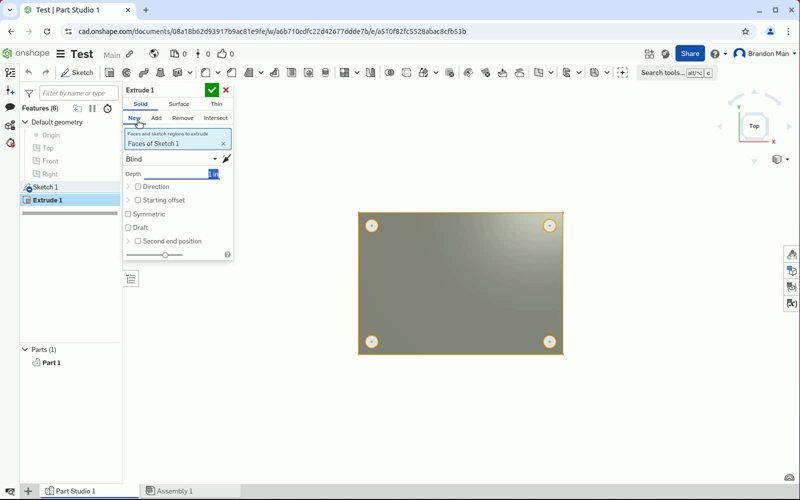
text(0.963)
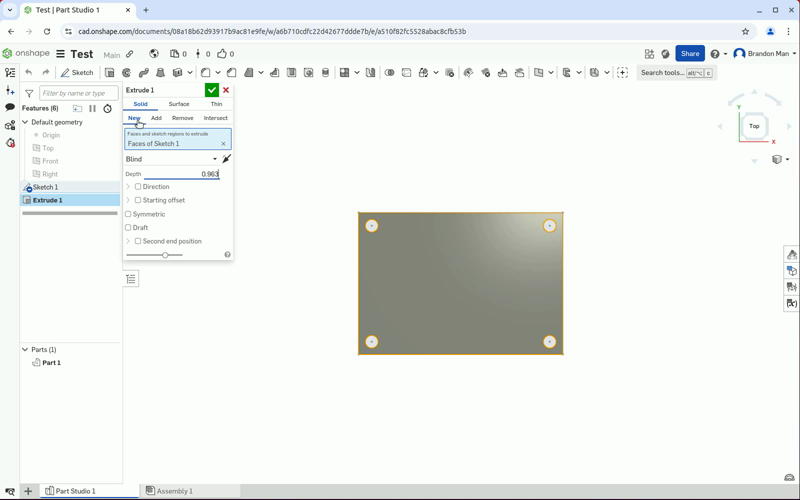
key(enter)
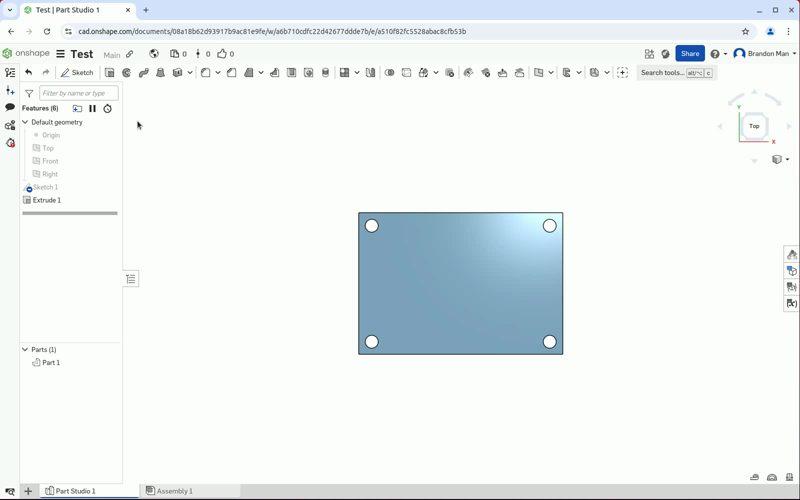
key(shift+h)
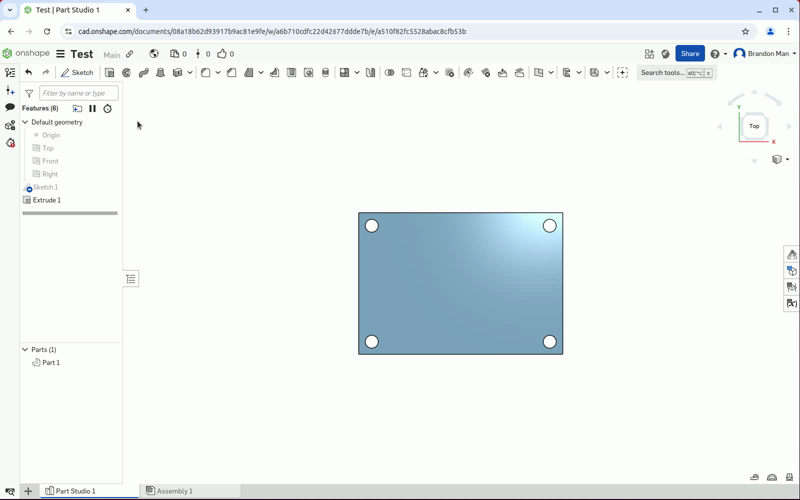
key(shift+h)
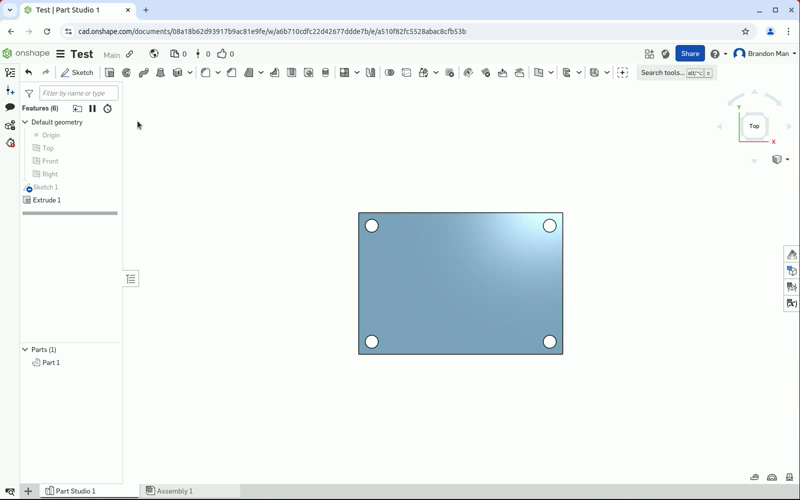
mouse_move(73, 189)
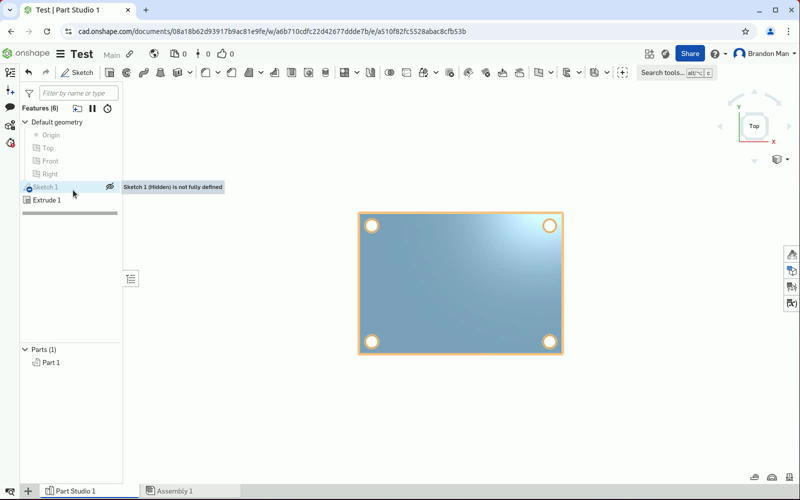
click(73, 189)
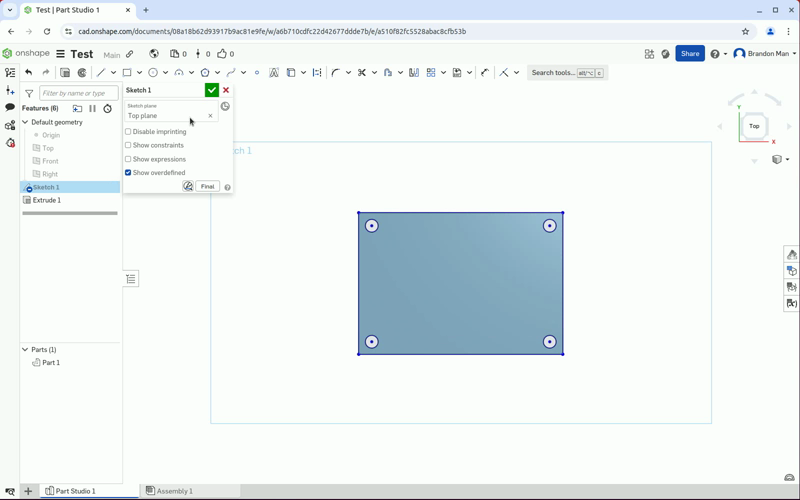
mouse_move(229, 92)
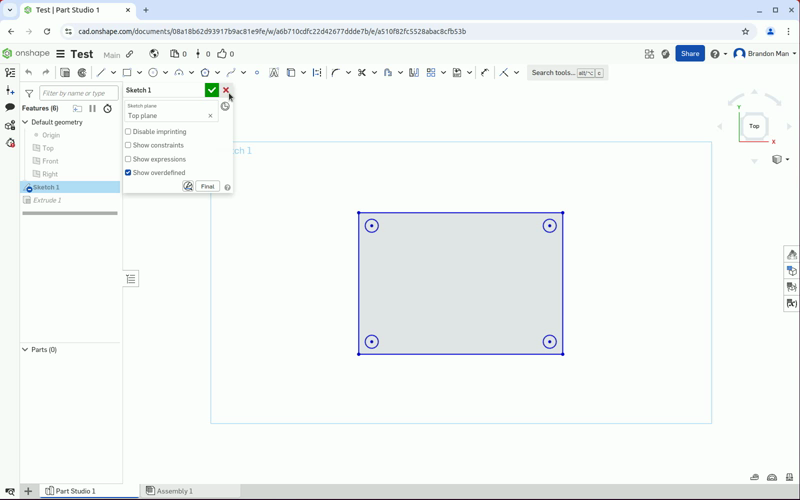
click(229, 92)
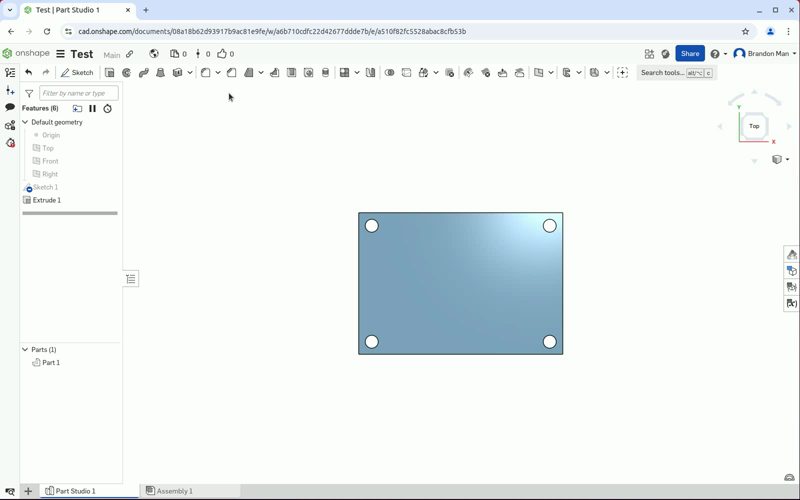
mouse_move(73, 352)
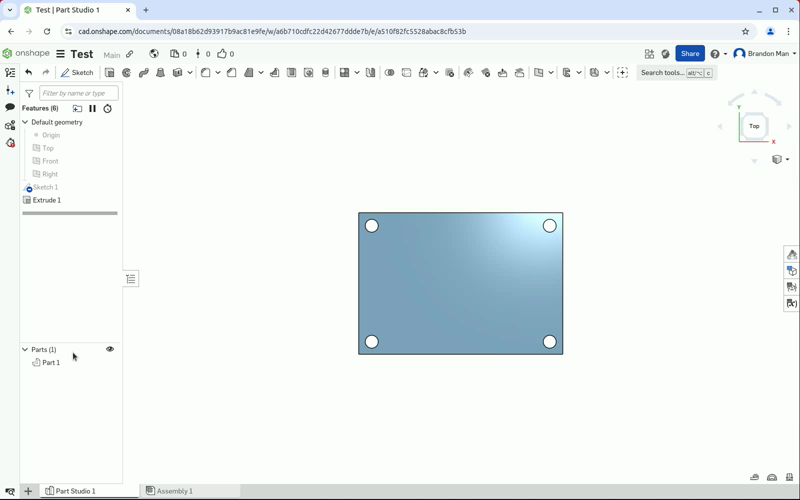
key(y)
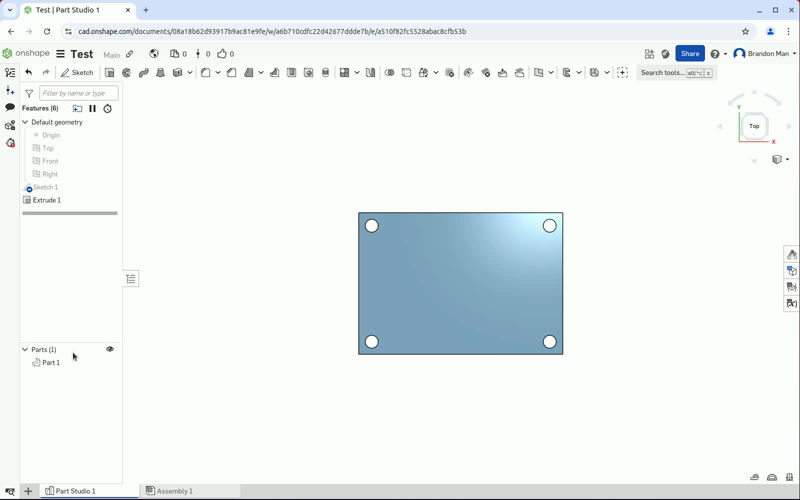
key(shift+p)
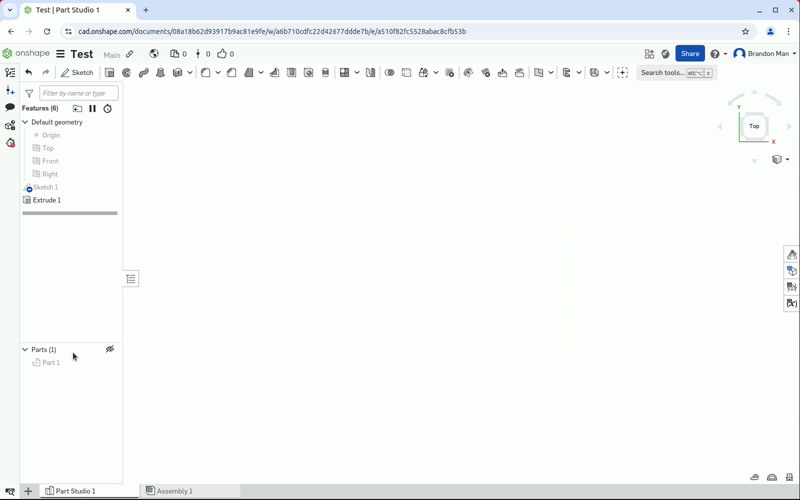
key(space)
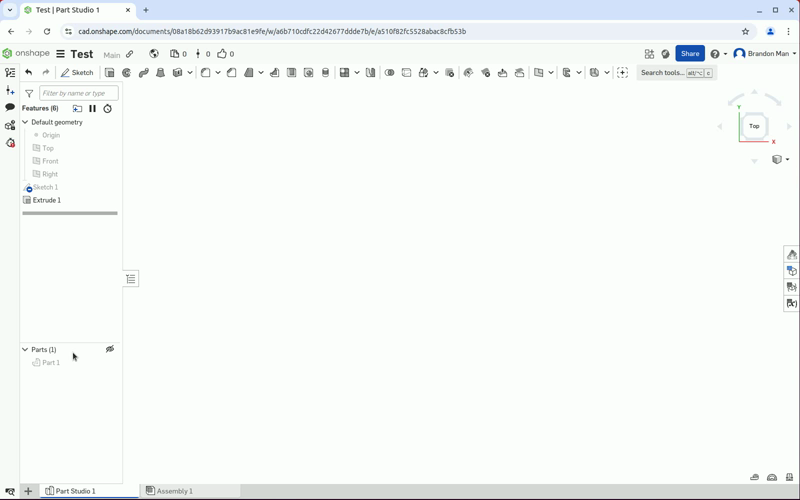
key_down(shift)
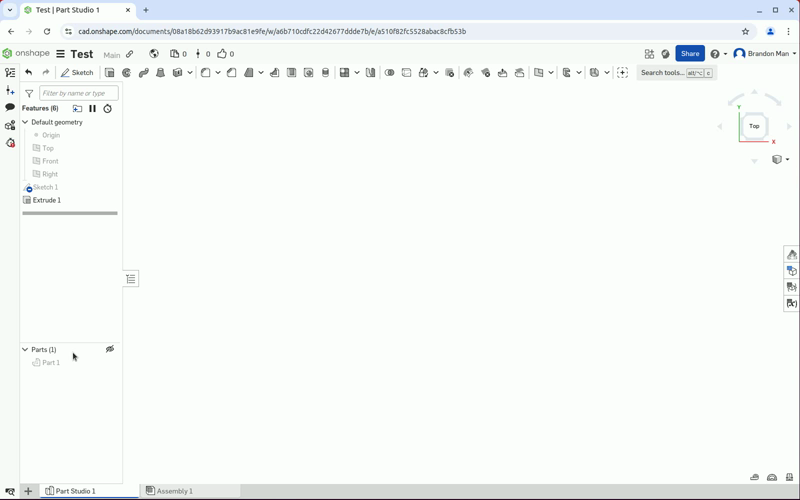
key(up)
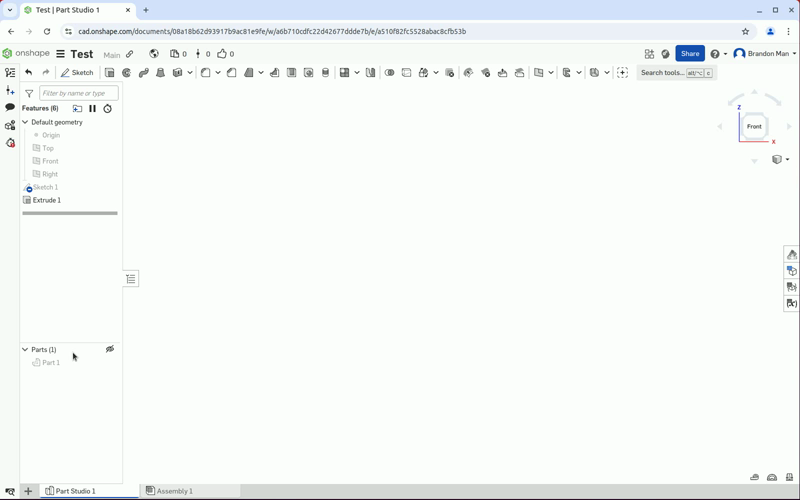
key_up(shift)
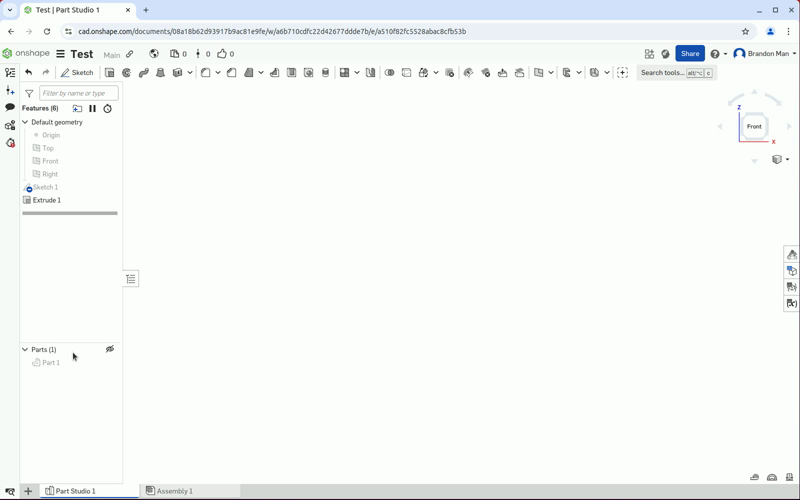
key(space)
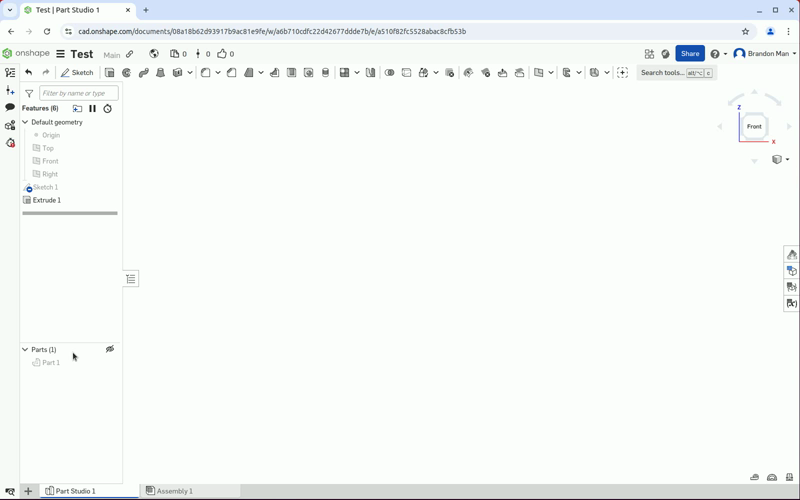
key_down(shift)
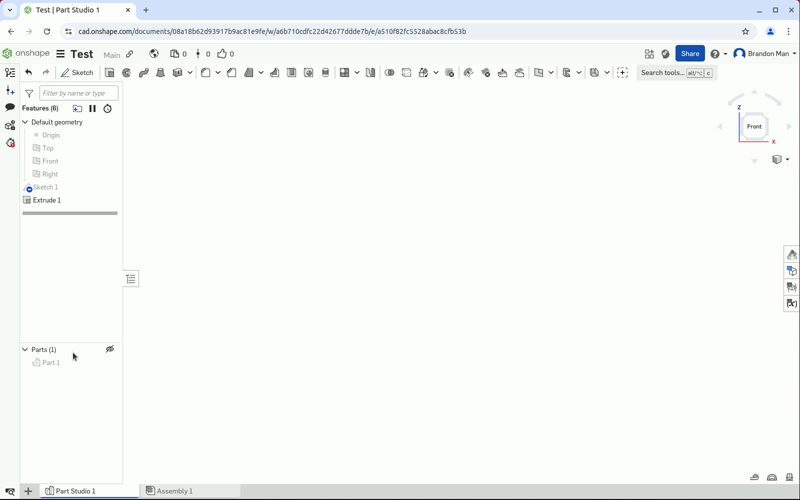
key(left)
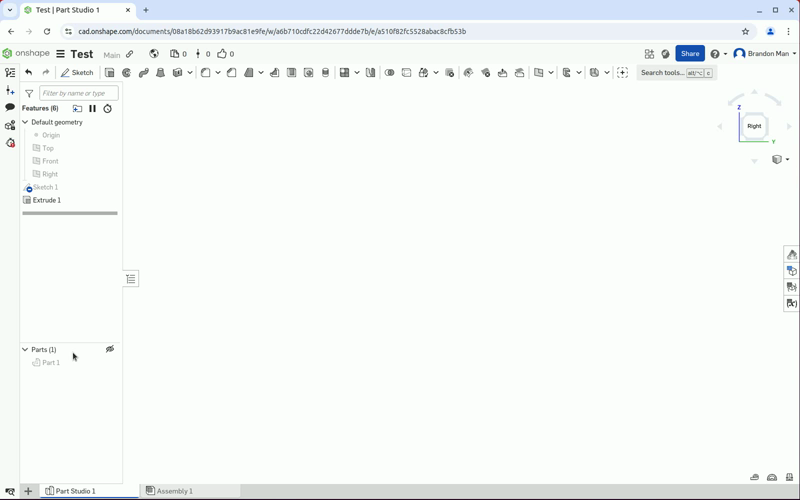
key_up(shift)
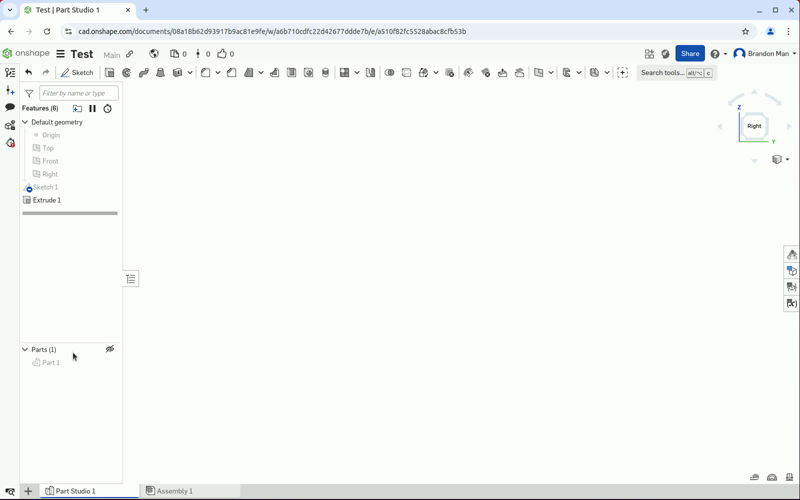
mouse_move(73, 352)
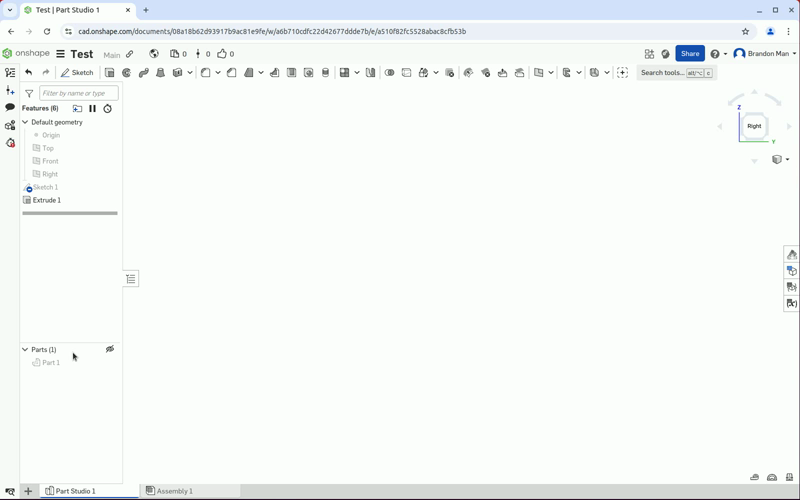
key(shift+y)
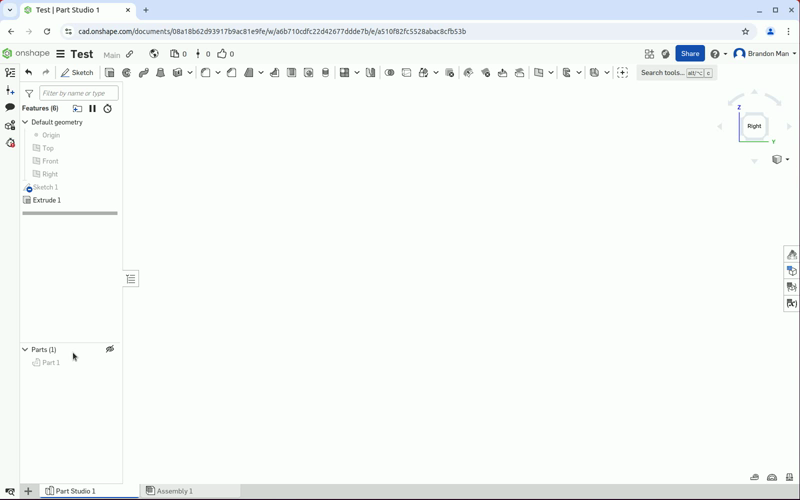
key(shift+s)
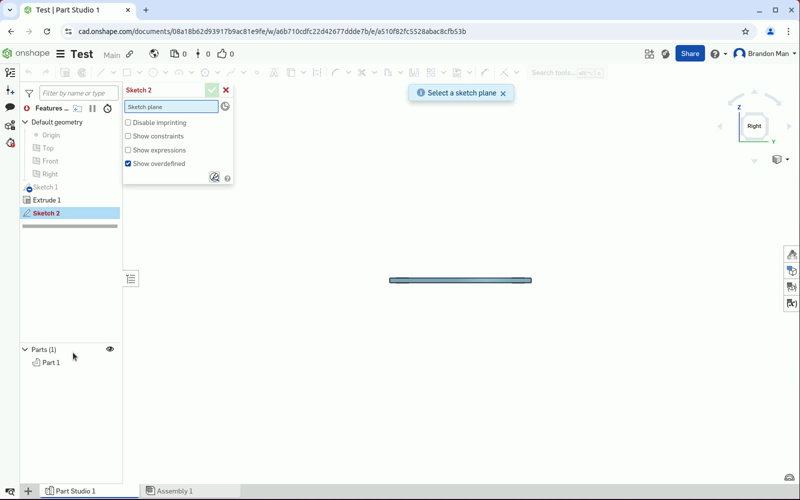
mouse_move(73, 176)
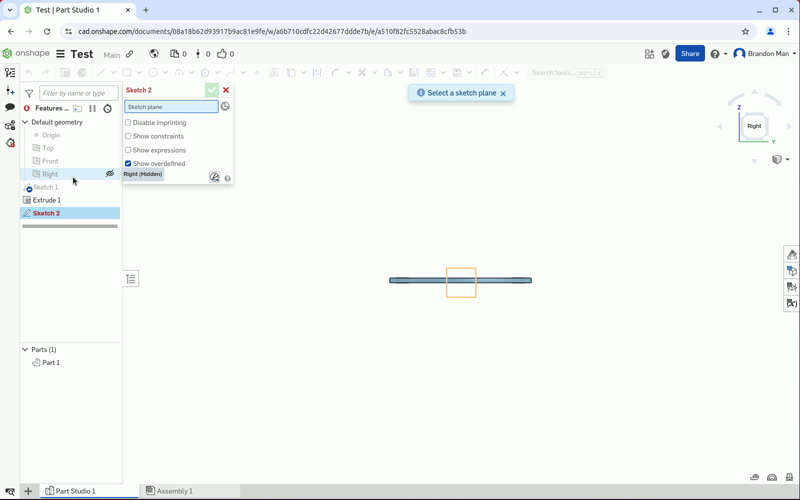
click(73, 176)
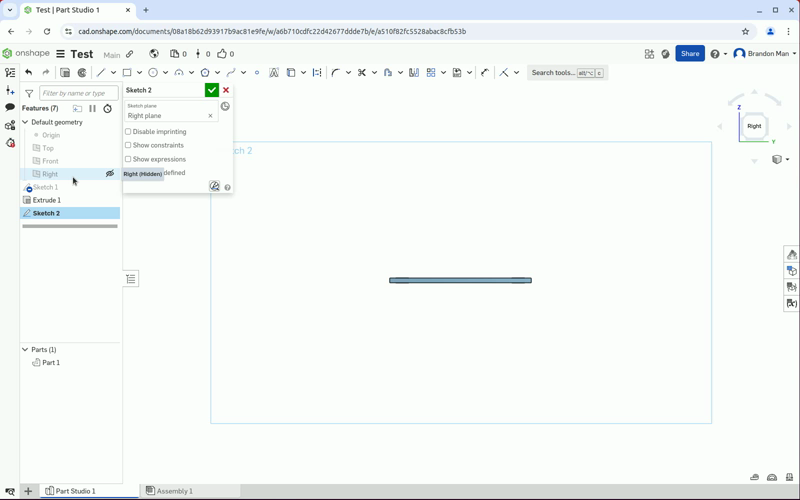
mouse_move(73, 352)
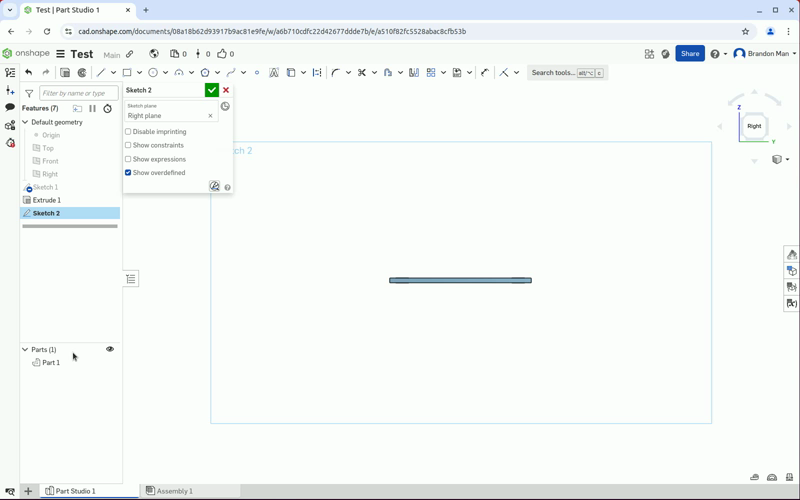
key(y)
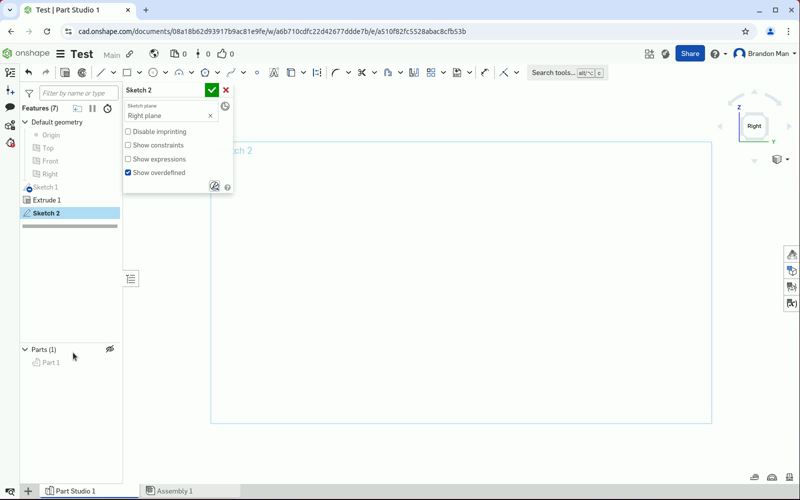
key(l)
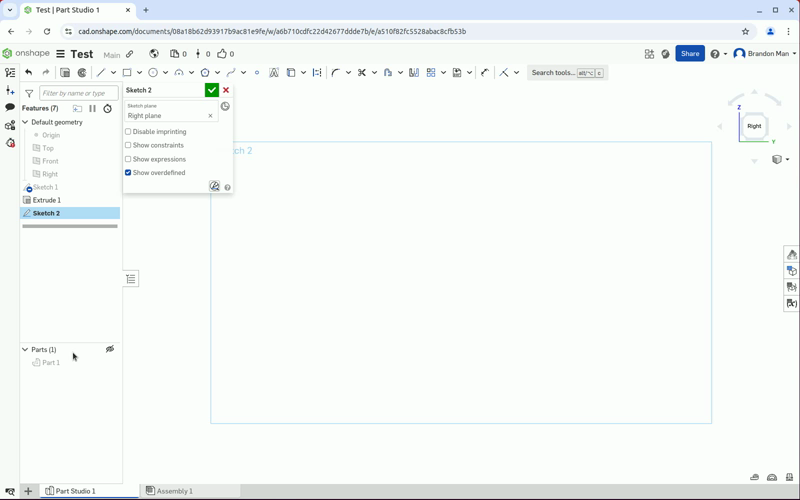
key_down(shift)
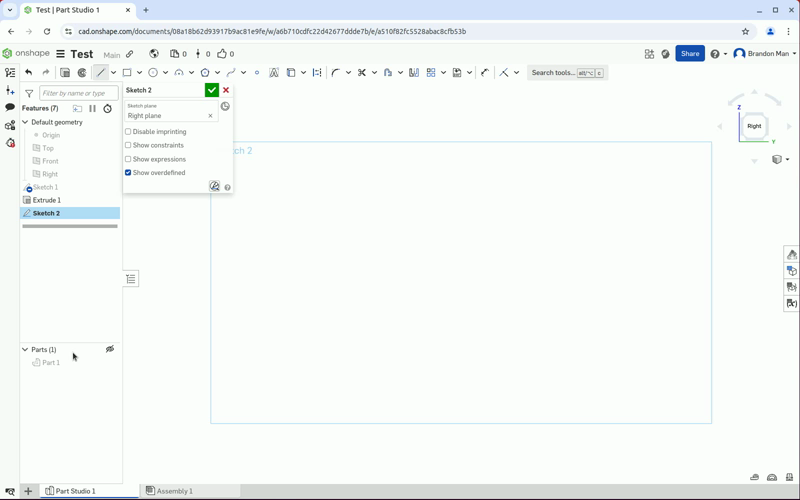
mouse_move(378, 272)
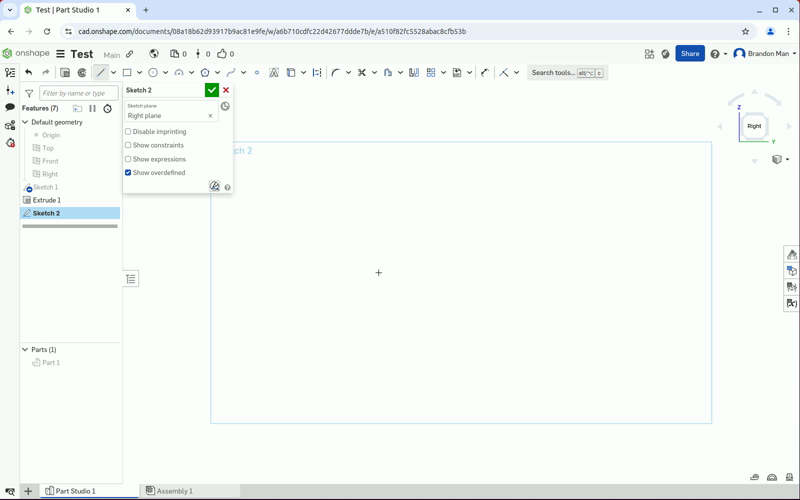
click(378, 272)
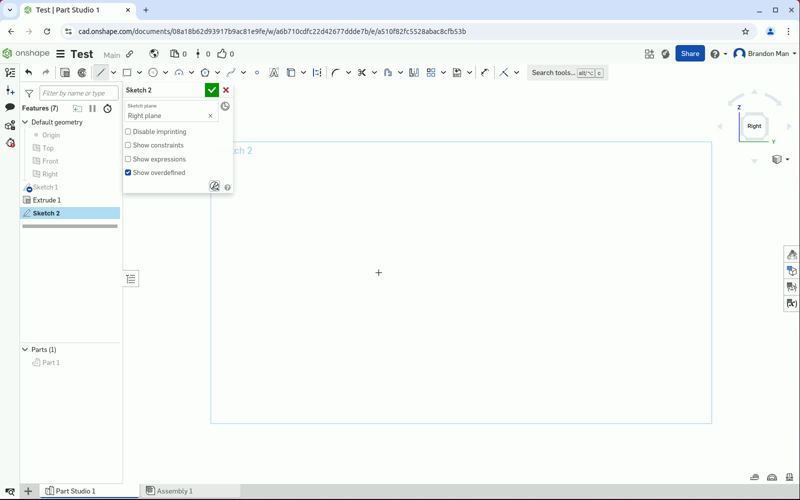
key_up(shift)
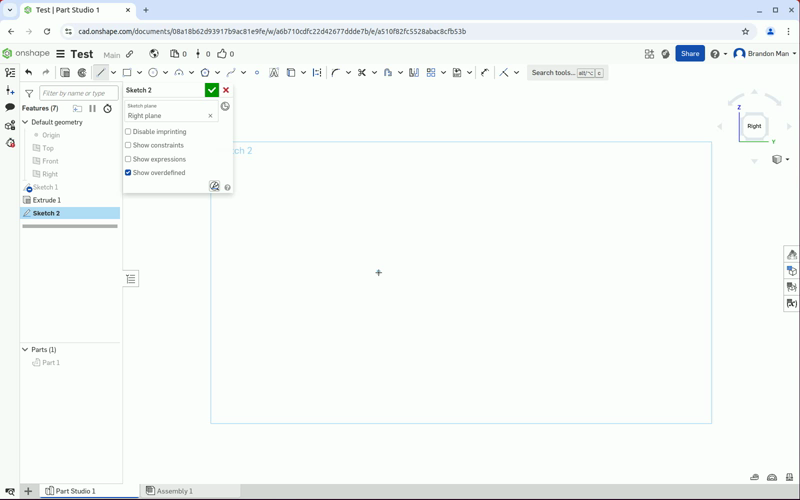
key_down(shift)
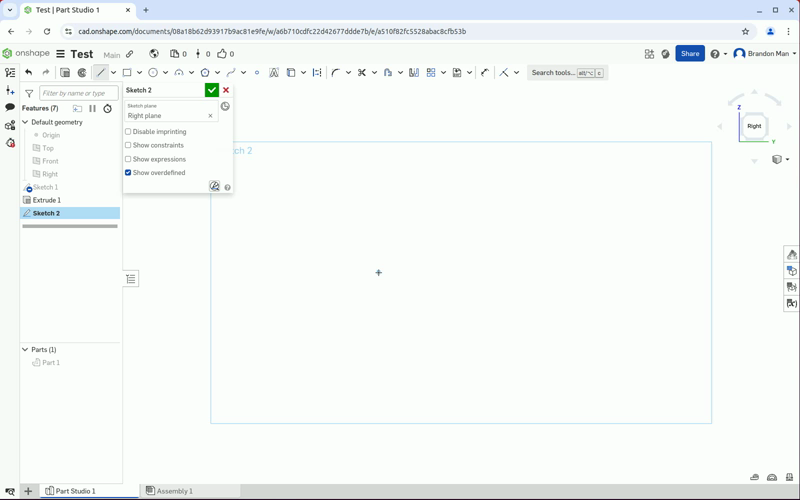
mouse_move(408, 272)
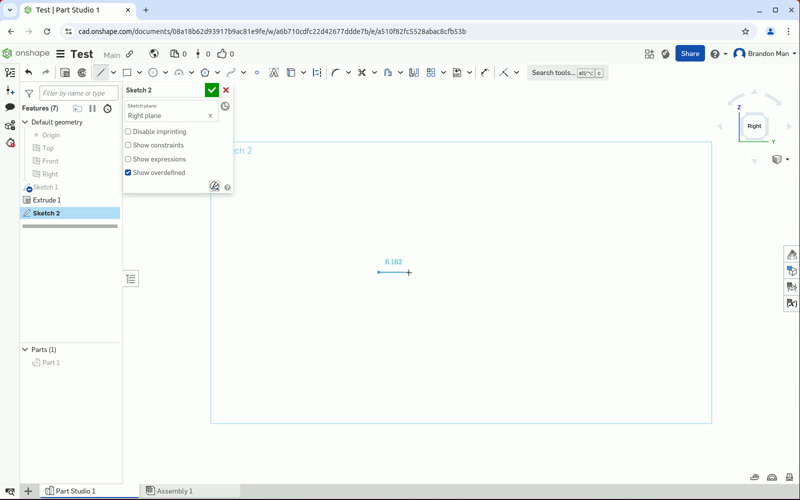
mouse_move(393, 272)
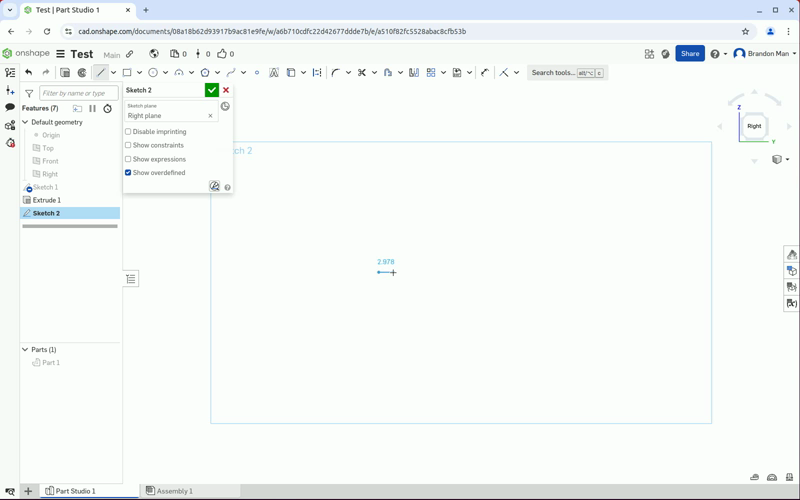
click(393, 272)
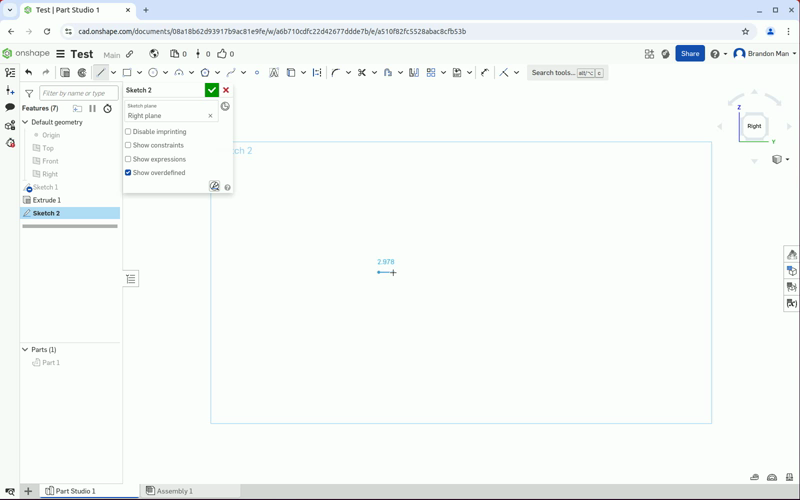
key_up(shift)
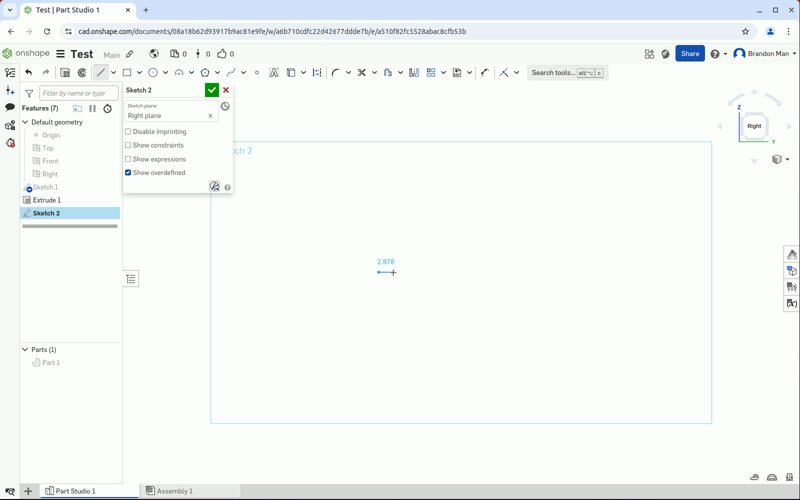
key_down(shift)
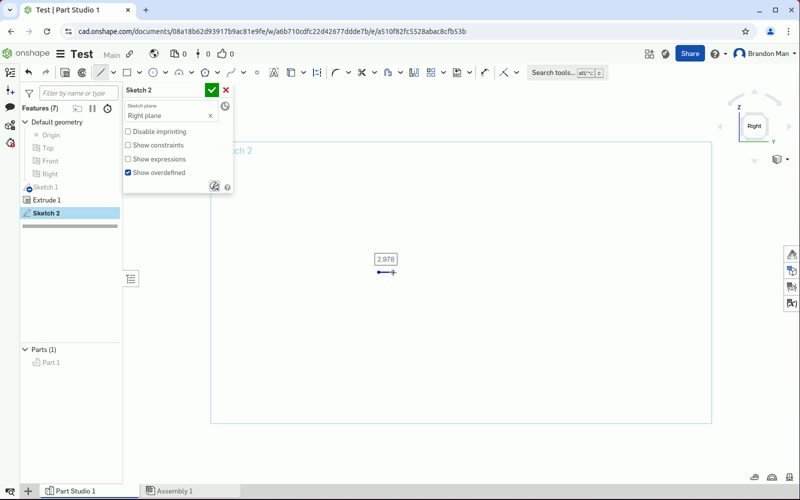
mouse_move(423, 272)
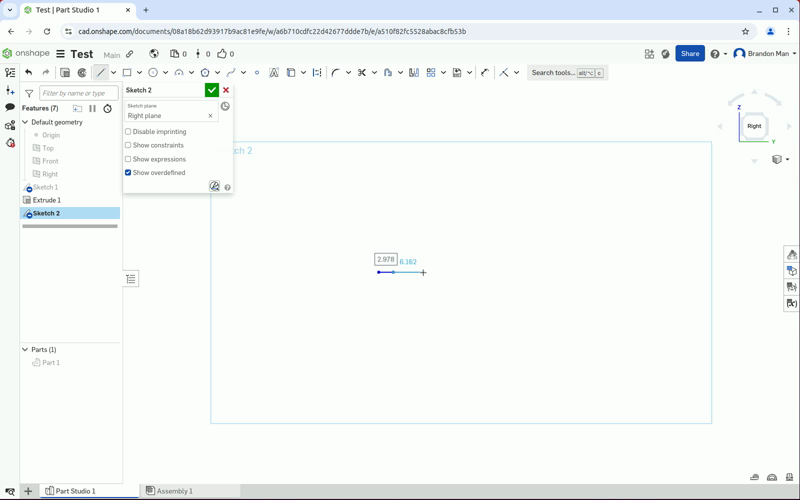
mouse_move(393, 278)
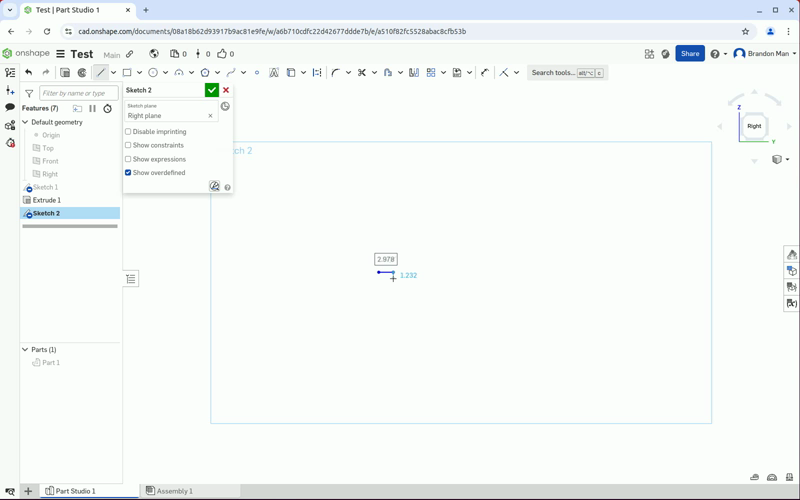
scroll(6)
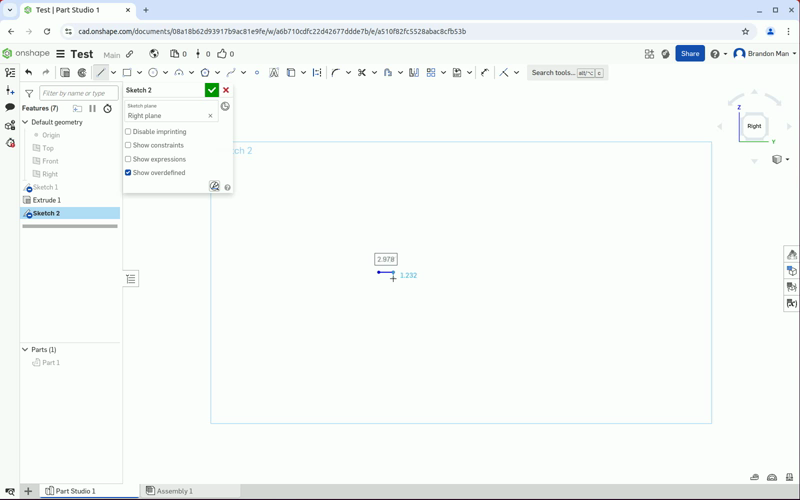
scroll(6)
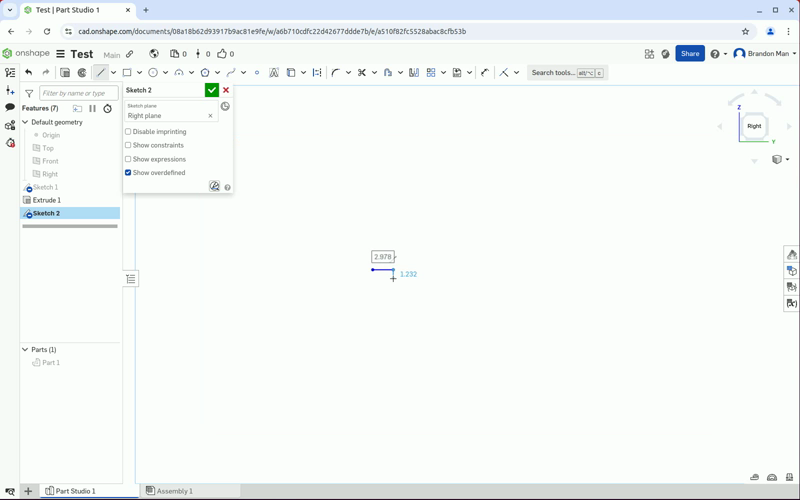
scroll(6)
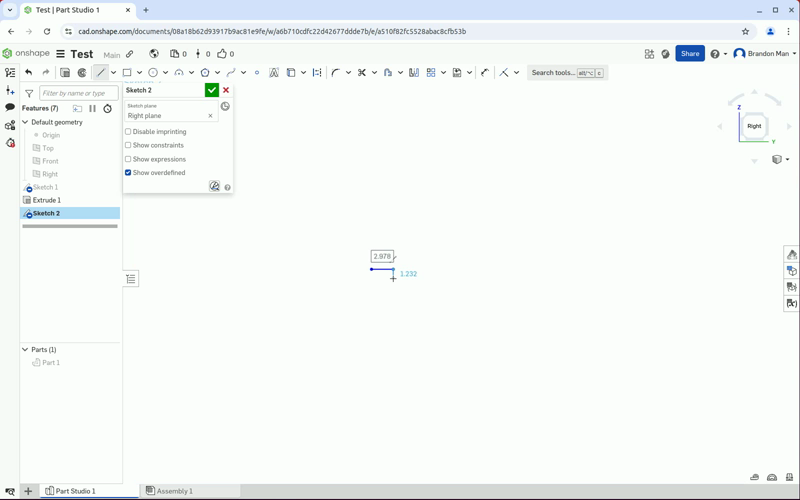
scroll(6)
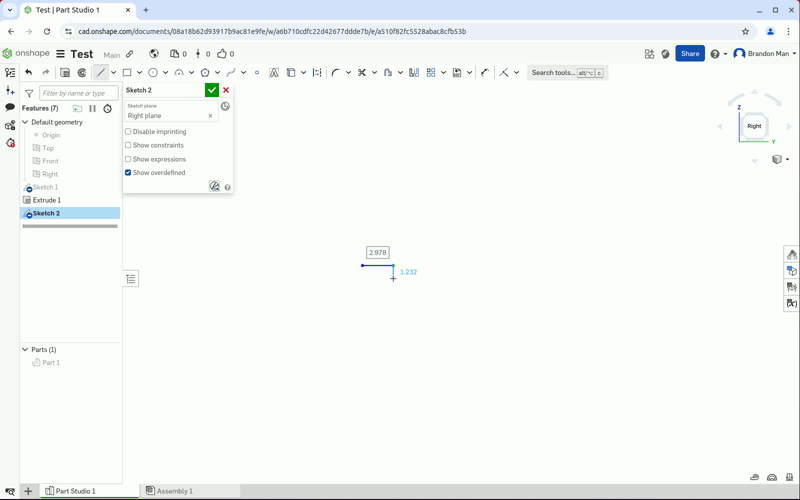
scroll(6)
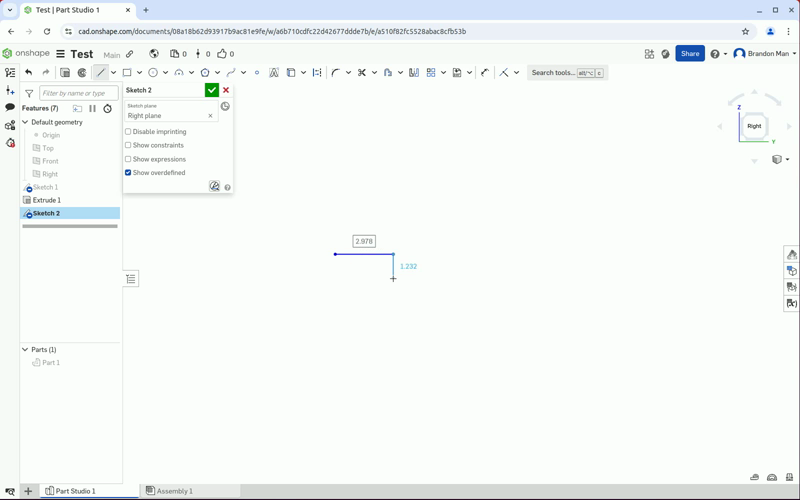
scroll(6)
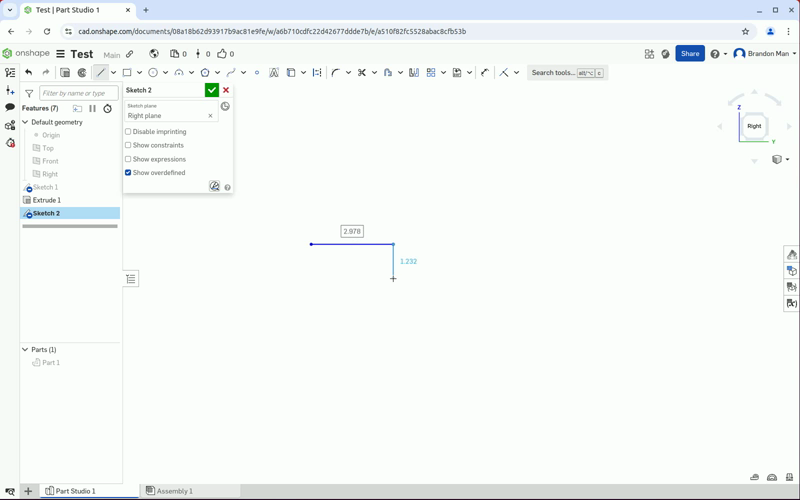
scroll(6)
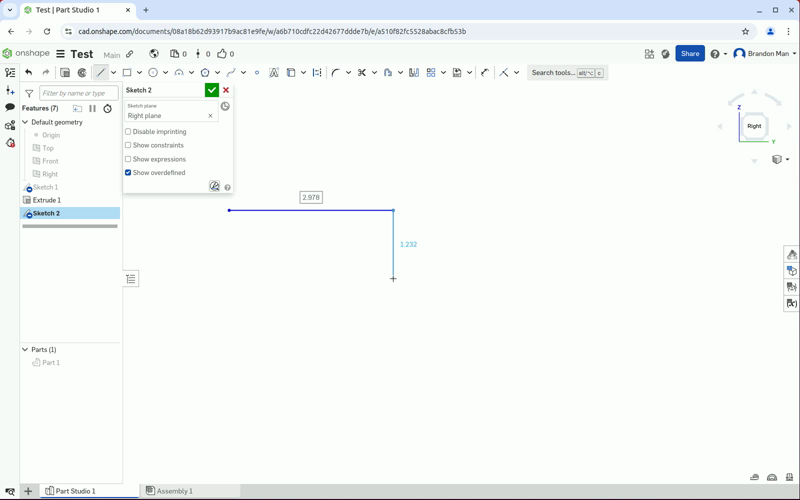
click(393, 278)
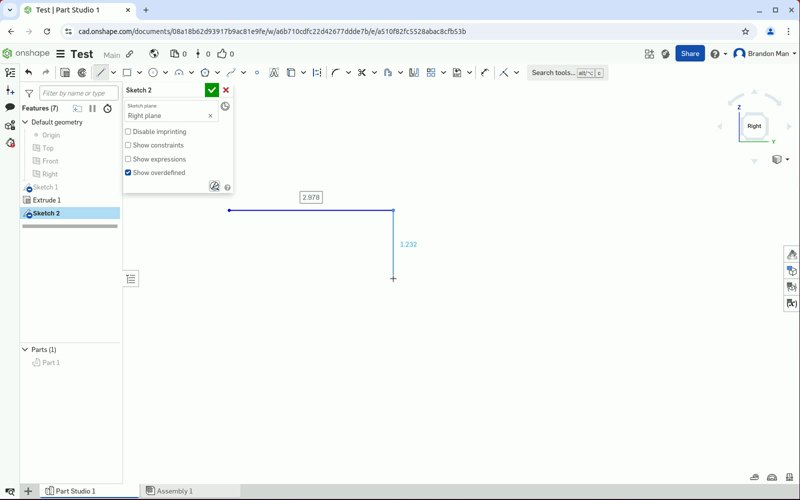
scroll(-6)
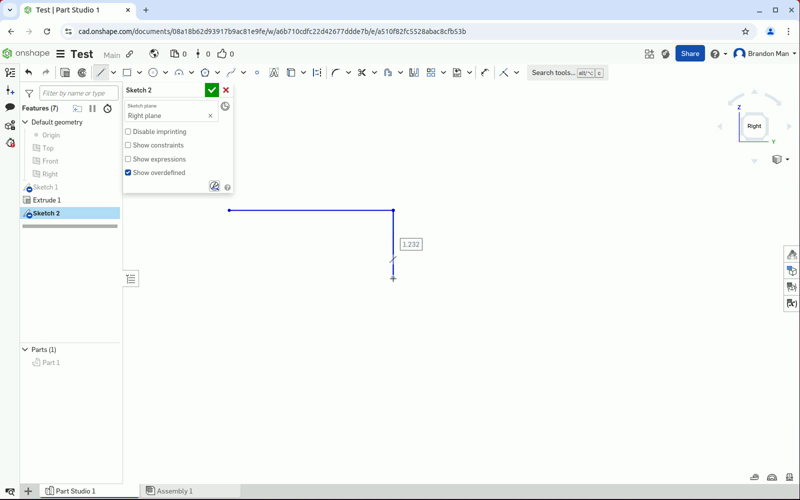
scroll(-6)
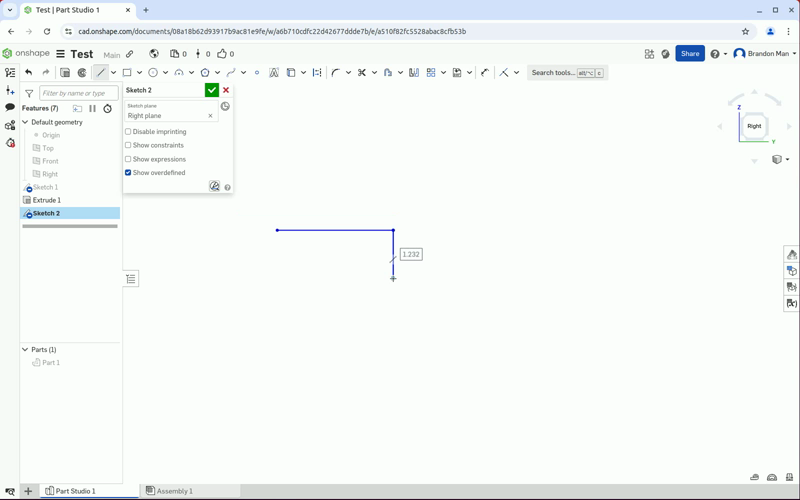
scroll(-6)
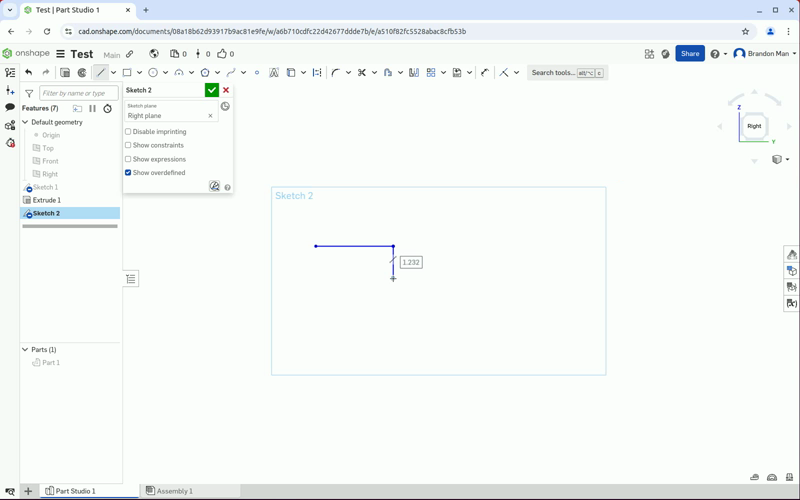
scroll(-6)
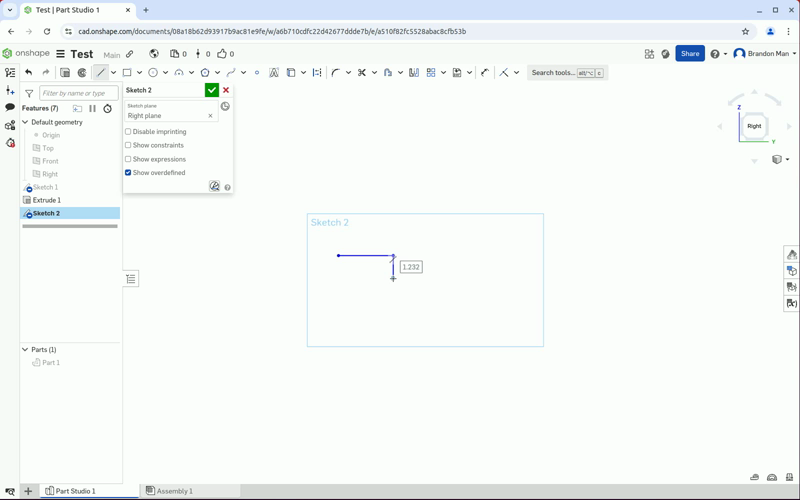
scroll(-6)
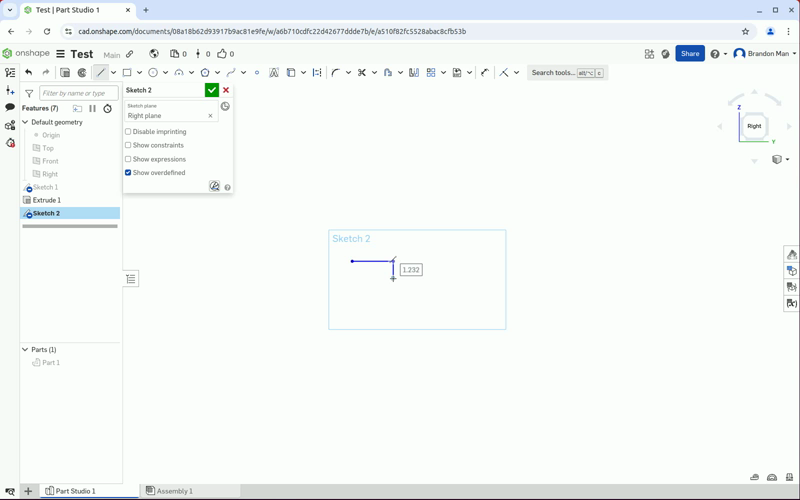
scroll(-6)
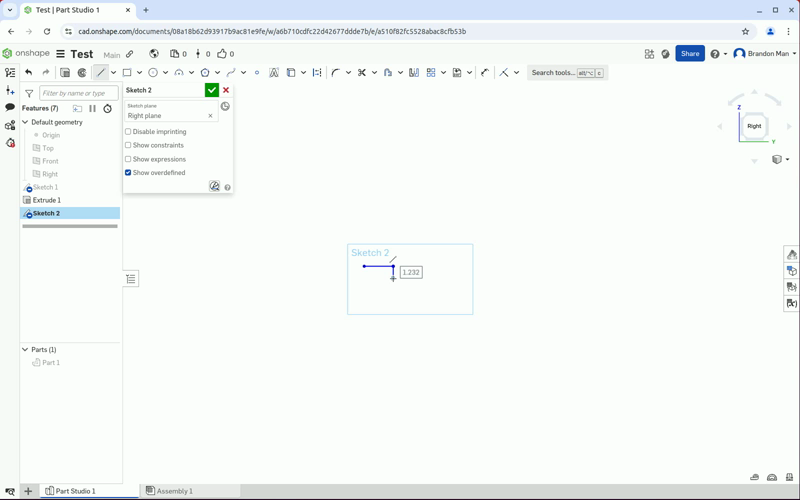
scroll(-6)
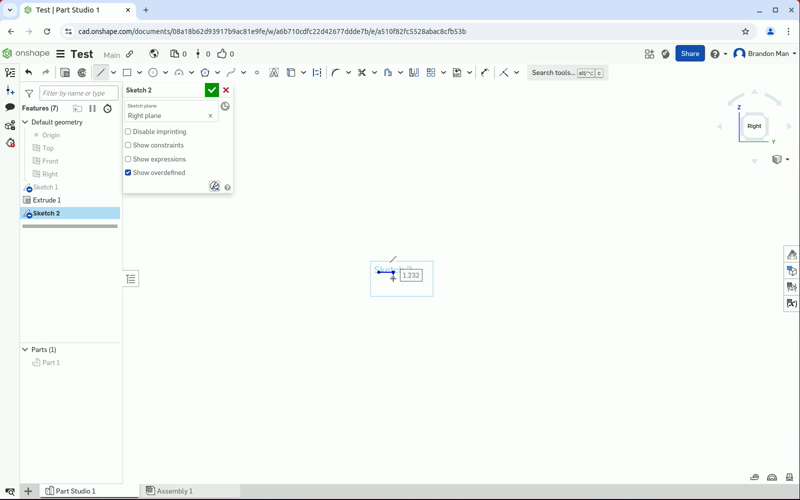
key_up(shift)
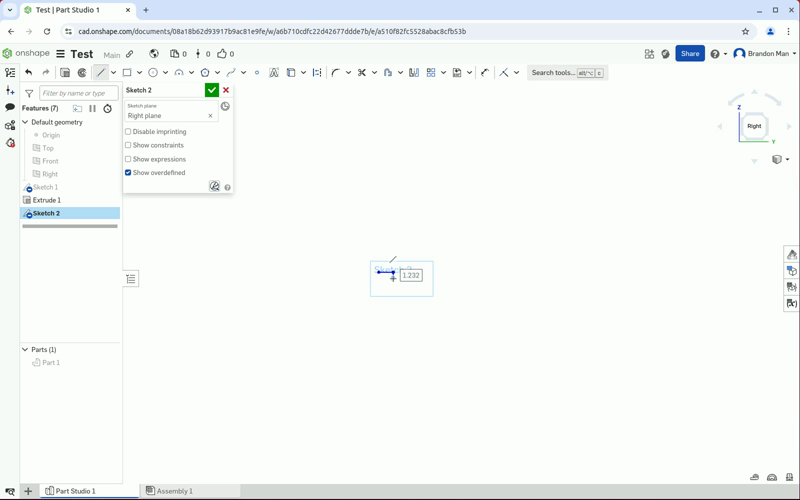
key_down(shift)
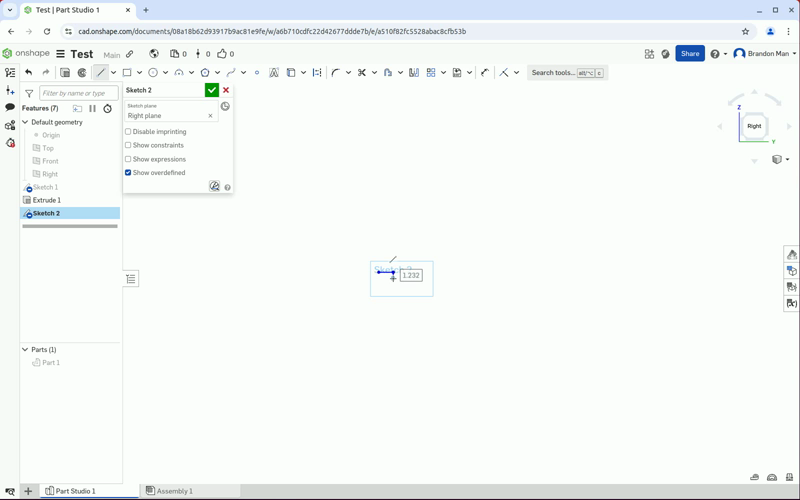
mouse_move(423, 278)
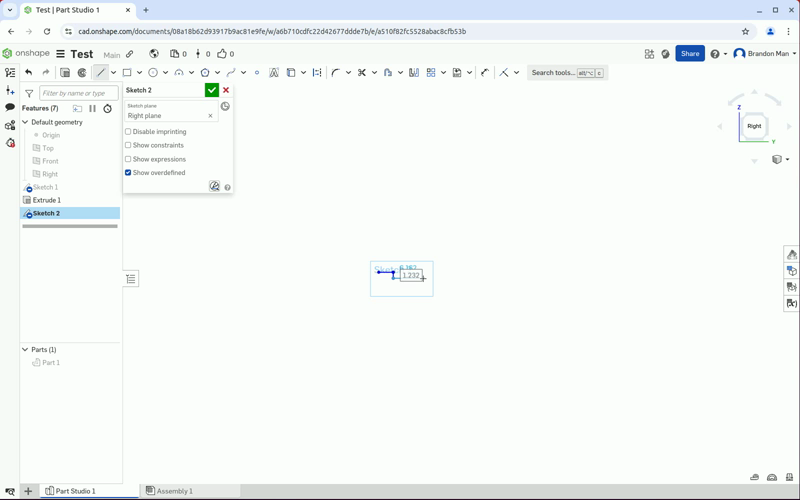
mouse_move(401, 278)
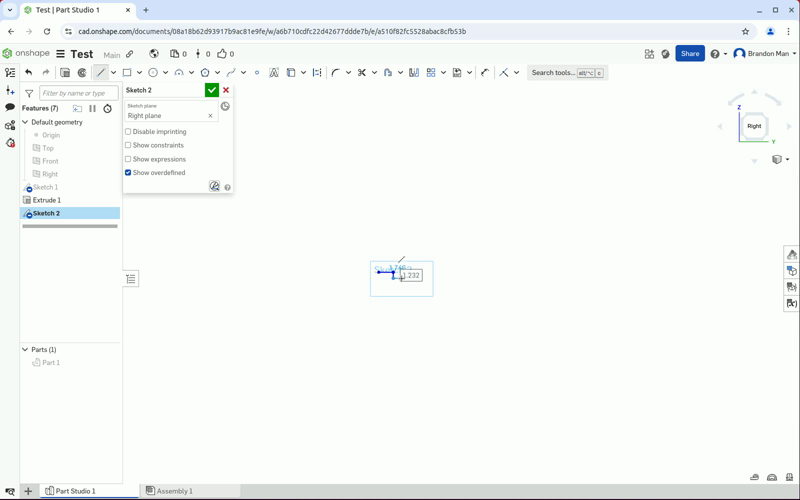
click(401, 278)
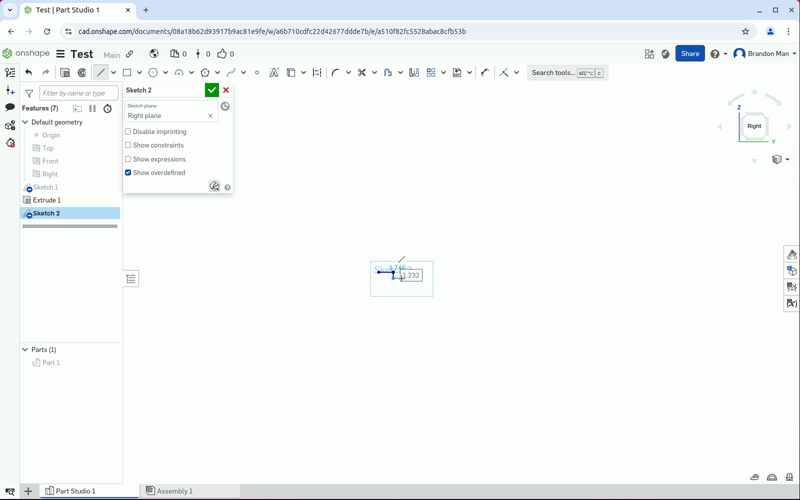
key_up(shift)
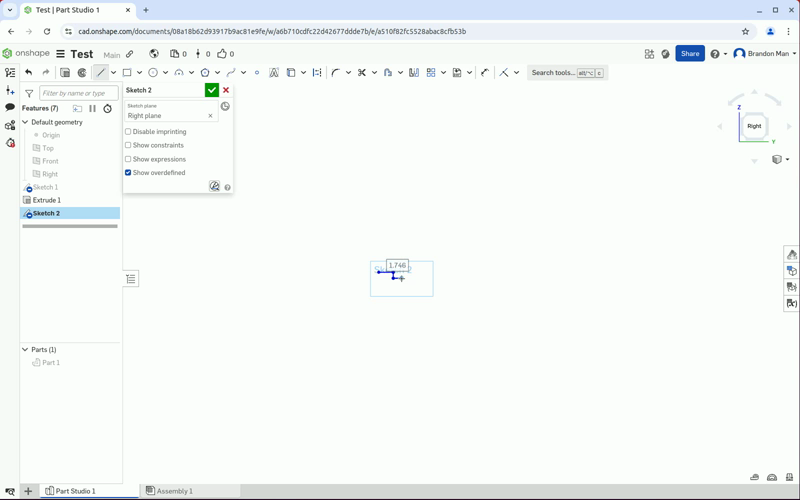
key_down(shift)
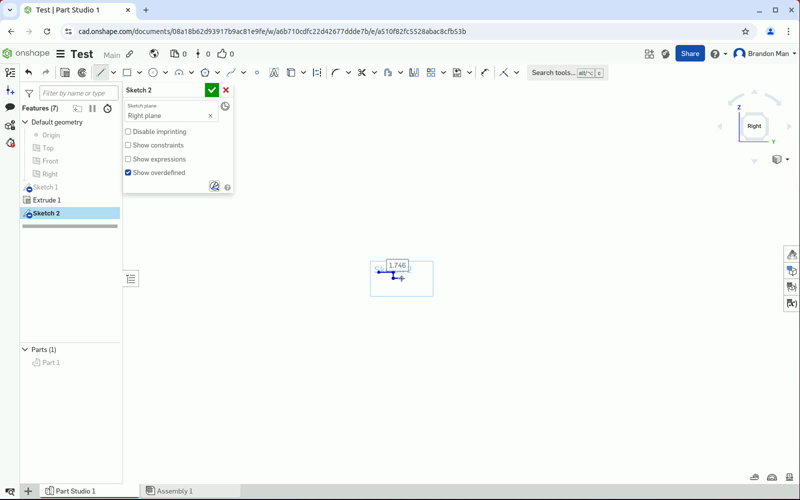
mouse_move(431, 278)
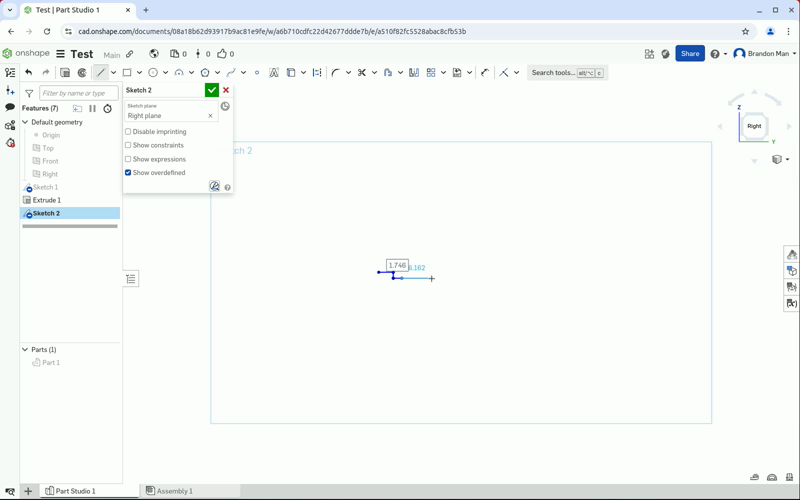
mouse_move(401, 260)
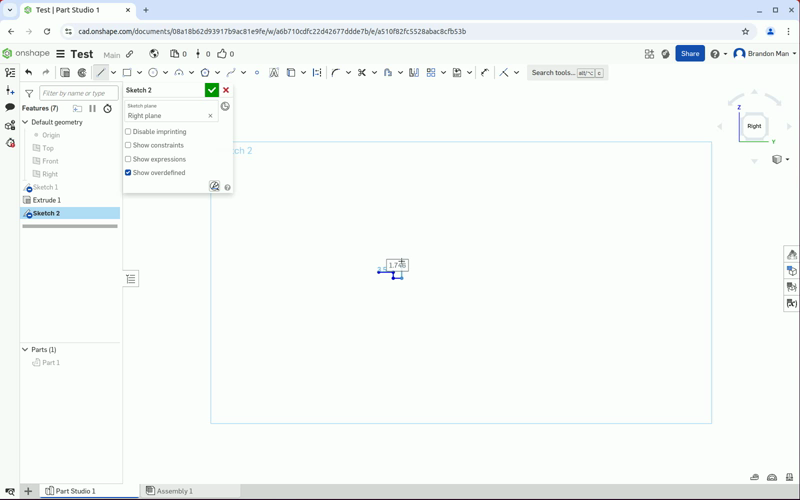
click(401, 260)
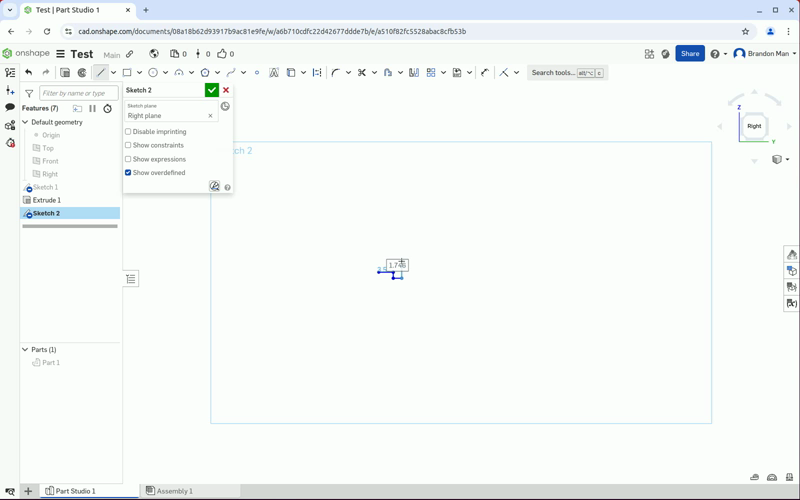
key_up(shift)
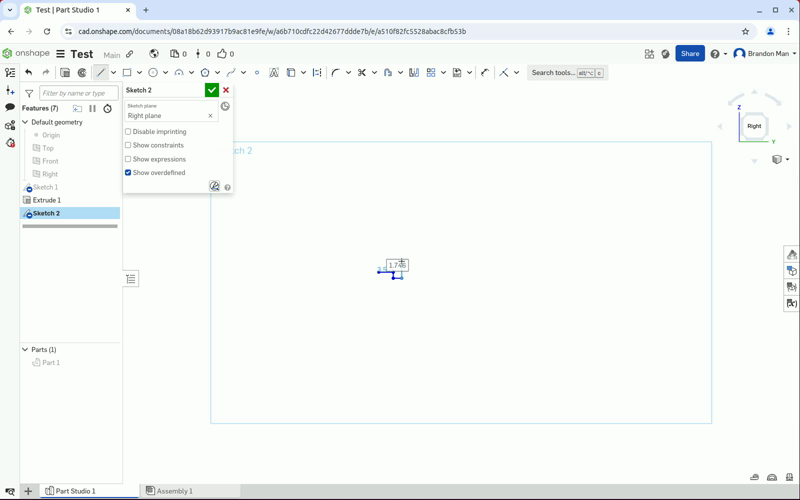
key_down(shift)
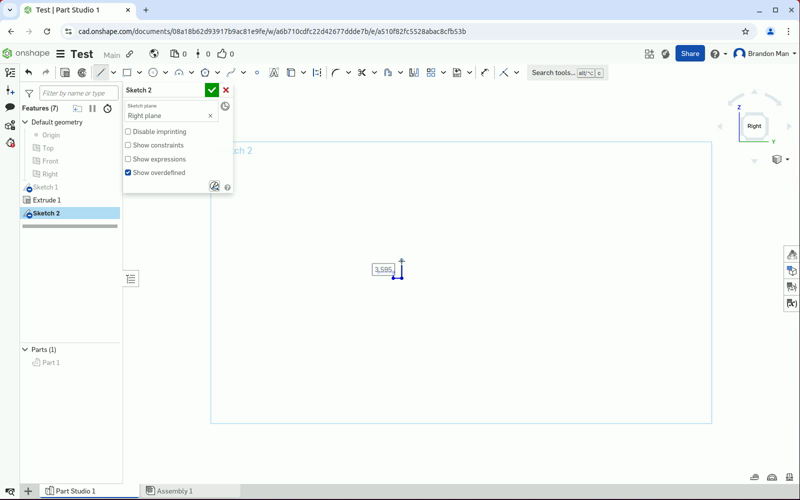
mouse_move(431, 260)
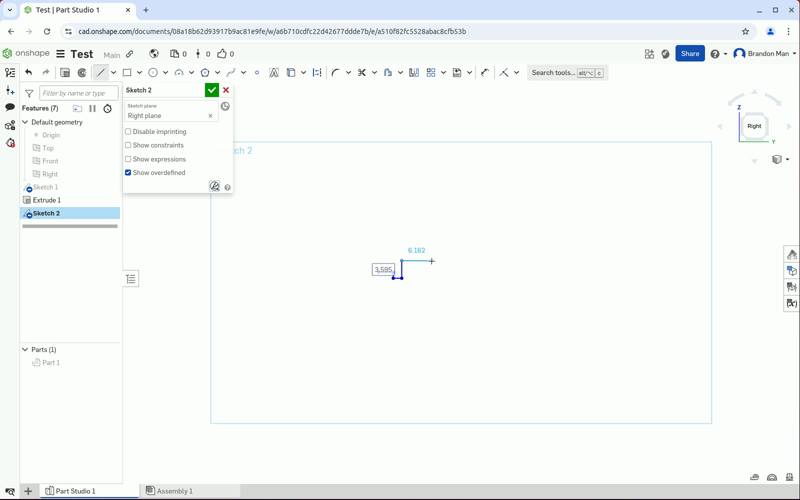
mouse_move(378, 260)
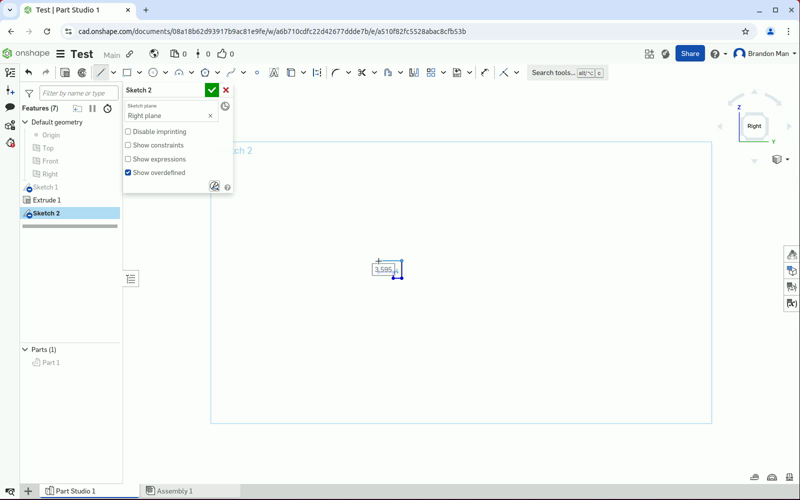
click(378, 260)
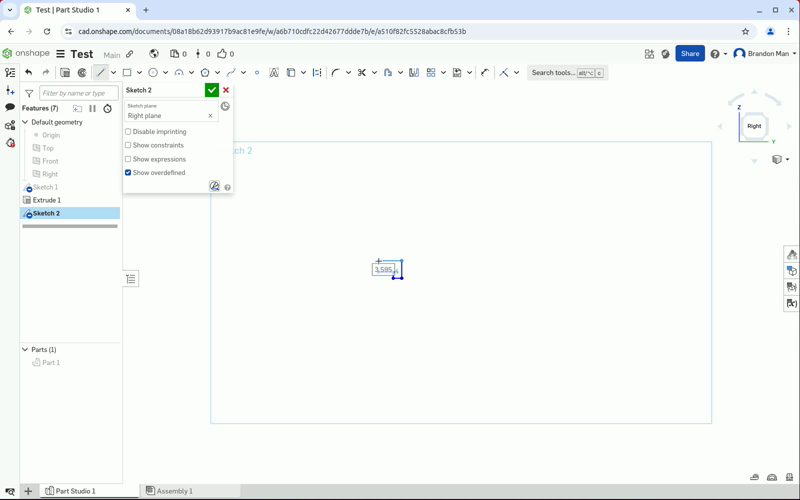
key_up(shift)
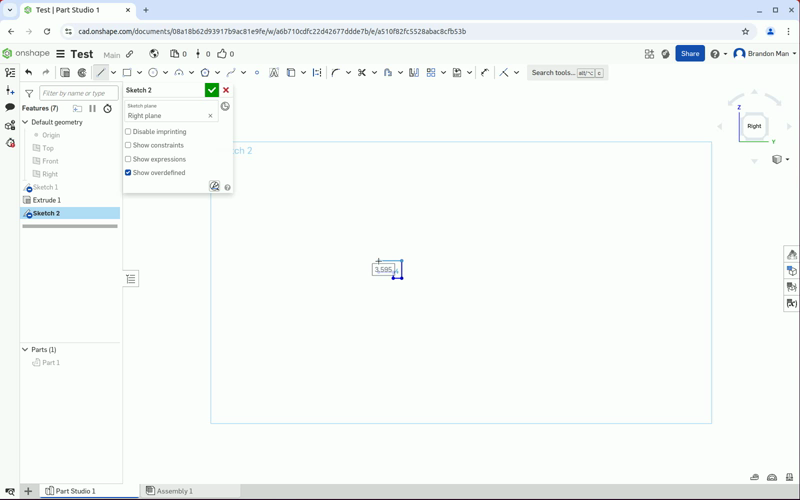
mouse_move(408, 260)
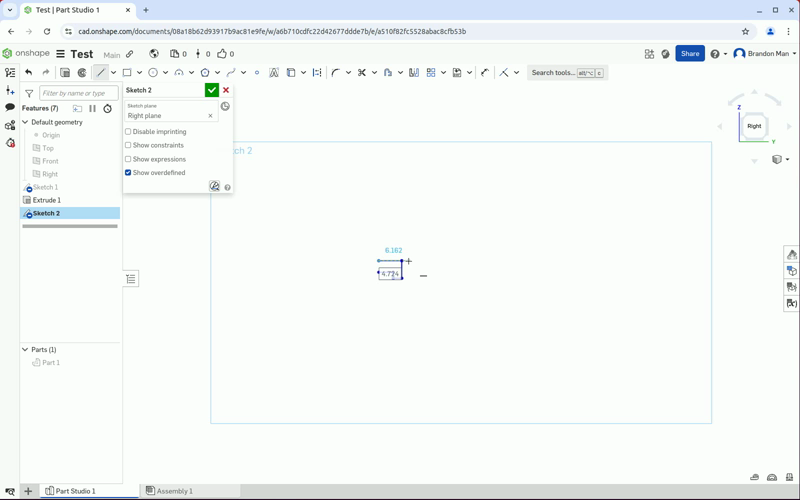
key_down(shift)
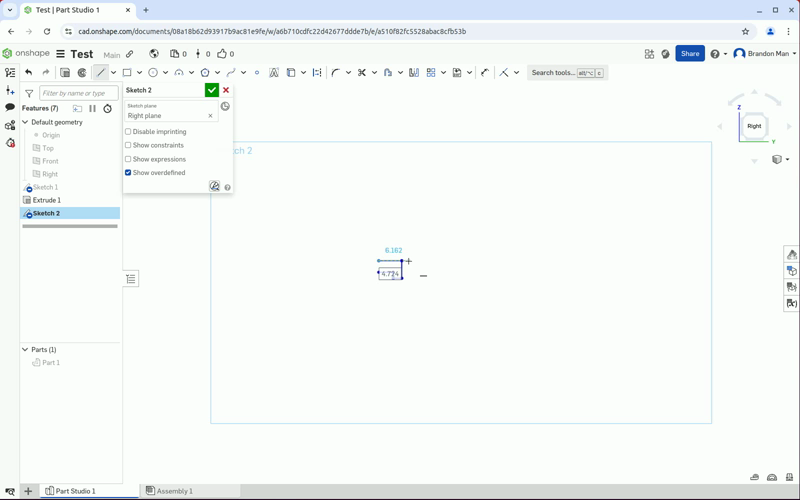
mouse_move(378, 272)
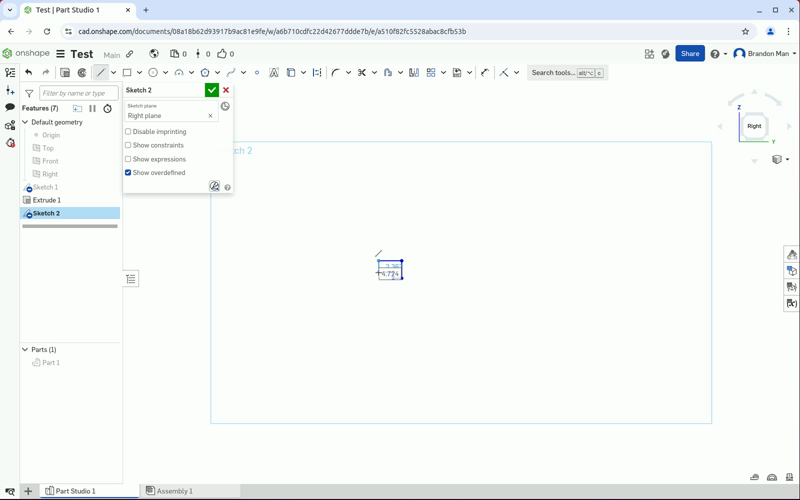
key_up(shift)
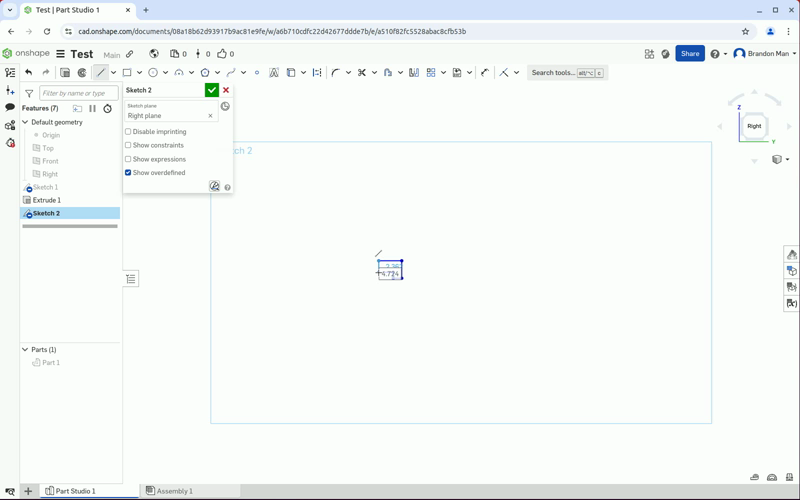
click(378, 272)
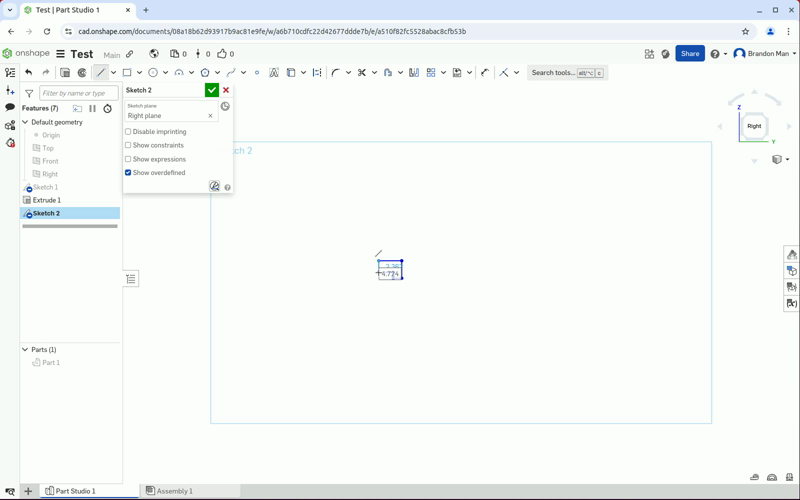
key(esc)
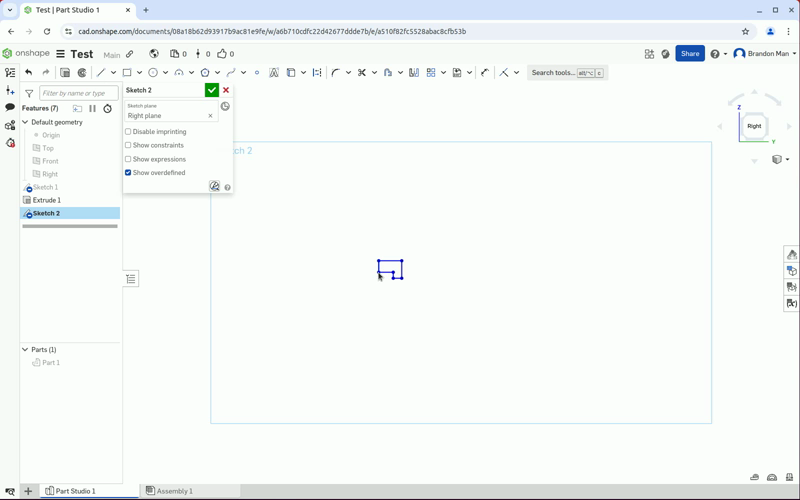
mouse_move(398, 264)
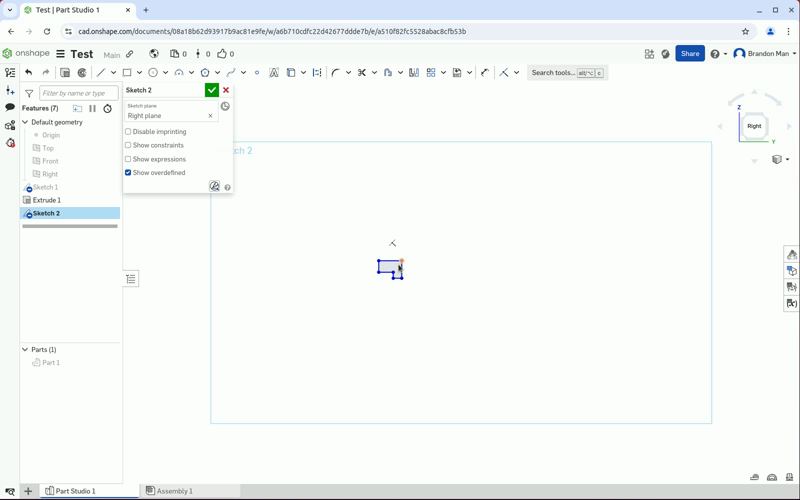
scroll(6)
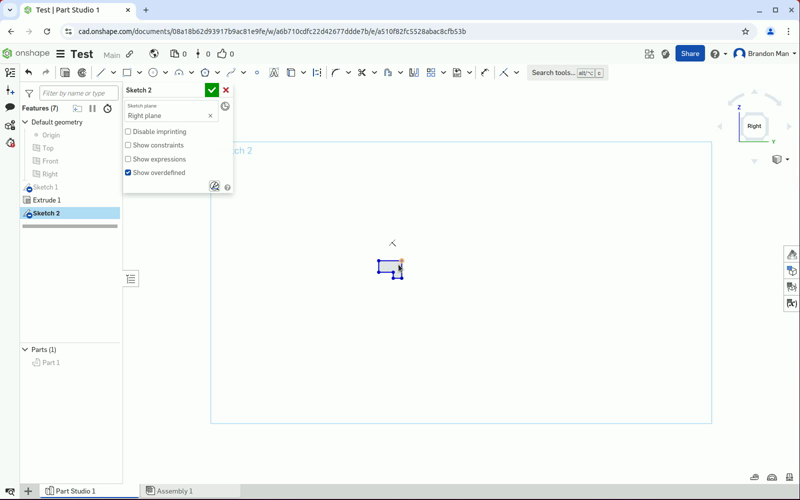
scroll(6)
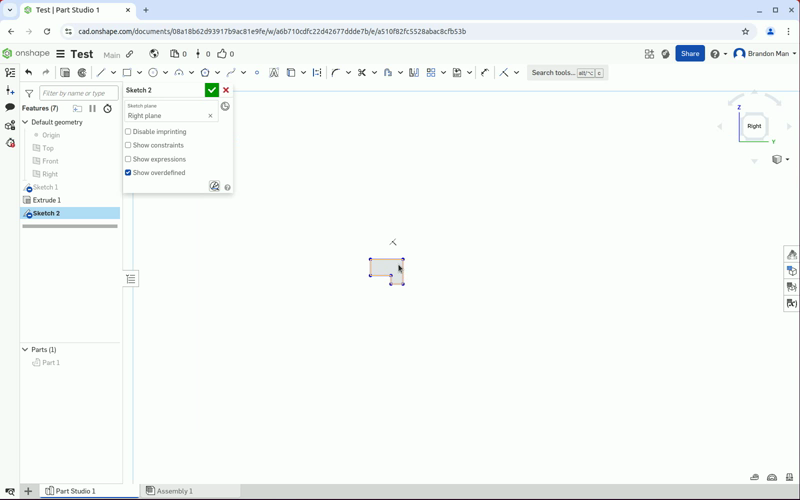
scroll(6)
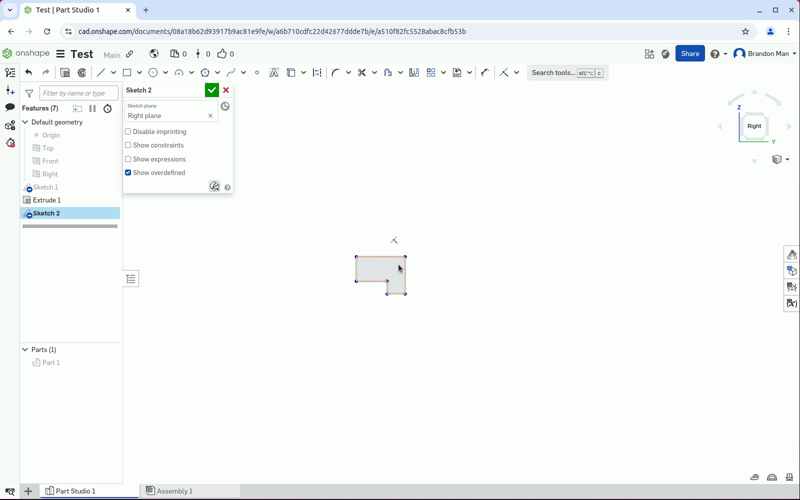
scroll(6)
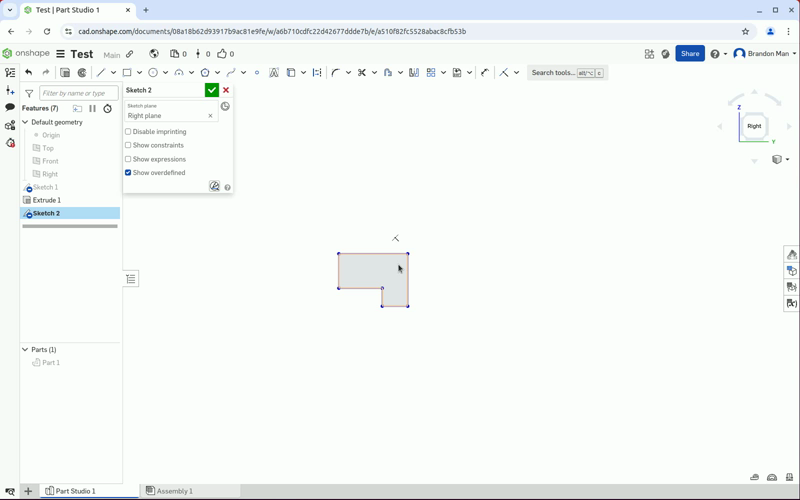
scroll(6)
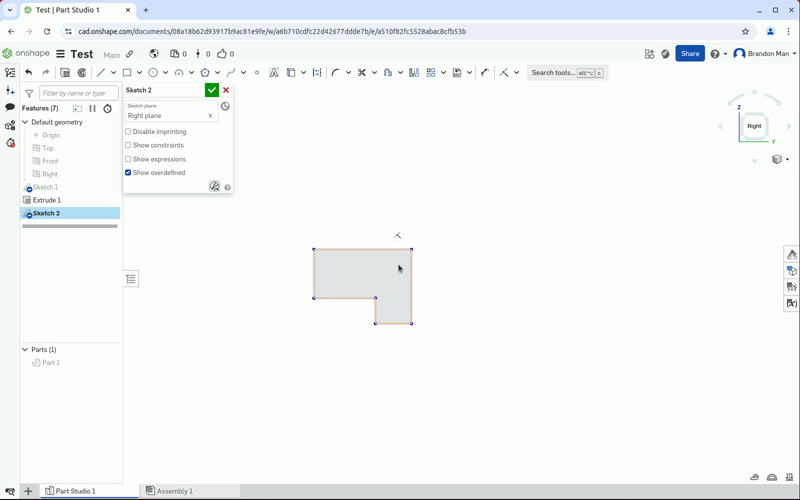
scroll(6)
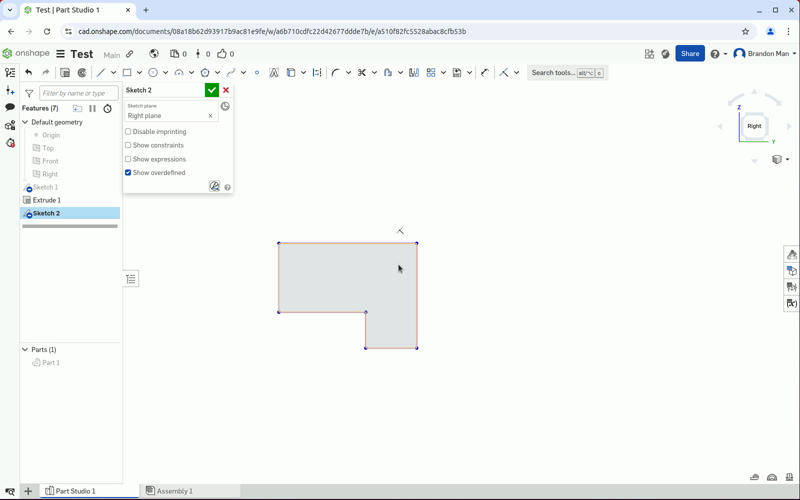
scroll(6)
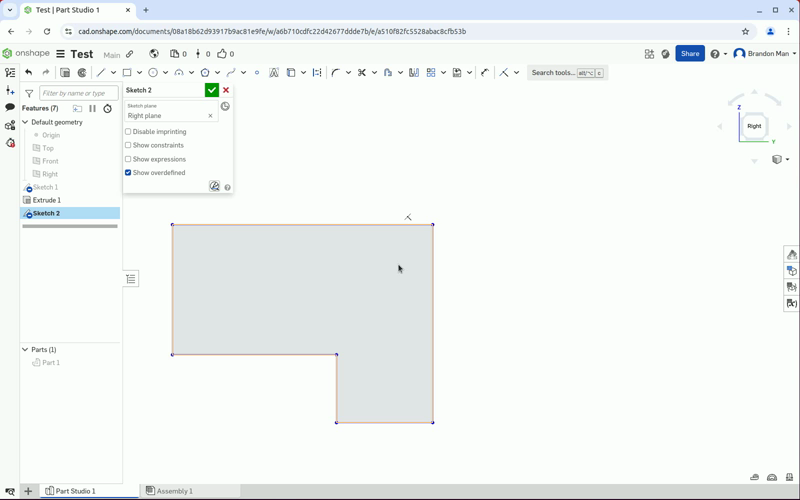
click(398, 264)
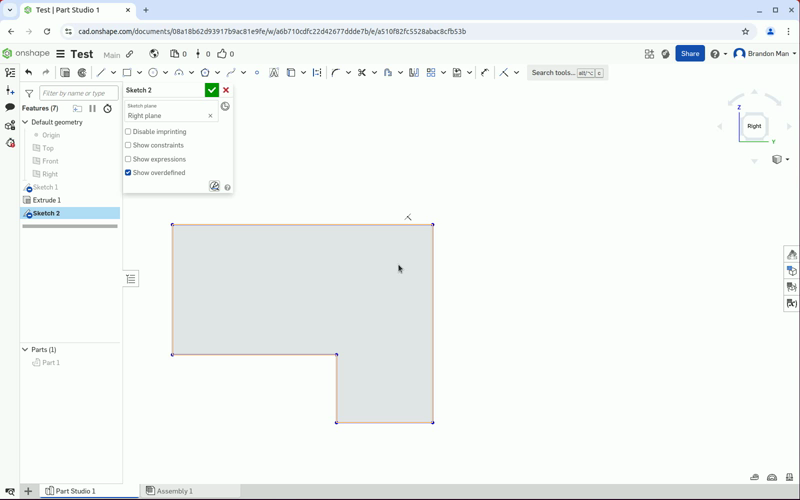
scroll(-6)
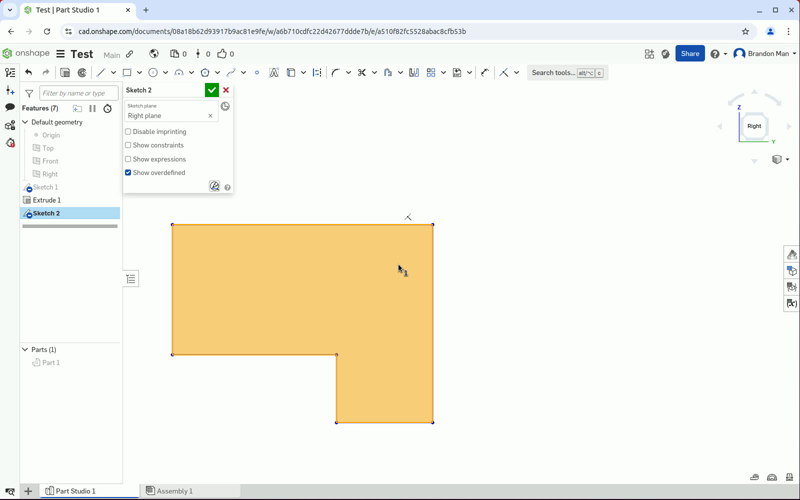
scroll(-6)
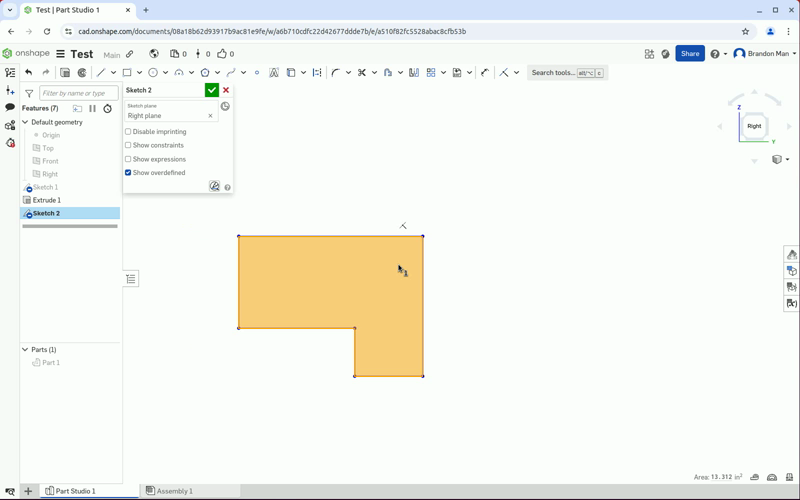
scroll(-6)
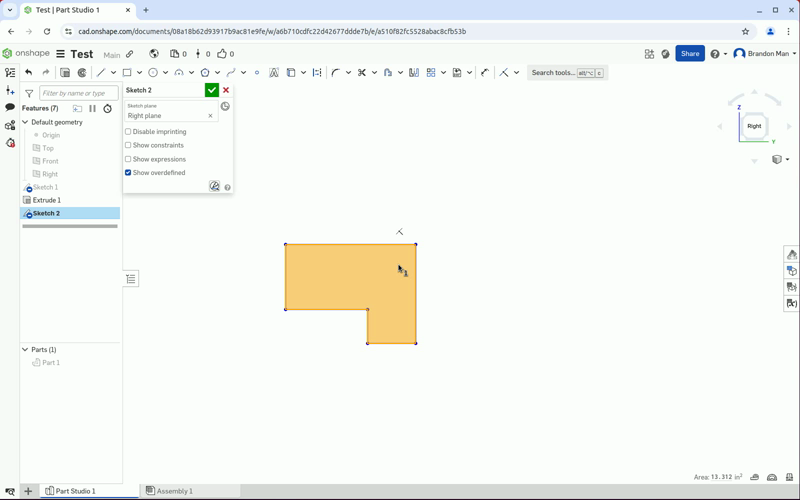
scroll(-6)
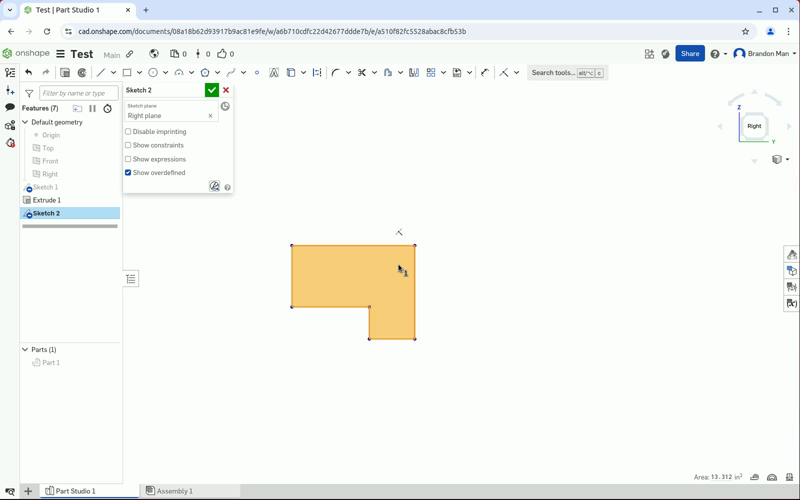
scroll(-6)
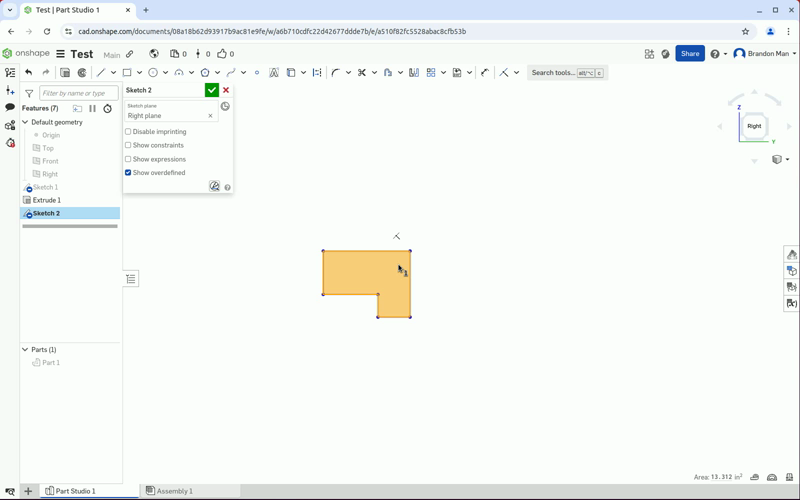
scroll(-6)
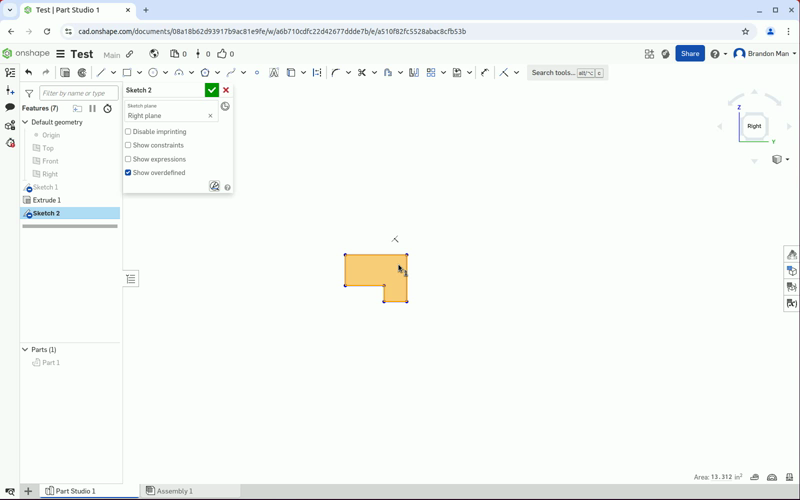
scroll(-6)
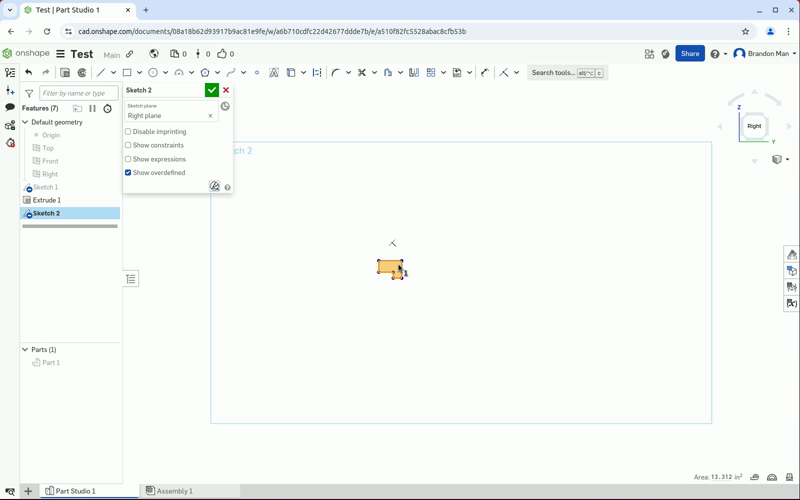
mouse_move(73, 352)
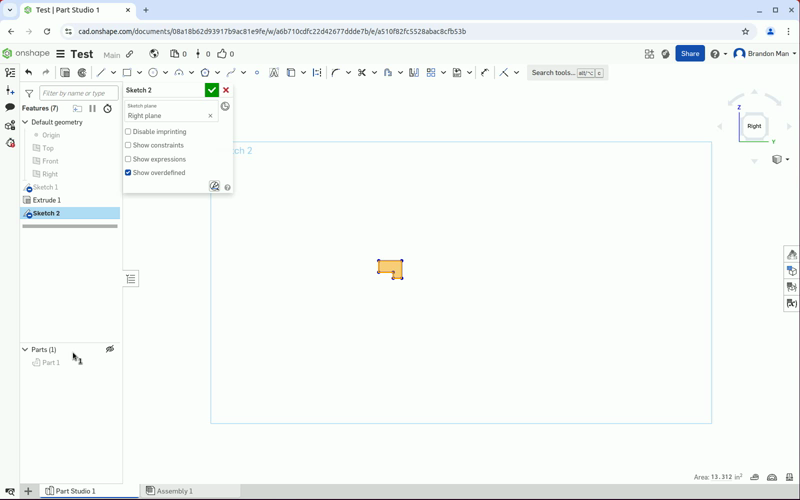
key(shift+y)
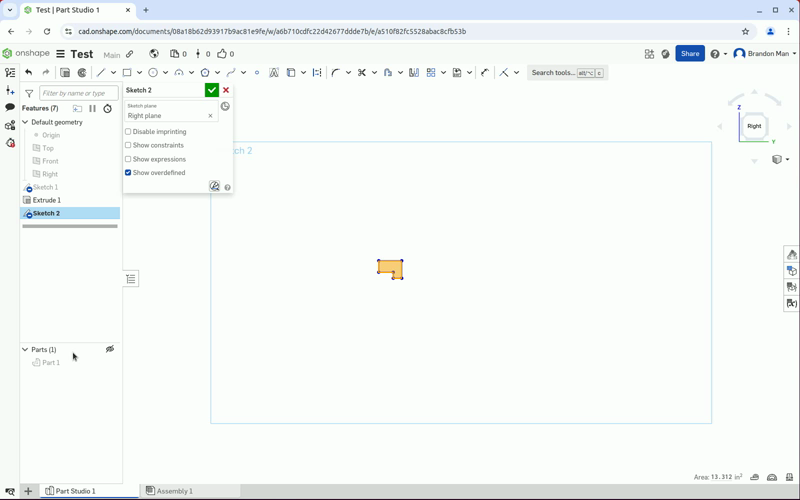
key(shift+e)
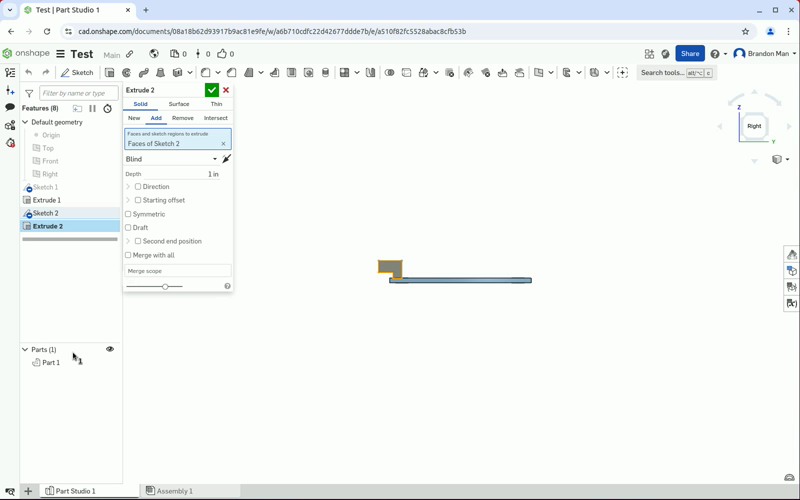
mouse_move(143, 106)
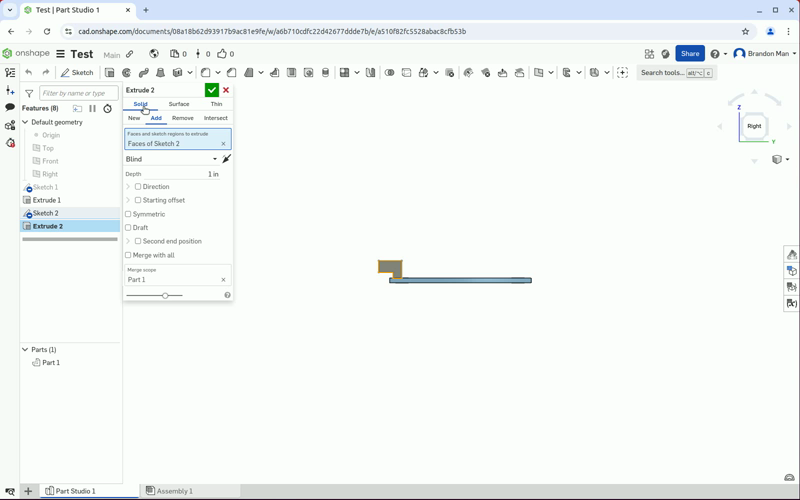
click(143, 106)
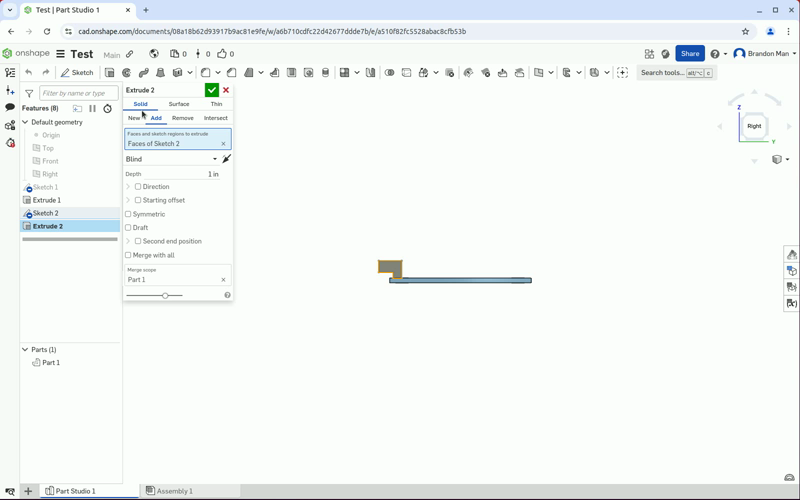
mouse_move(137, 120)
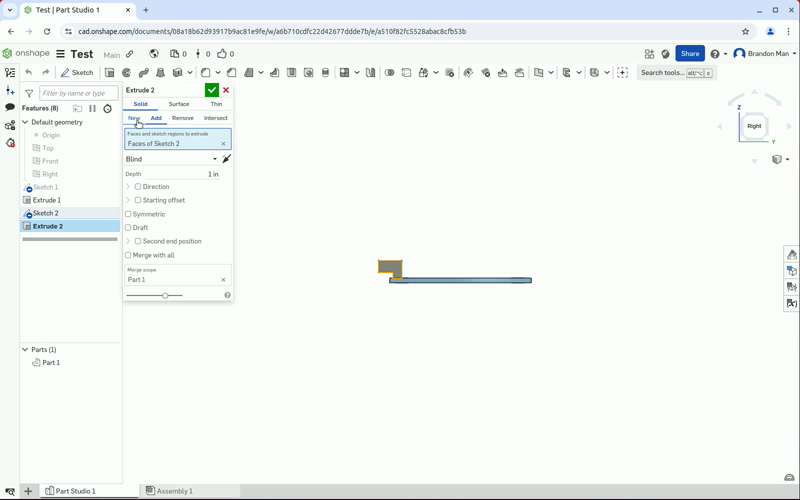
click(137, 120)
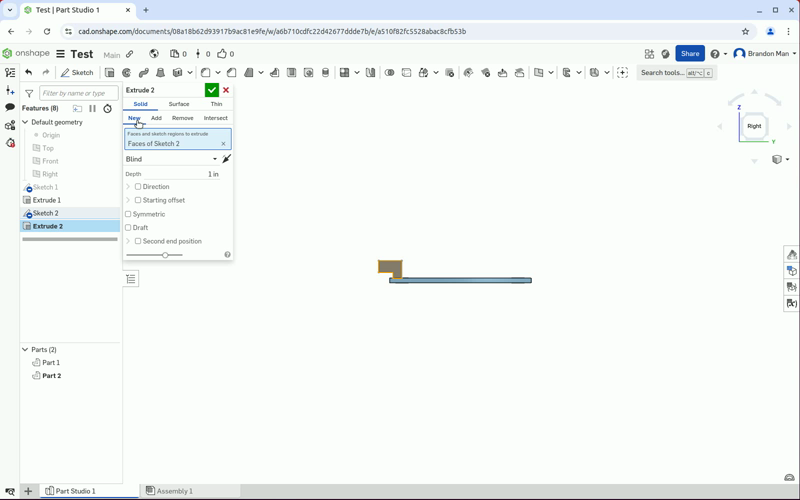
key(tab, 4)
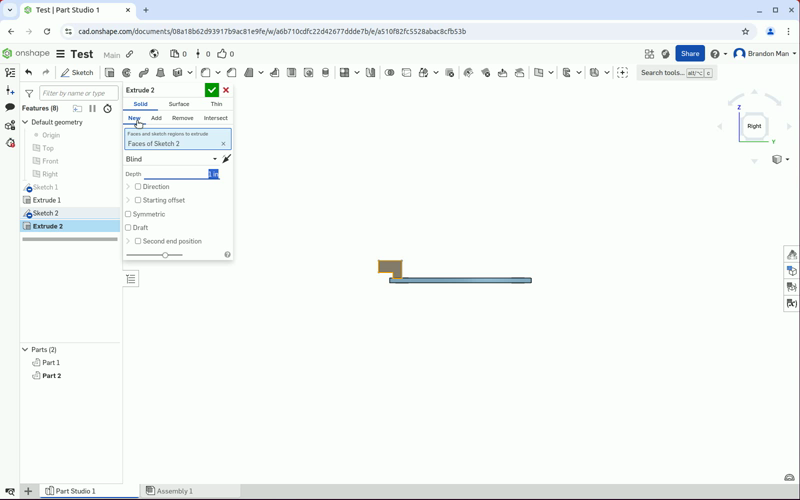
text(5.055)
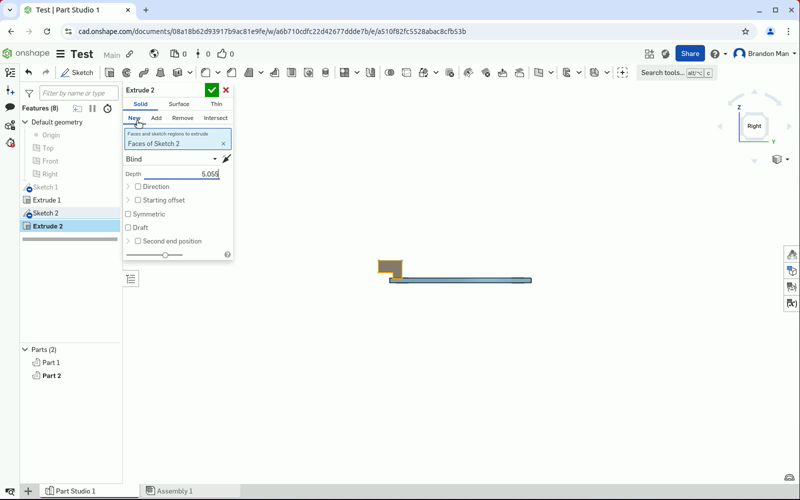
key(tab, 3)
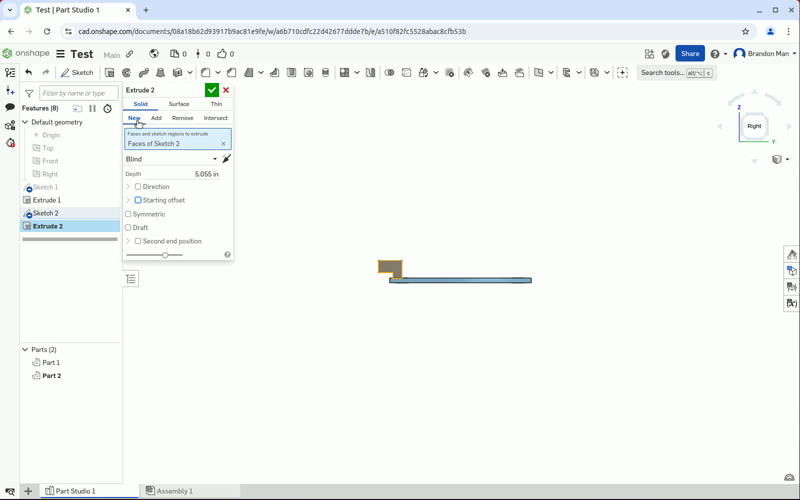
key(tab, 2)
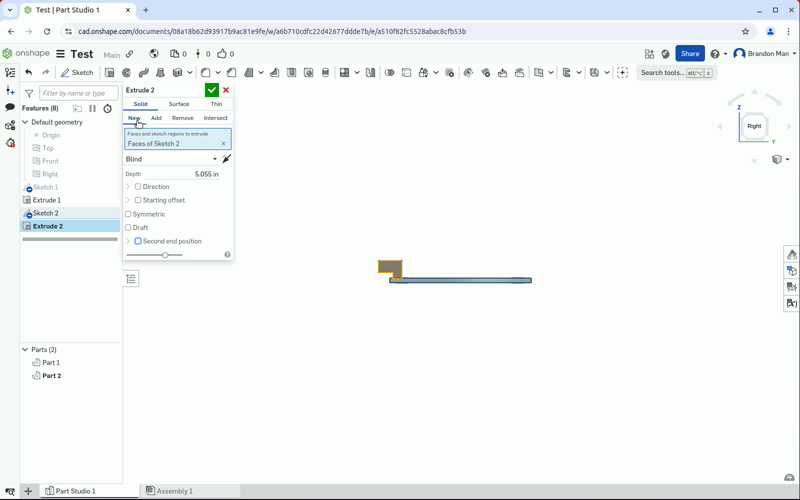
key(space)
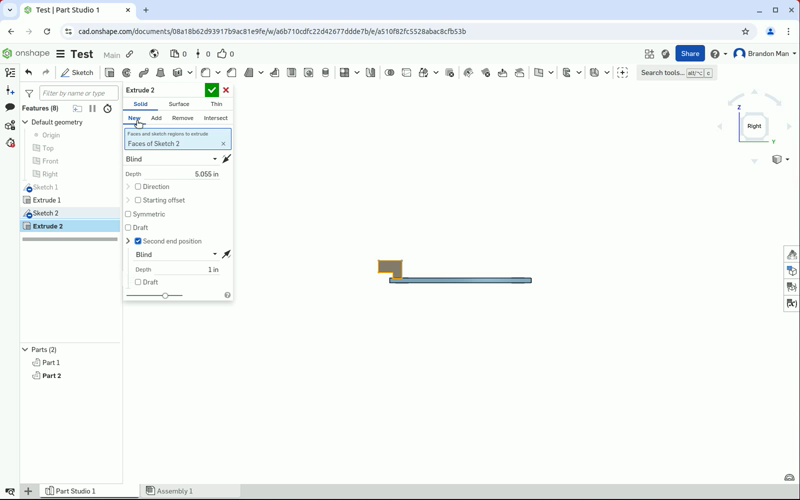
key(tab, 3)
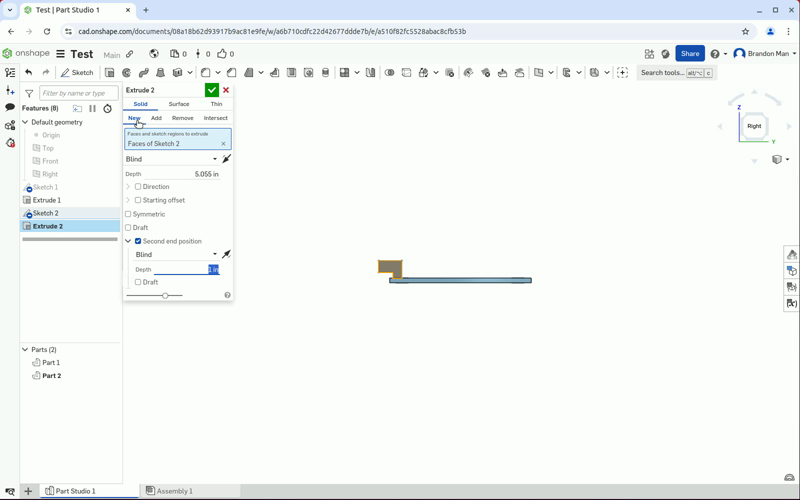
text(5.055)
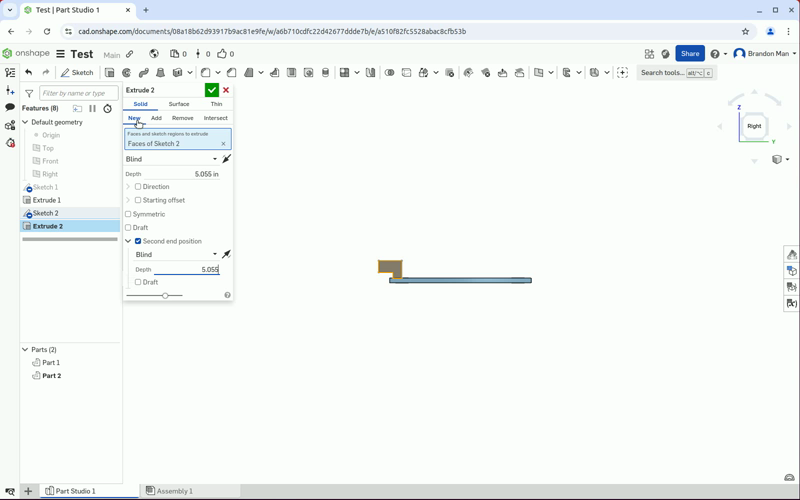
key(enter)
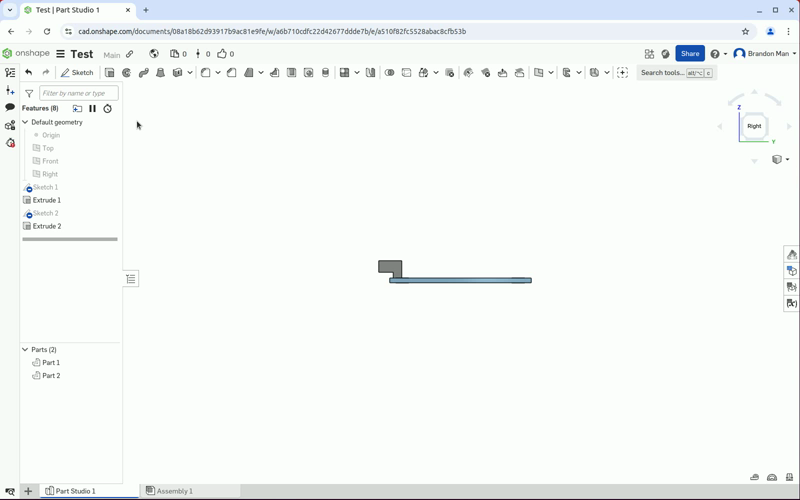
key(shift+h)
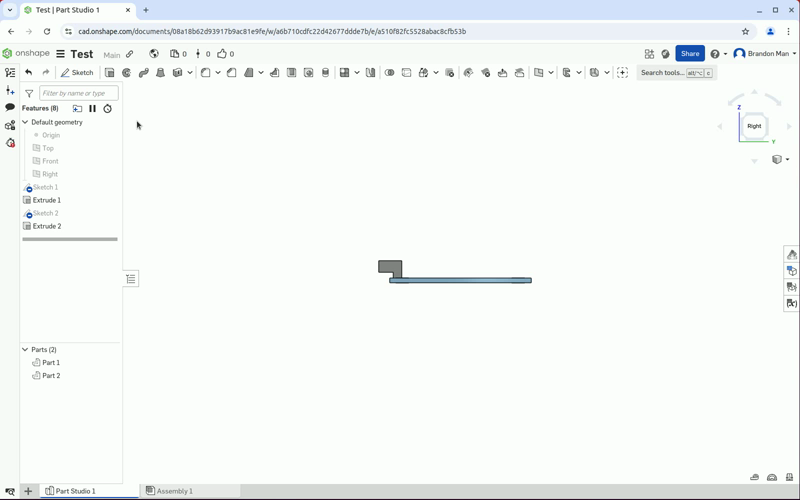
key(shift+h)
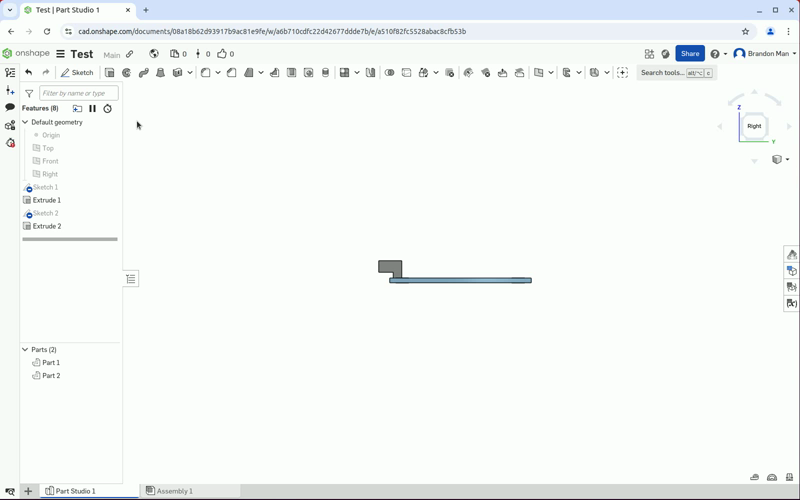
mouse_move(73, 189)
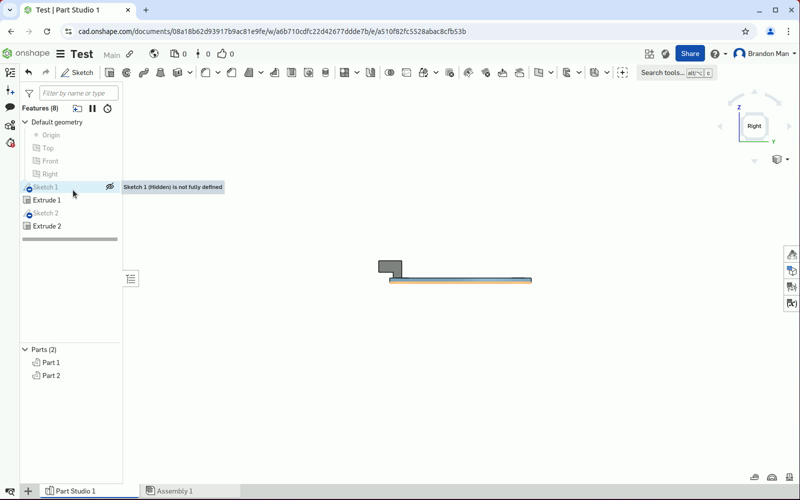
click(73, 189)
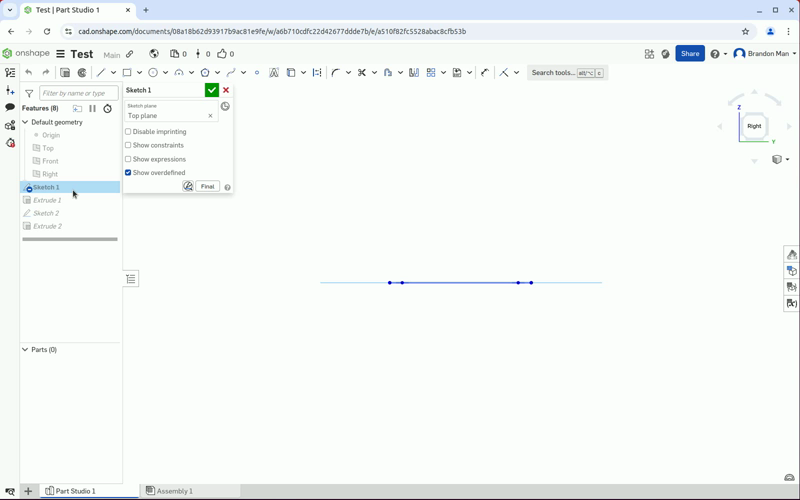
mouse_move(229, 92)
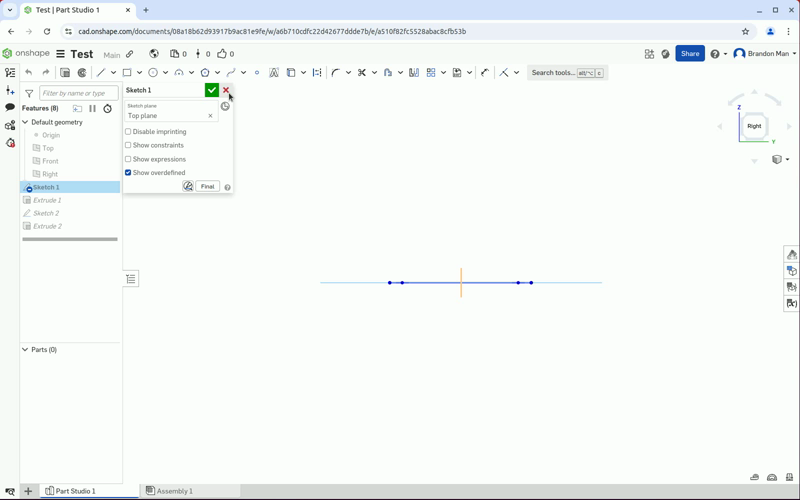
click(229, 92)
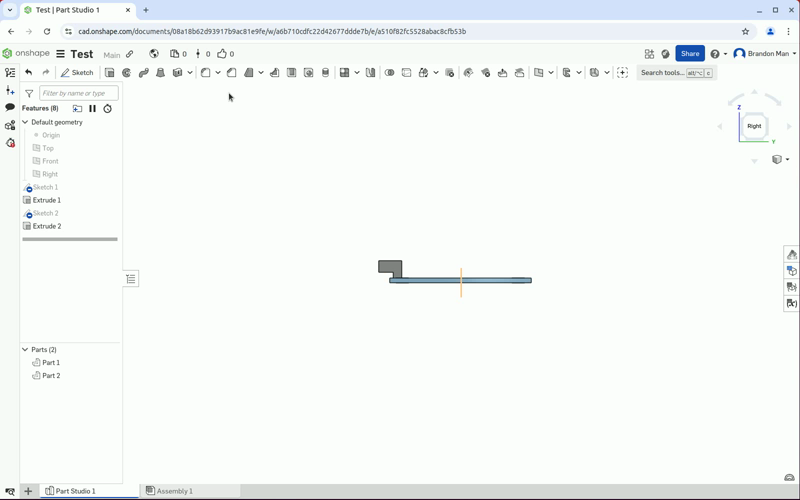
mouse_move(73, 352)
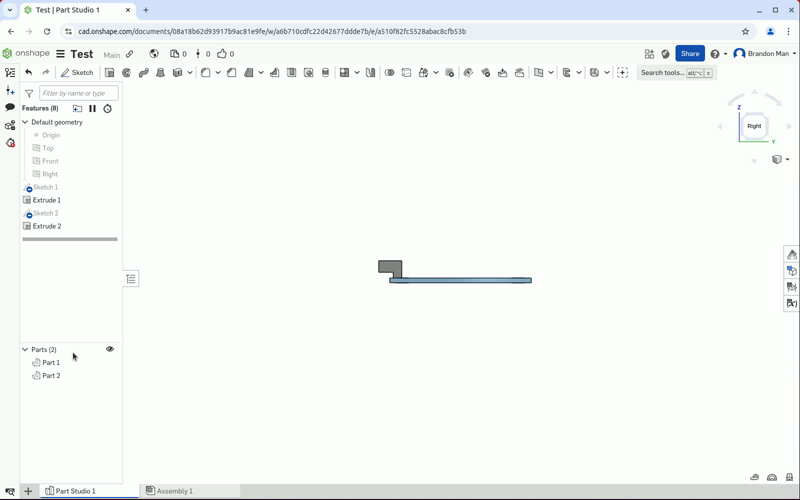
key(y)
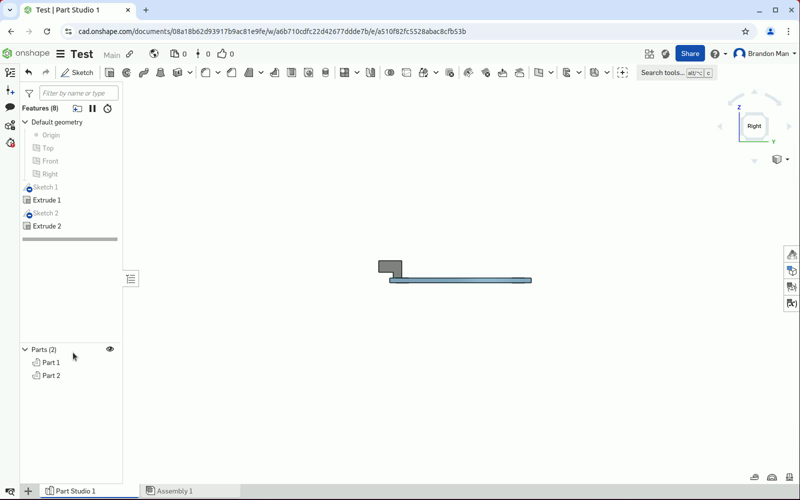
key(shift+p)
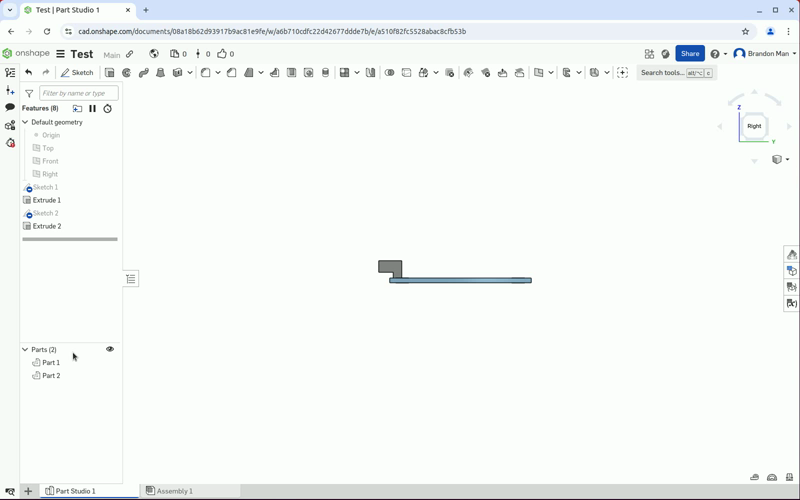
key(space)
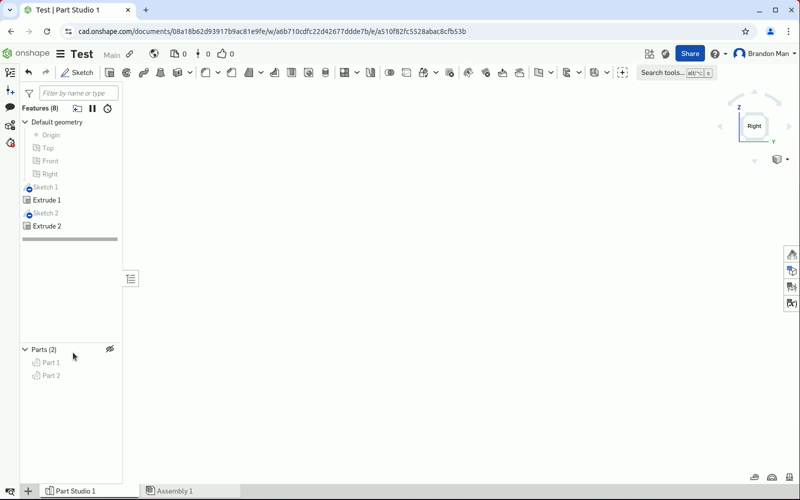
key_down(shift)
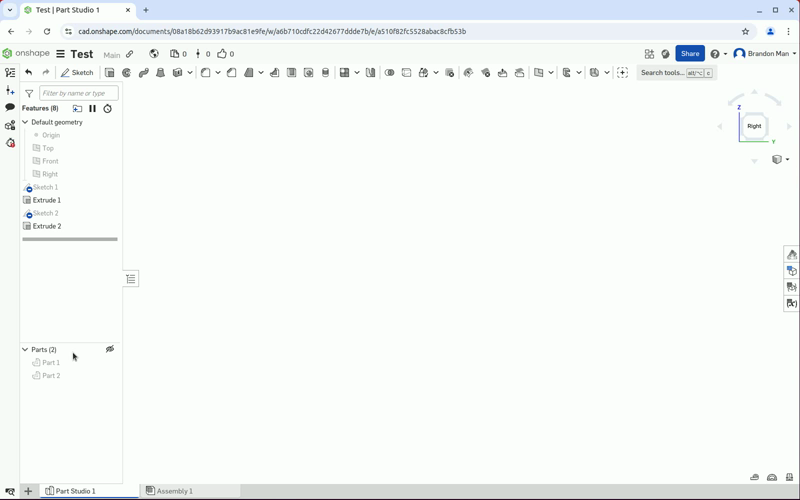
key(right)
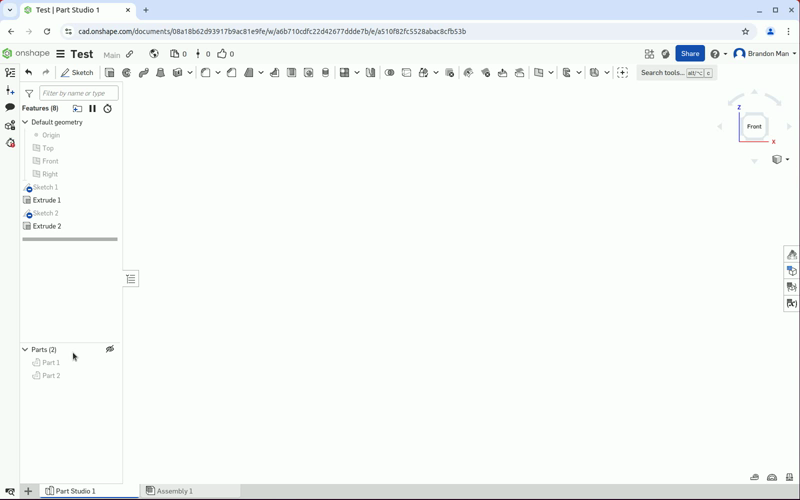
key_up(shift)
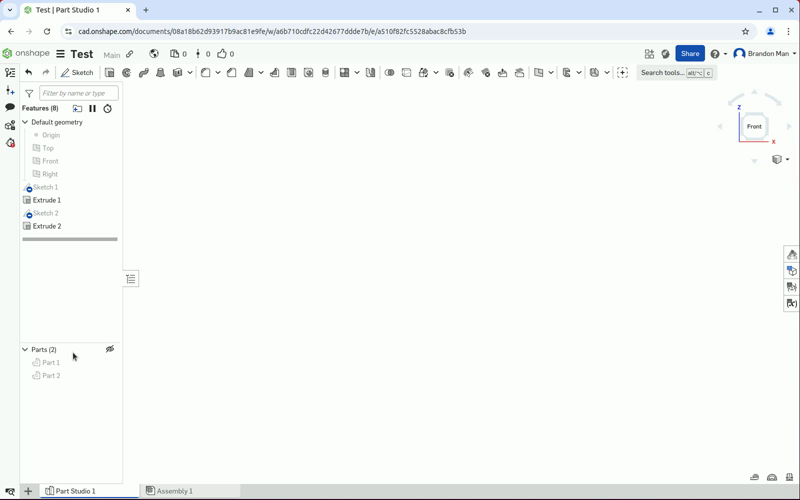
mouse_move(73, 352)
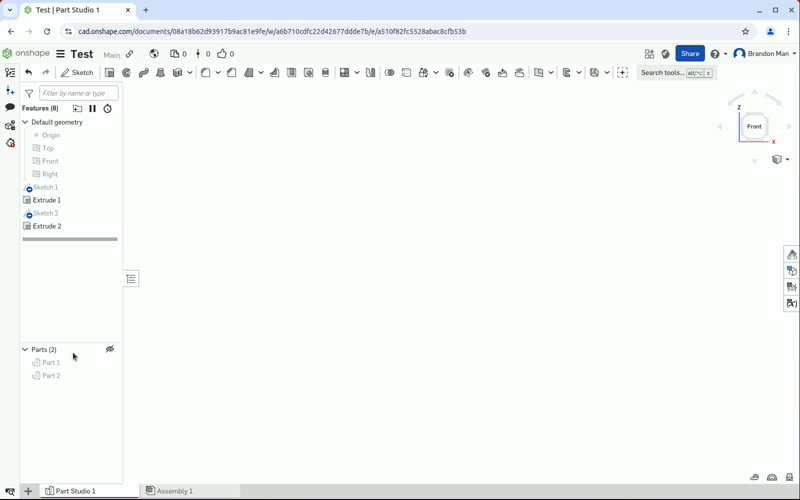
key(shift+y)
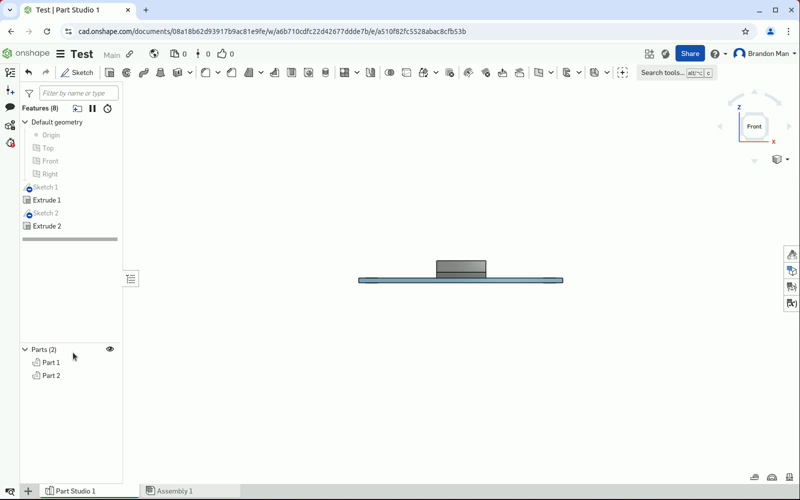
mouse_move(541, 75)
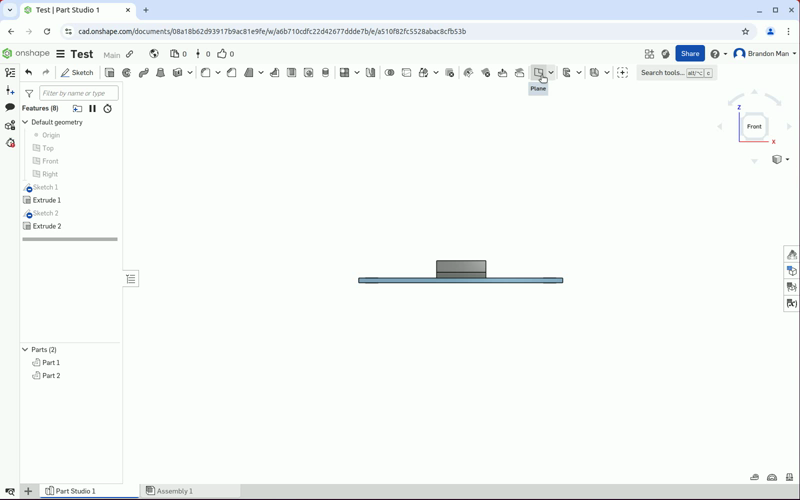
click(541, 75)
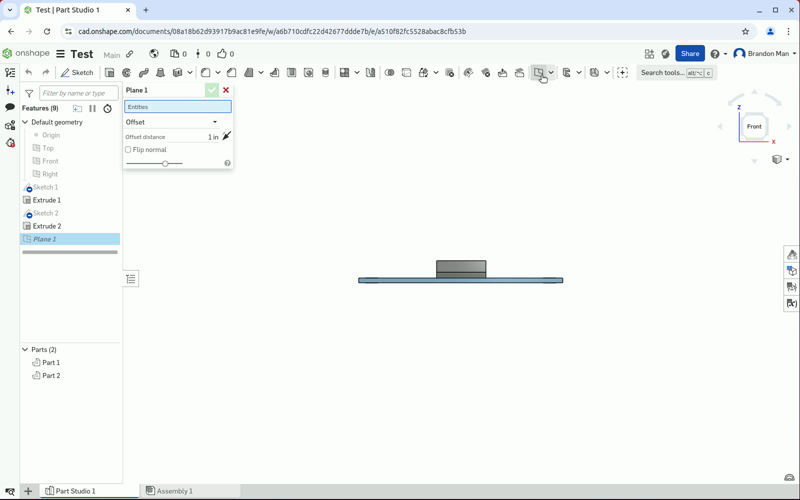
mouse_move(73, 163)
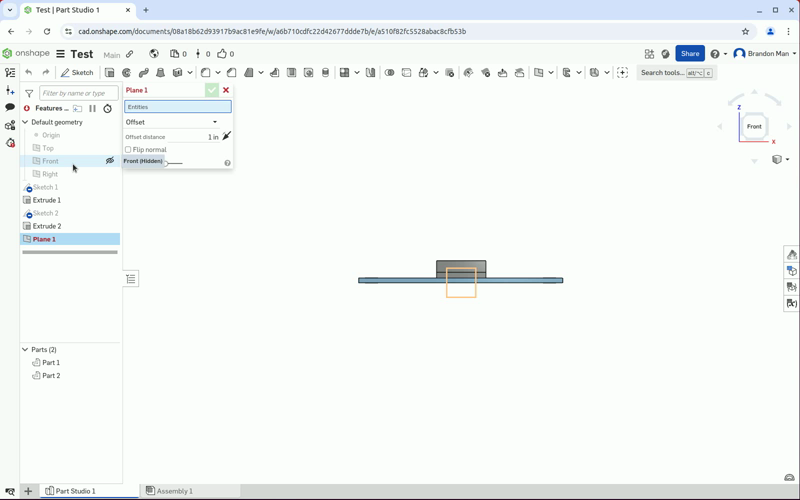
click(73, 163)
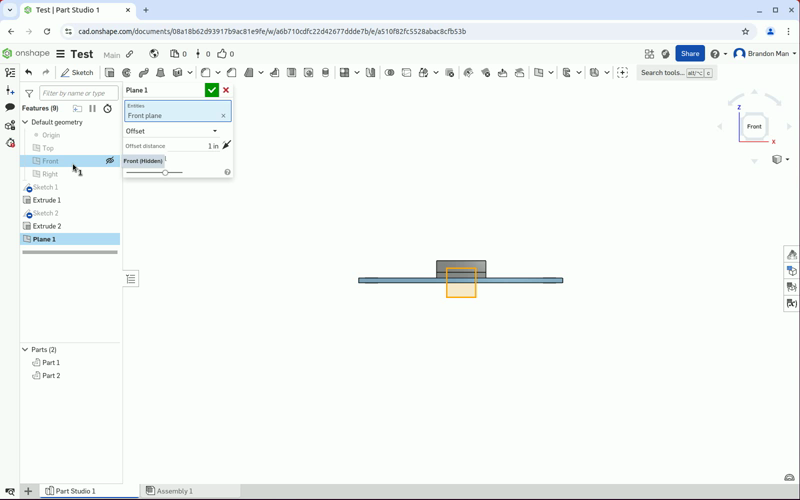
key(tab, 2)
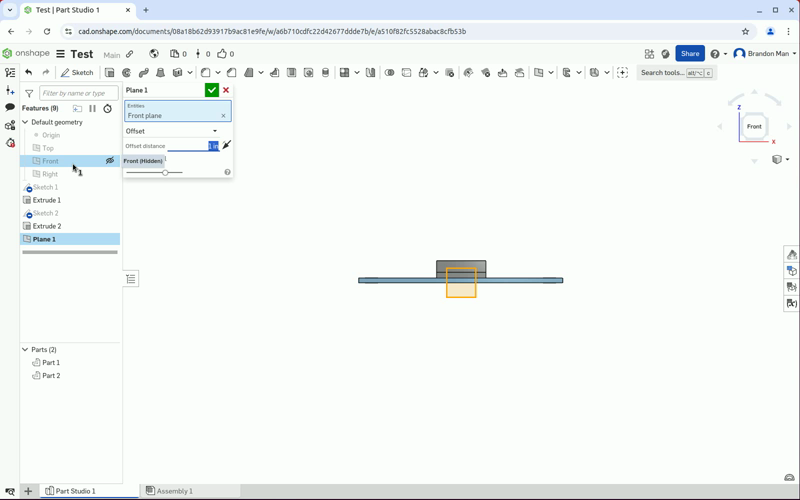
text(16.854)
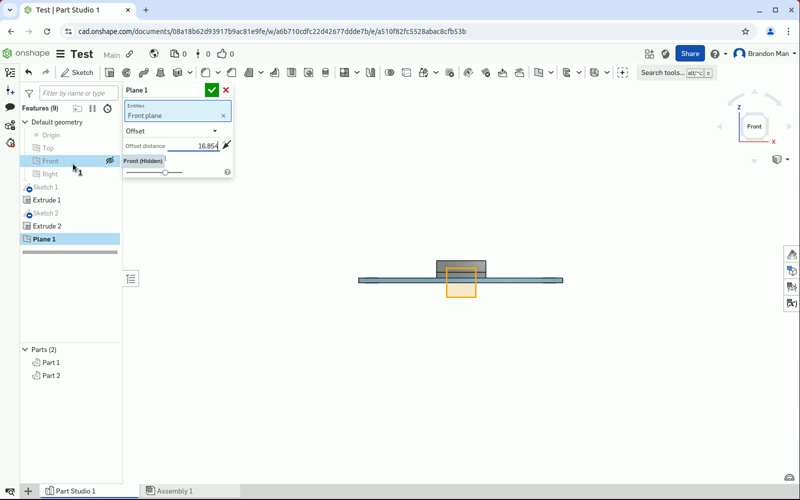
key(enter, 2)
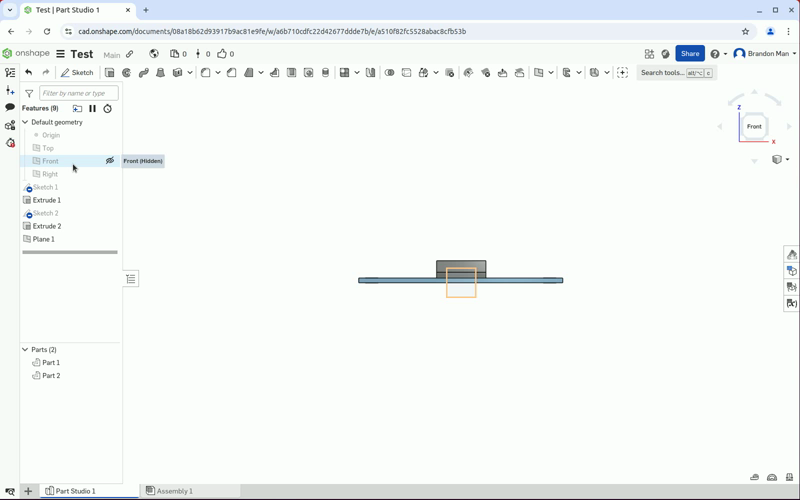
key(shift+s)
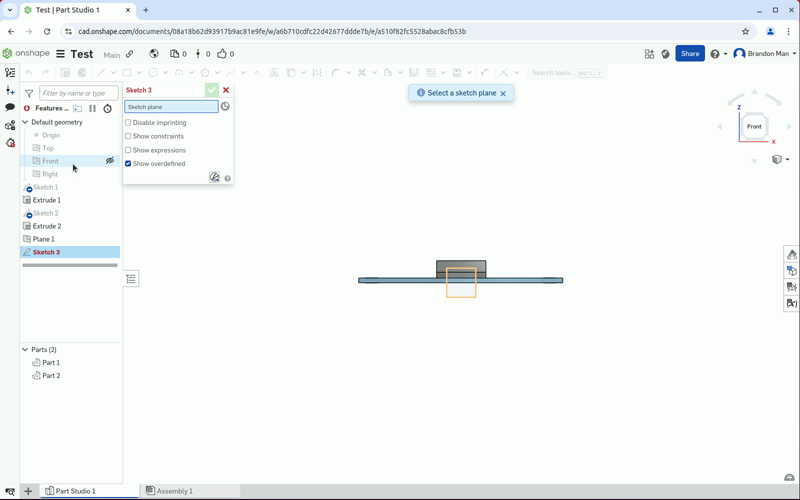
mouse_move(73, 241)
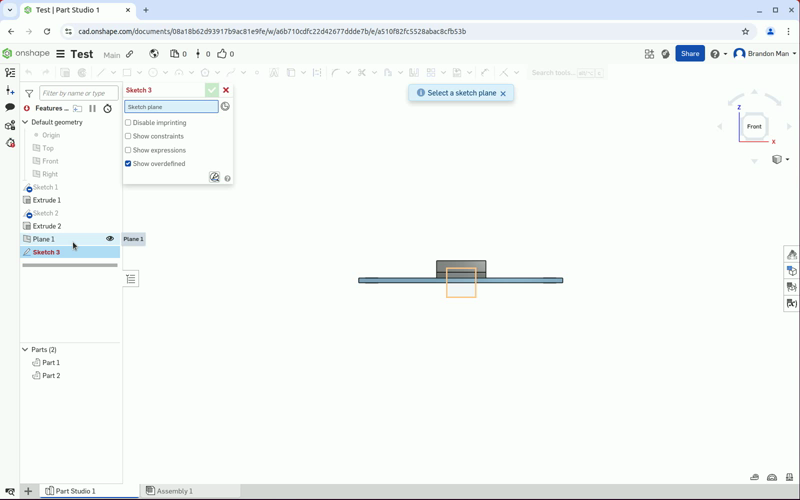
click(73, 241)
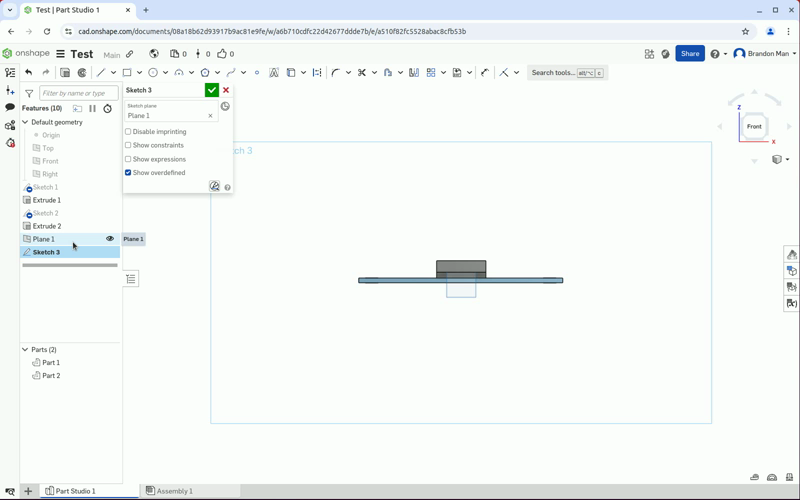
mouse_move(73, 352)
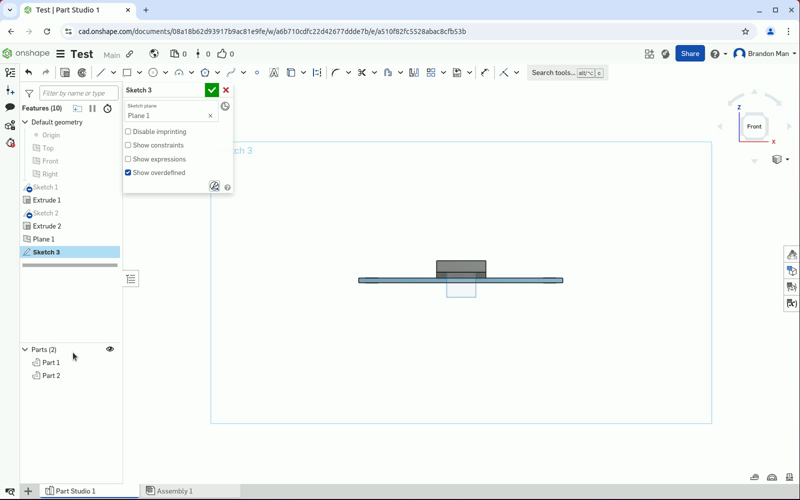
key(y)
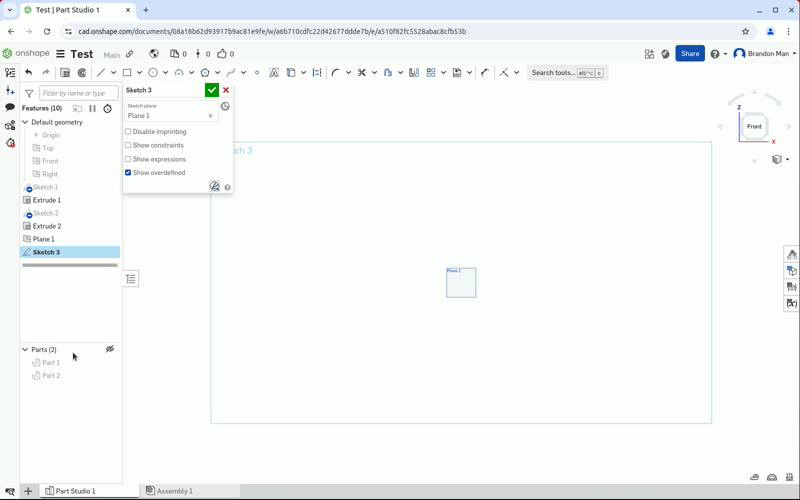
key(c)
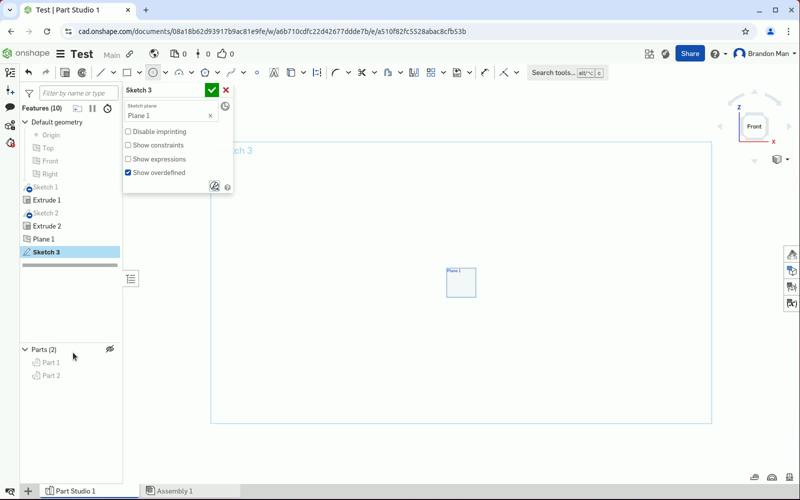
key_down(shift)
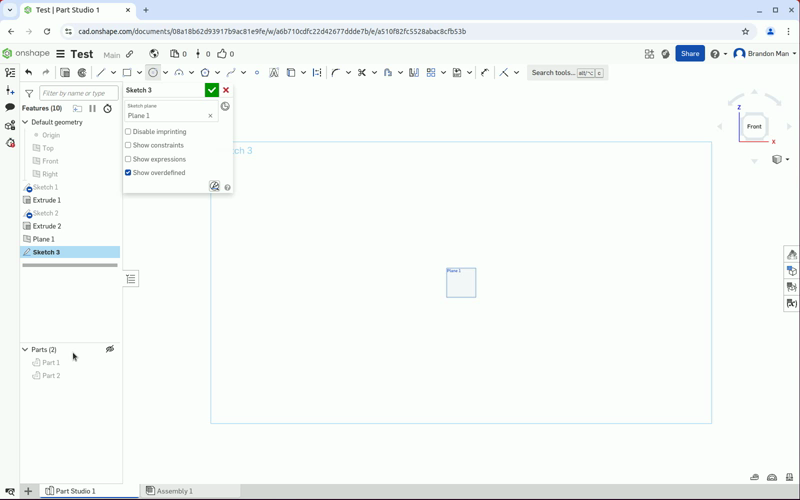
mouse_move(440, 266)
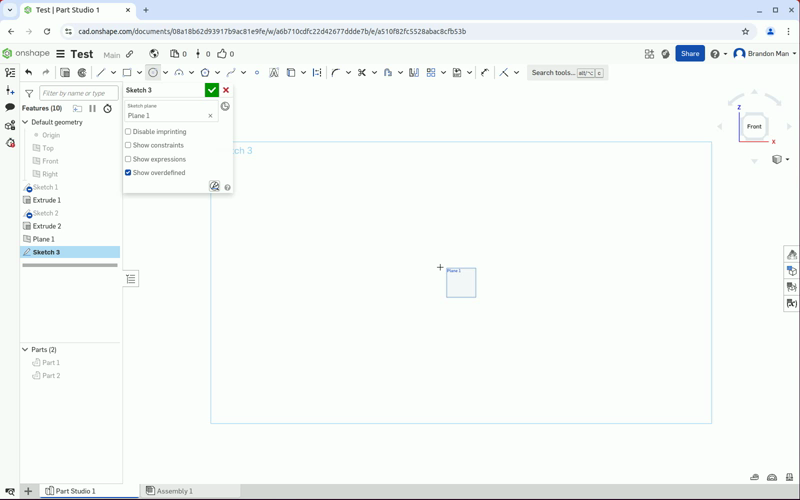
click(440, 266)
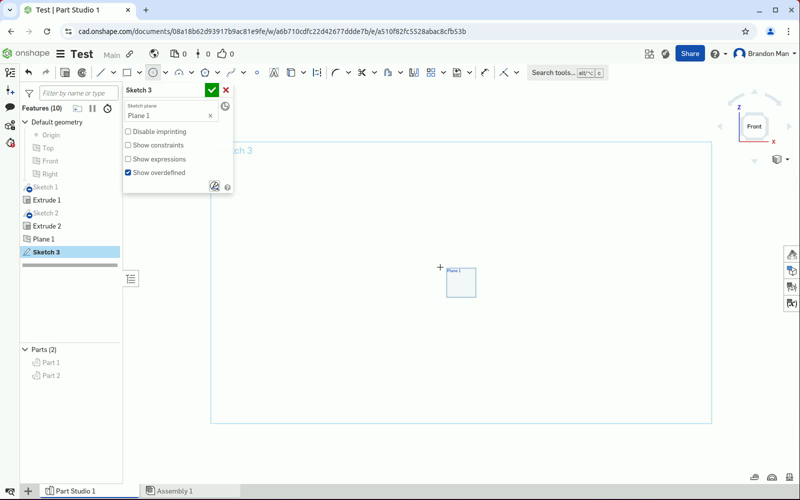
key_up(shift)
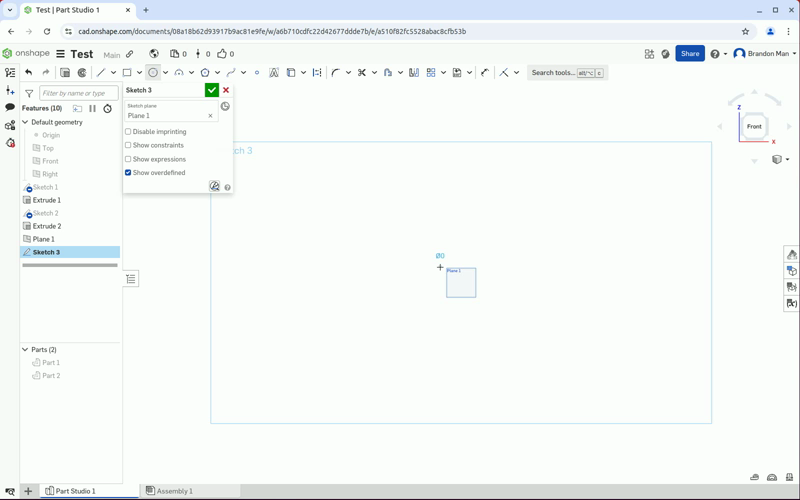
mouse_move(443, 266)
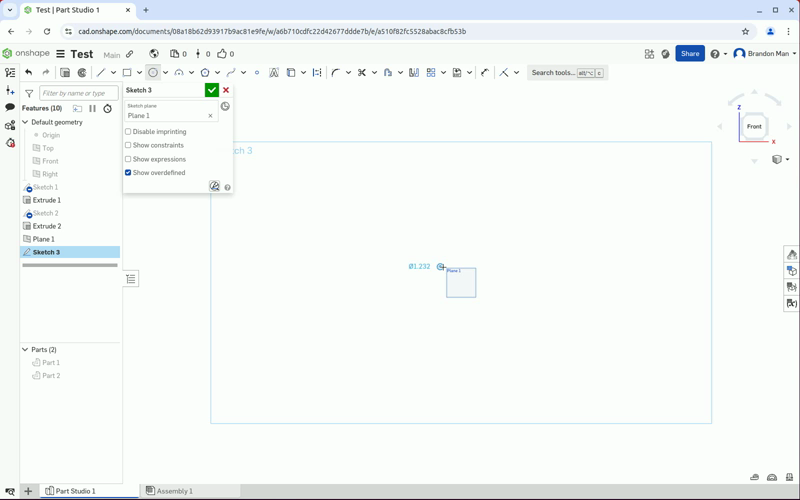
click(443, 266)
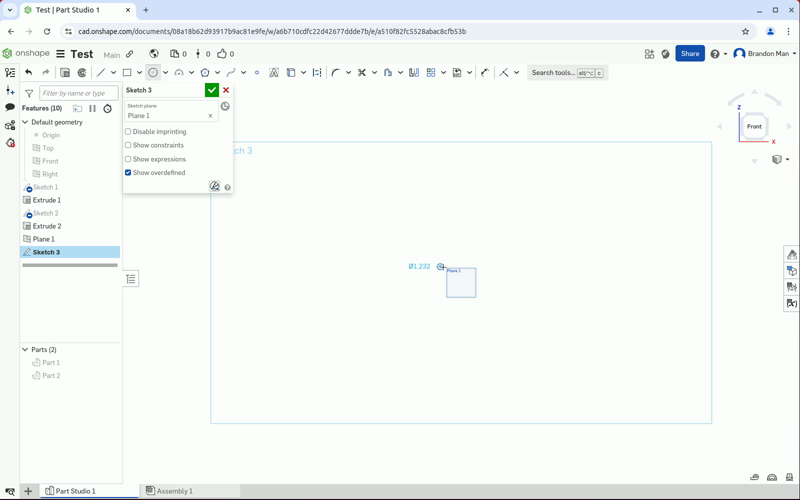
key(esc)
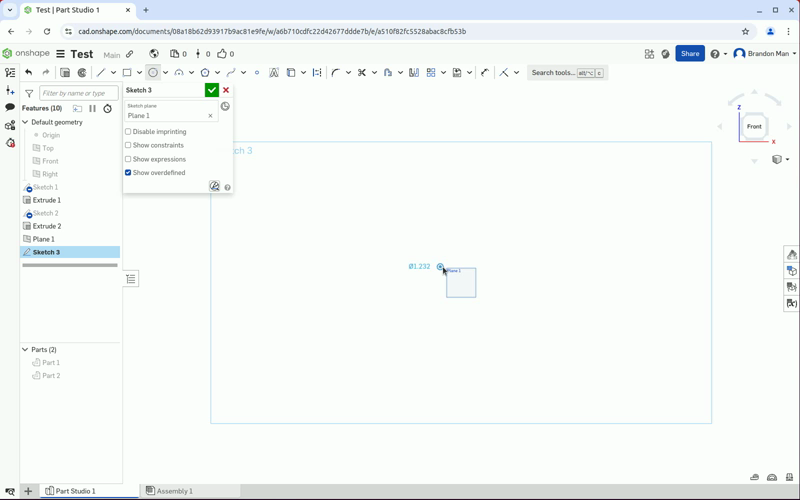
mouse_move(442, 267)
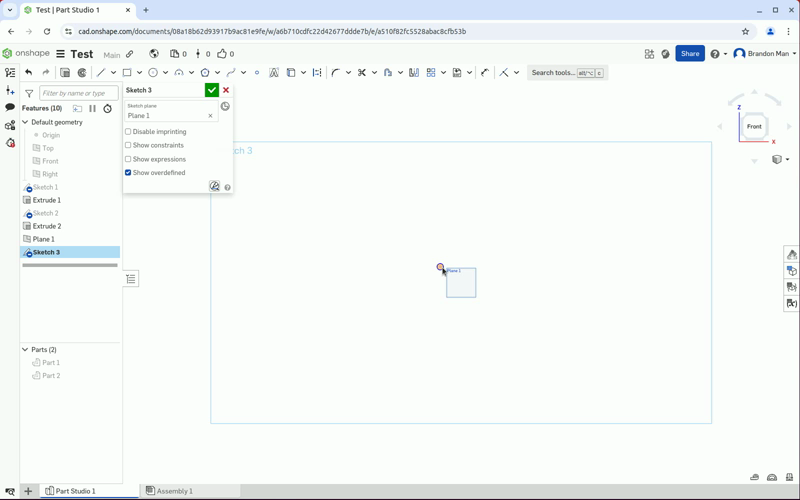
scroll(6)
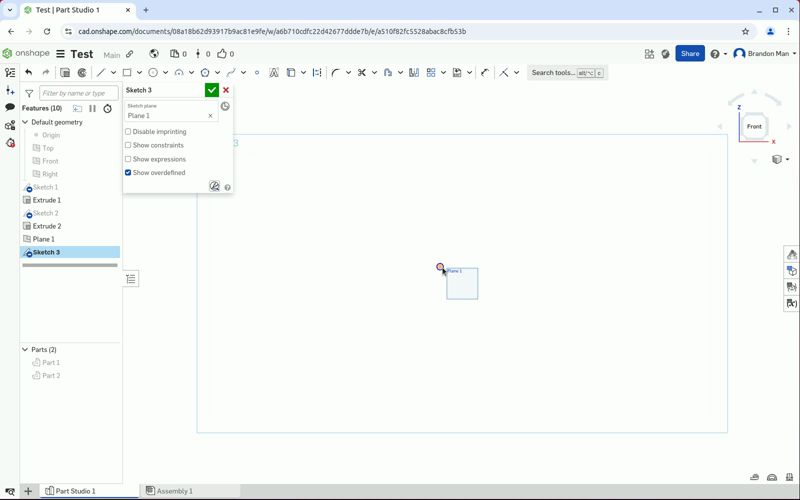
scroll(6)
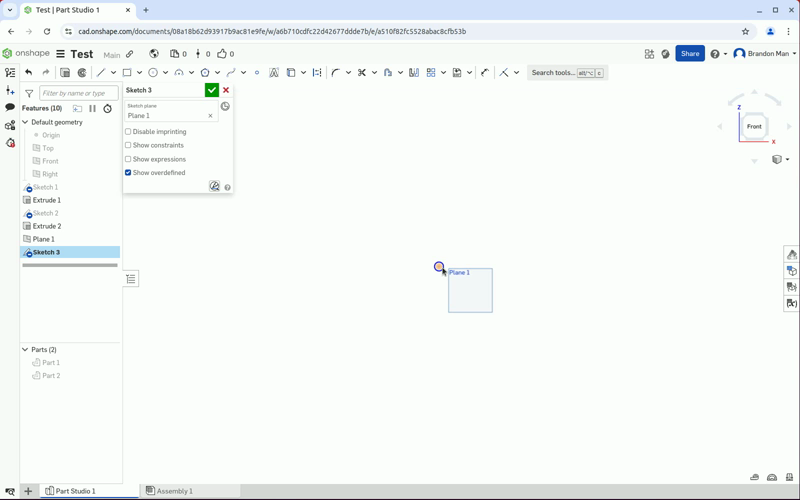
scroll(6)
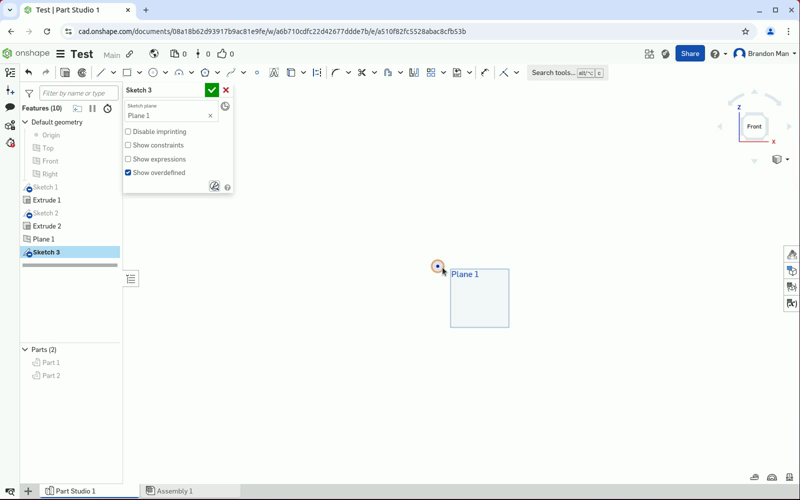
scroll(6)
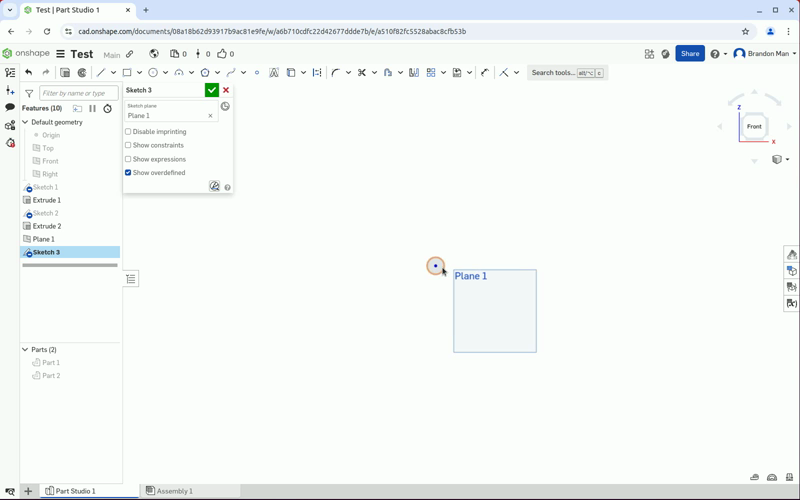
scroll(6)
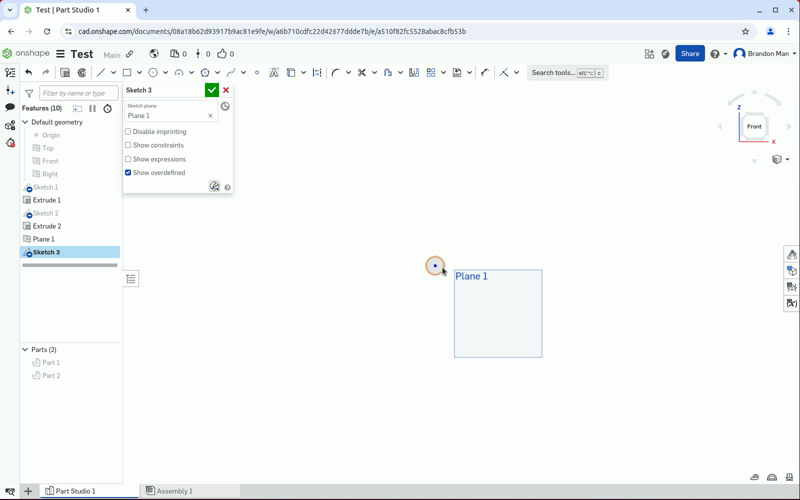
scroll(6)
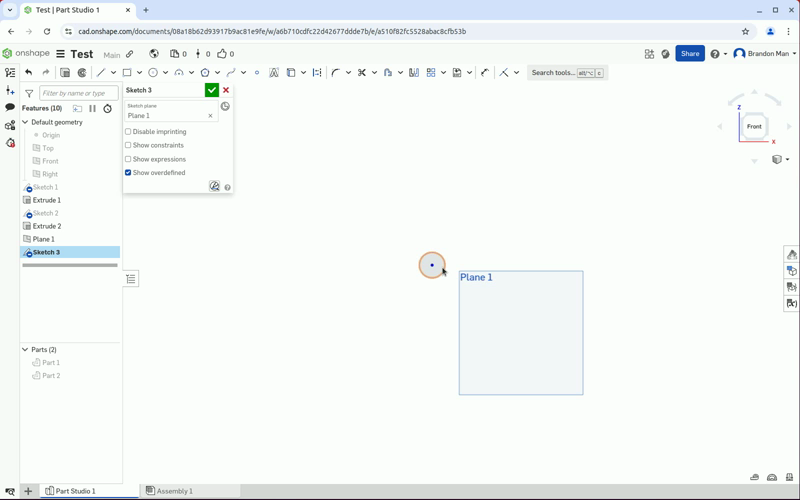
scroll(6)
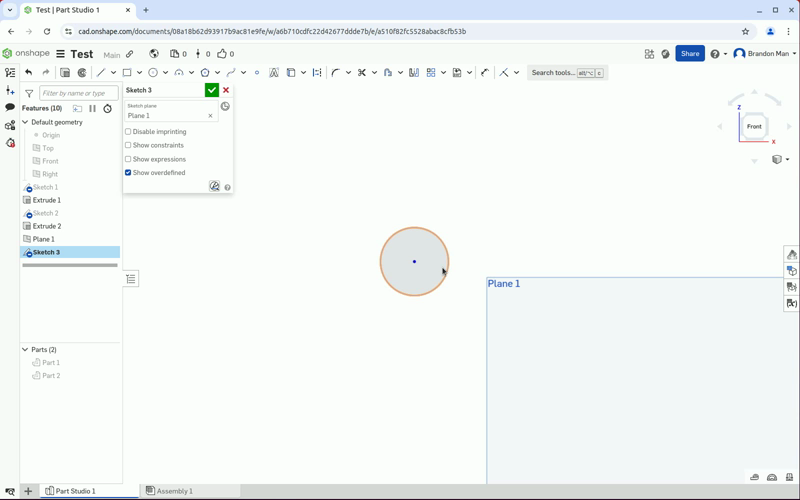
click(442, 267)
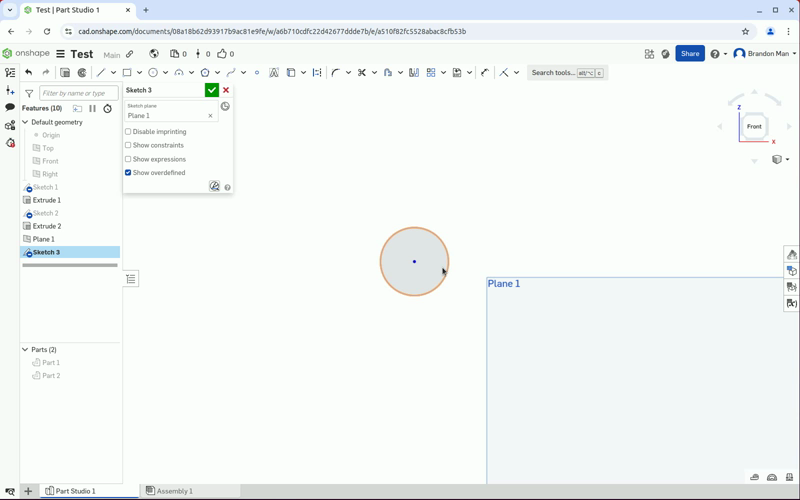
scroll(-6)
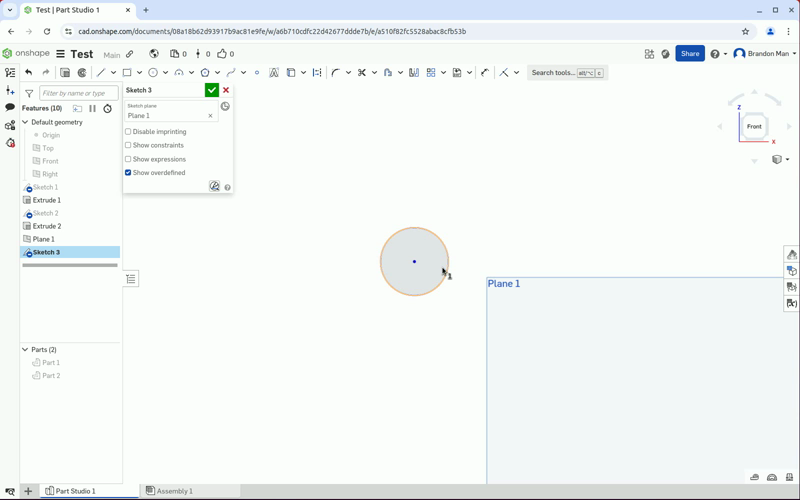
scroll(-6)
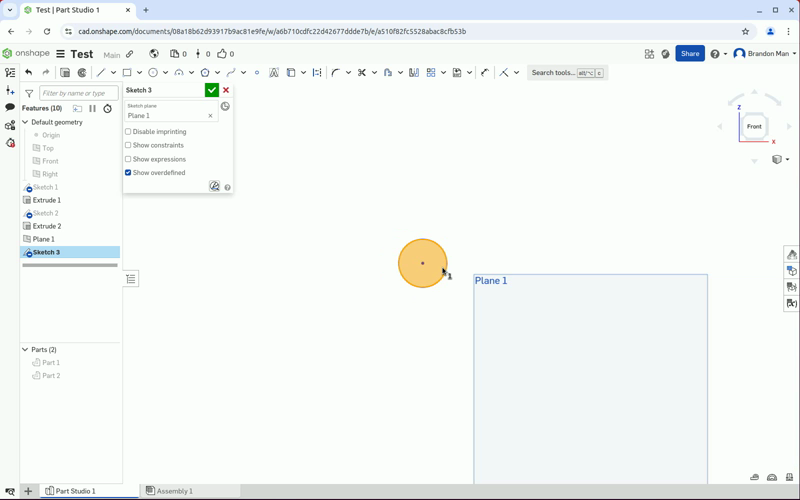
scroll(-6)
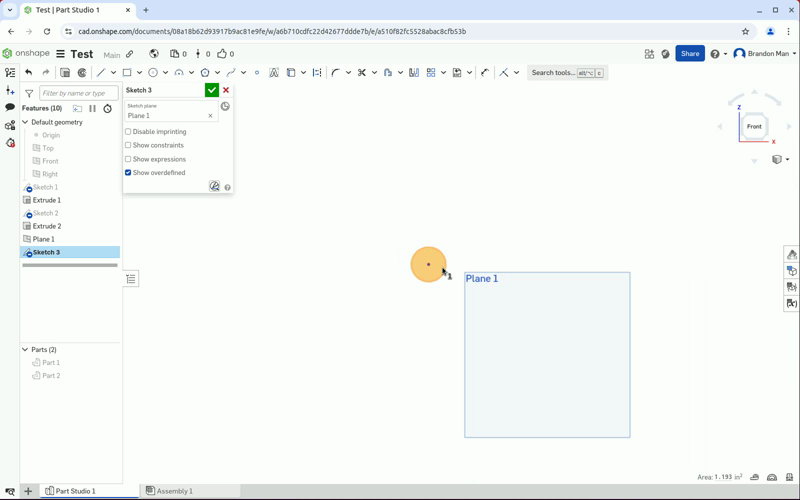
scroll(-6)
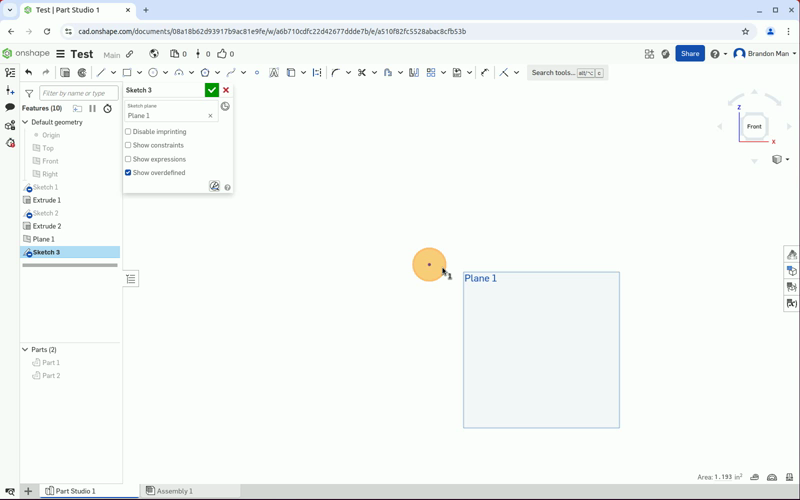
scroll(-6)
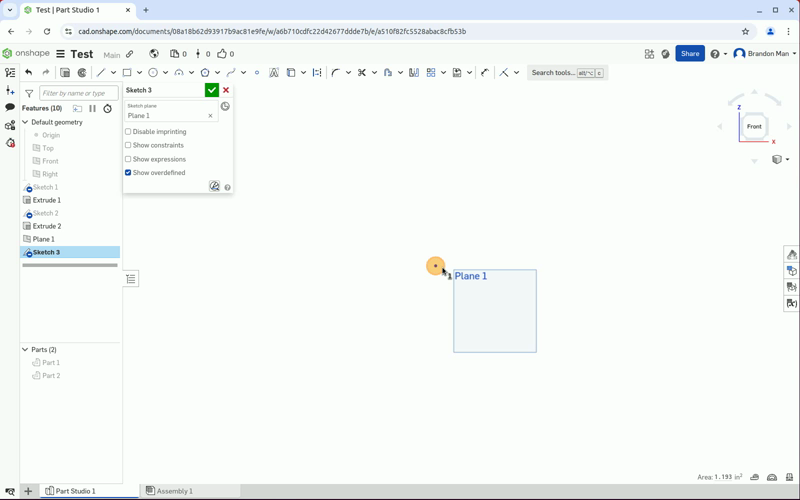
scroll(-6)
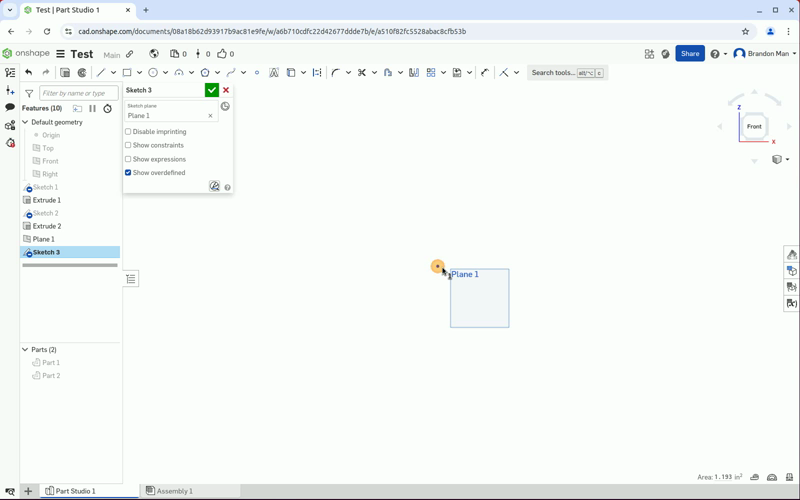
scroll(-6)
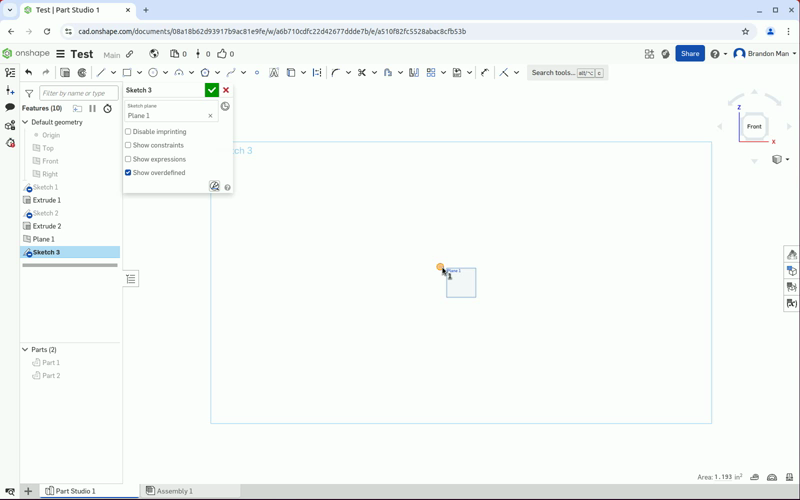
mouse_move(73, 352)
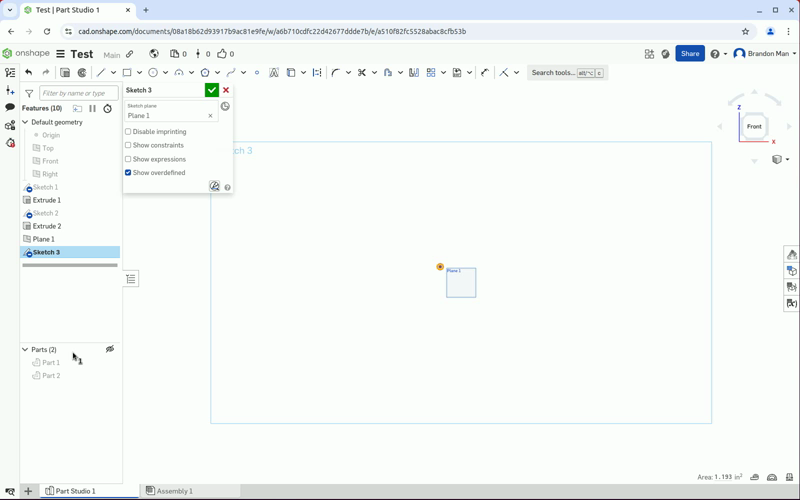
key(shift+y)
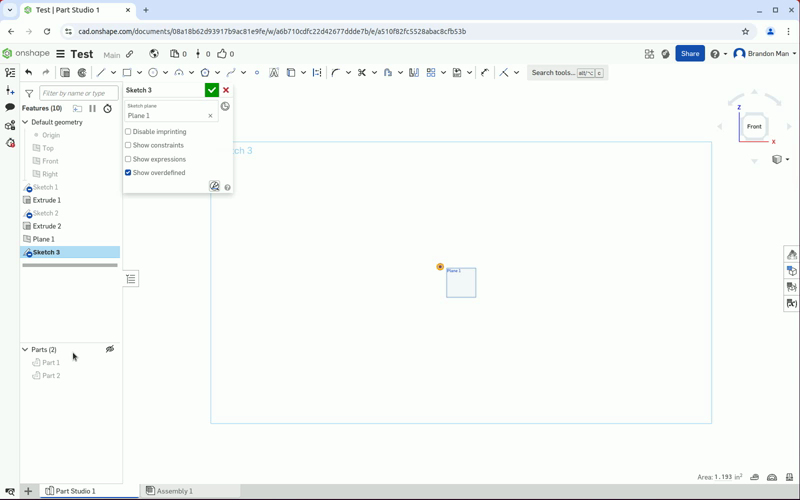
key(shift+e)
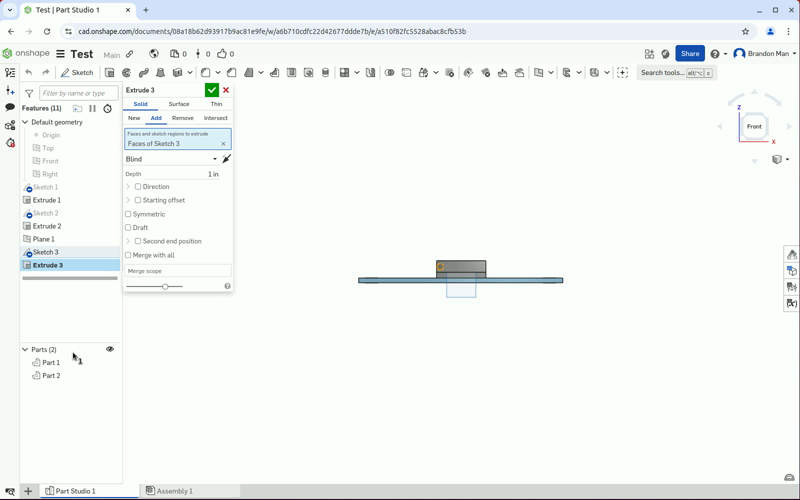
mouse_move(143, 106)
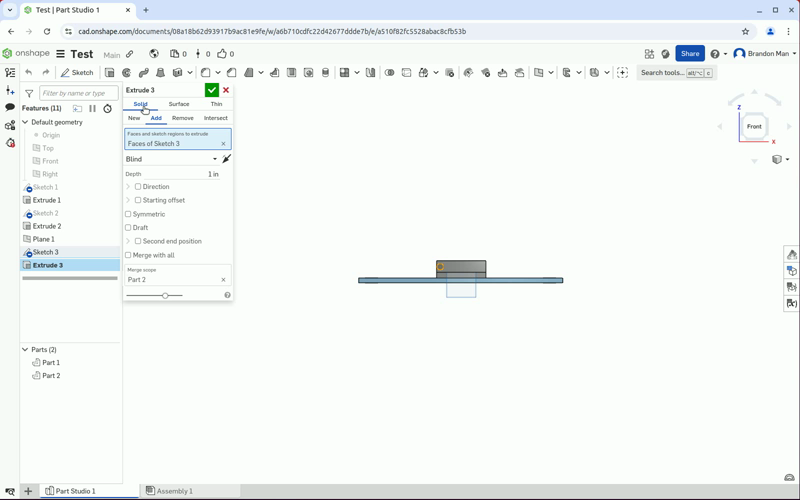
click(143, 106)
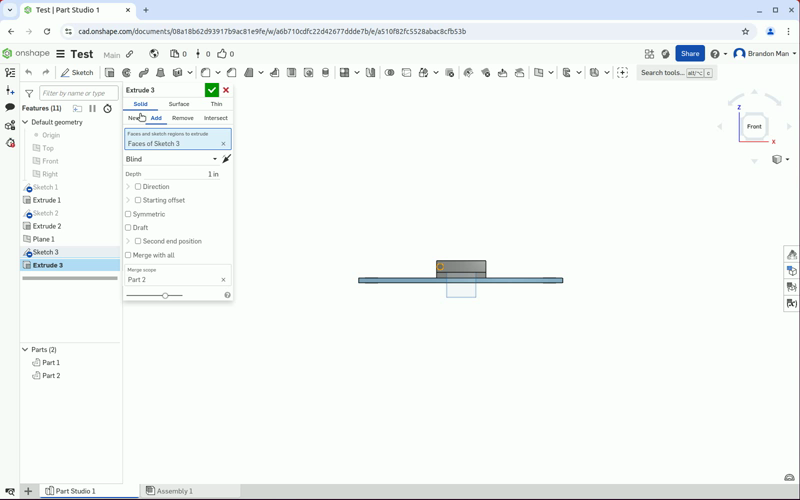
mouse_move(137, 120)
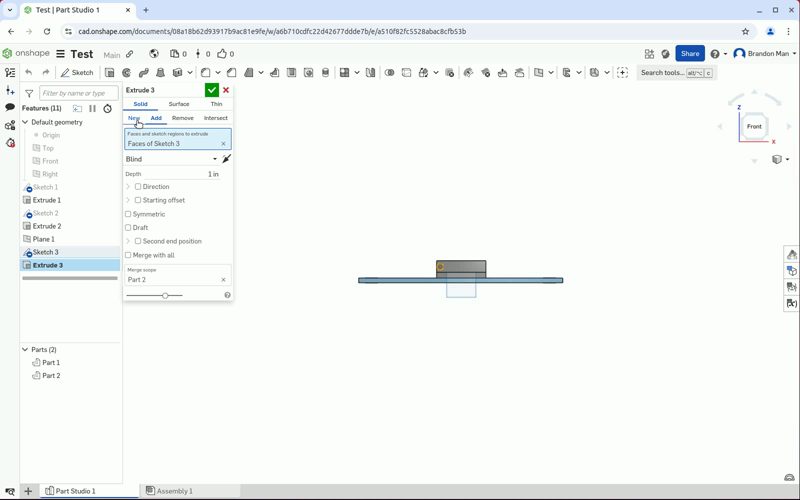
click(137, 120)
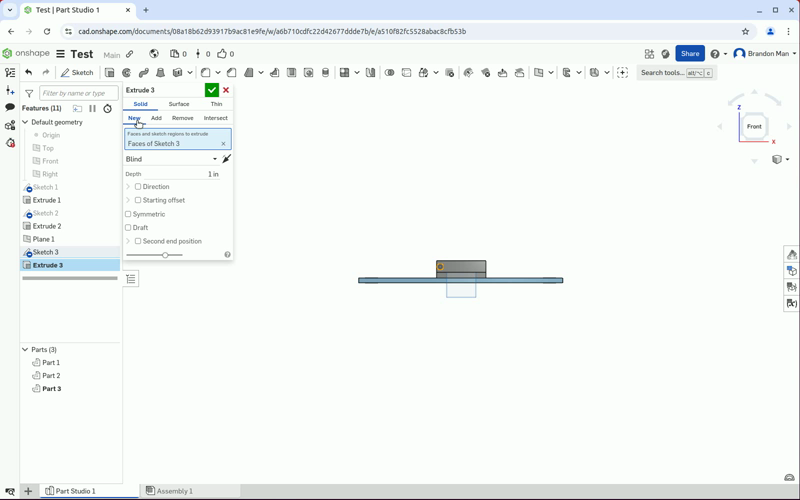
key(tab, 4)
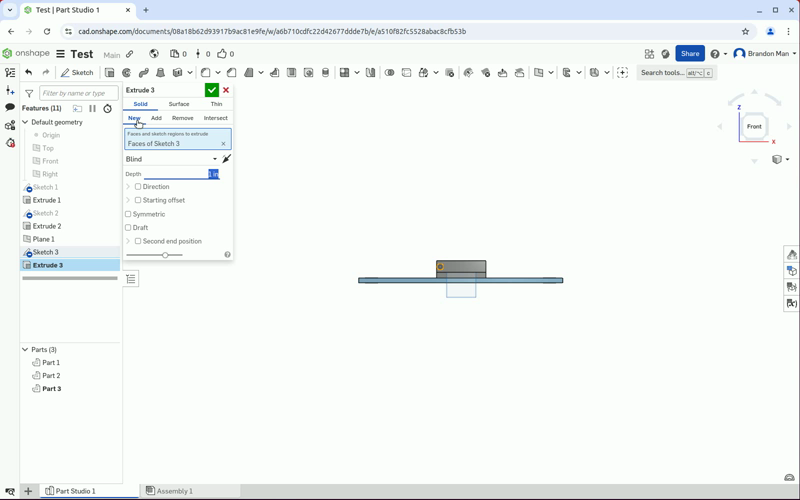
text(6.258)
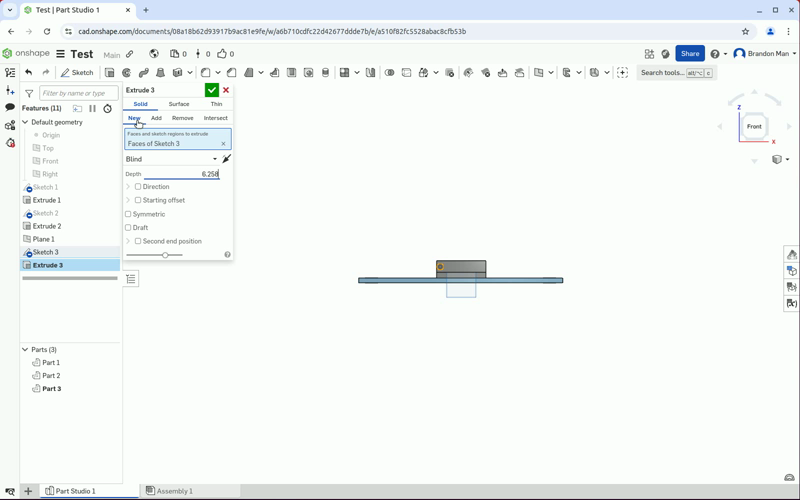
key(enter)
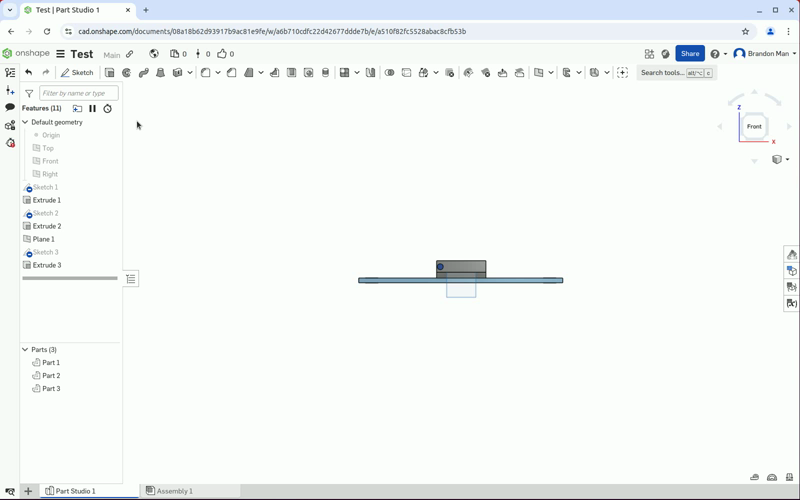
key(shift+h)
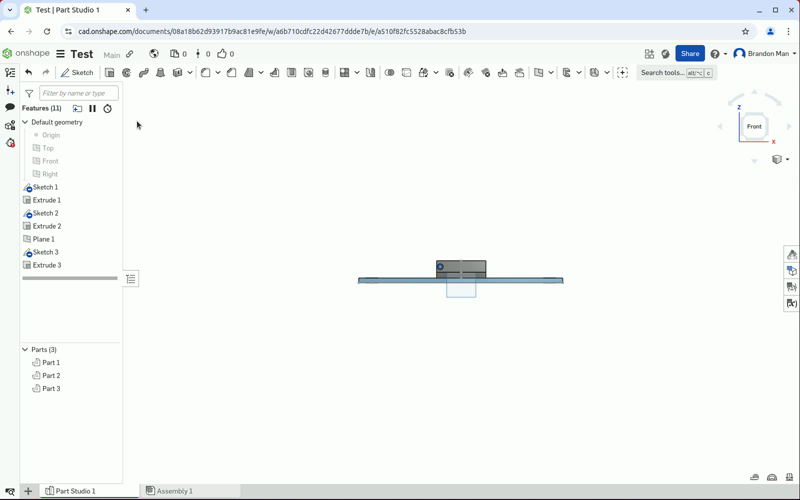
key(shift+h)
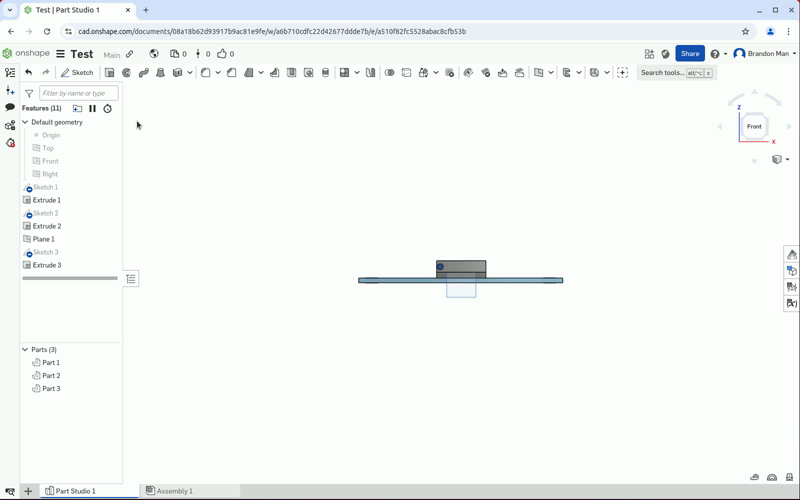
mouse_move(73, 189)
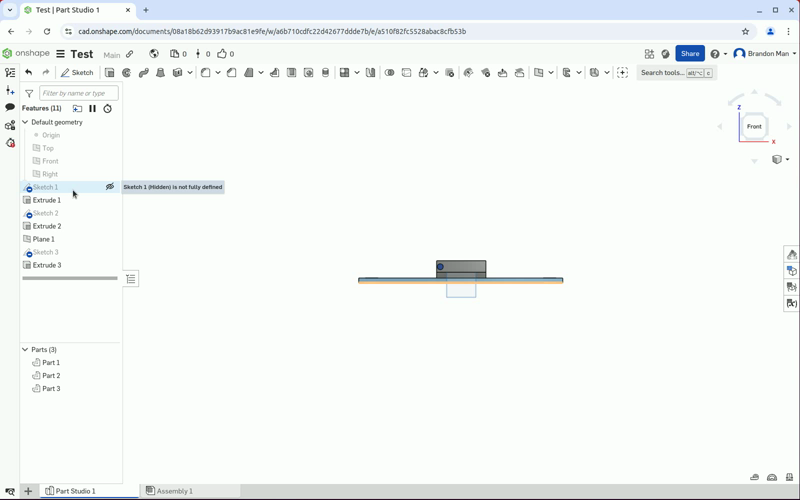
click(73, 189)
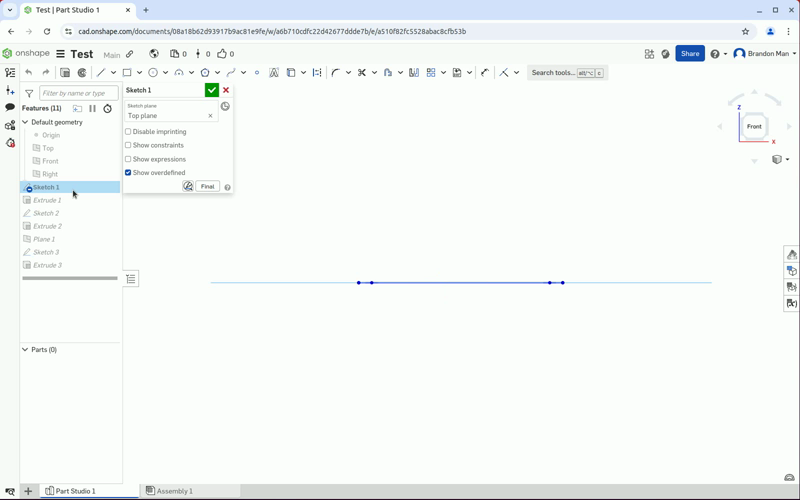
mouse_move(229, 92)
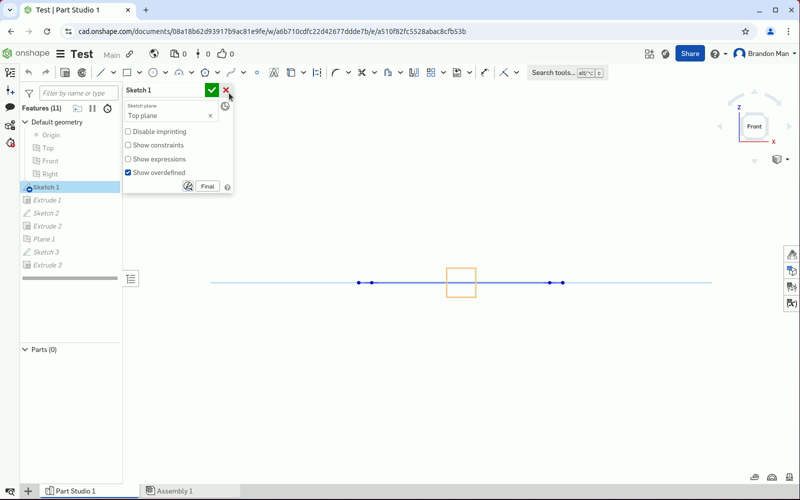
click(229, 92)
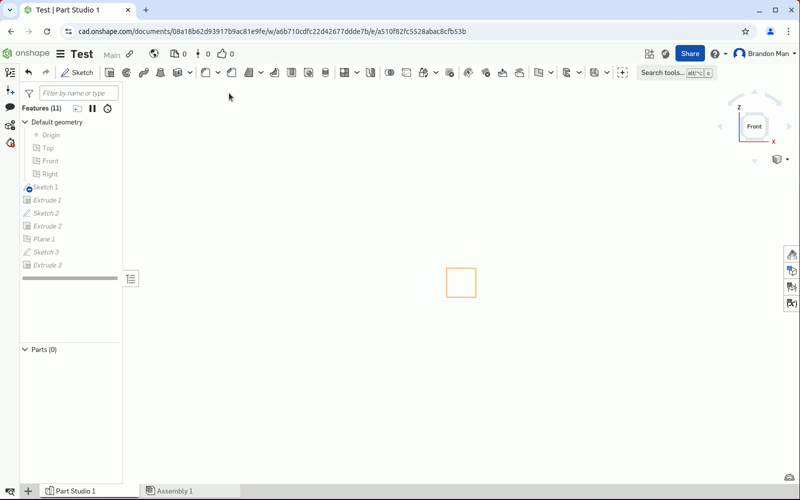
key(shift+s)
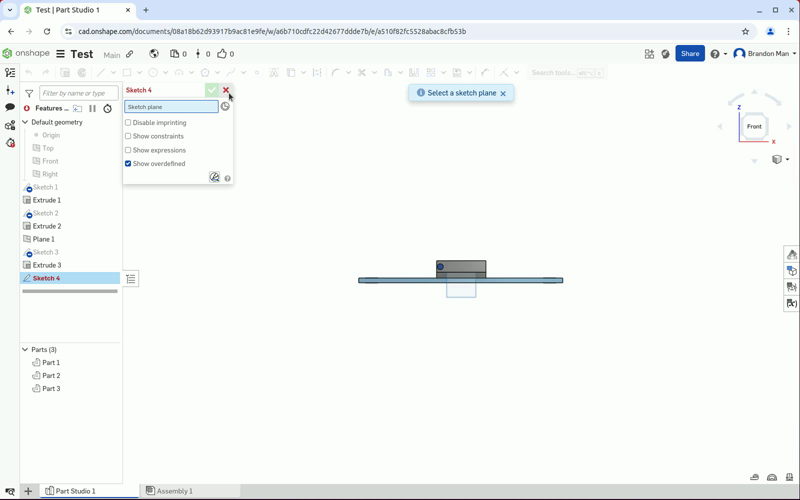
mouse_move(73, 241)
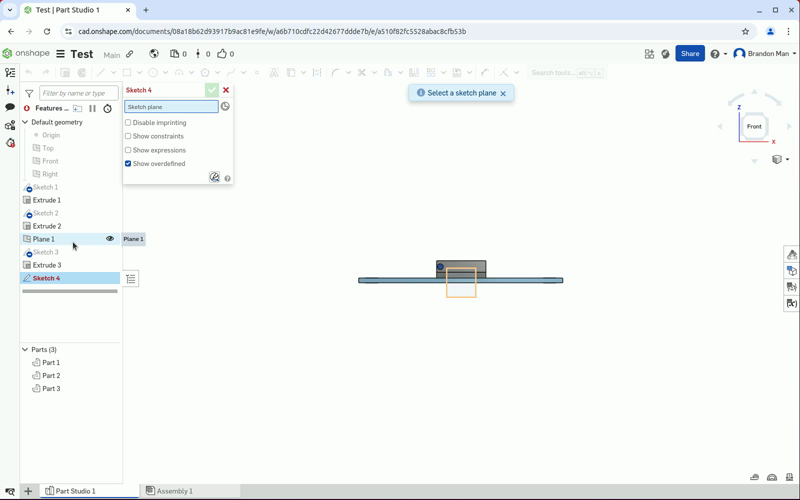
click(73, 241)
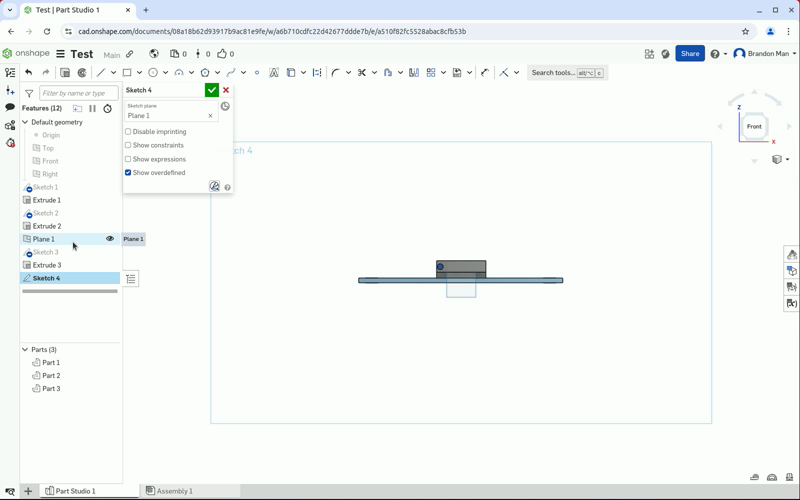
mouse_move(73, 352)
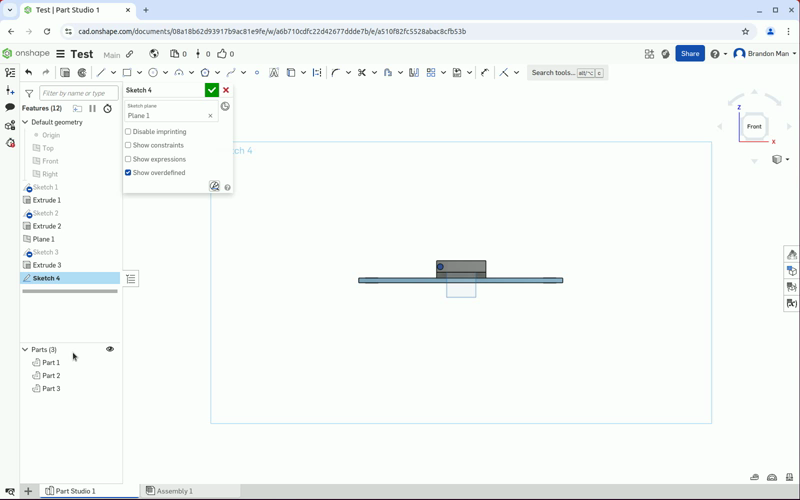
key(y)
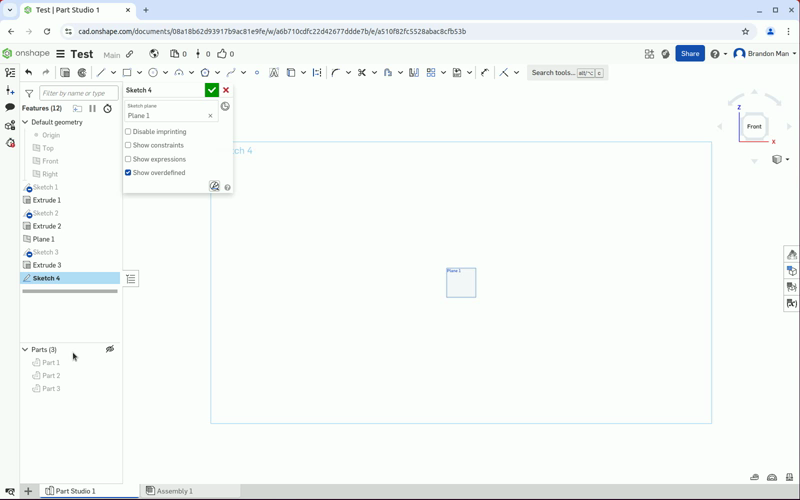
key(c)
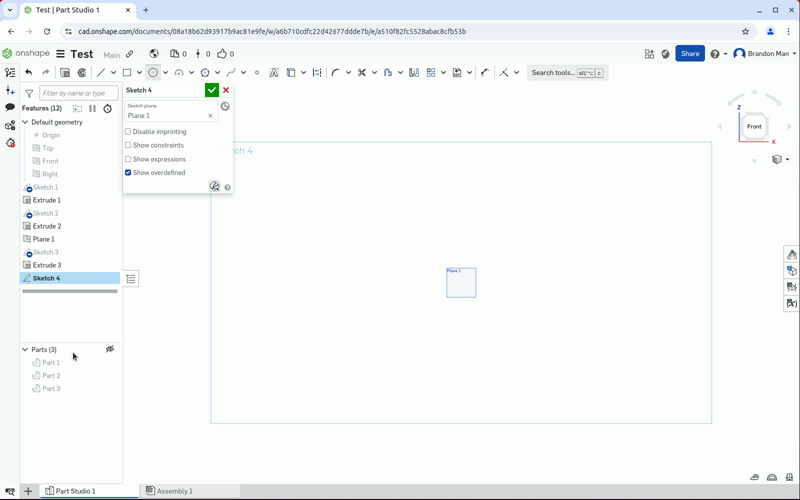
key_down(shift)
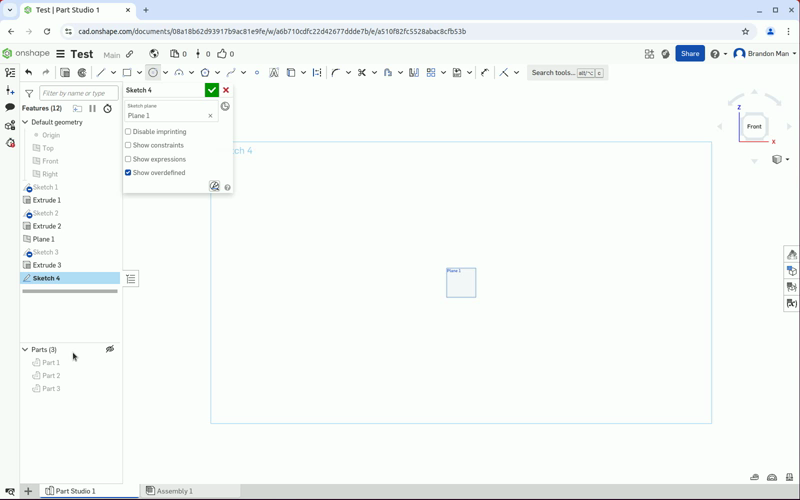
mouse_move(453, 266)
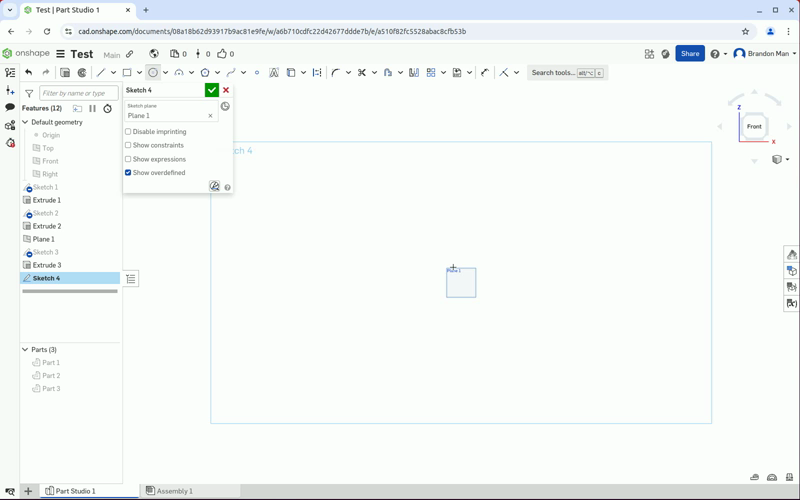
click(453, 266)
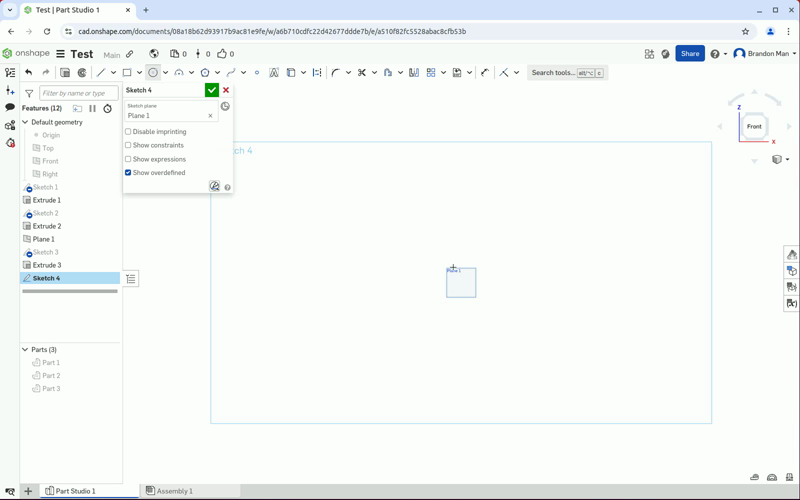
key_up(shift)
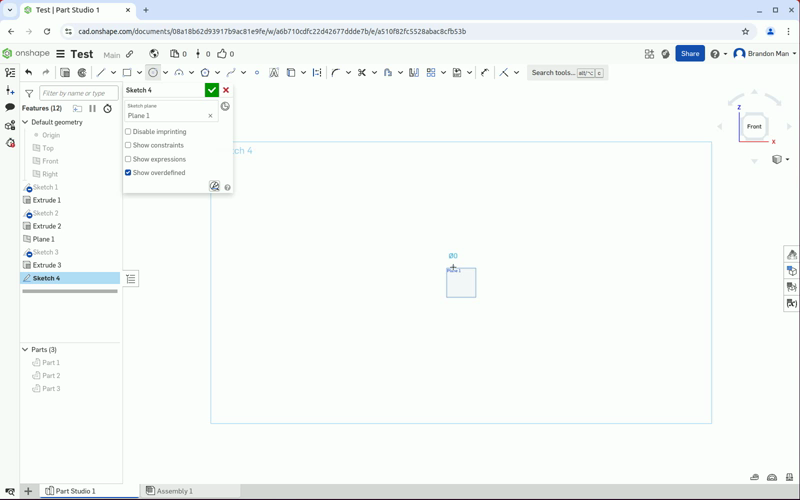
mouse_move(456, 266)
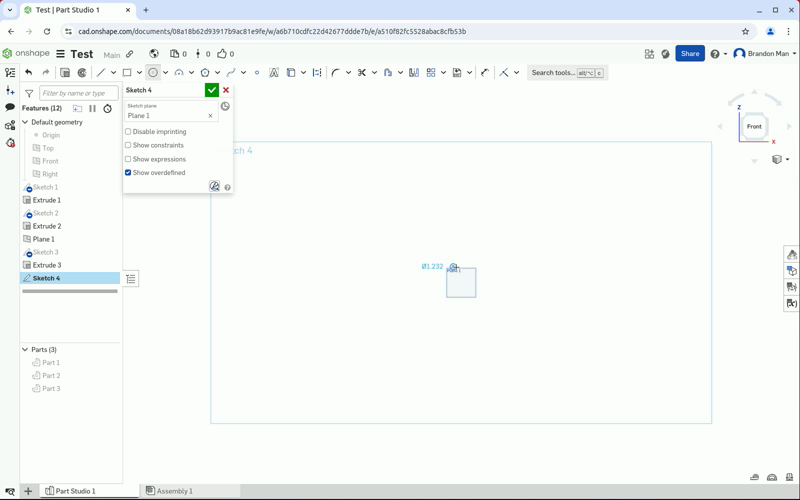
click(456, 266)
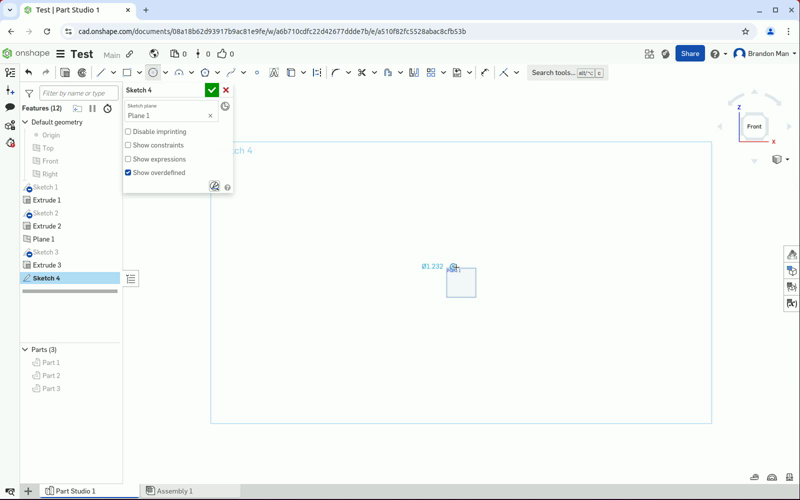
key(esc)
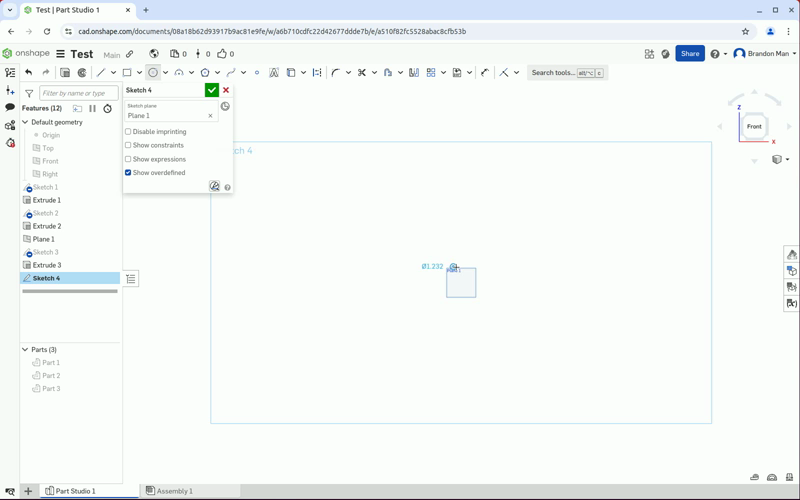
mouse_move(452, 267)
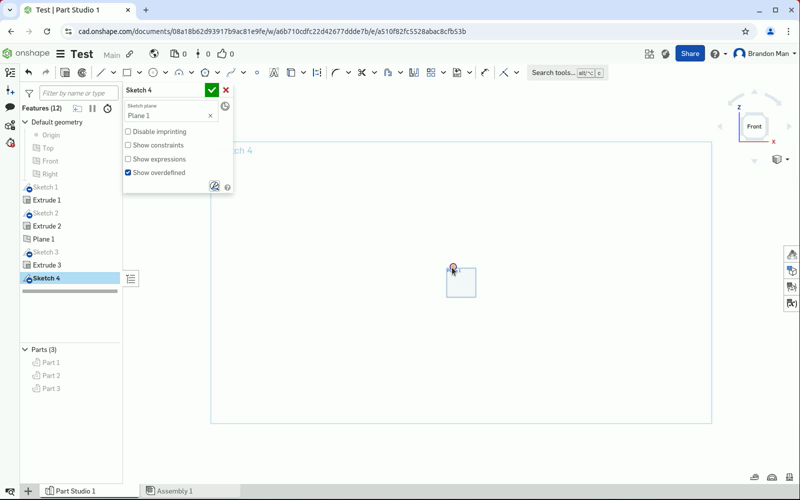
scroll(6)
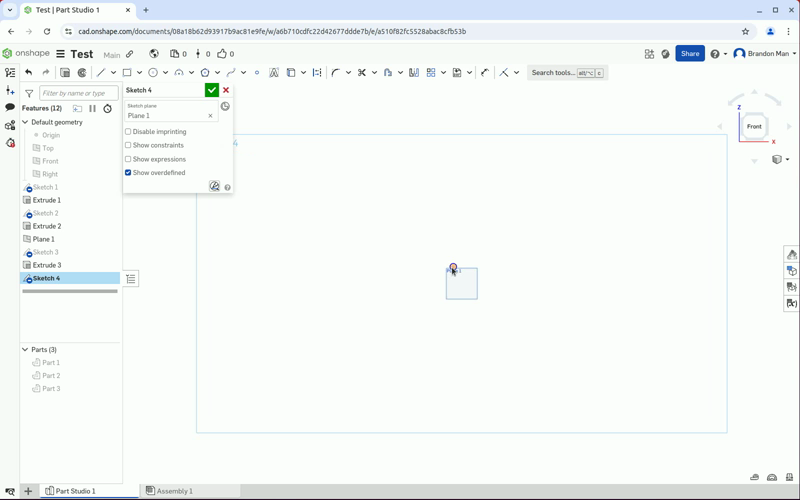
scroll(6)
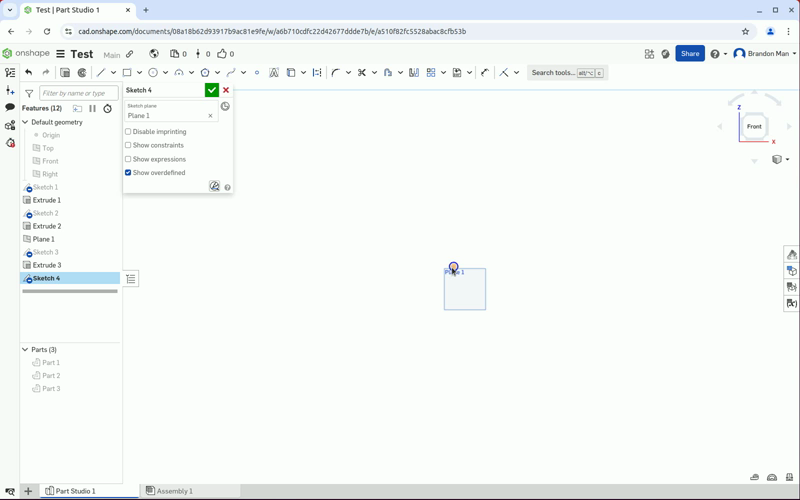
scroll(6)
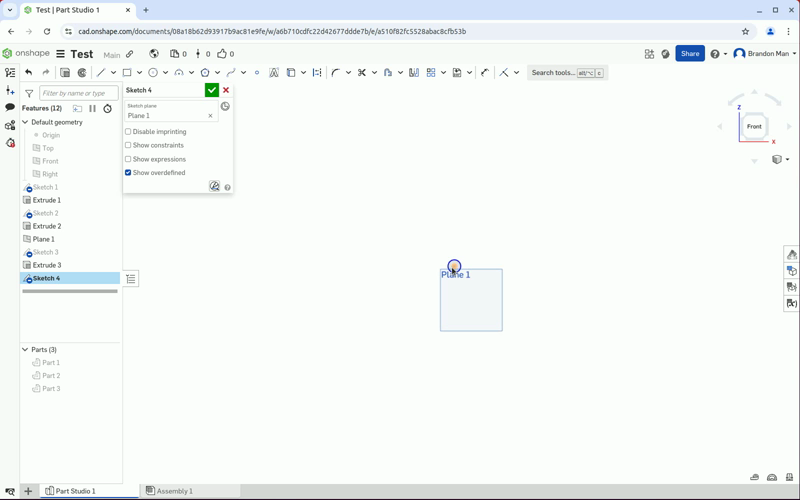
scroll(6)
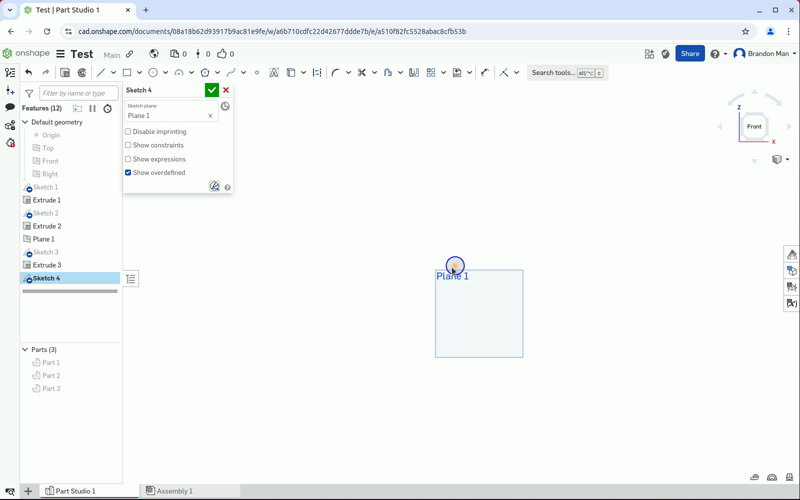
scroll(6)
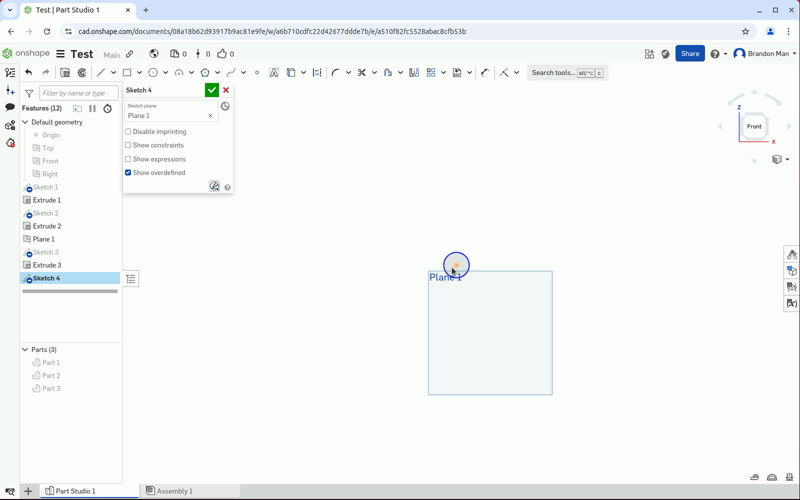
scroll(6)
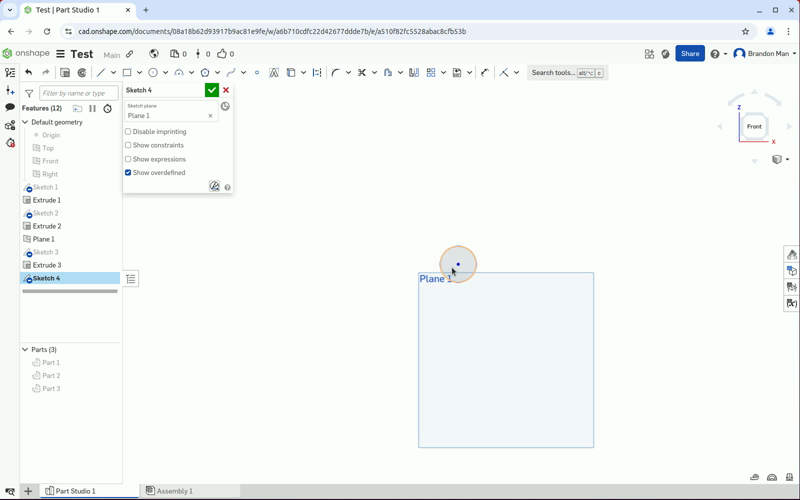
scroll(6)
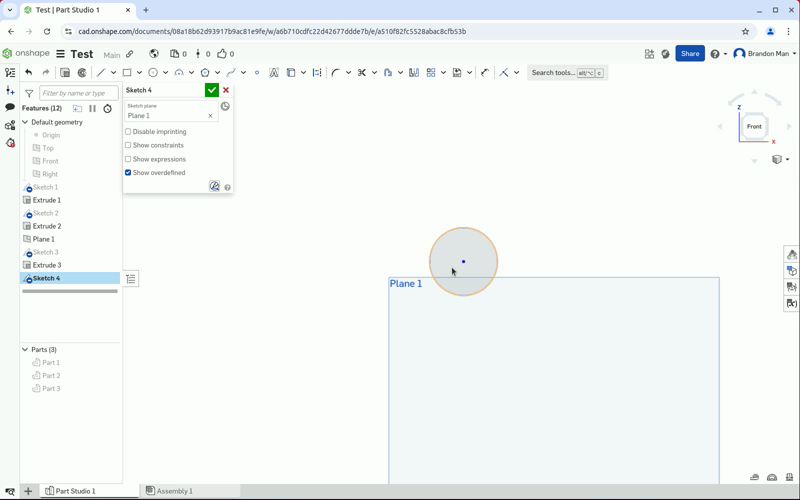
click(452, 267)
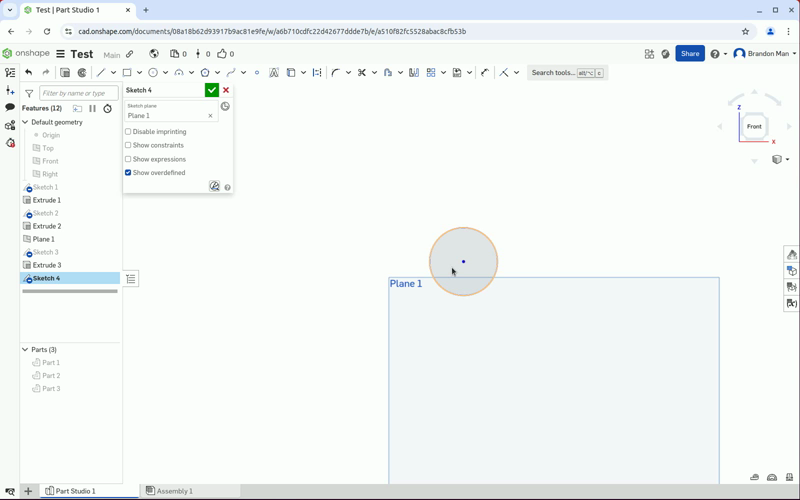
scroll(-6)
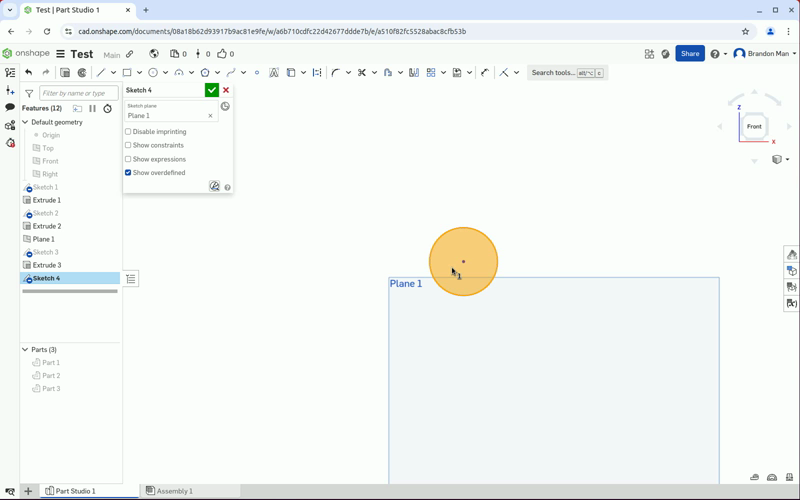
scroll(-6)
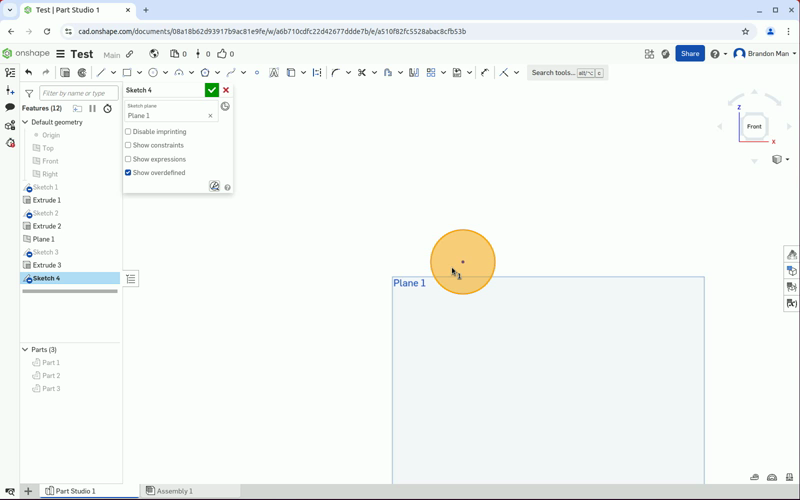
scroll(-6)
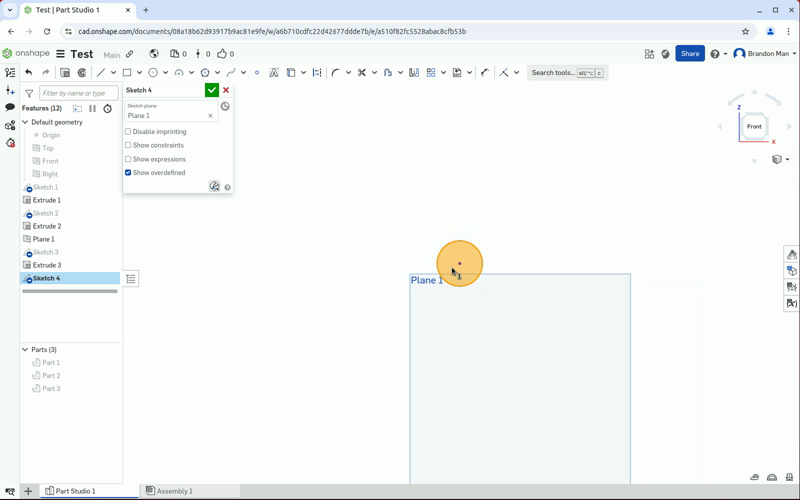
scroll(-6)
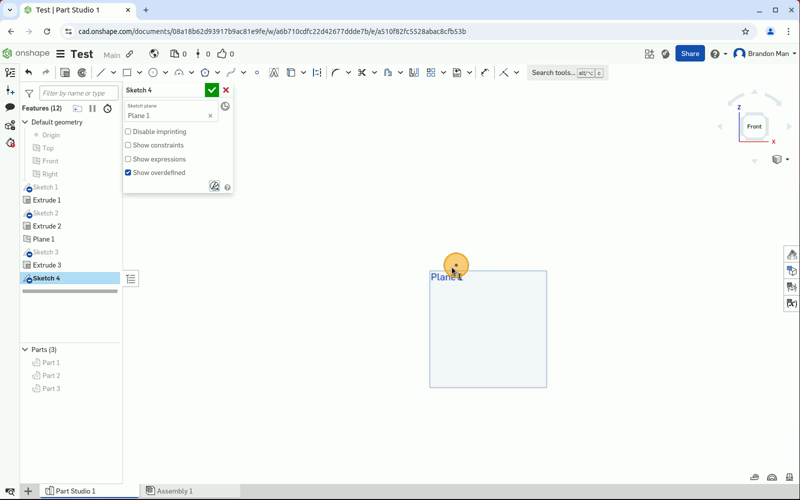
scroll(-6)
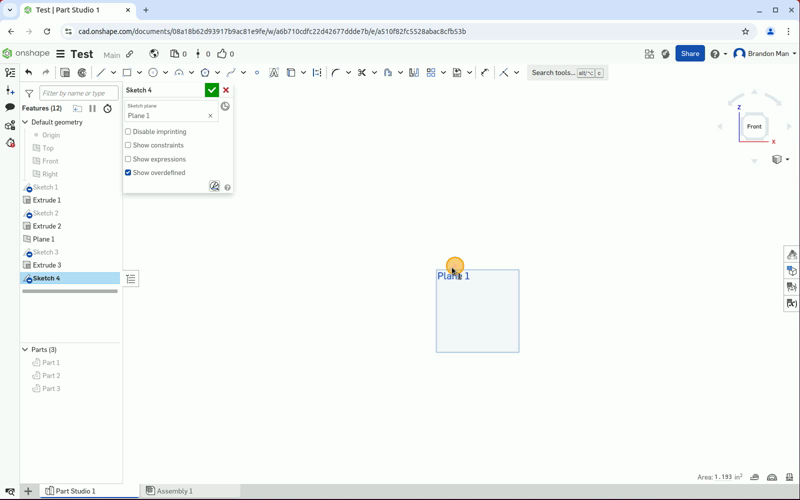
scroll(-6)
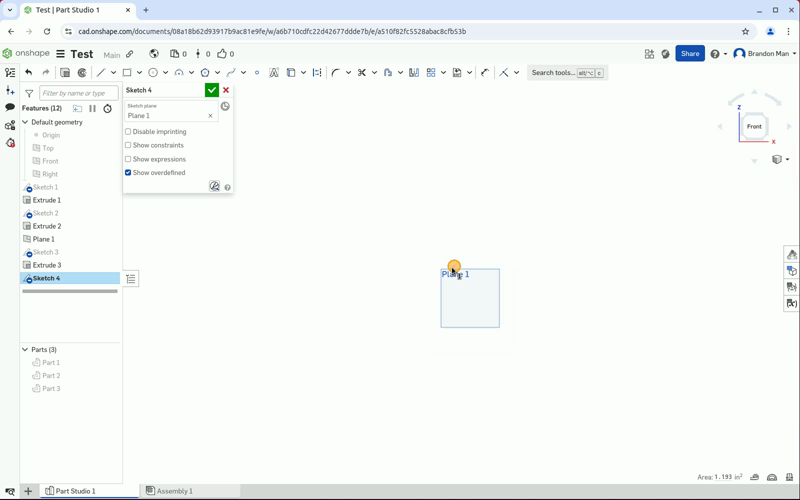
scroll(-6)
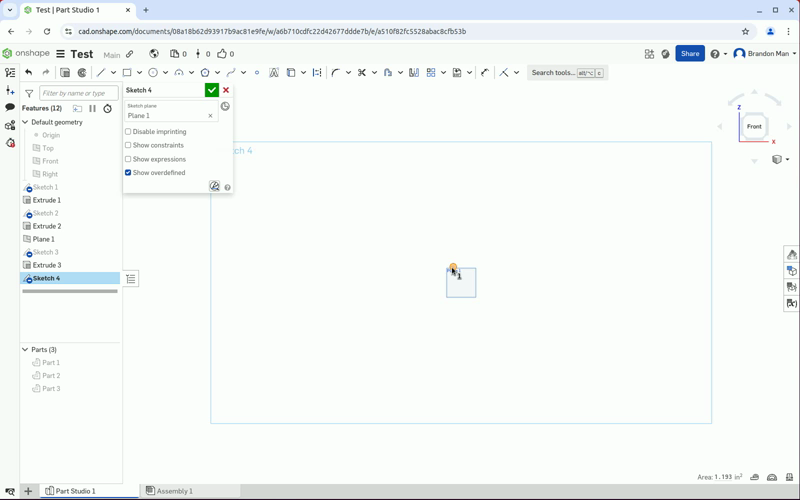
mouse_move(73, 352)
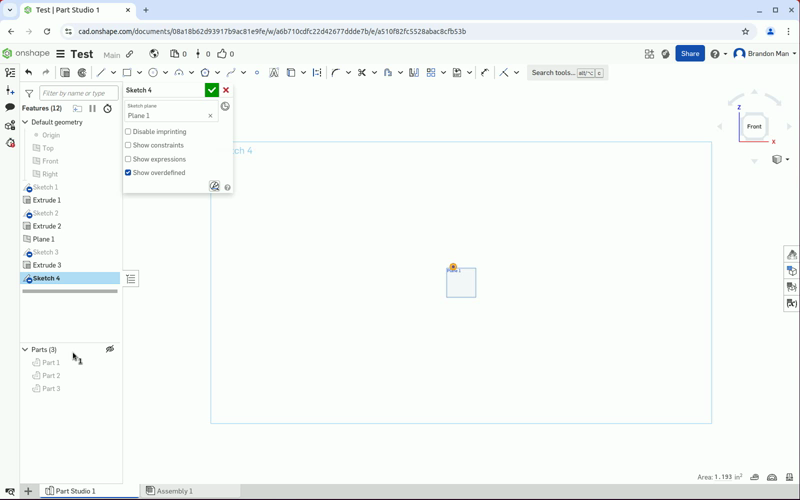
key(shift+y)
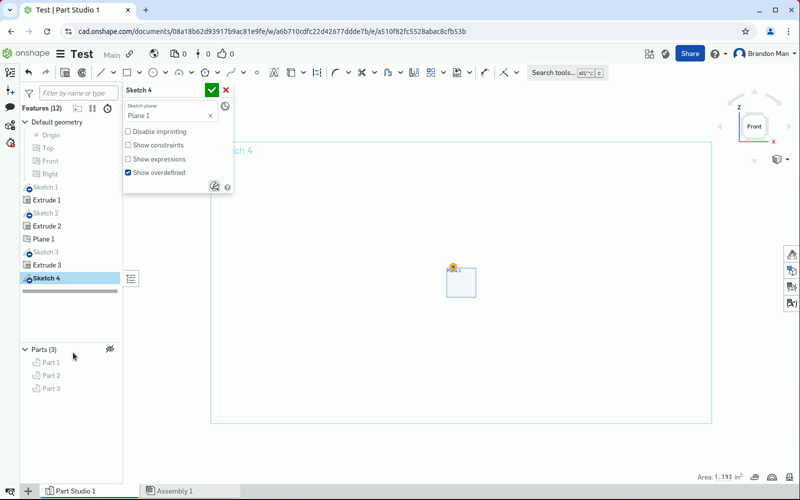
key(shift+e)
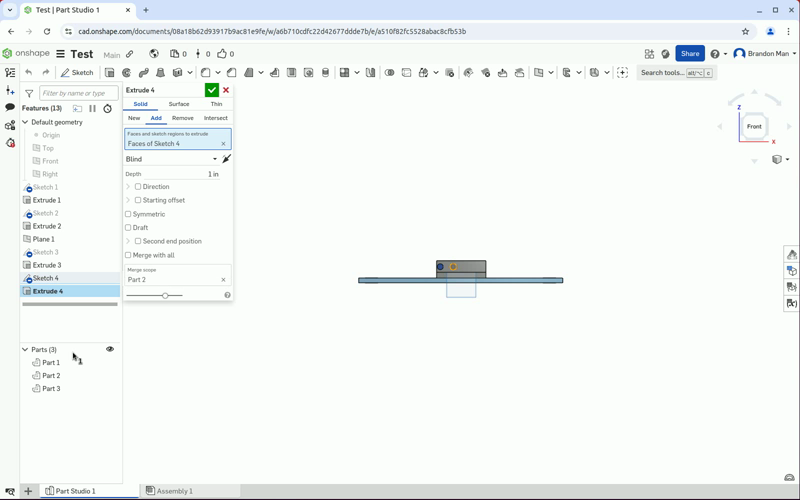
mouse_move(143, 106)
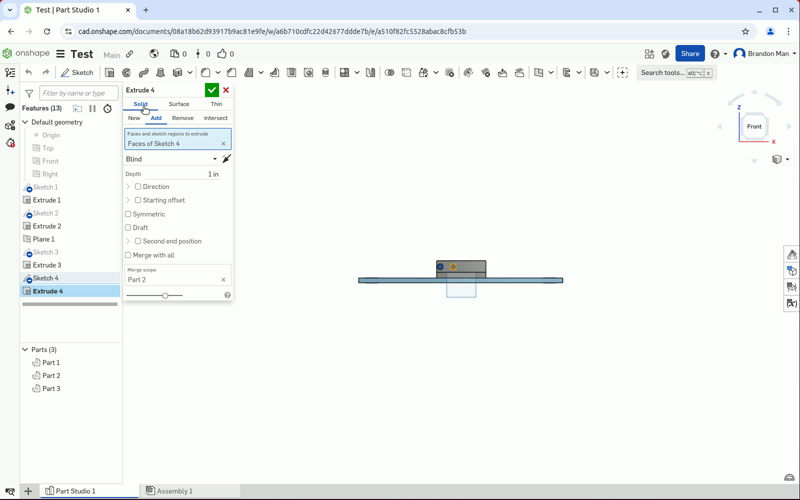
click(143, 106)
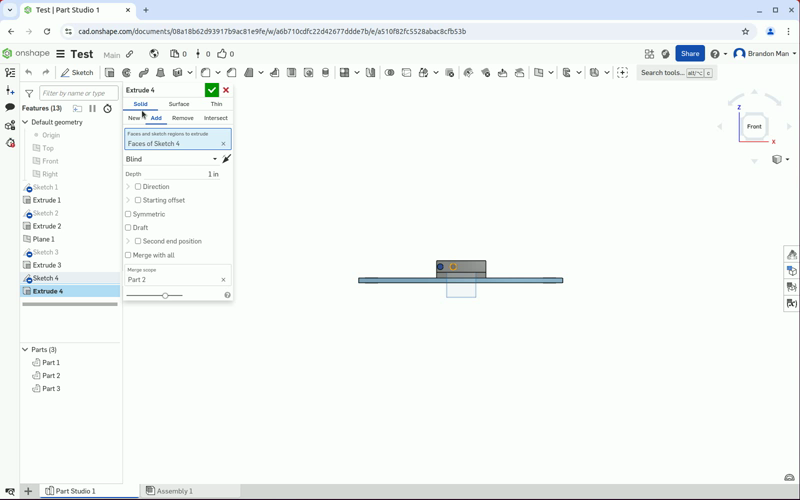
mouse_move(137, 120)
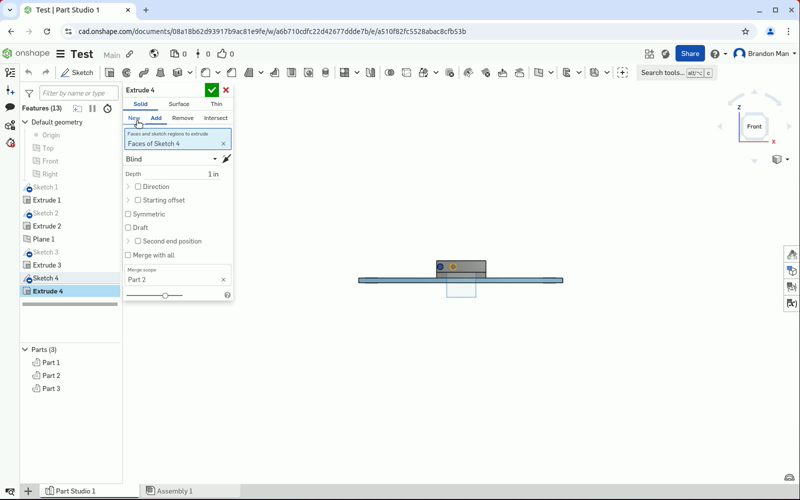
click(137, 120)
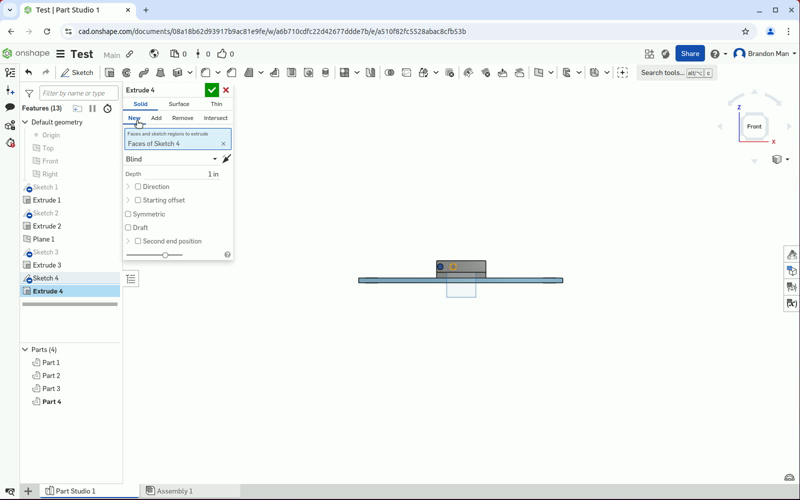
key(tab, 4)
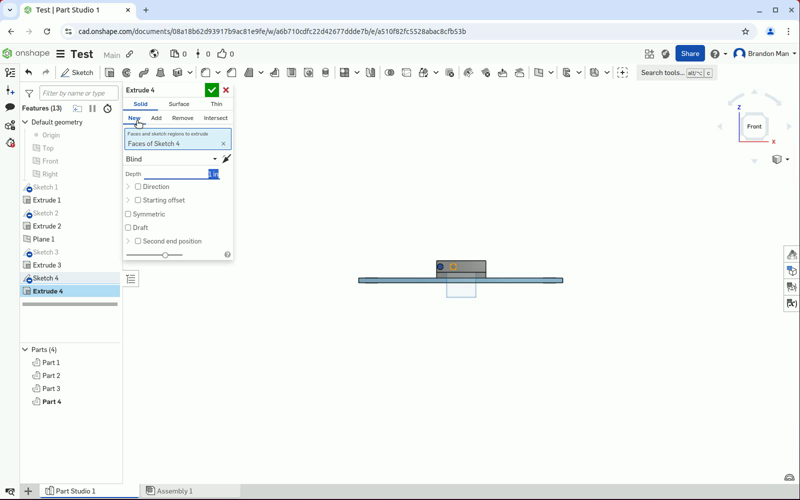
text(6.258)
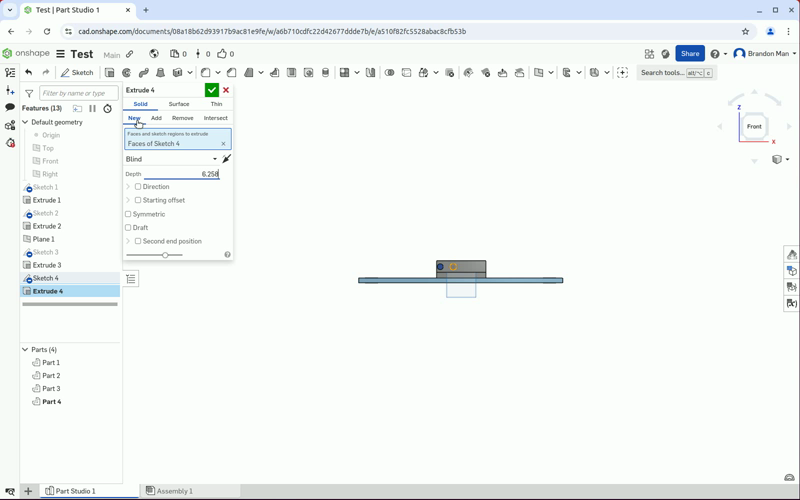
key(enter)
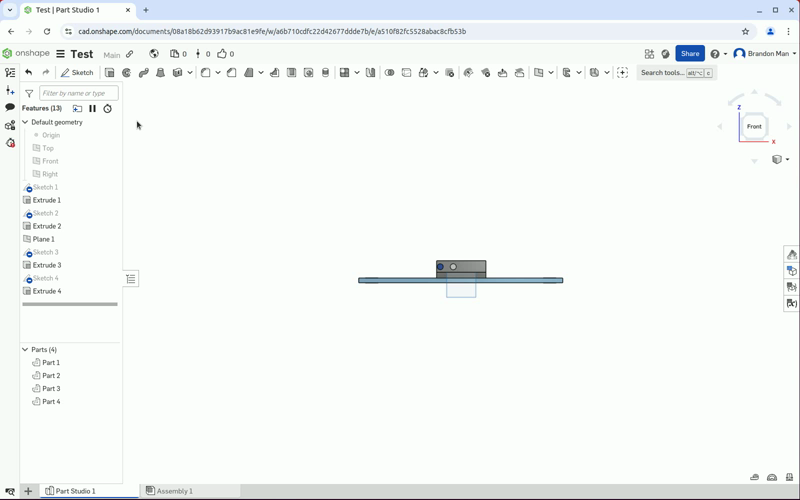
key(shift+h)
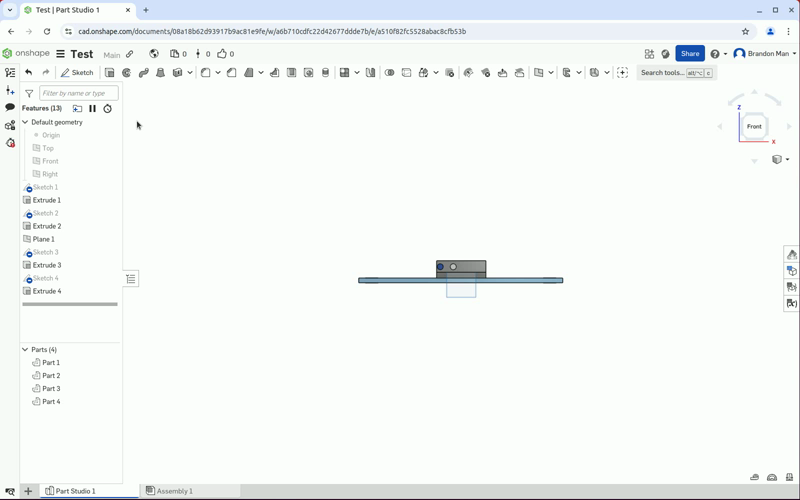
key(shift+h)
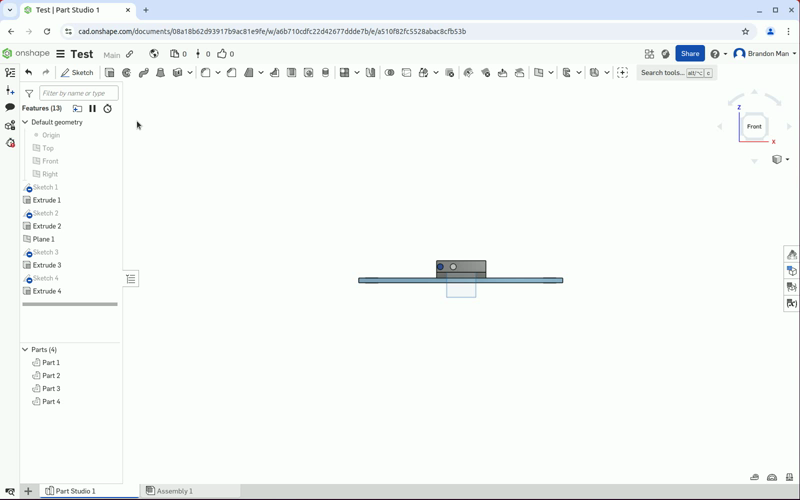
mouse_move(73, 189)
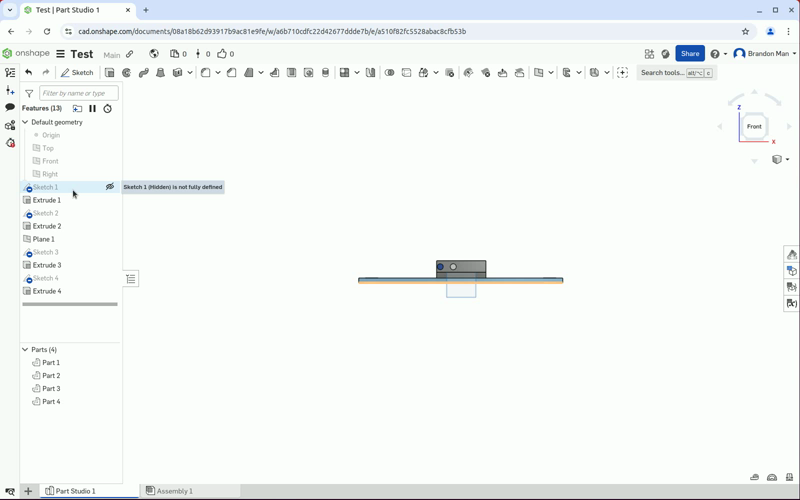
click(73, 189)
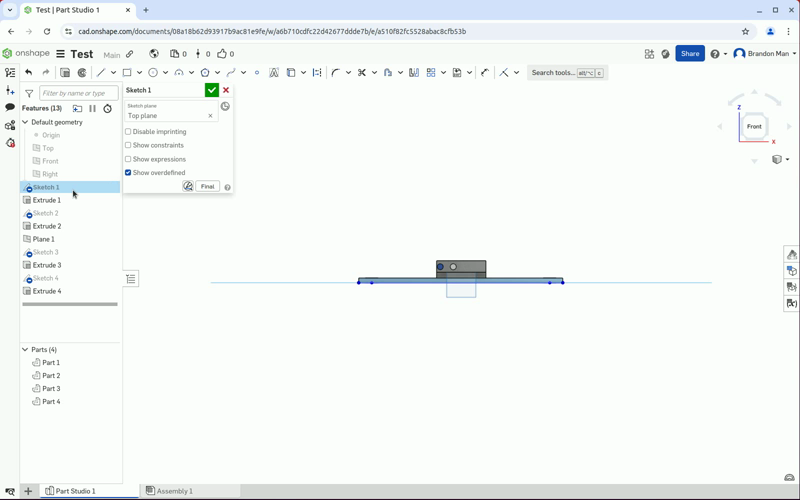
mouse_move(229, 92)
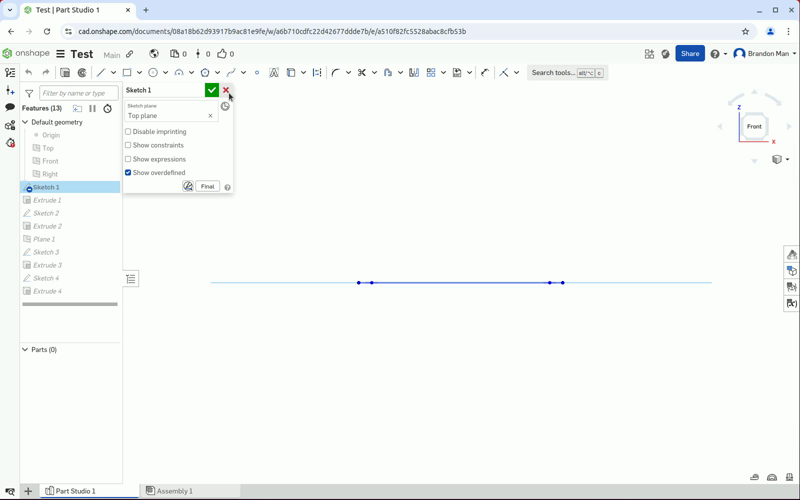
click(229, 92)
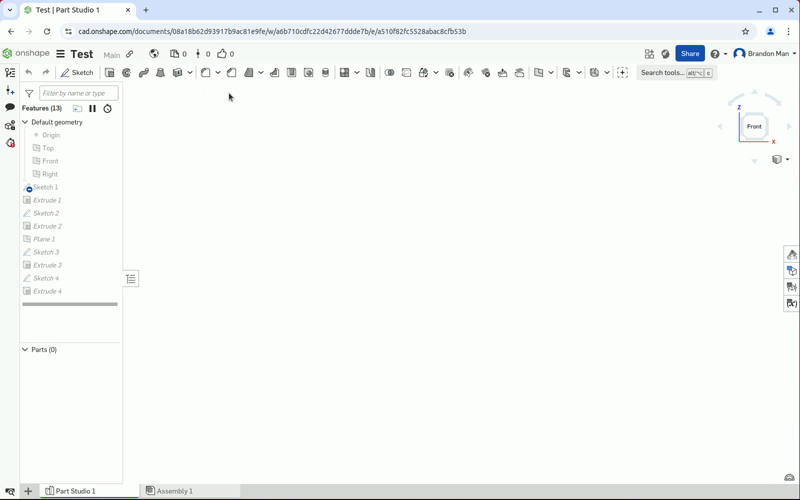
key(shift+s)
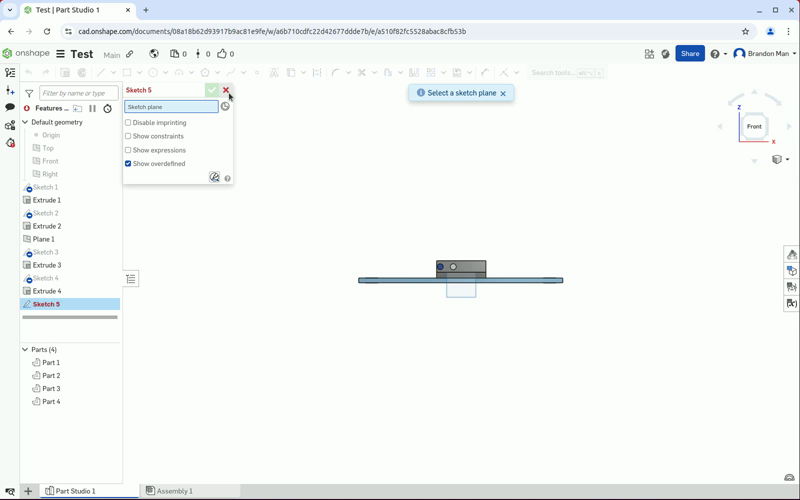
mouse_move(73, 241)
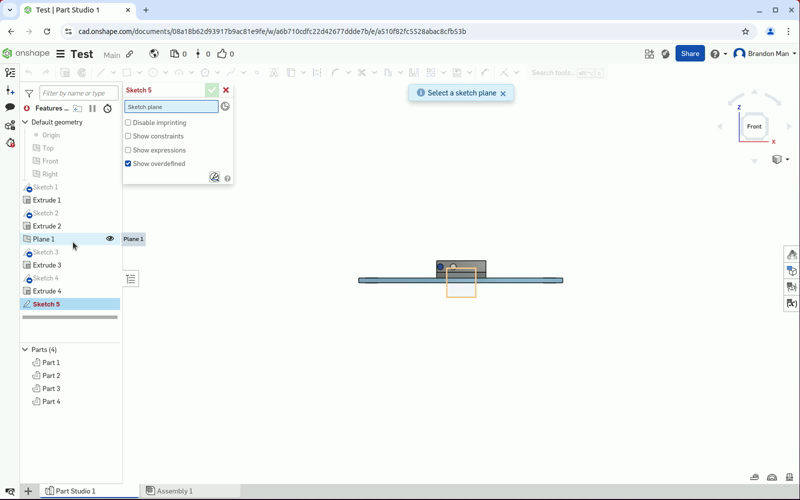
click(73, 241)
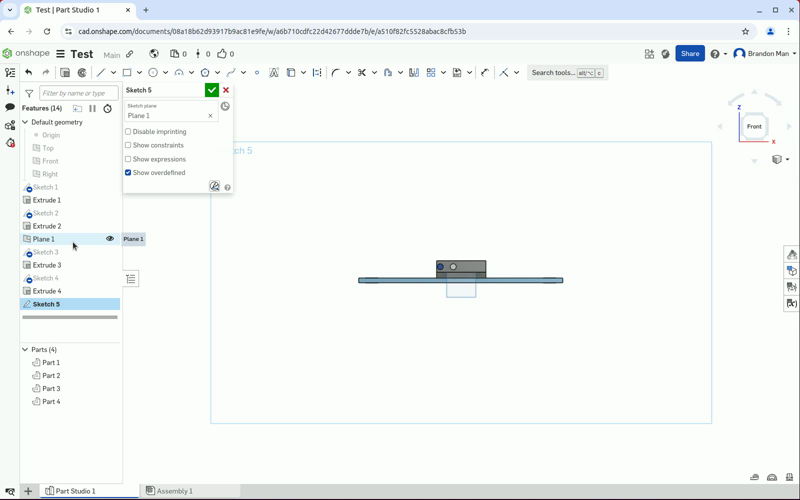
mouse_move(73, 352)
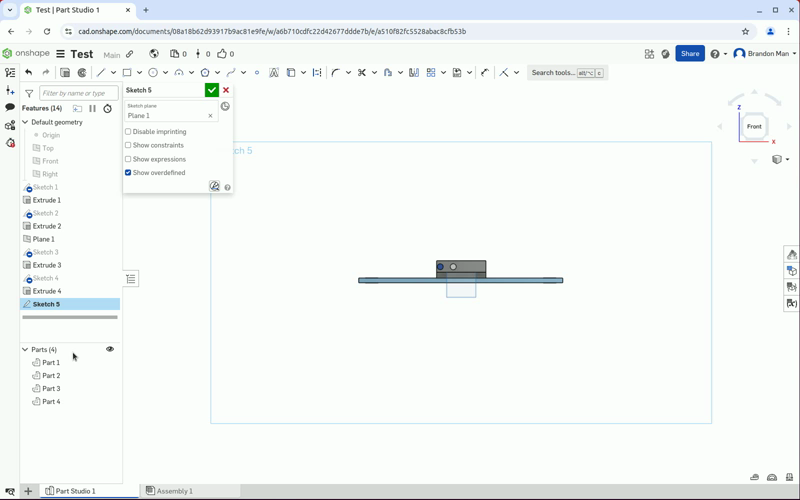
key(y)
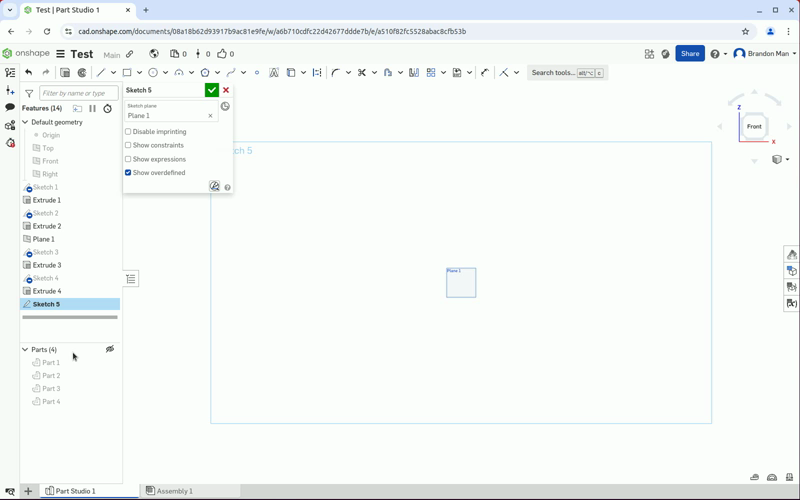
key(c)
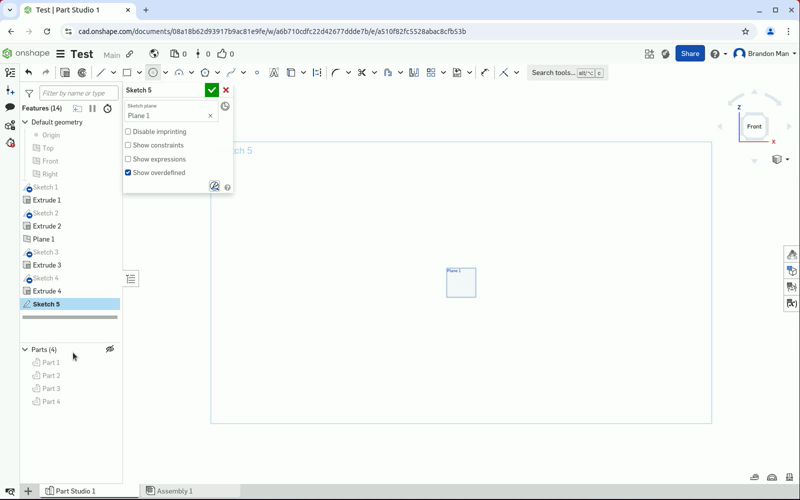
key_down(shift)
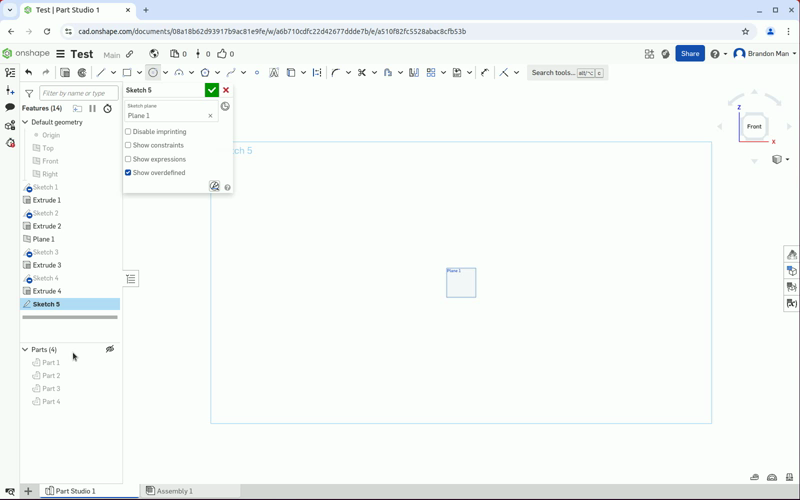
mouse_move(466, 266)
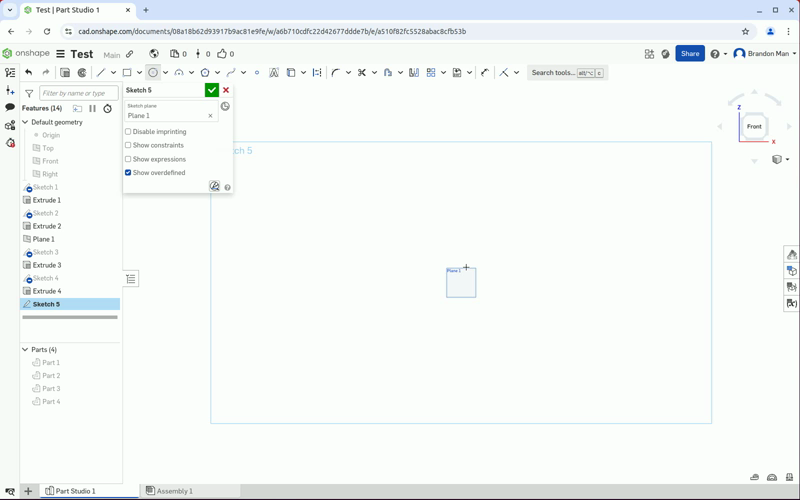
click(466, 266)
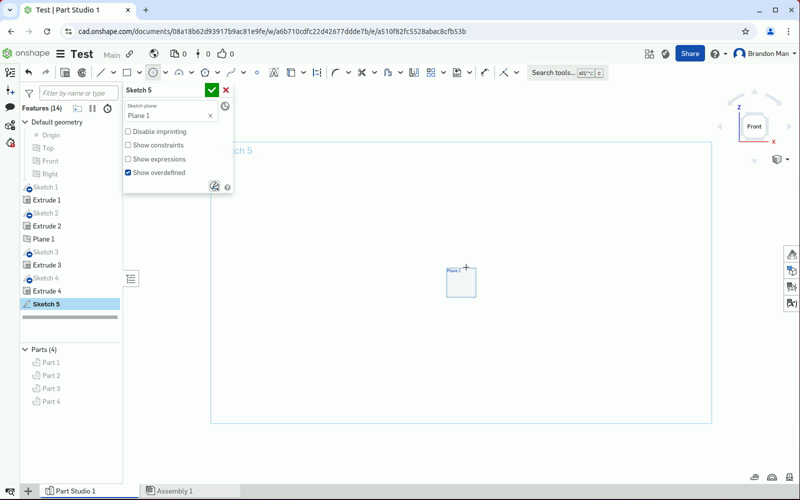
key_up(shift)
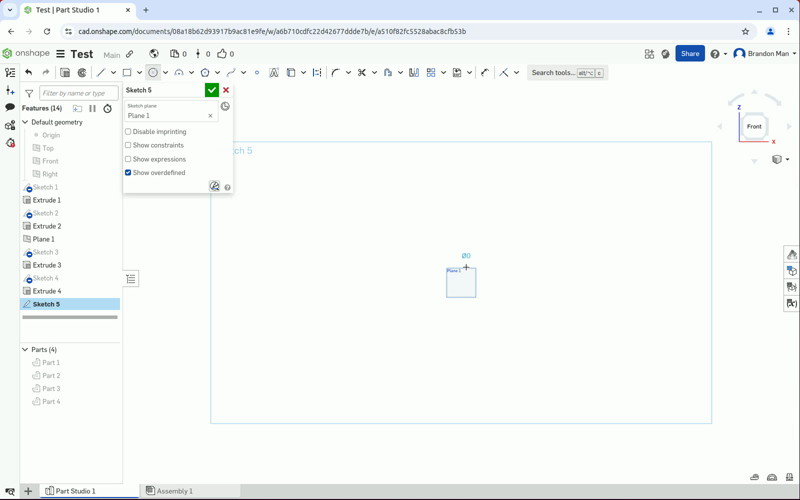
mouse_move(469, 266)
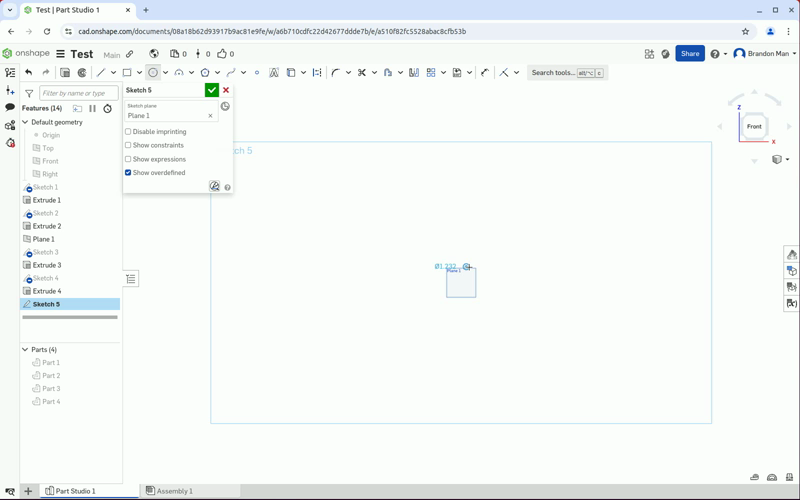
click(469, 266)
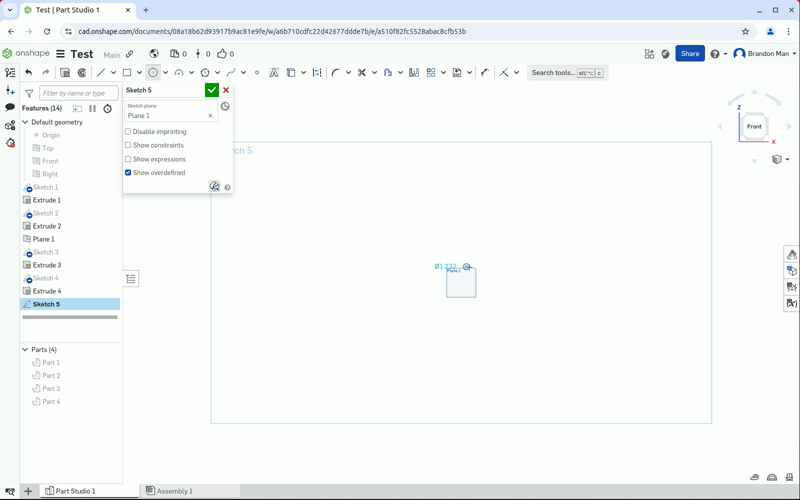
key(esc)
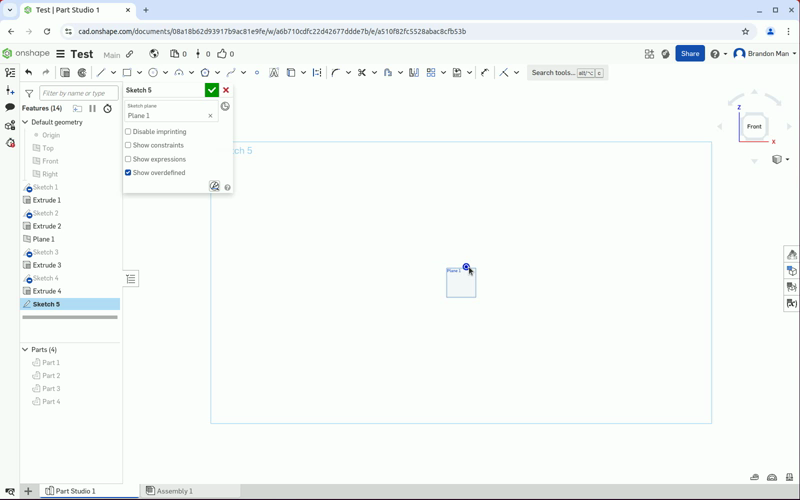
mouse_move(466, 267)
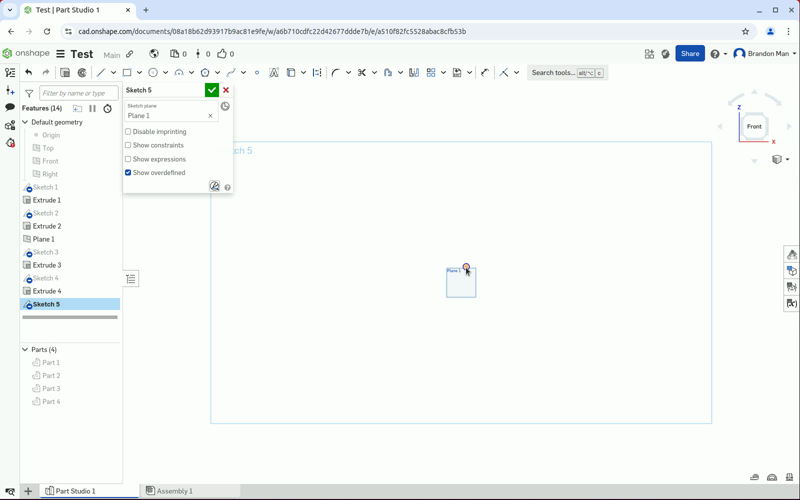
scroll(6)
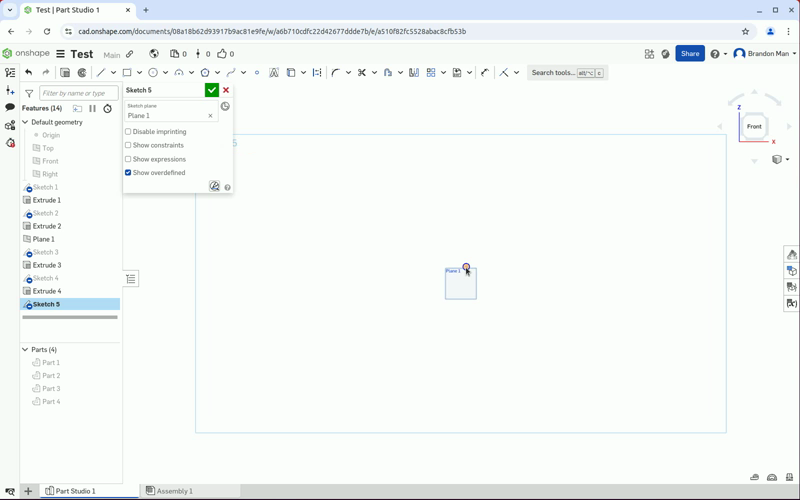
scroll(6)
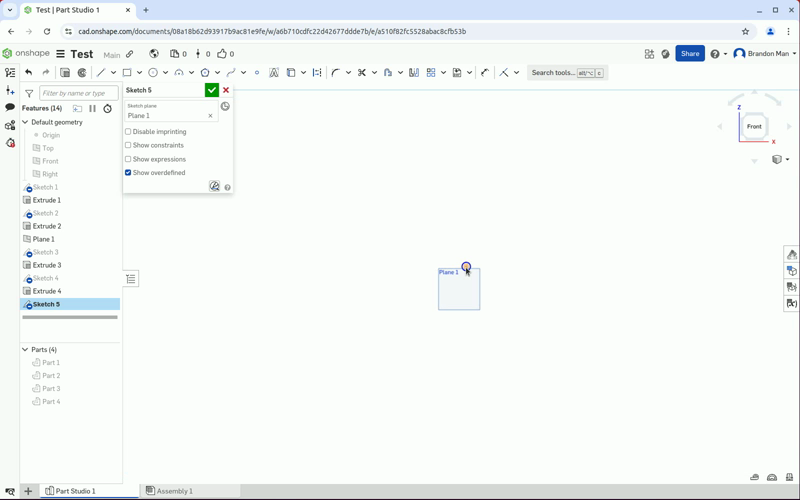
scroll(6)
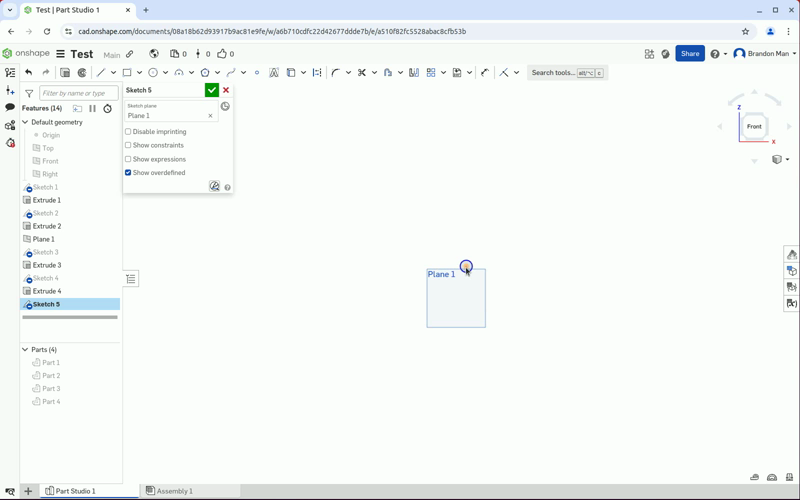
scroll(6)
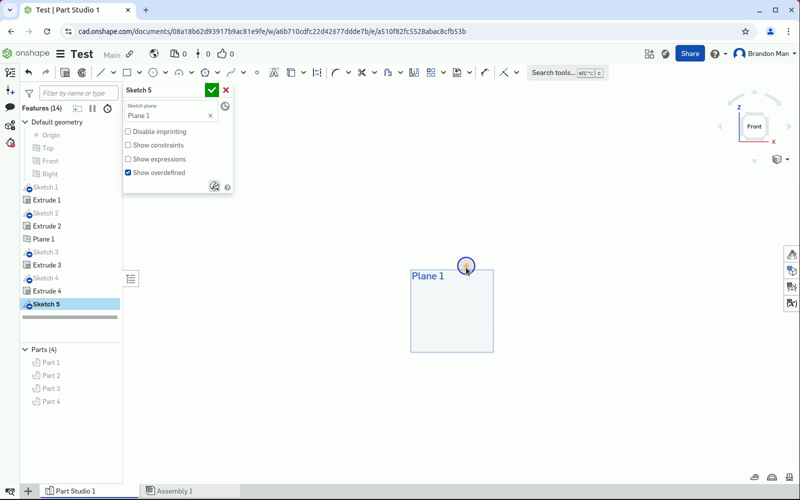
scroll(6)
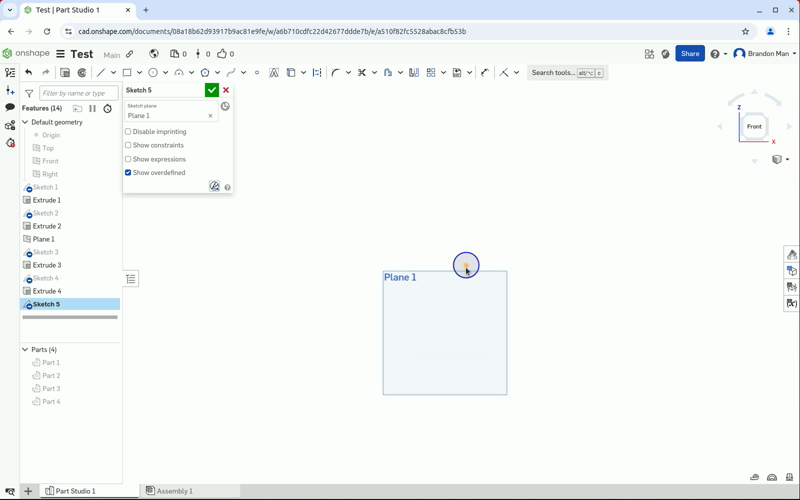
scroll(6)
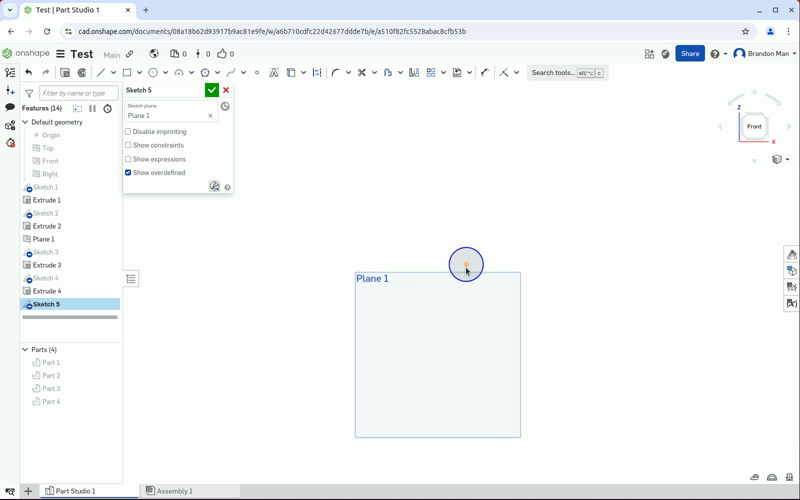
scroll(6)
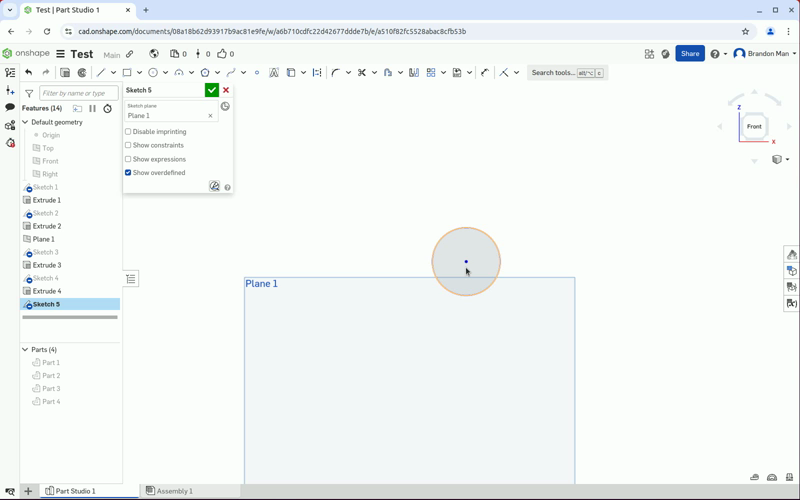
click(466, 267)
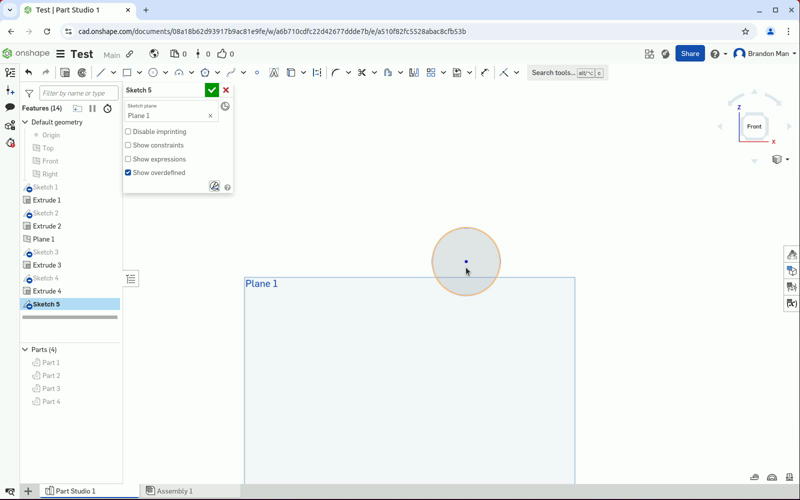
scroll(-6)
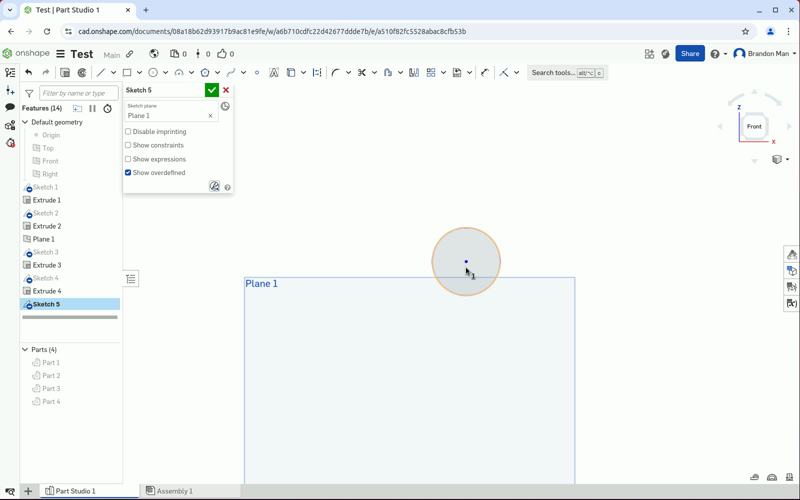
scroll(-6)
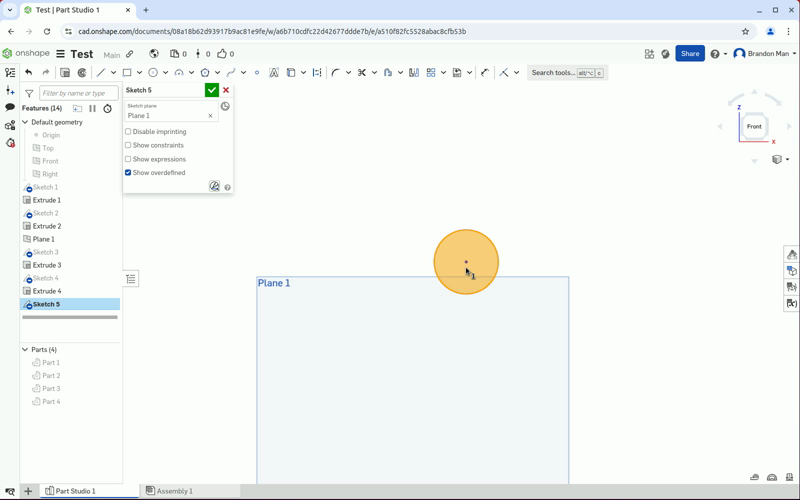
scroll(-6)
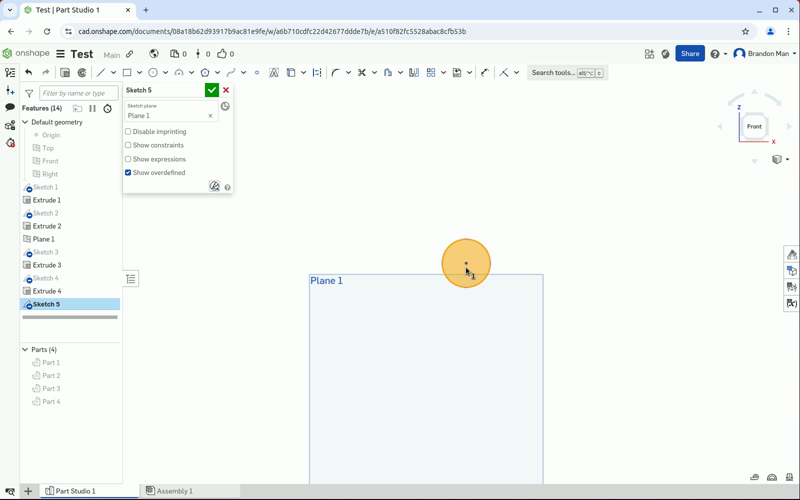
scroll(-6)
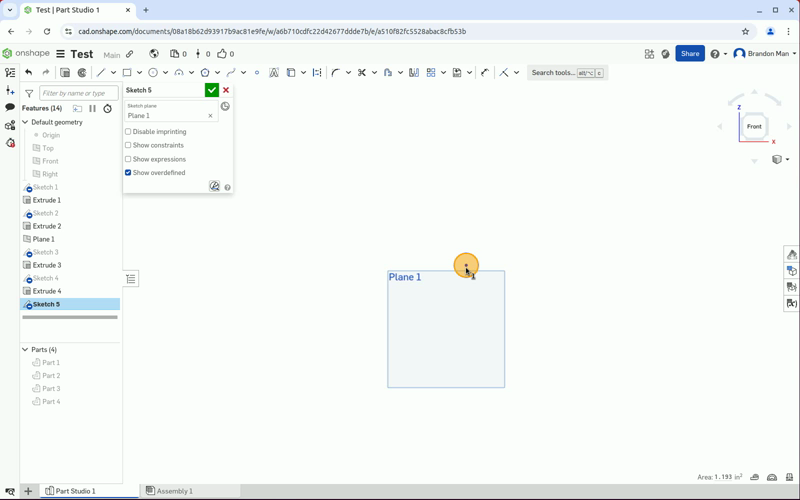
scroll(-6)
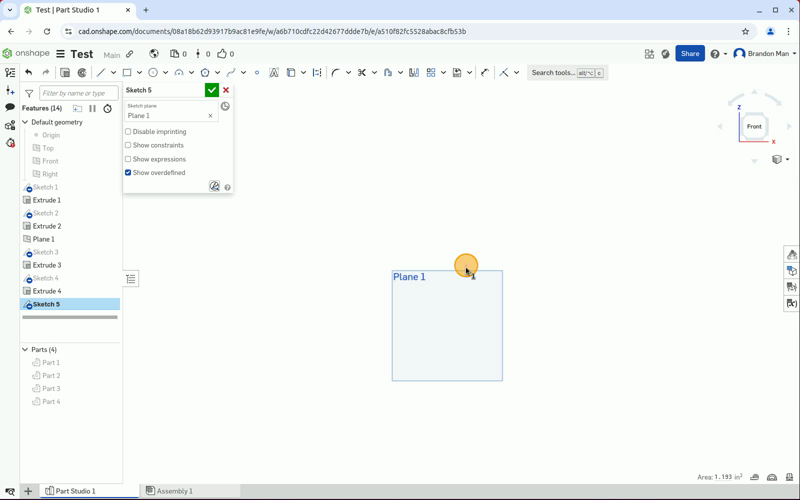
scroll(-6)
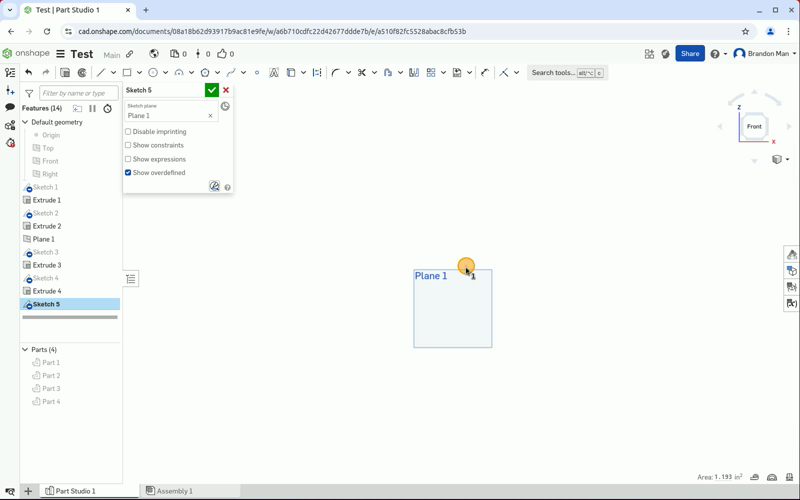
scroll(-6)
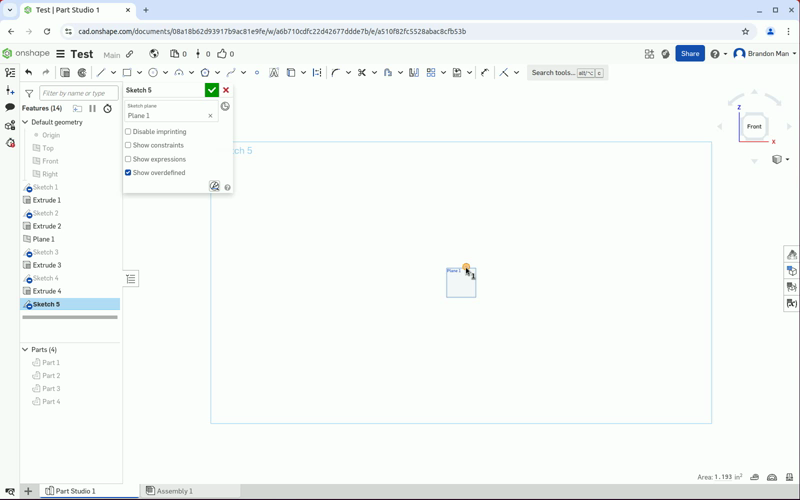
mouse_move(73, 352)
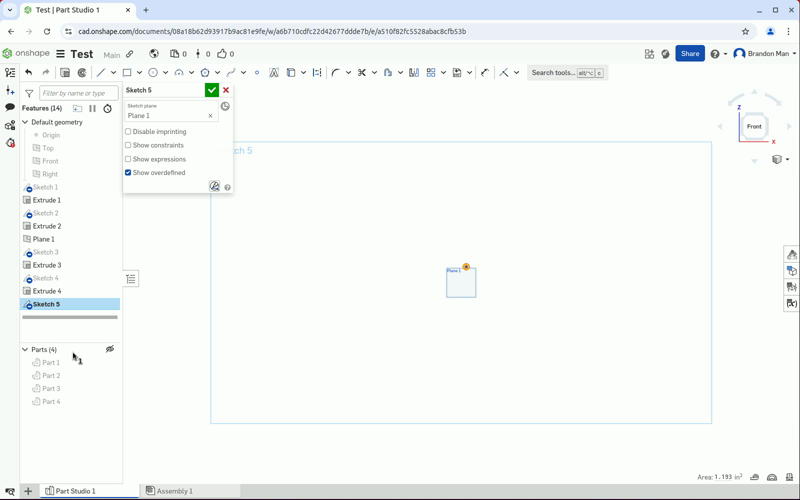
key(shift+y)
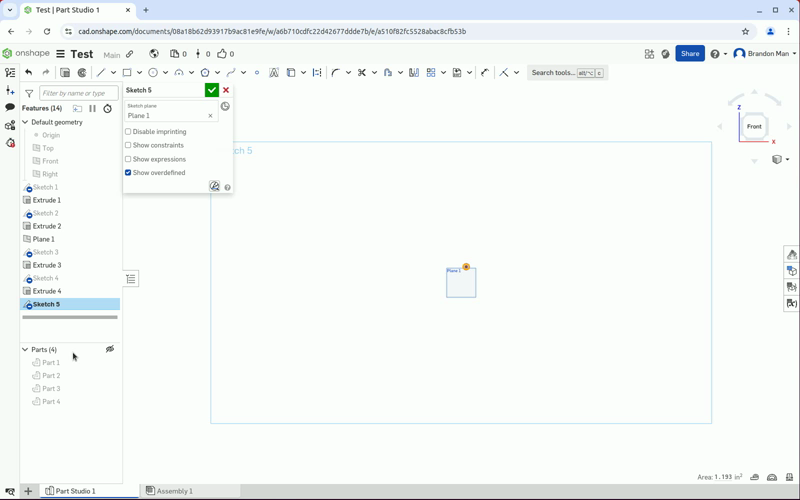
key(shift+e)
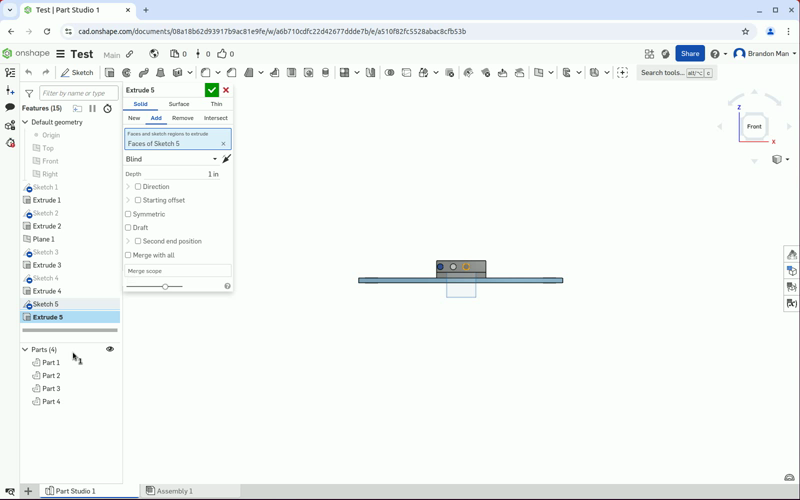
mouse_move(143, 106)
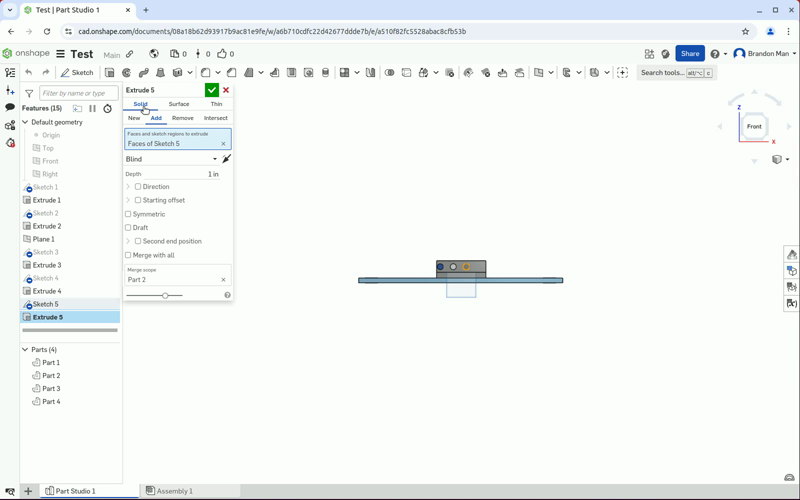
click(143, 106)
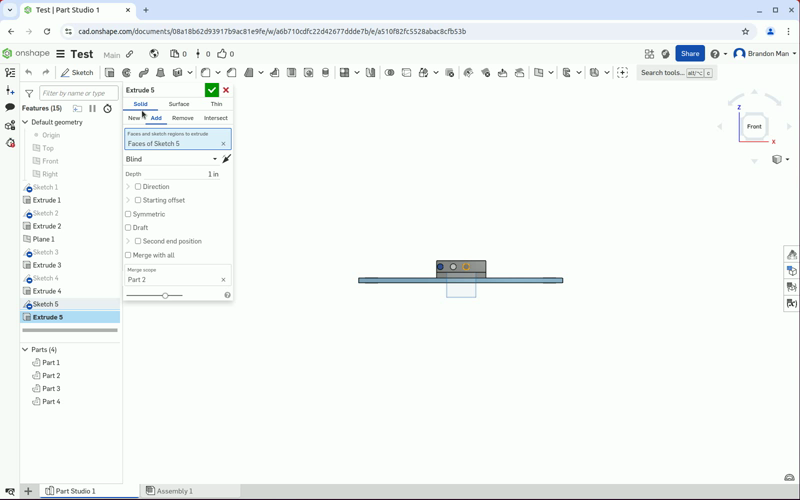
mouse_move(137, 120)
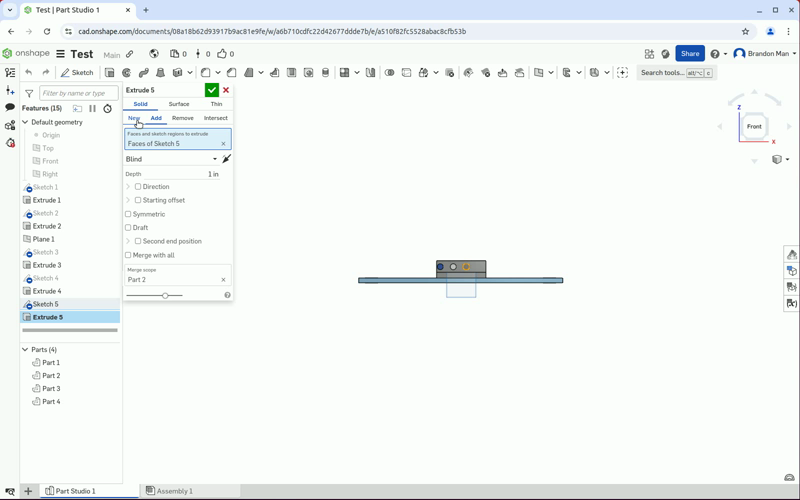
click(137, 120)
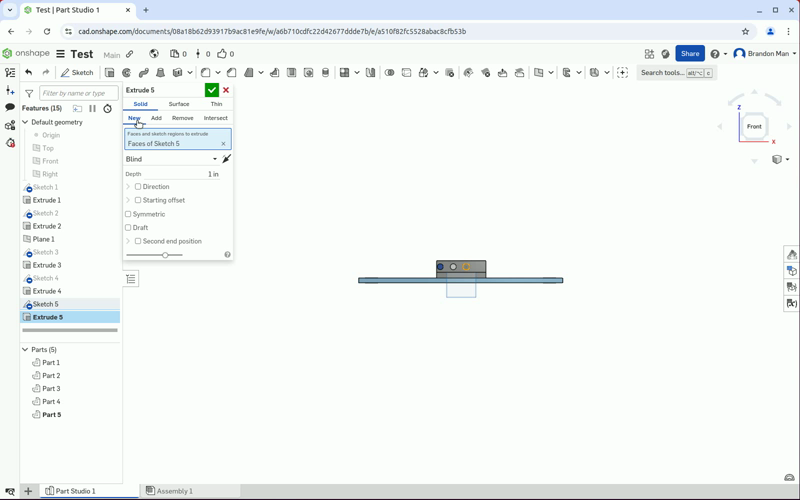
key(tab, 4)
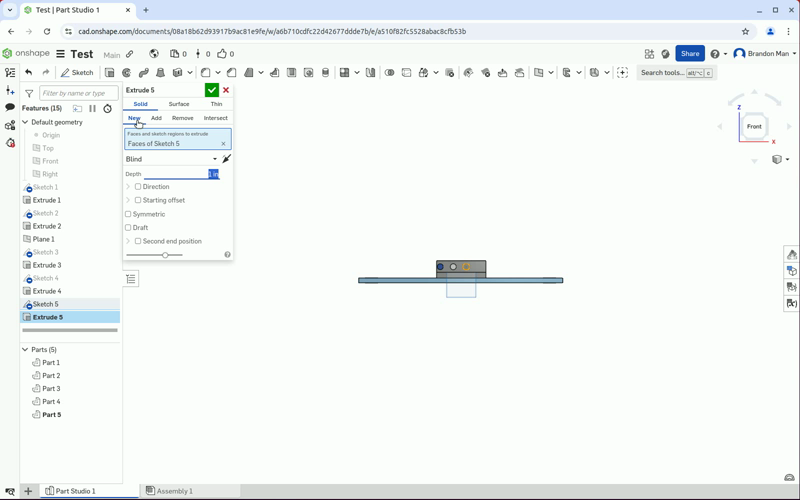
text(6.258)
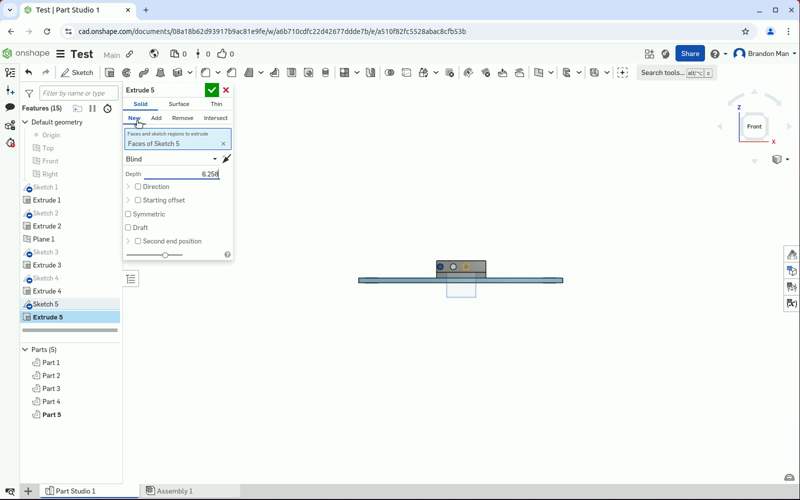
key(enter)
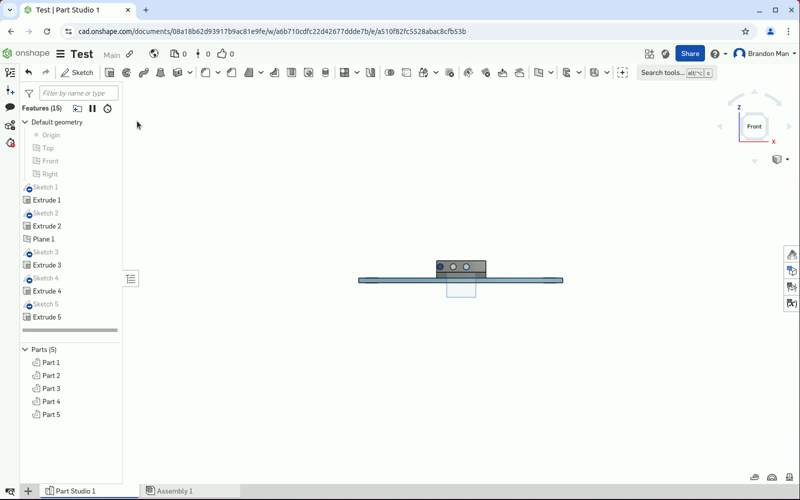
key(shift+h)
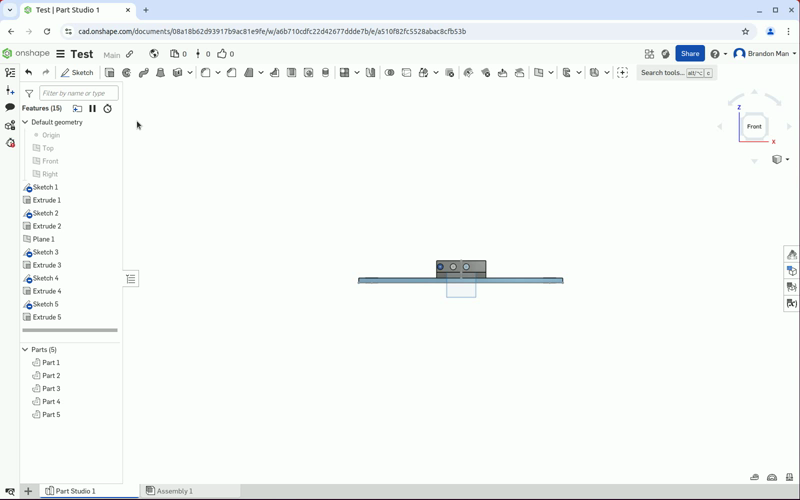
key(shift+h)
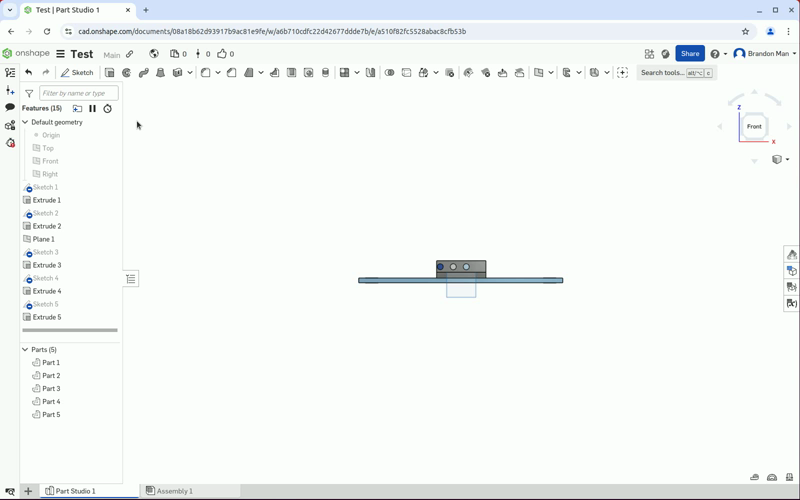
mouse_move(73, 189)
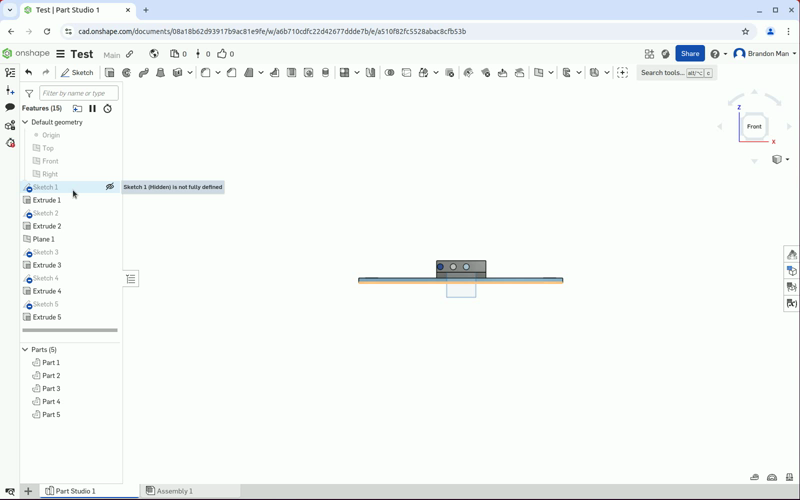
click(73, 189)
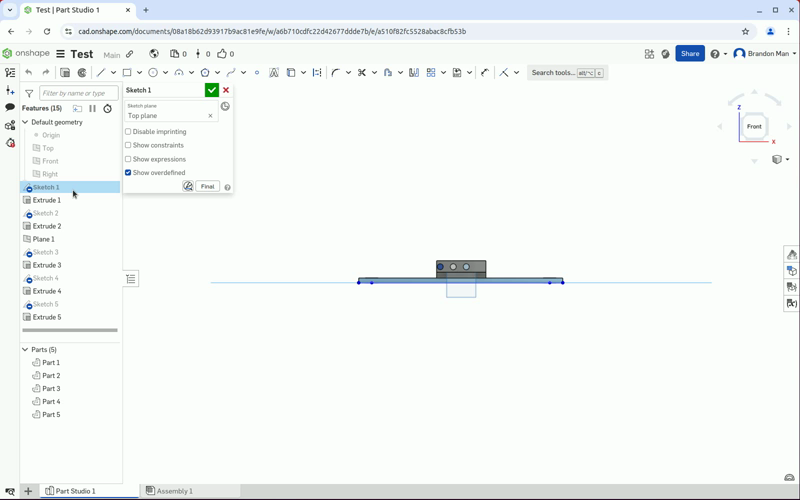
mouse_move(229, 92)
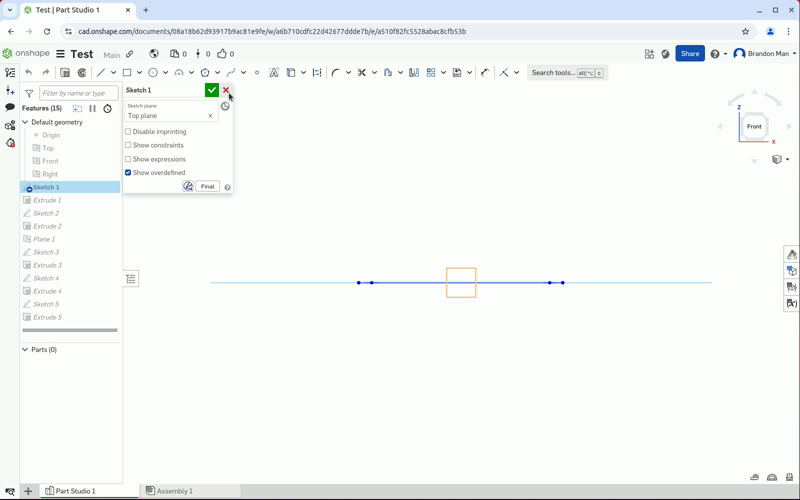
click(229, 92)
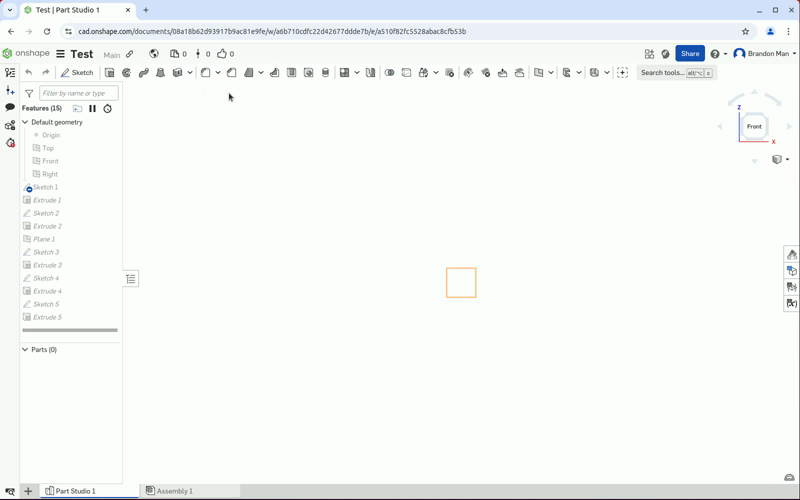
key(shift+s)
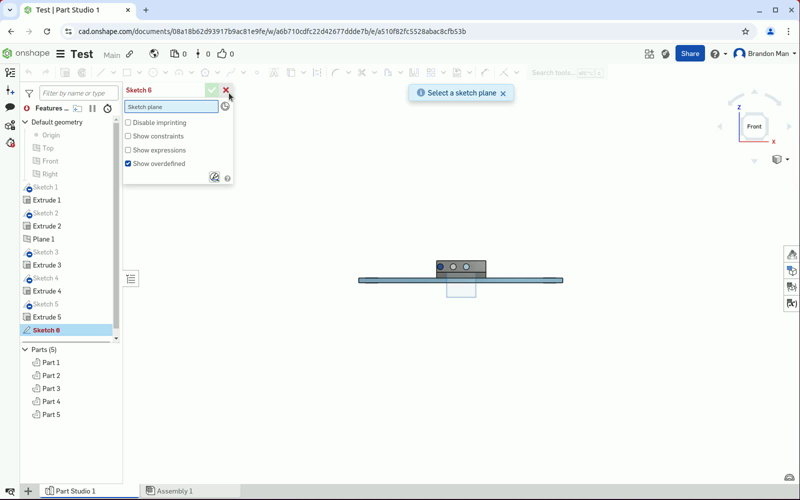
mouse_move(69, 241)
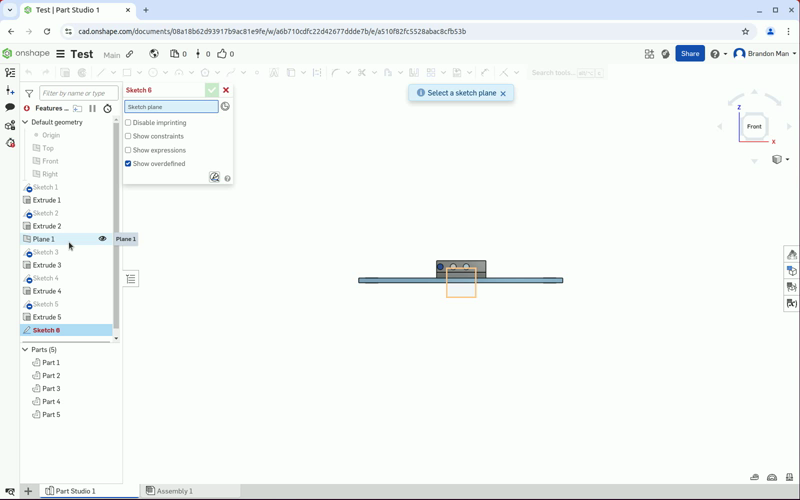
click(69, 241)
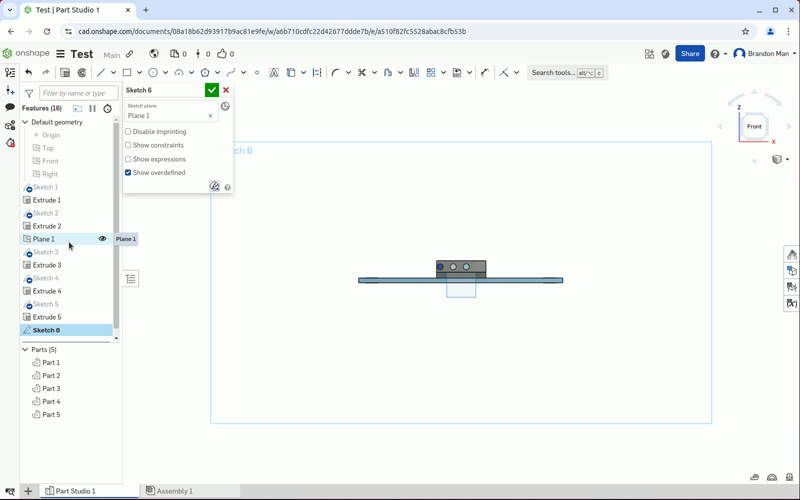
mouse_move(73, 352)
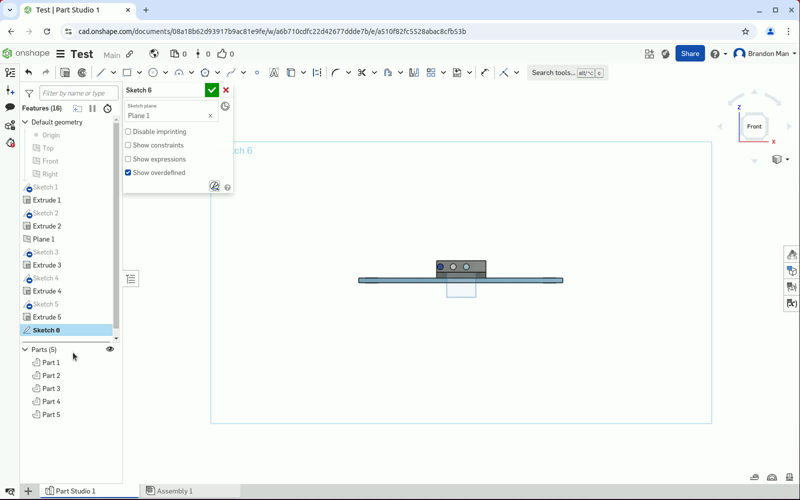
key(y)
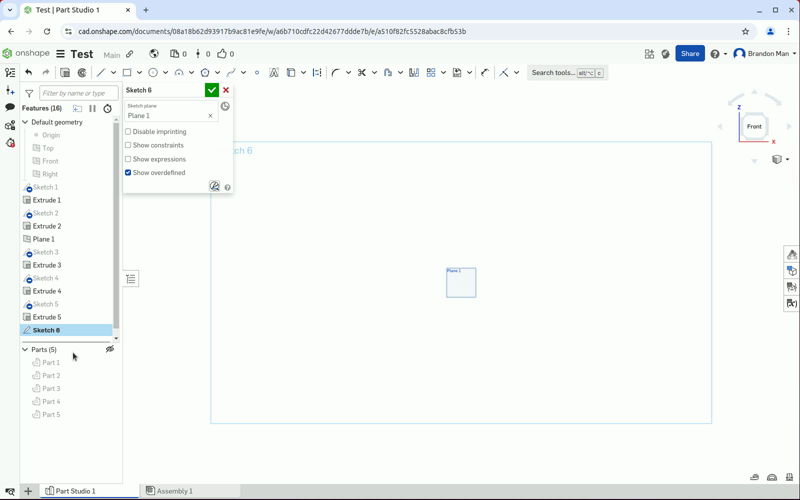
key(c)
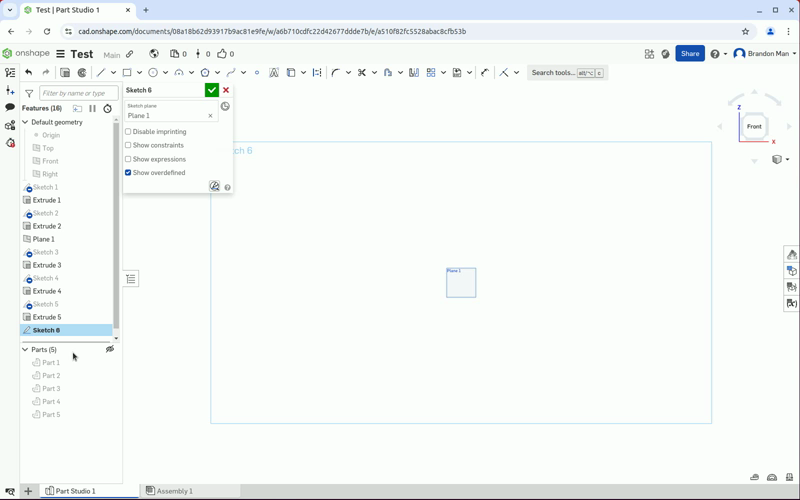
key_down(shift)
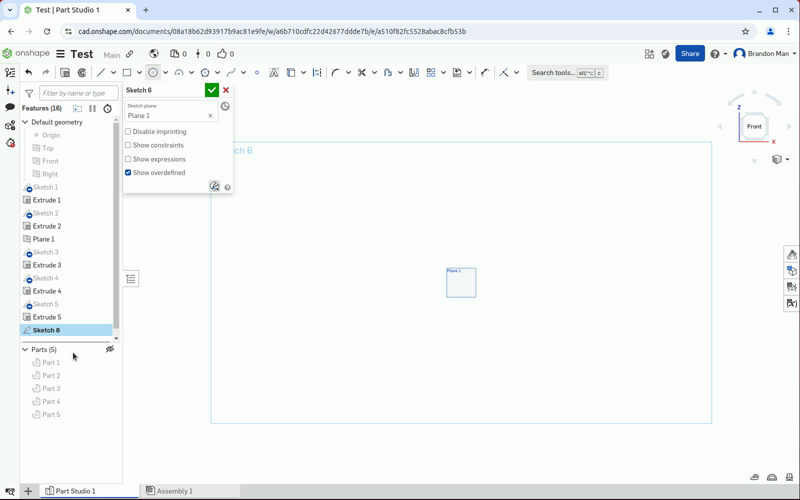
mouse_move(477, 266)
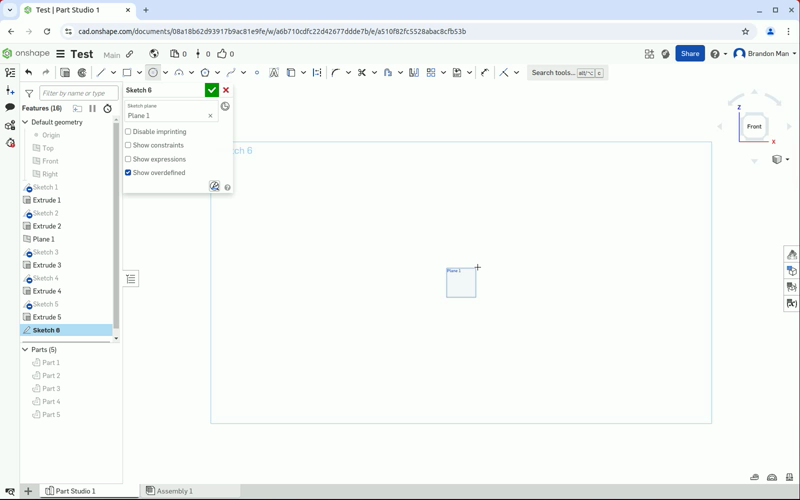
click(477, 266)
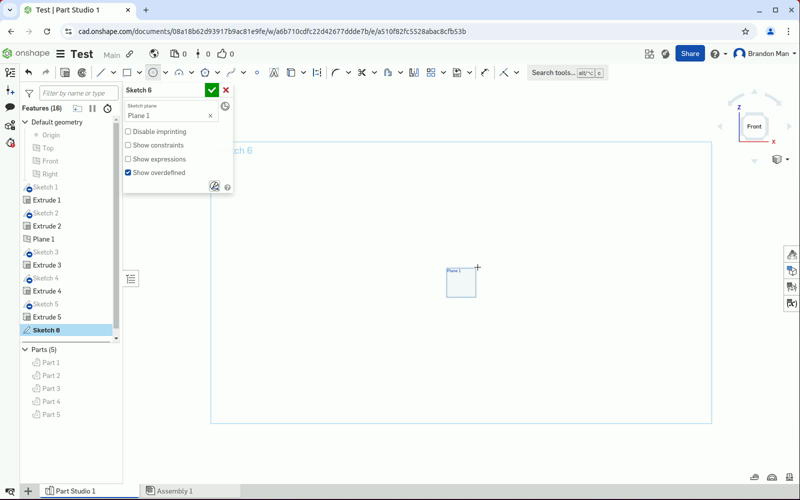
key_up(shift)
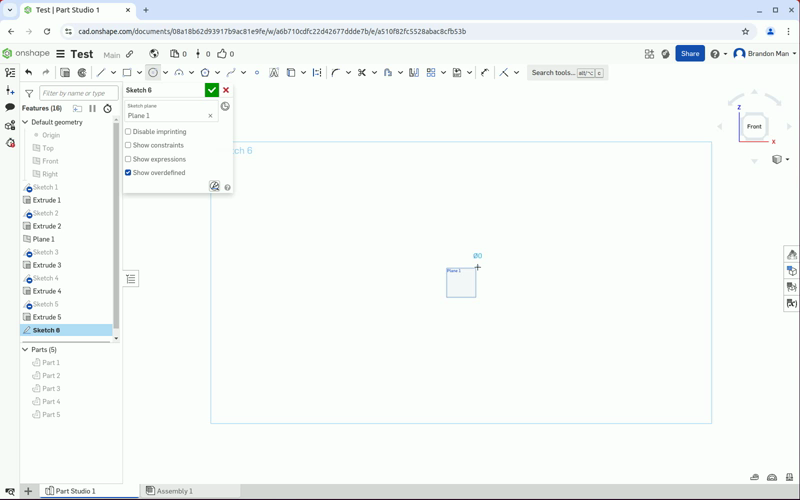
mouse_move(480, 266)
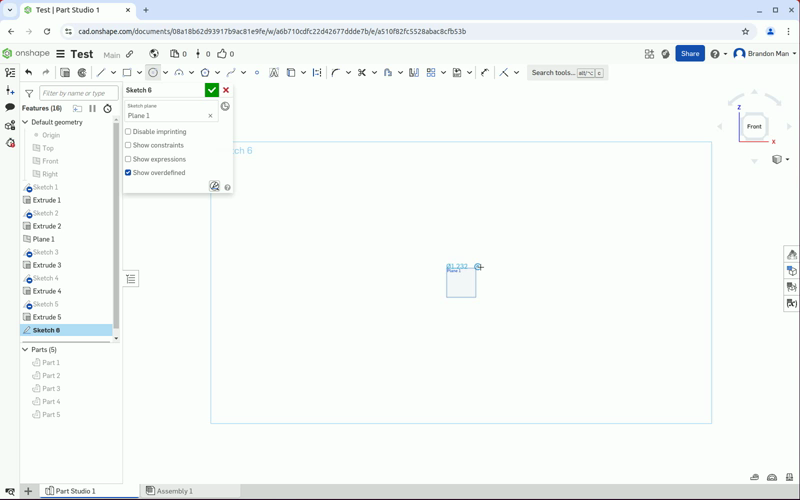
click(480, 266)
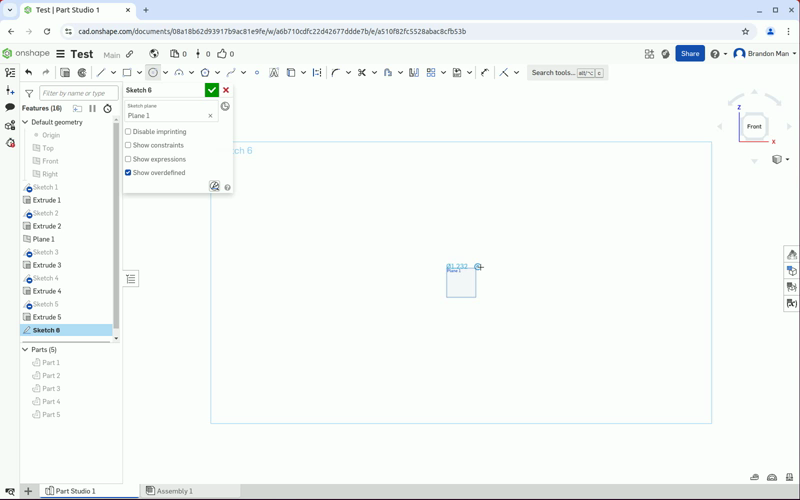
key(esc)
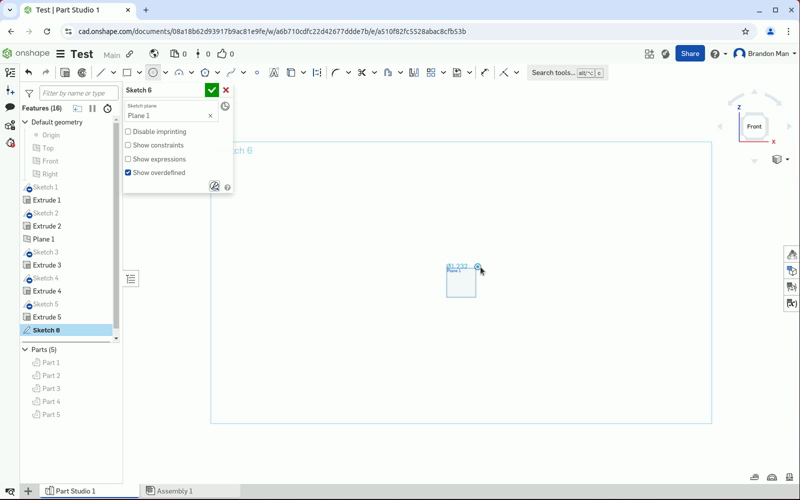
mouse_move(478, 264)
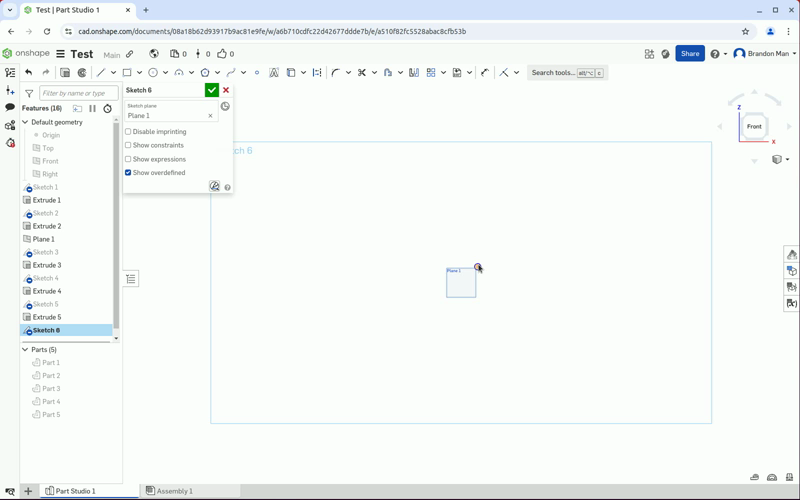
scroll(6)
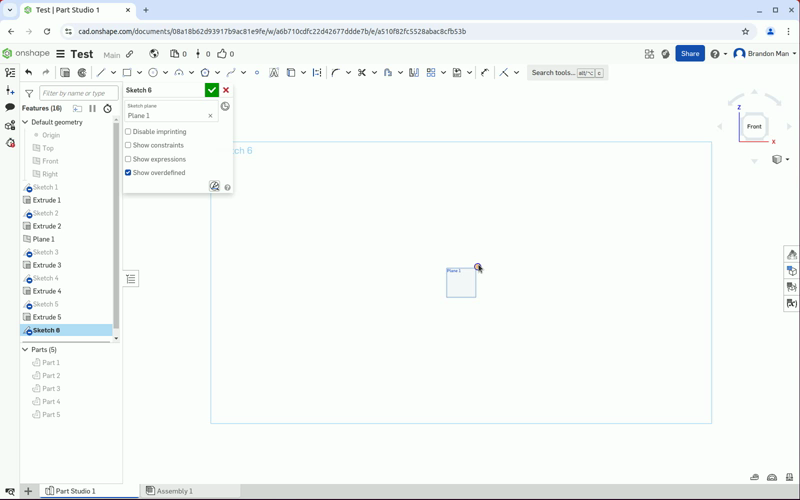
scroll(6)
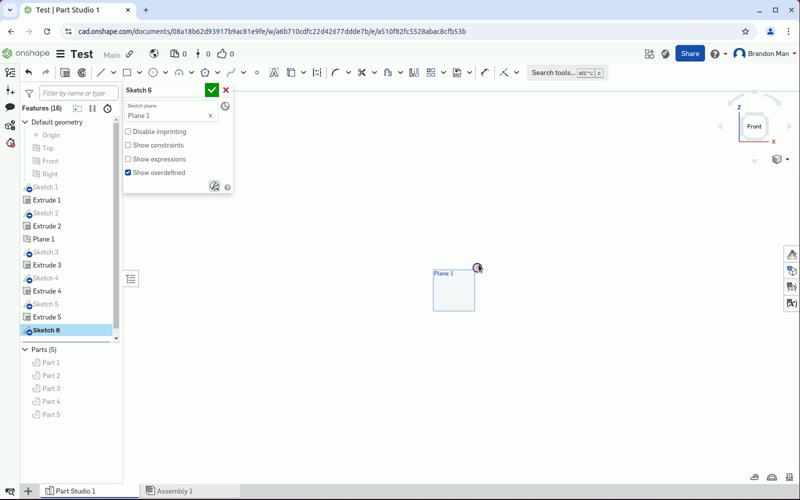
scroll(6)
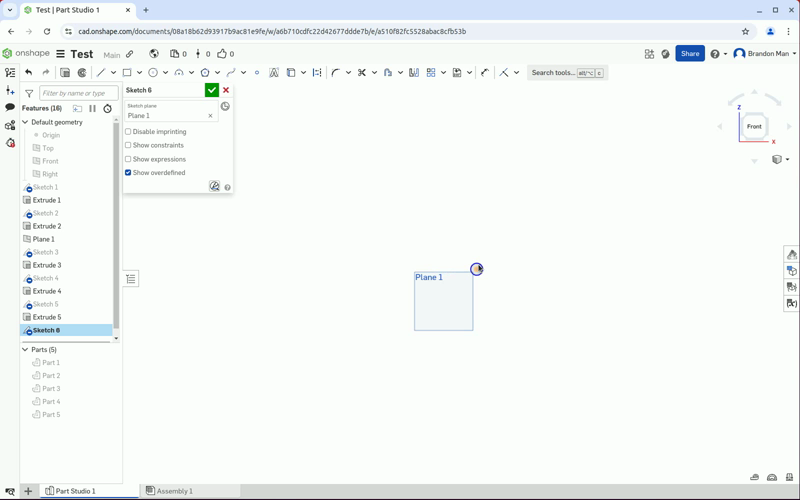
scroll(6)
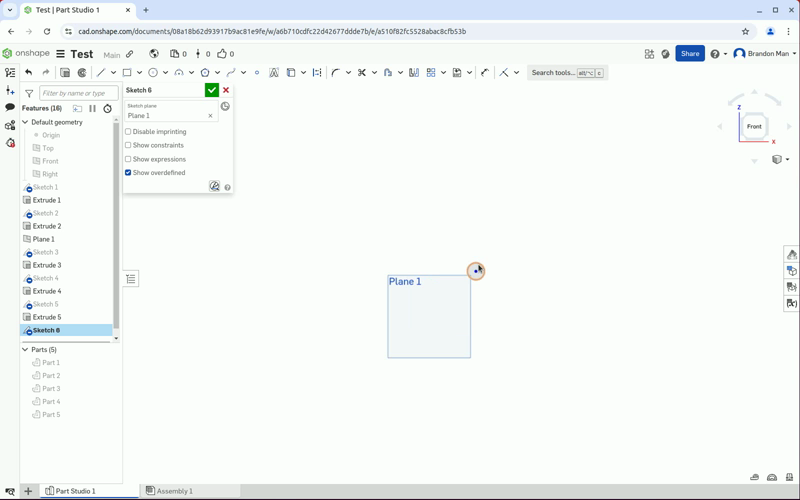
scroll(6)
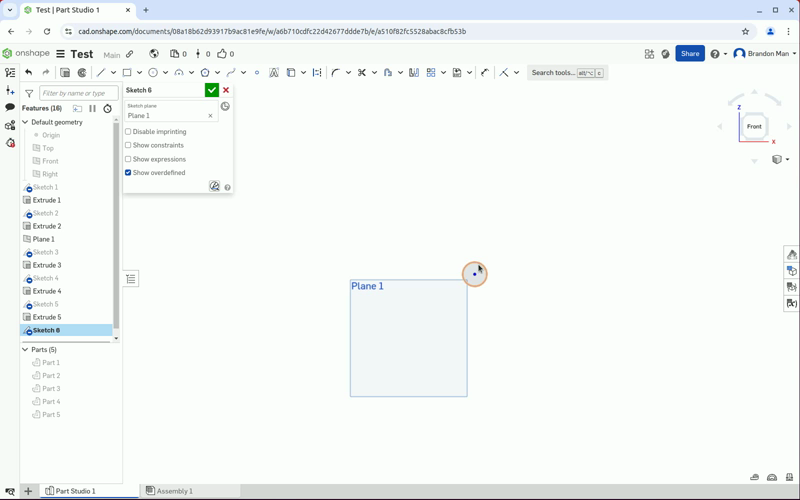
scroll(6)
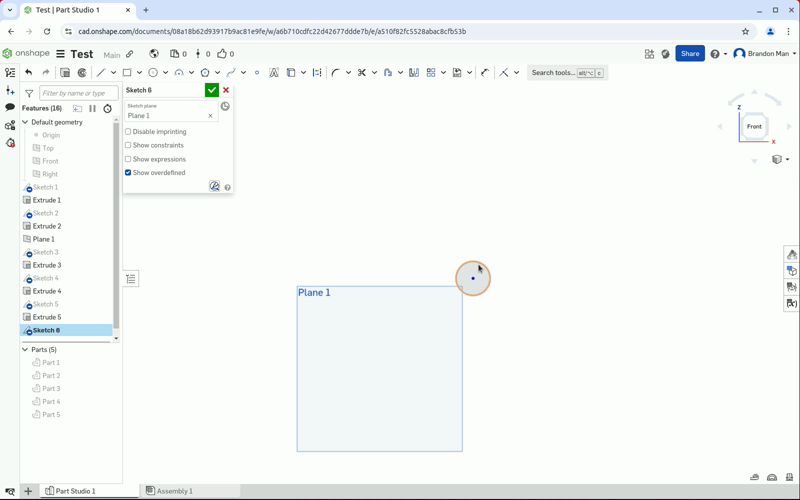
scroll(6)
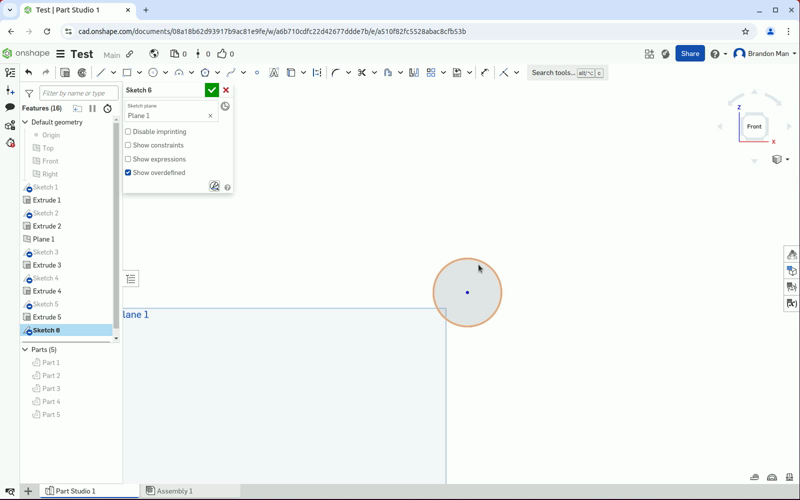
click(478, 264)
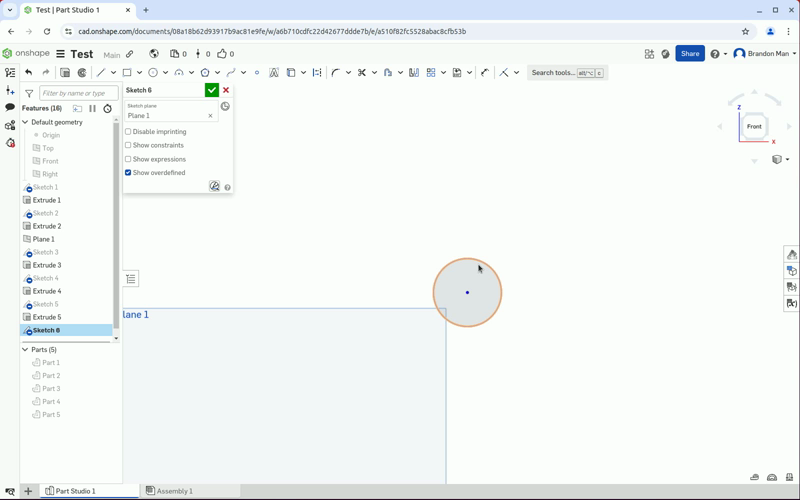
scroll(-6)
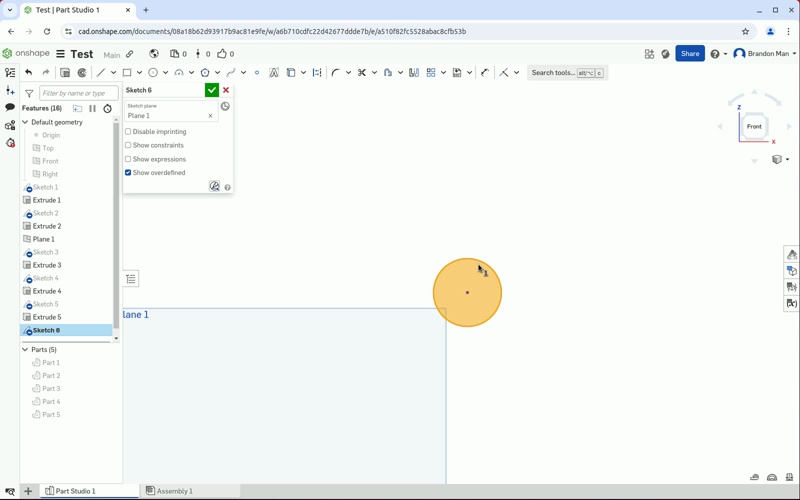
scroll(-6)
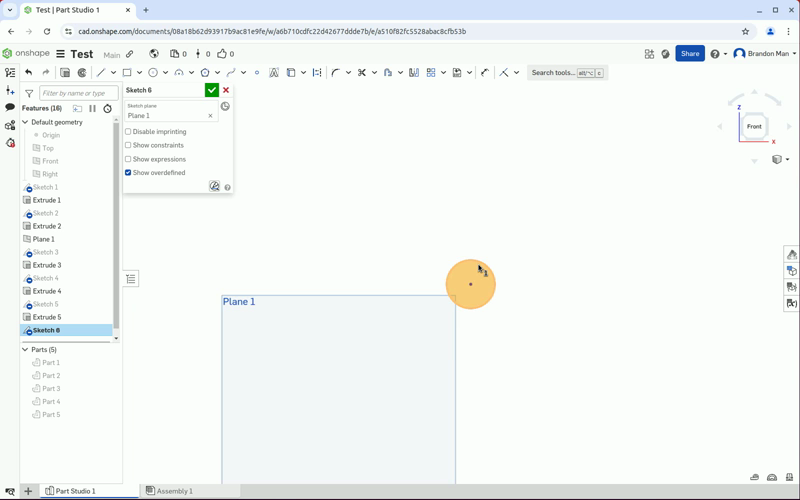
scroll(-6)
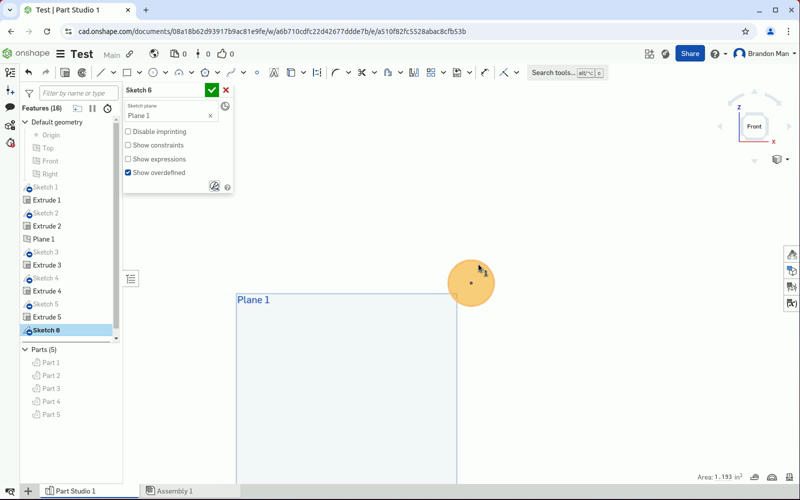
scroll(-6)
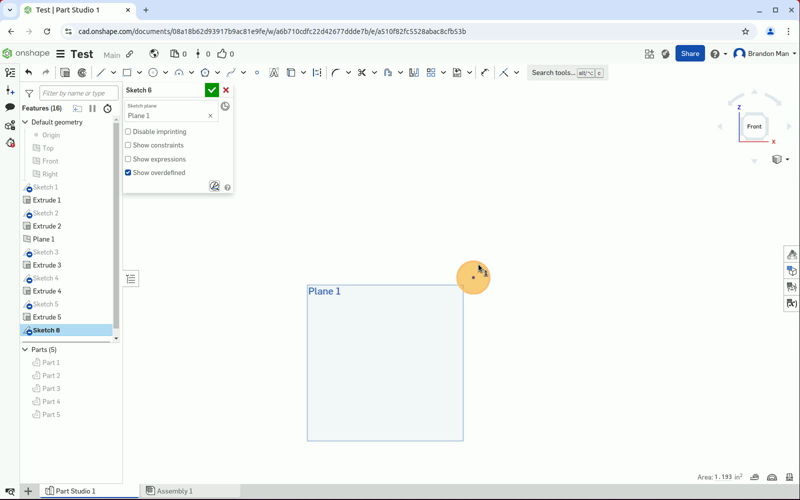
scroll(-6)
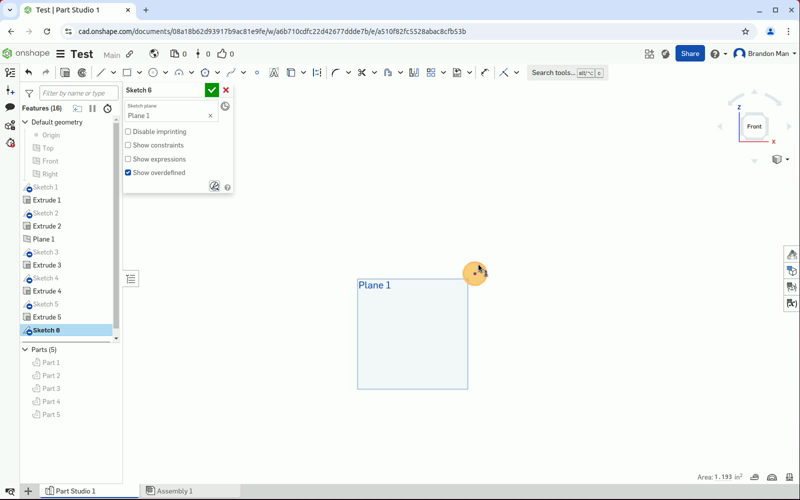
scroll(-6)
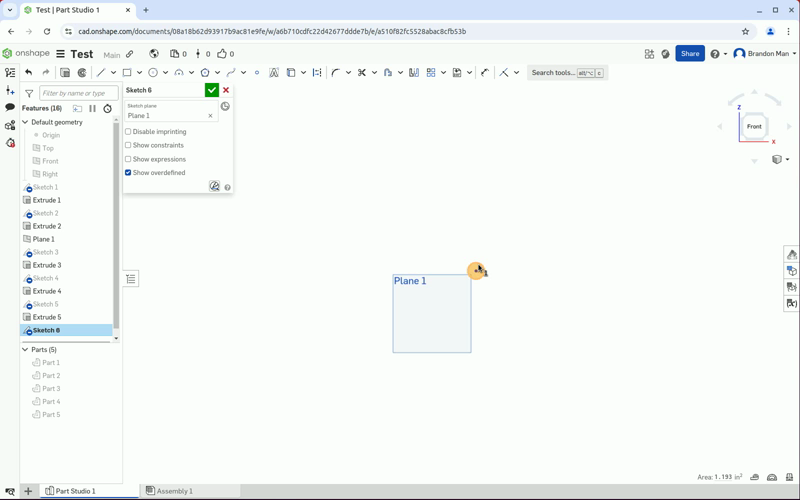
scroll(-6)
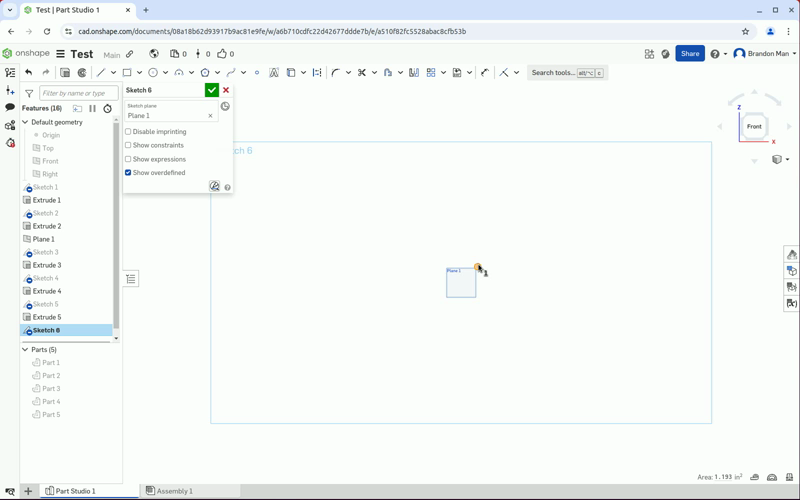
mouse_move(73, 352)
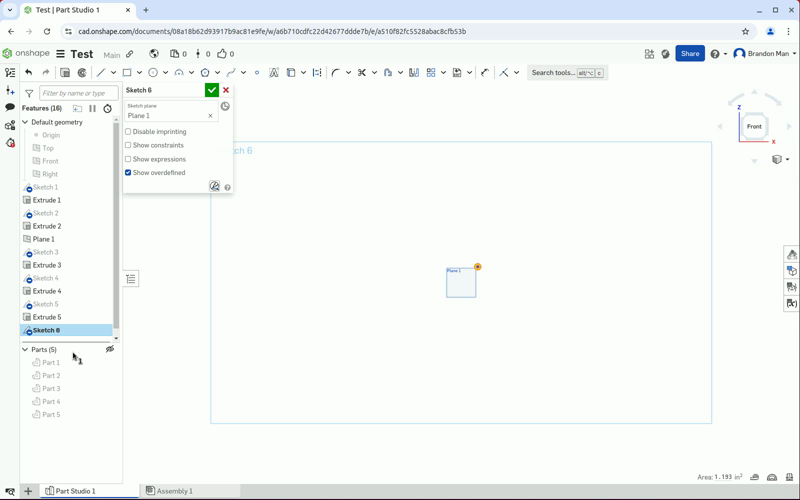
key(shift+y)
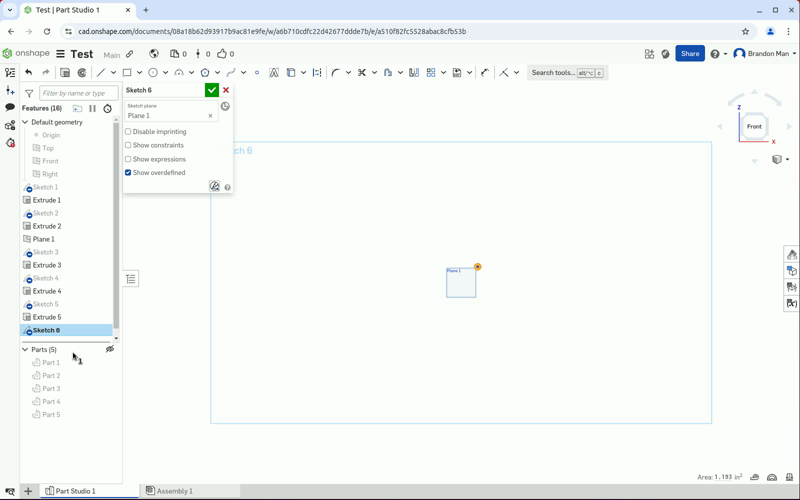
key(shift+e)
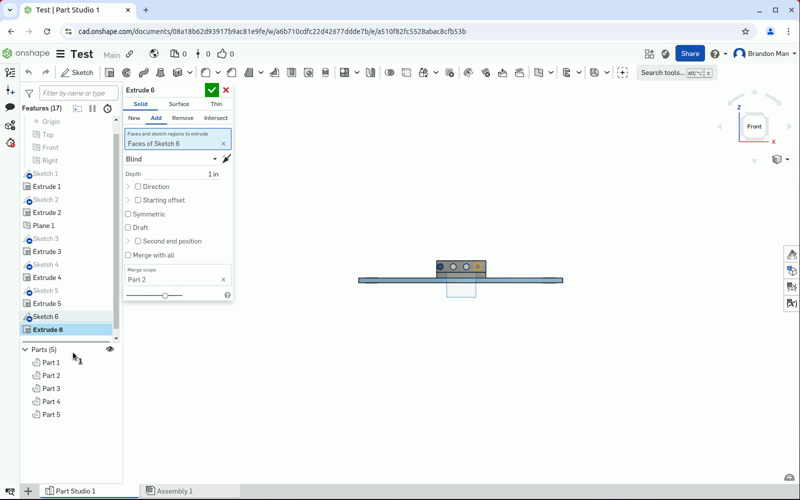
mouse_move(143, 106)
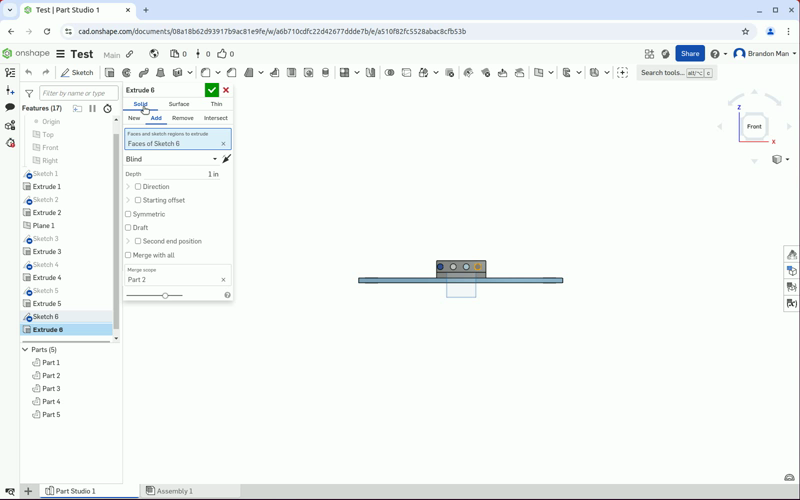
click(143, 106)
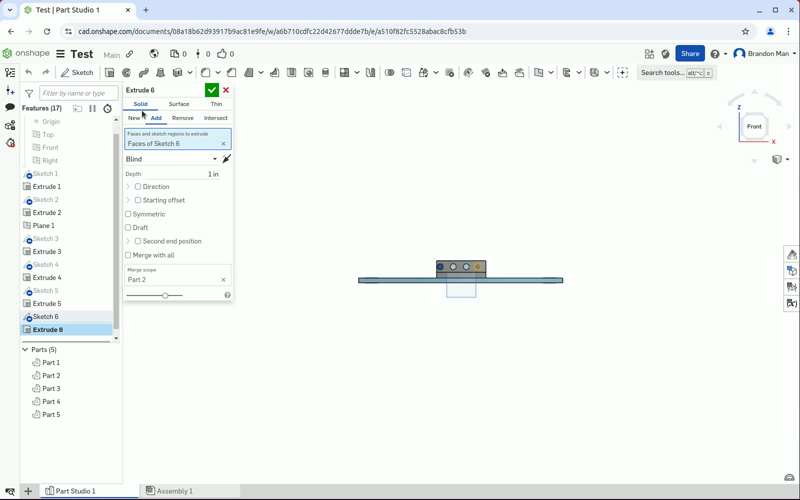
mouse_move(137, 120)
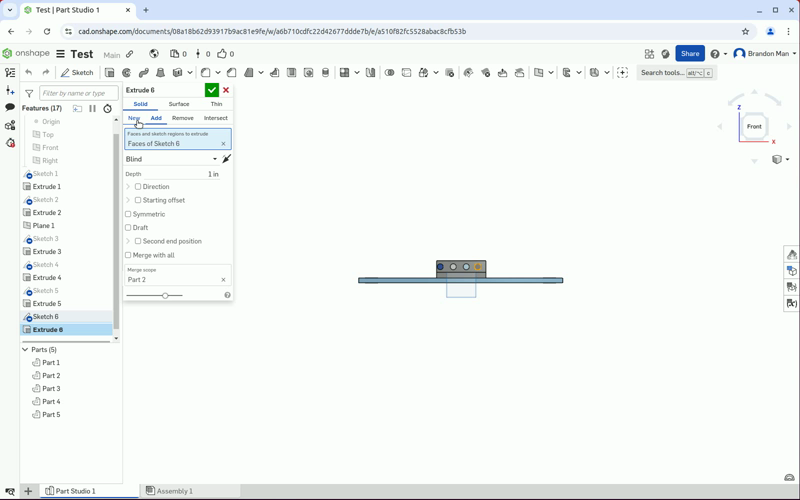
click(137, 120)
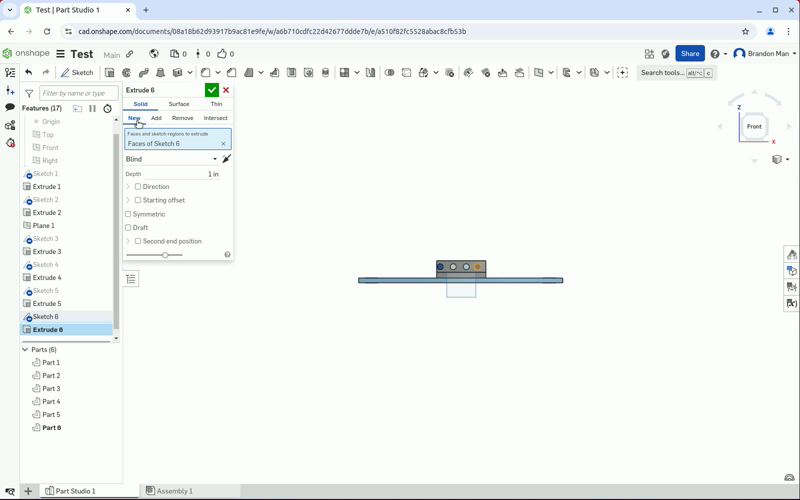
key(tab, 4)
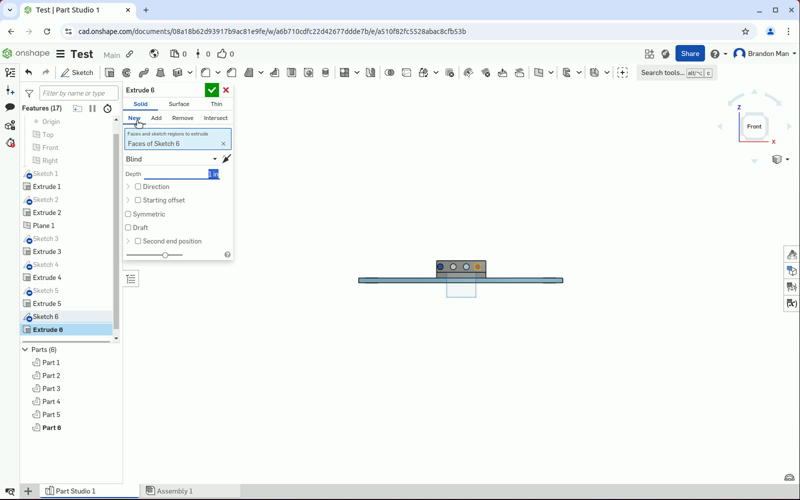
text(6.258)
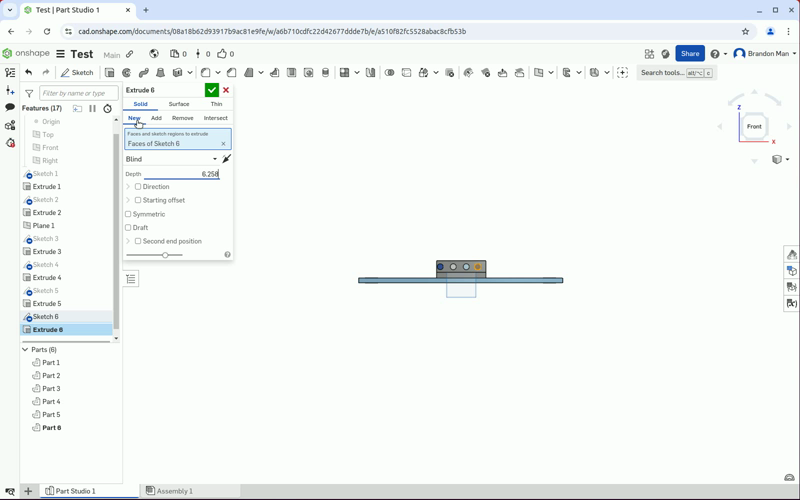
key(enter)
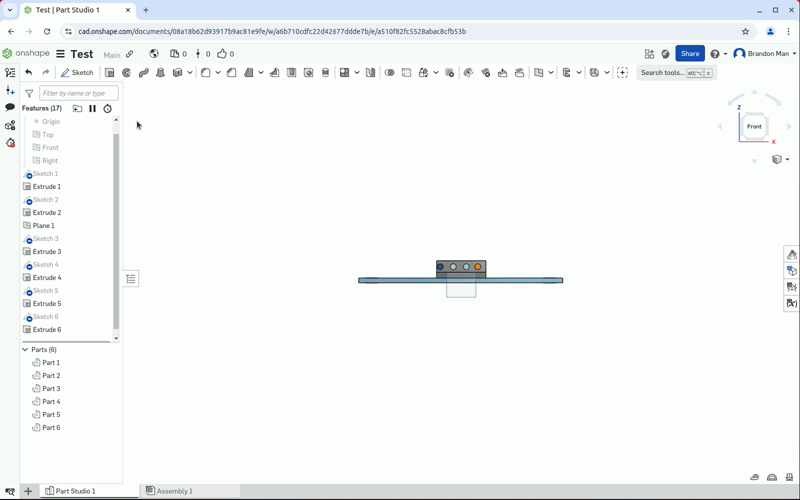
key(shift+h)
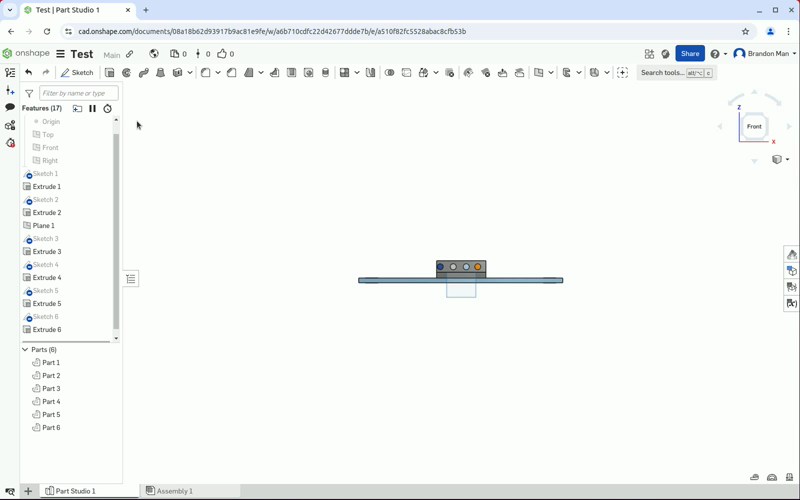
key(shift+h)
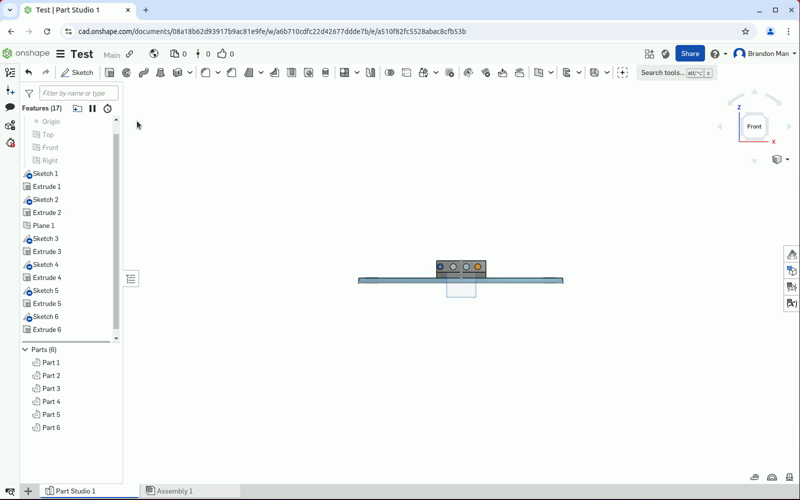
key(shift+7)
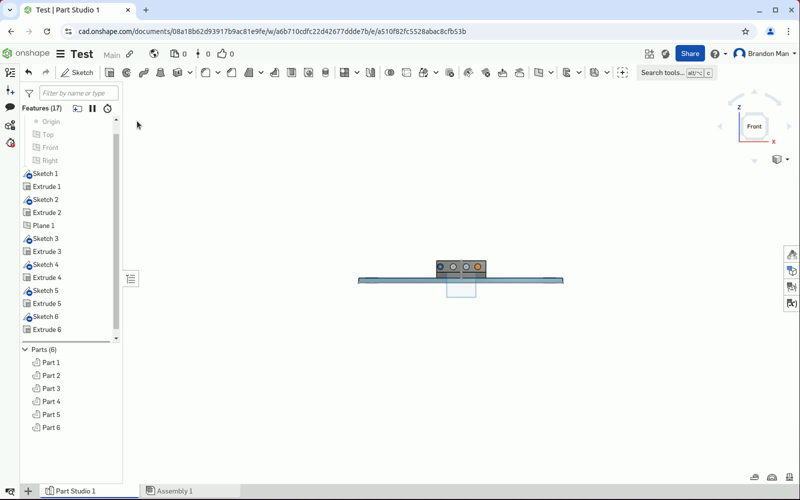
key(left, 2)
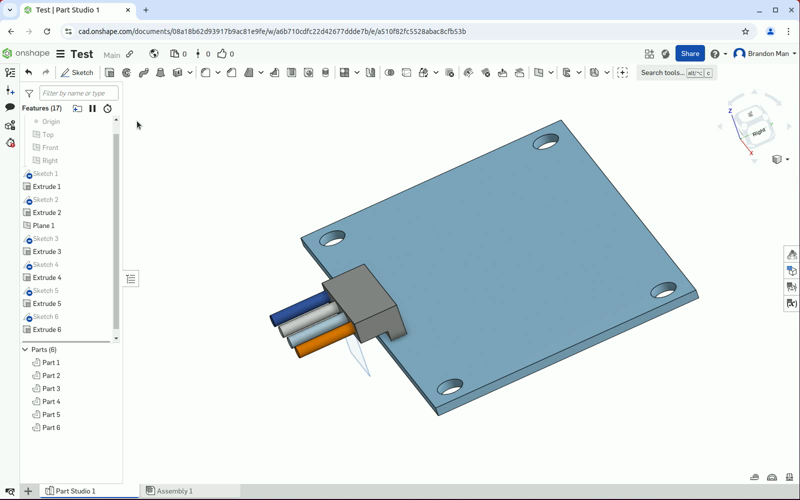
key(down, 2)
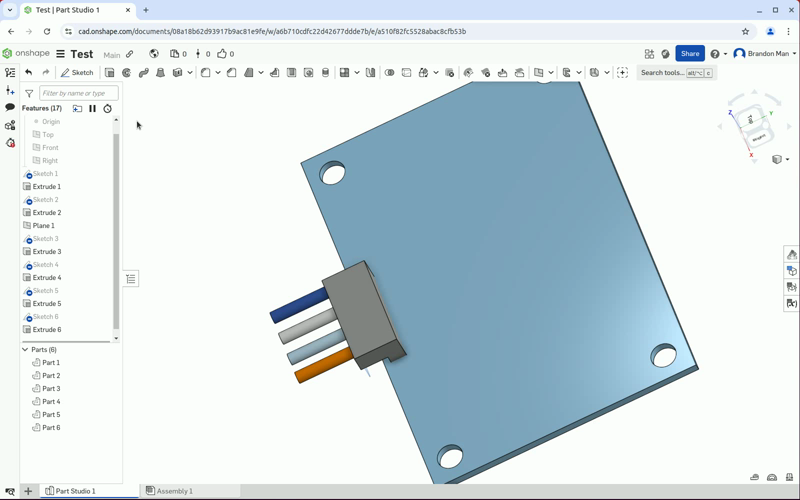
key(up, 2)
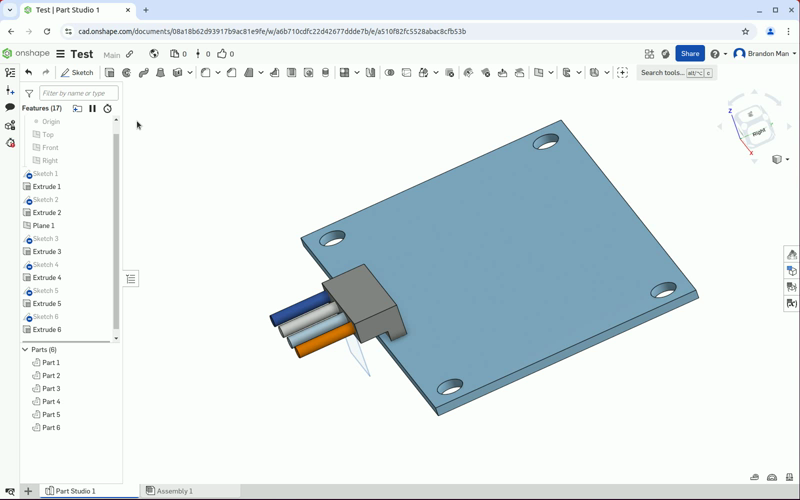
key(right, 2)
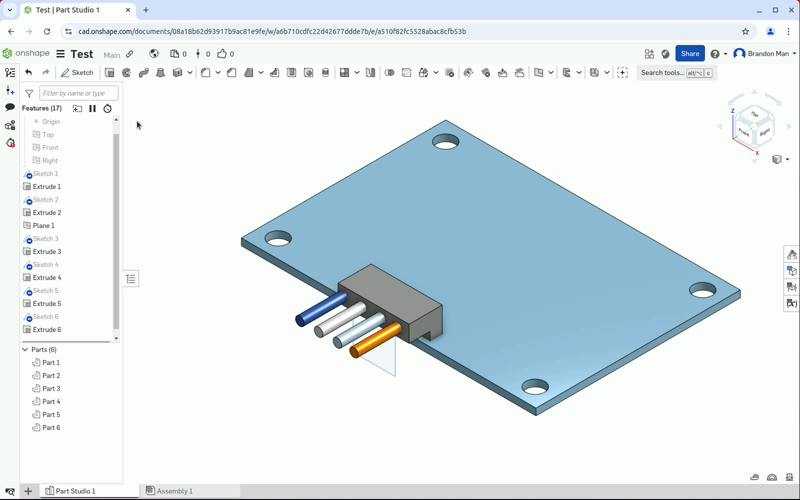
mouse_move(69, 176)
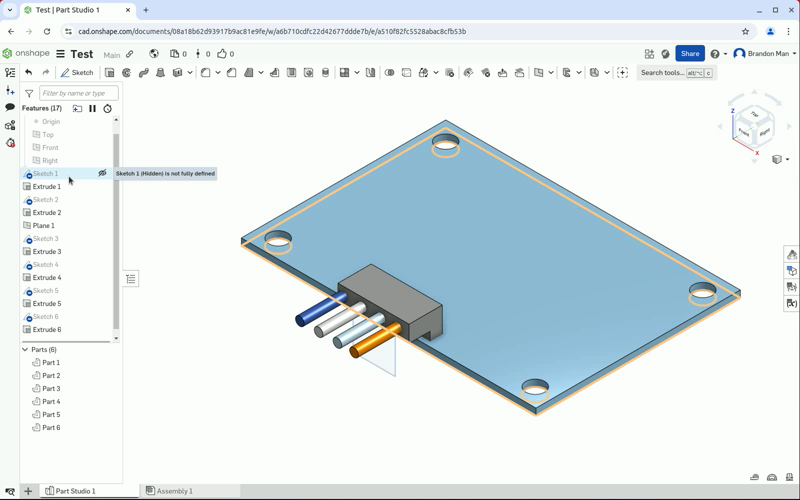
click(69, 176)